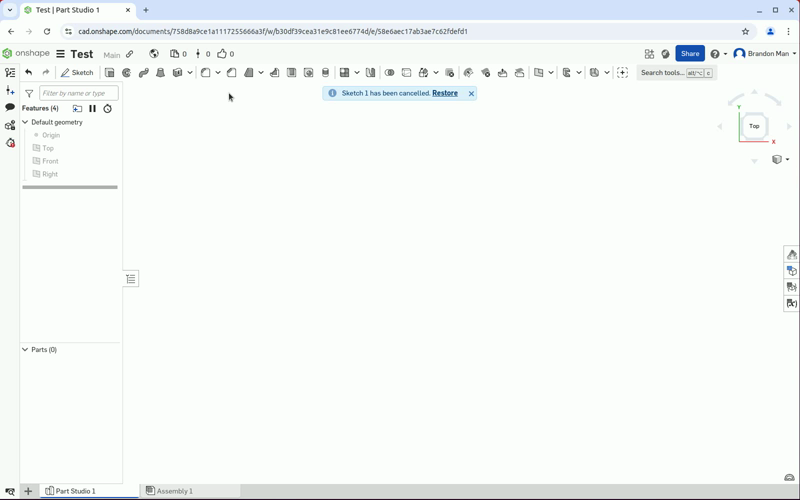
key(shift+h)
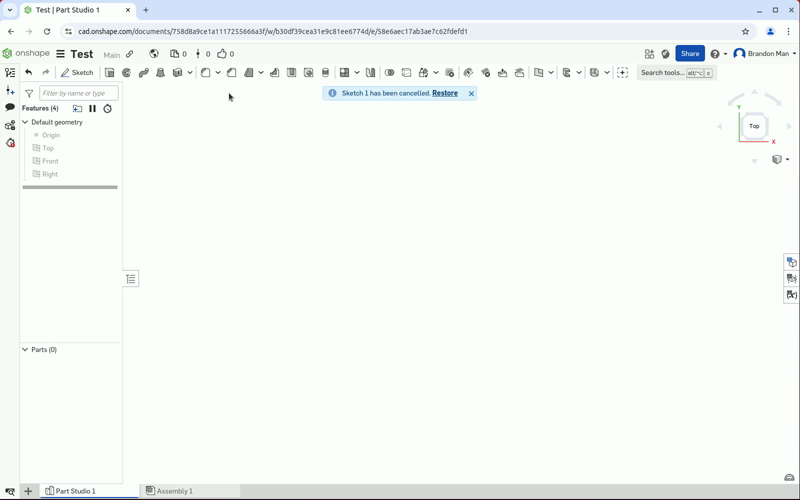
key(shift+s)
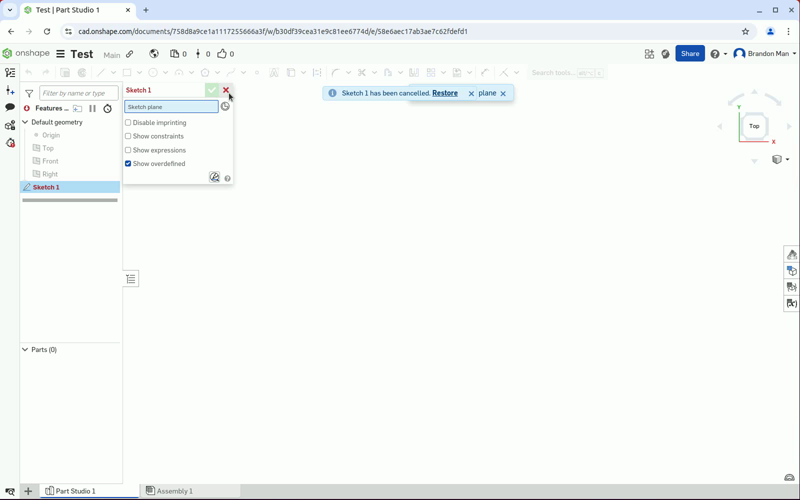
mouse_move(73, 150)
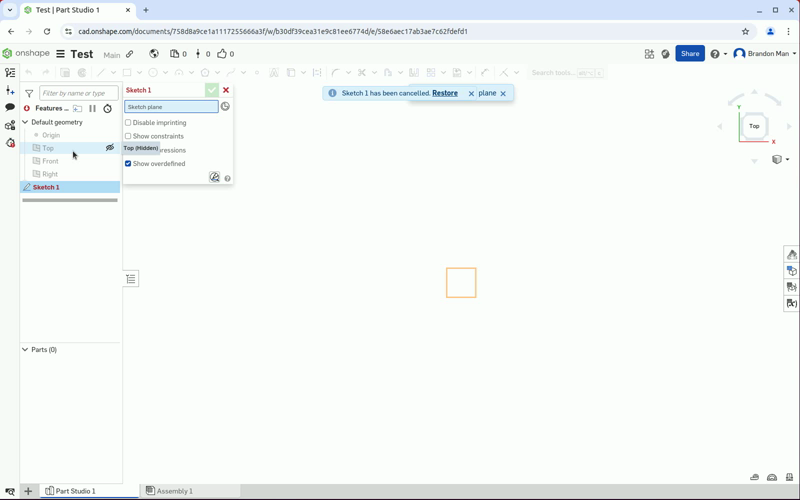
click(73, 150)
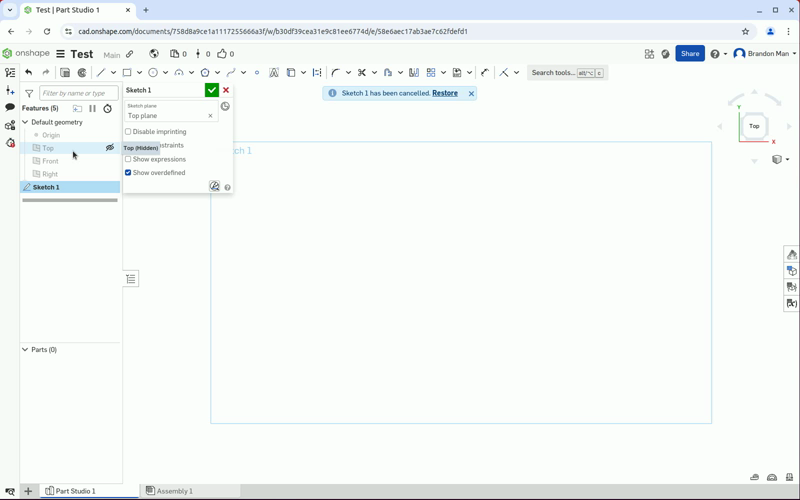
mouse_move(73, 352)
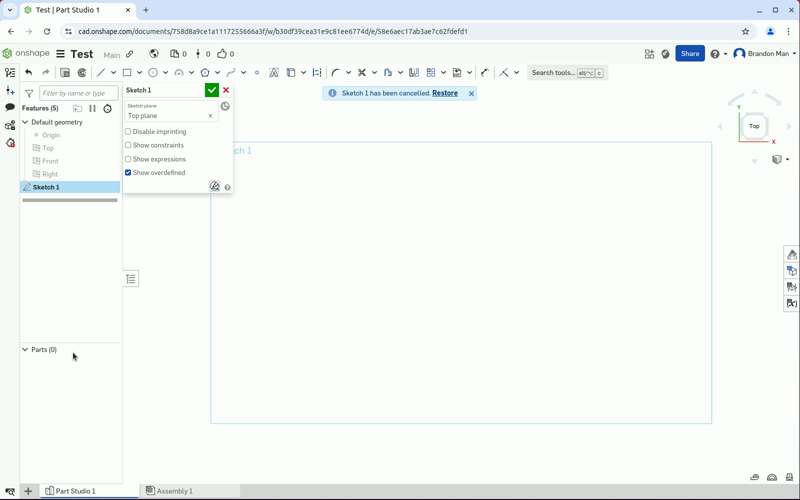
key(y)
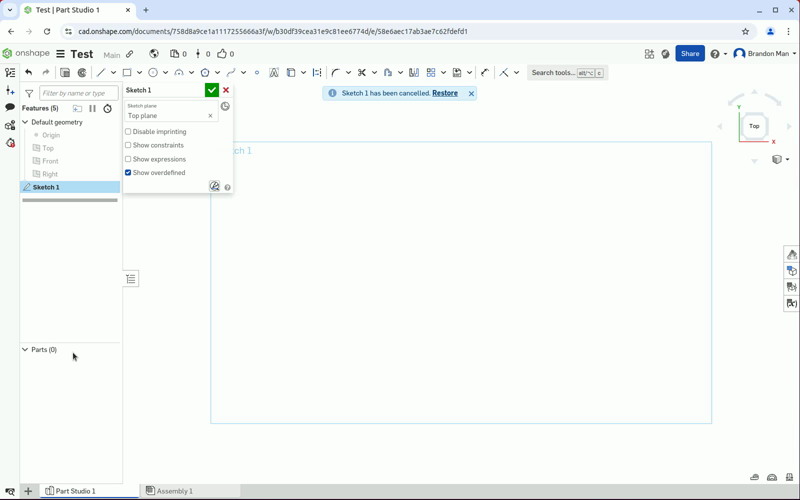
key(l)
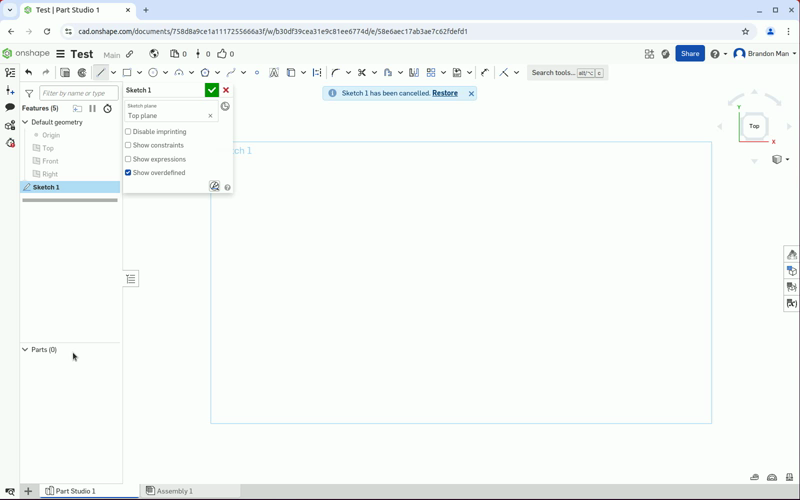
key_down(shift)
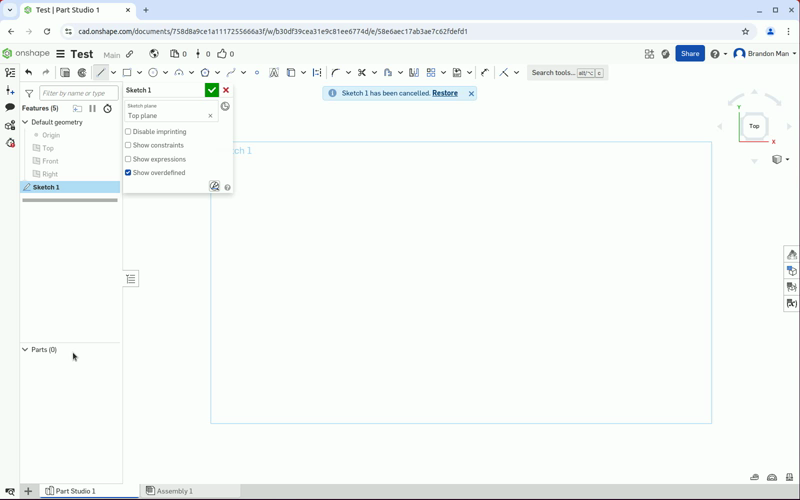
mouse_move(348, 313)
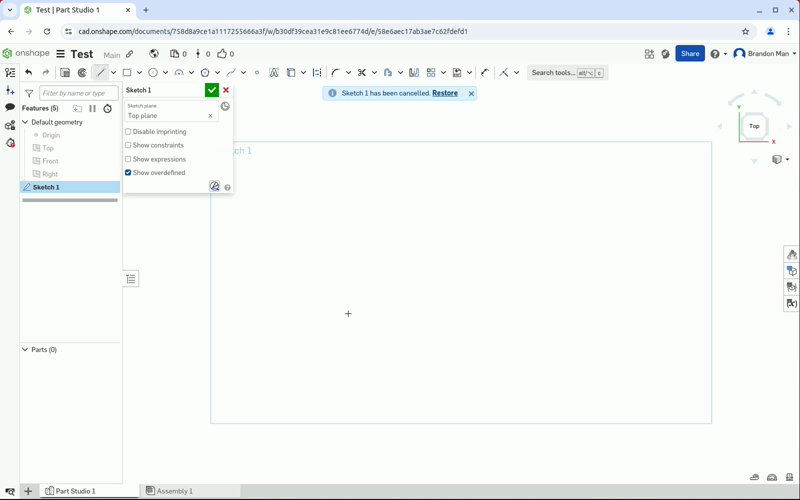
click(348, 313)
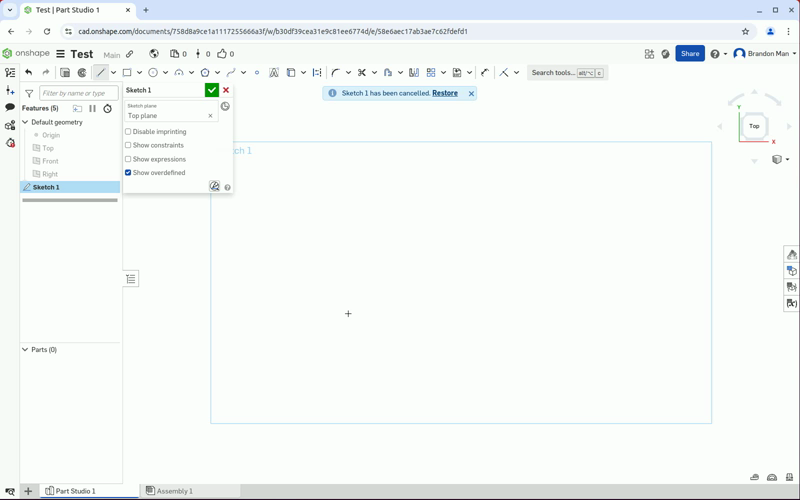
key_up(shift)
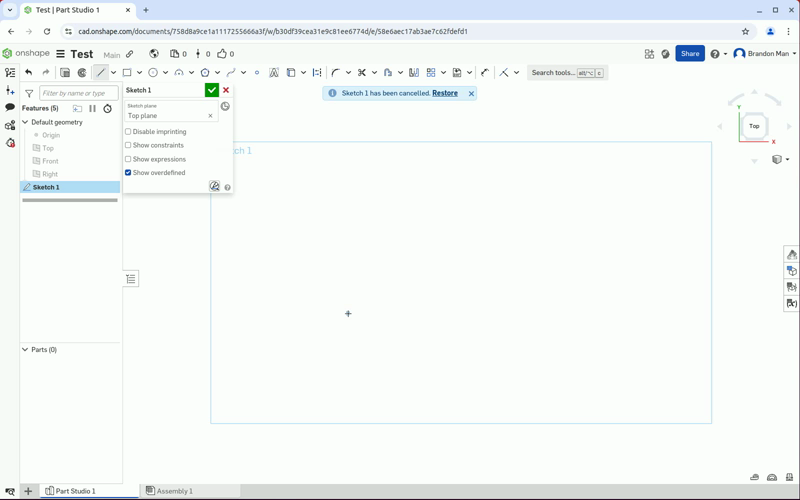
key_down(shift)
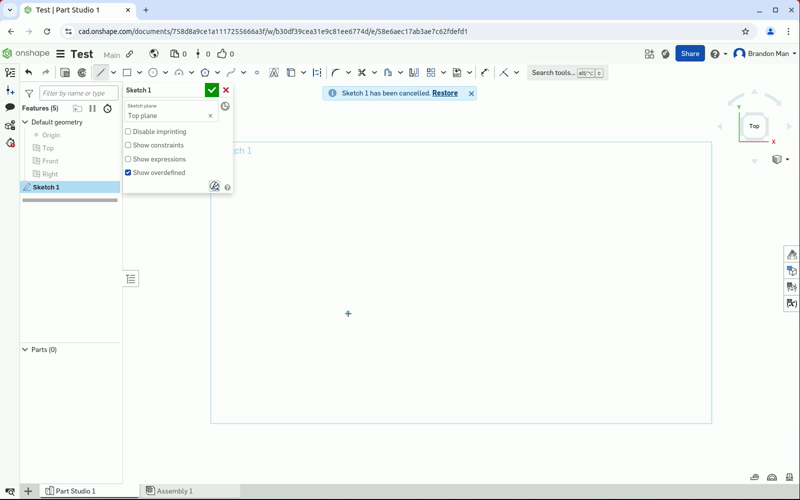
mouse_move(572, 313)
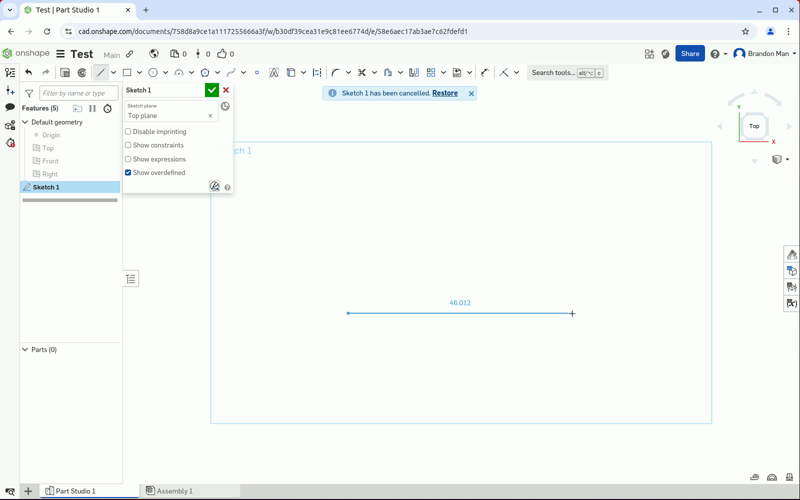
click(572, 313)
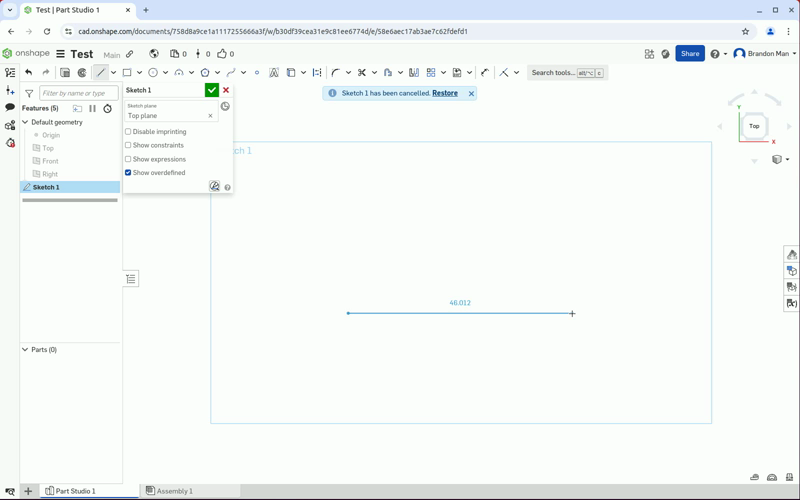
key_up(shift)
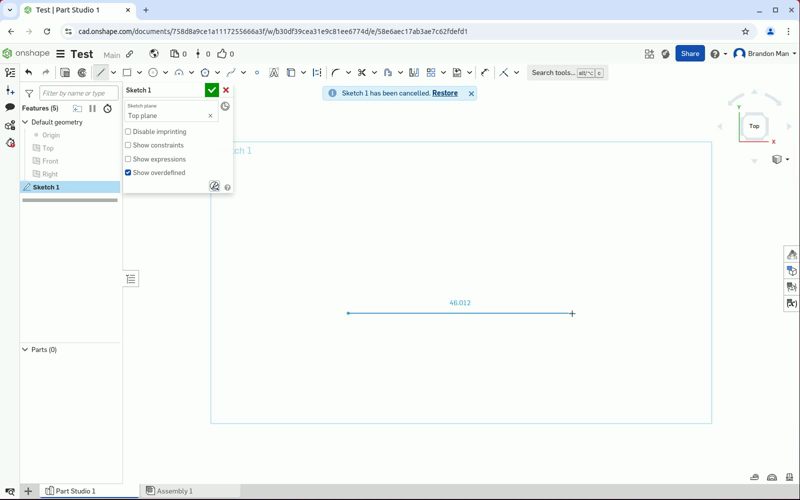
key_down(shift)
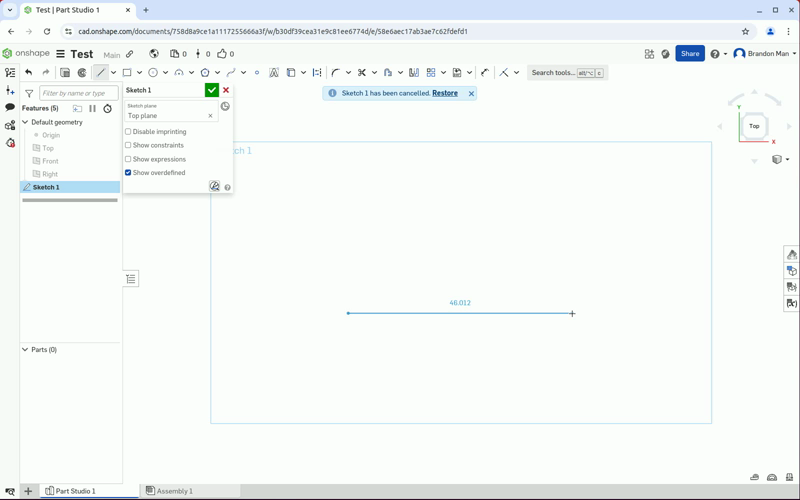
mouse_move(572, 252)
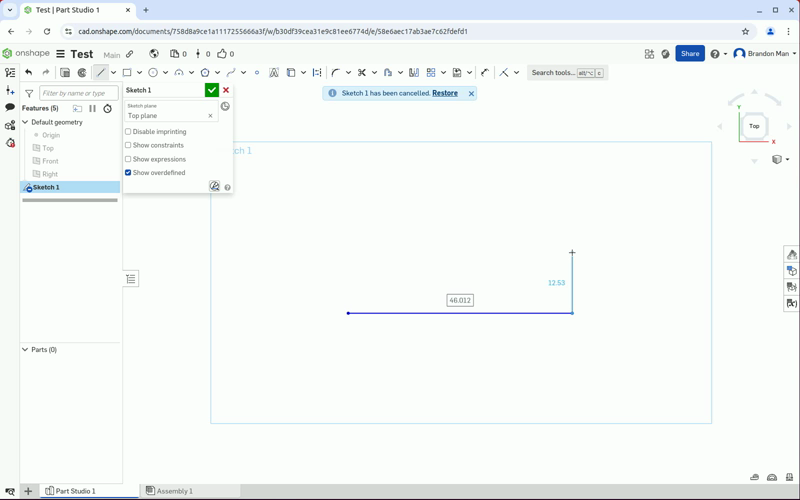
click(572, 252)
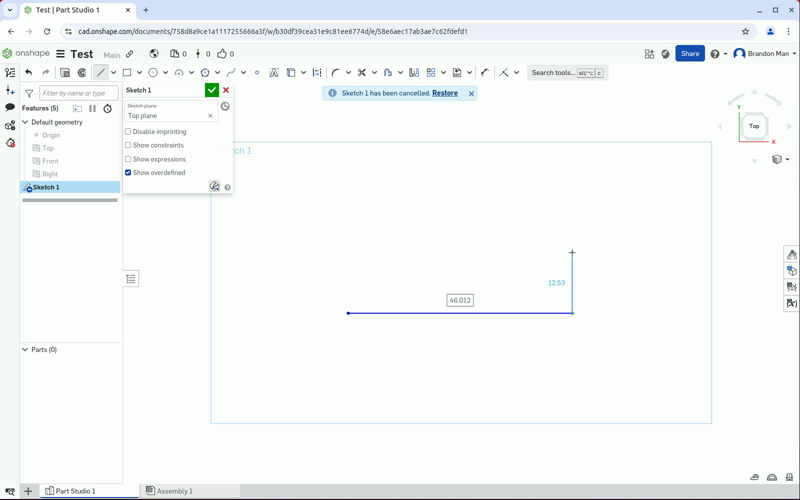
key_up(shift)
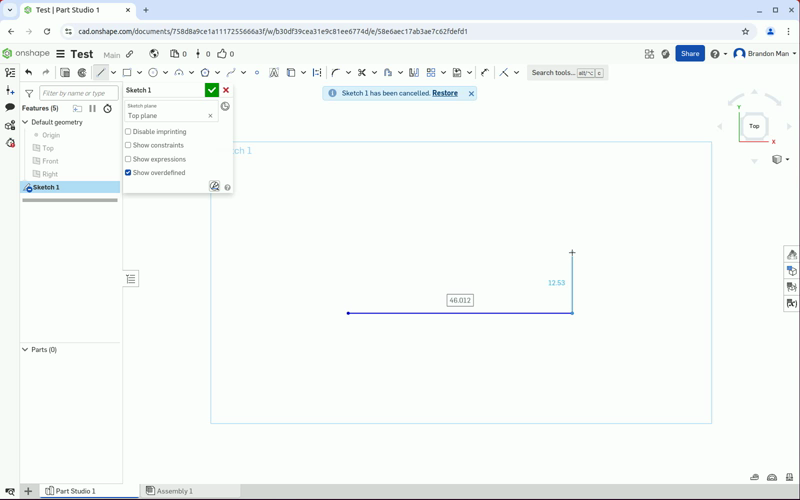
key_down(shift)
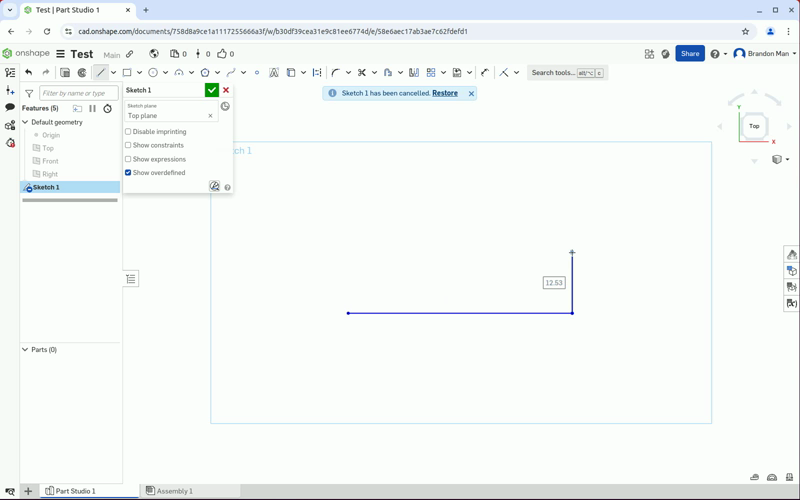
mouse_move(348, 252)
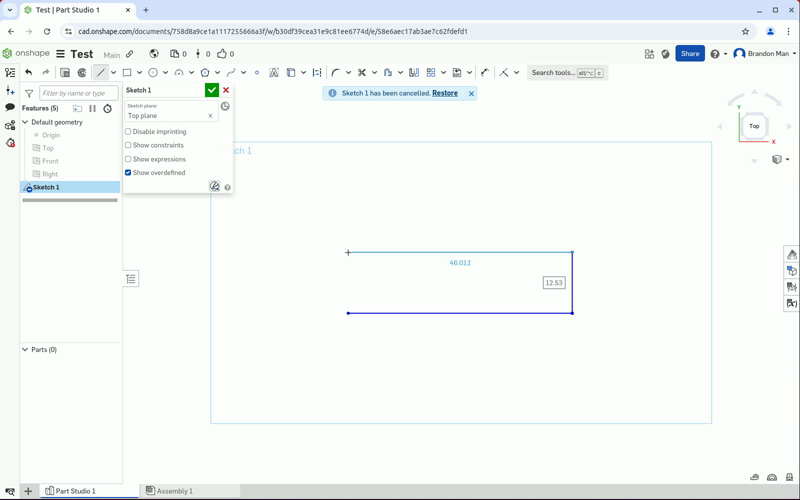
click(348, 252)
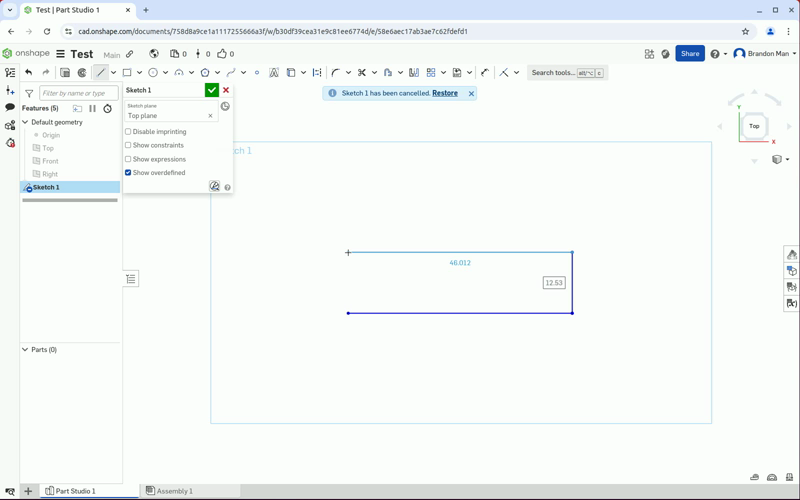
key_up(shift)
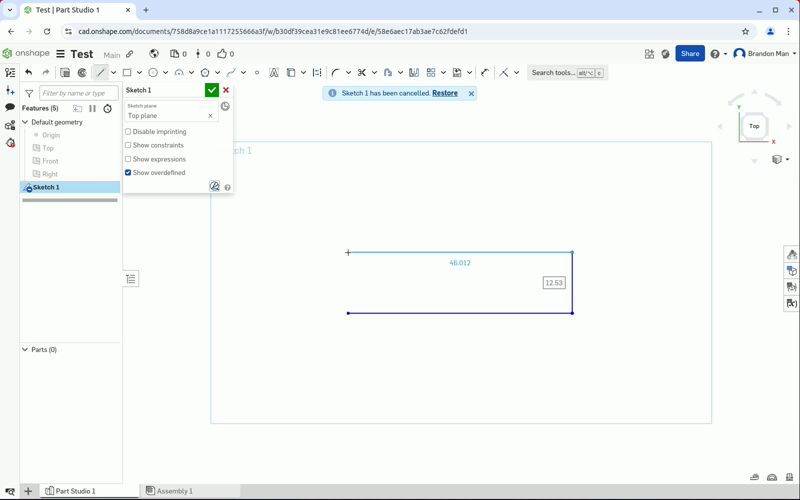
key_down(shift)
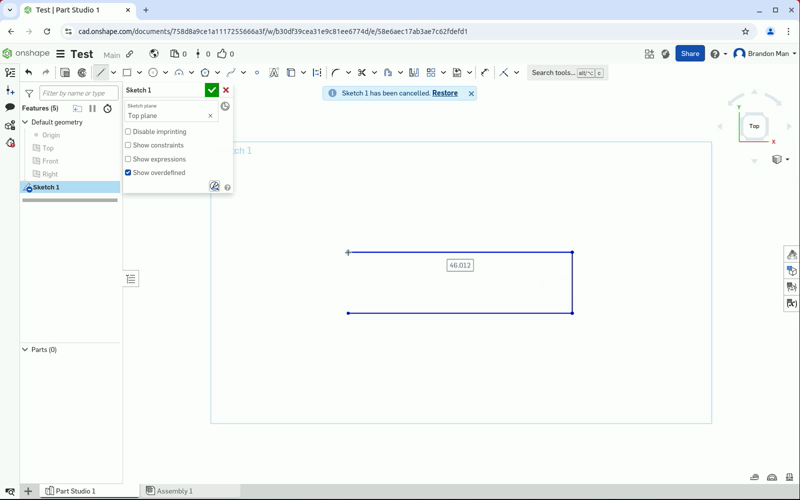
mouse_move(348, 313)
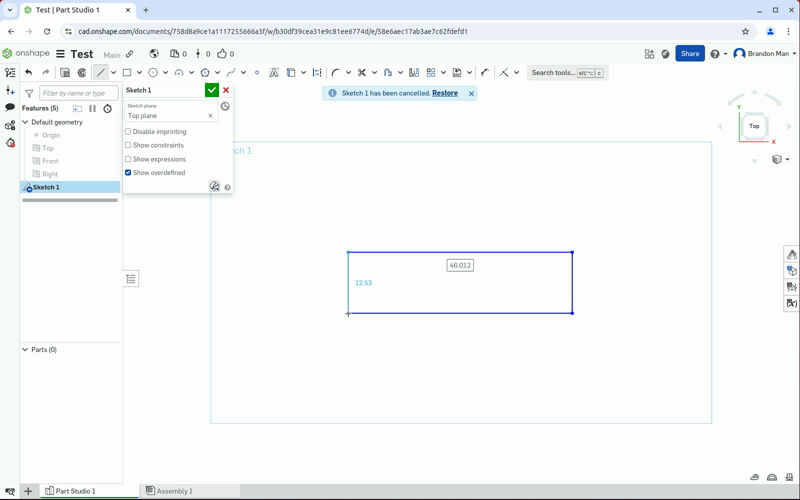
key_up(shift)
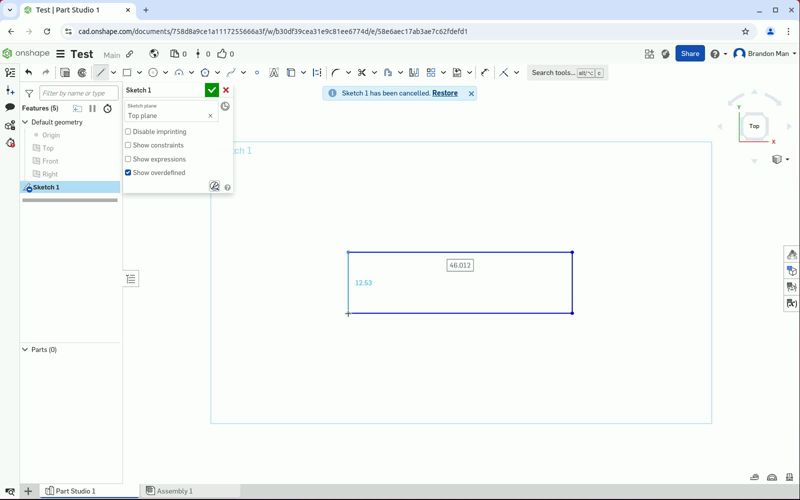
click(348, 313)
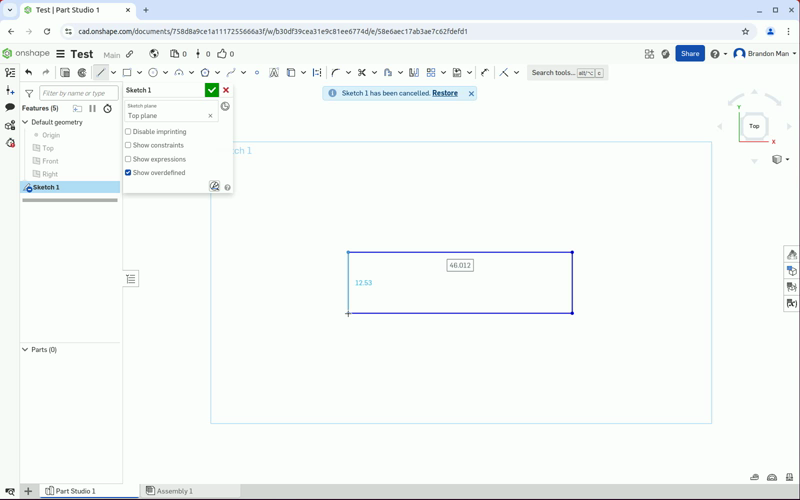
key(esc)
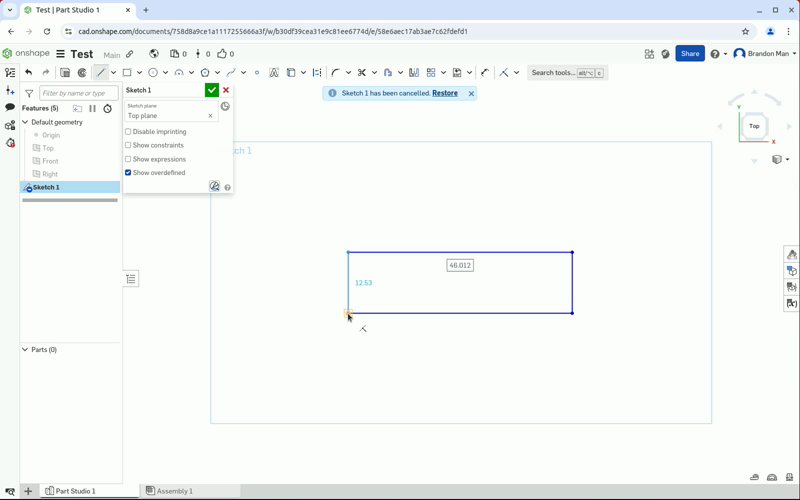
mouse_move(551, 268)
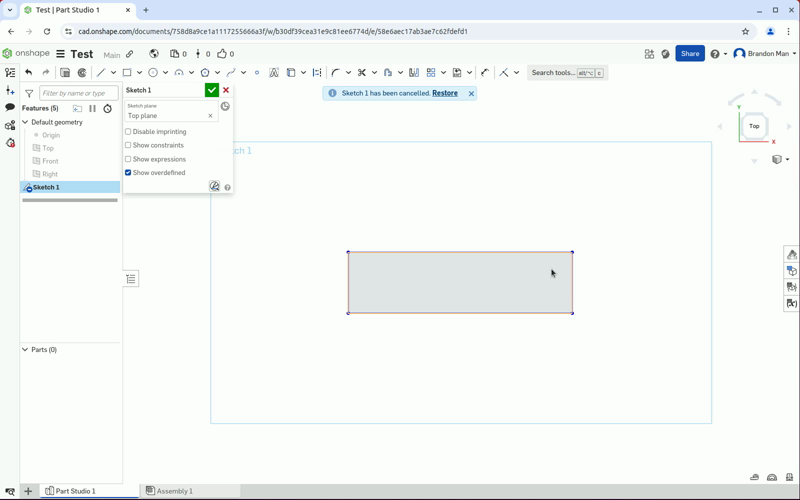
click(551, 268)
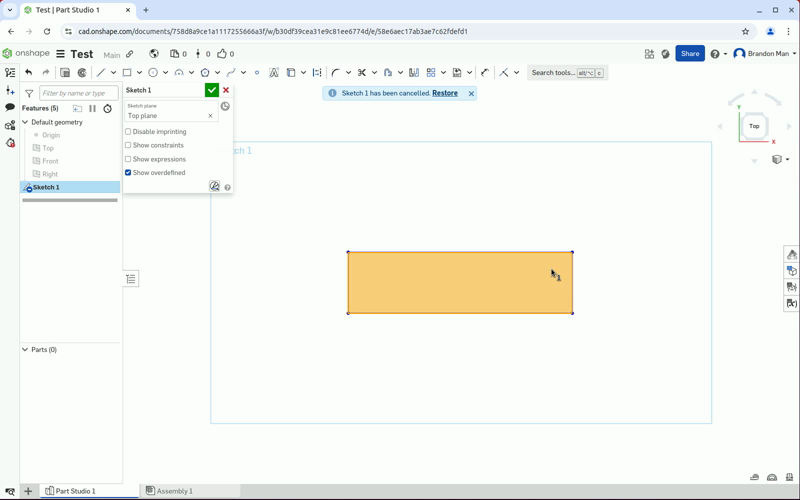
mouse_move(73, 352)
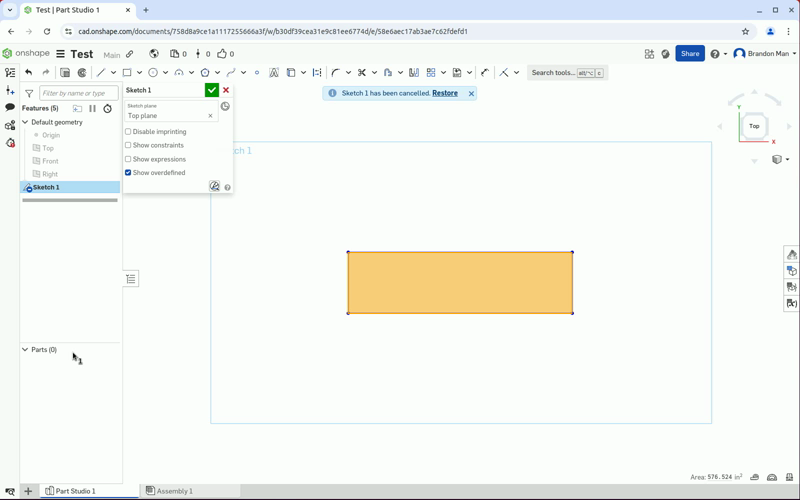
key(shift+y)
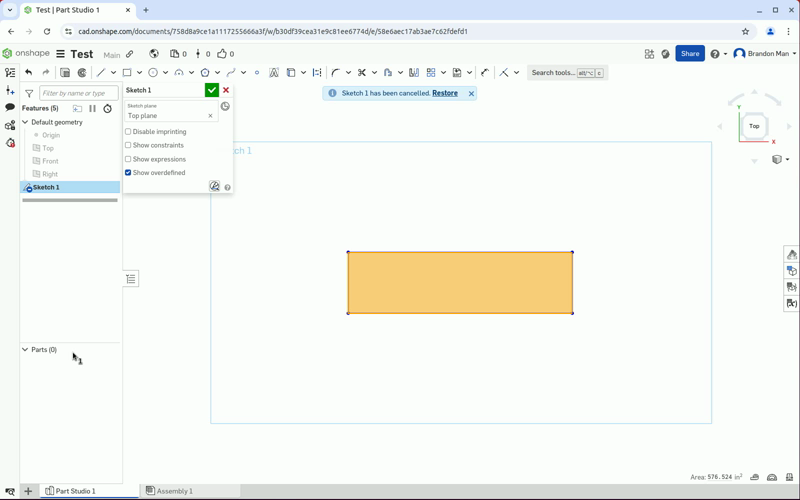
key(shift+e)
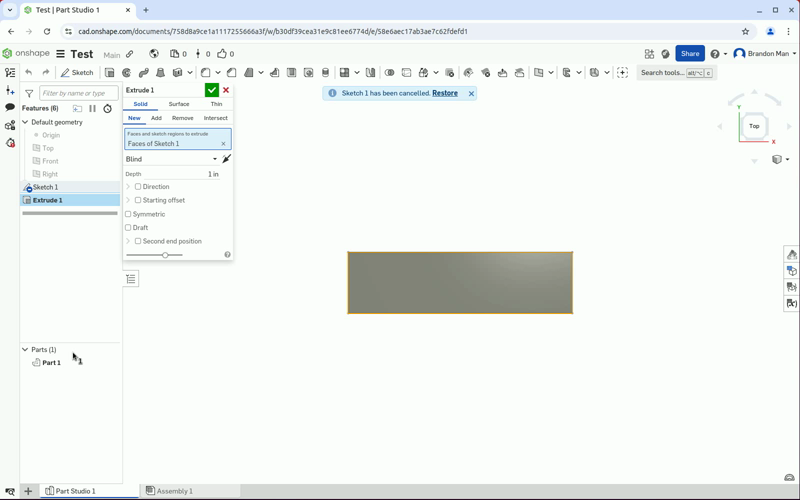
mouse_move(143, 106)
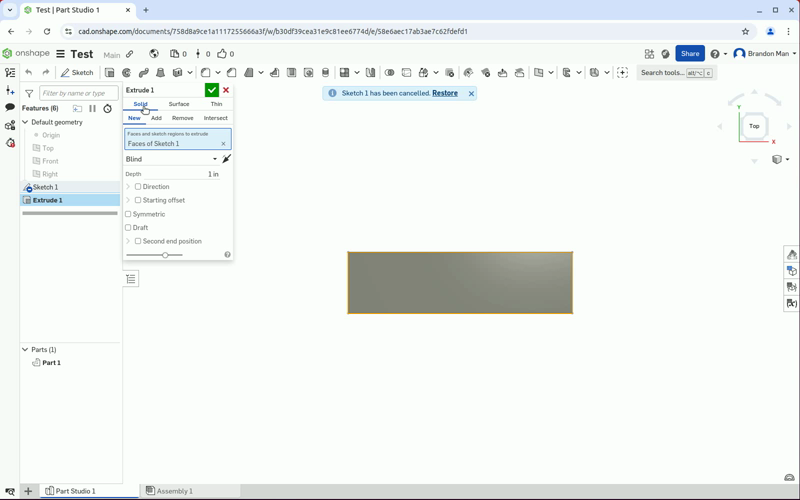
click(143, 106)
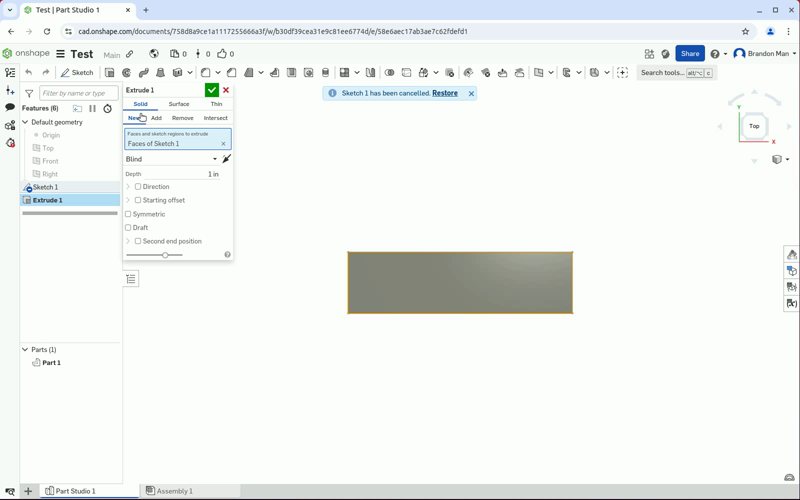
mouse_move(137, 120)
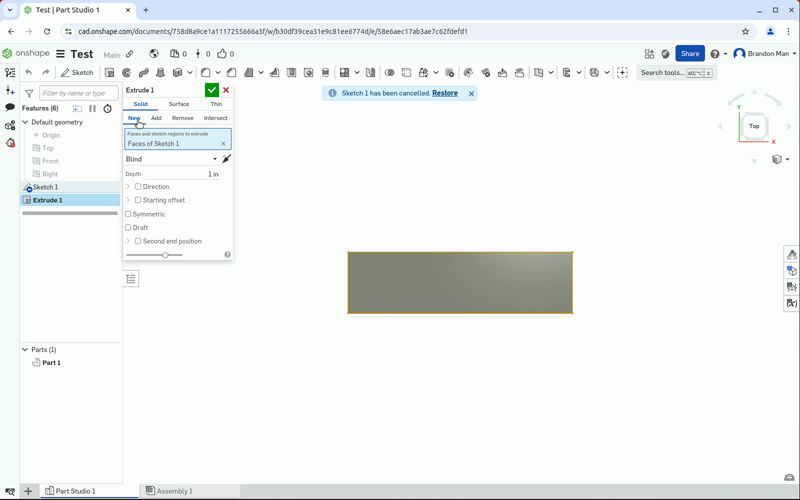
click(137, 120)
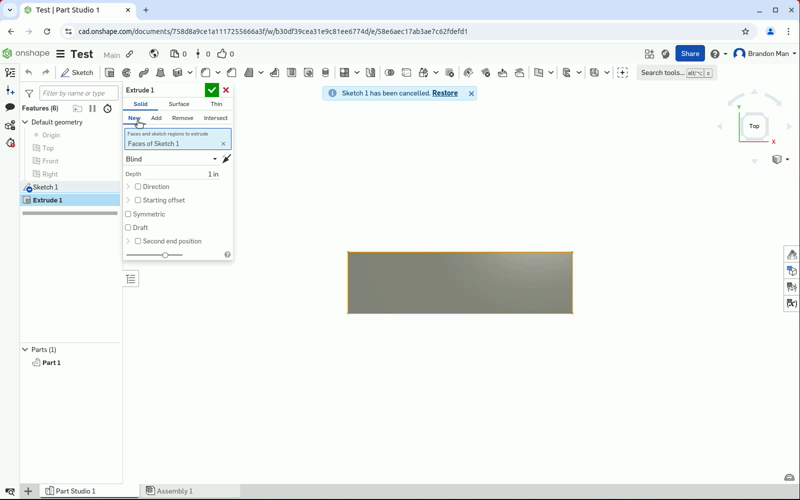
key(tab, 4)
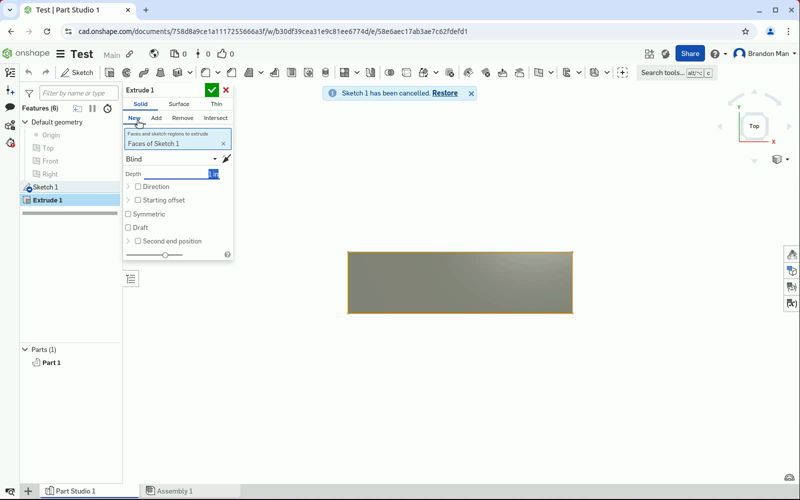
text(1.685)
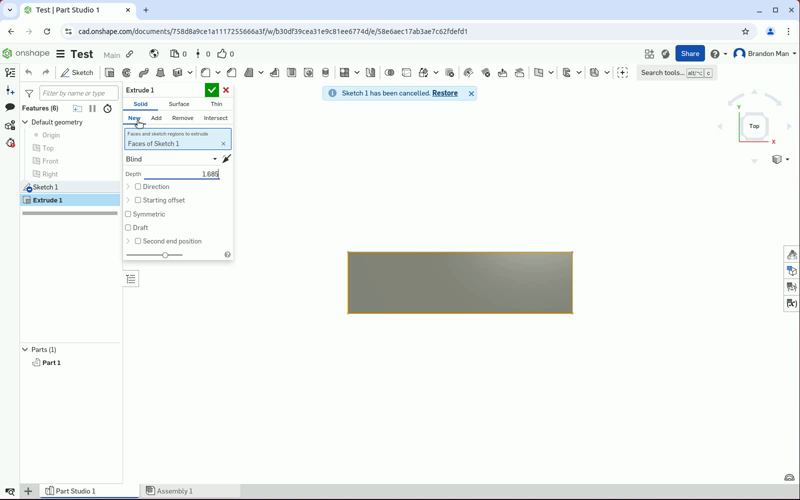
key(enter)
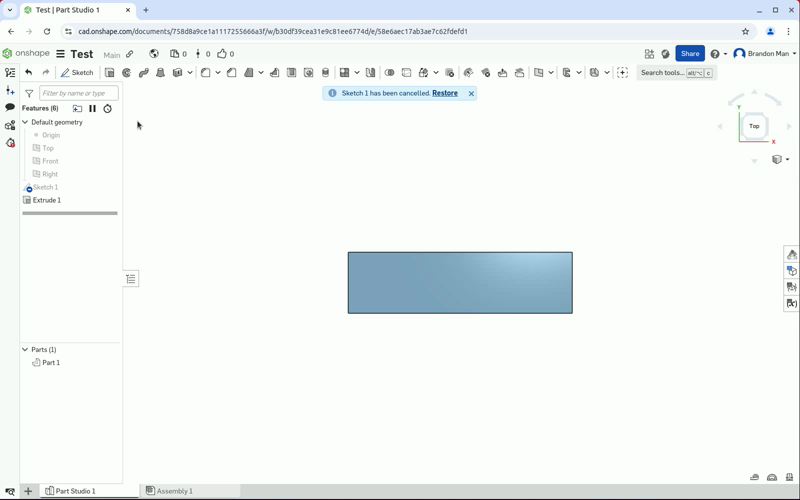
key(shift+h)
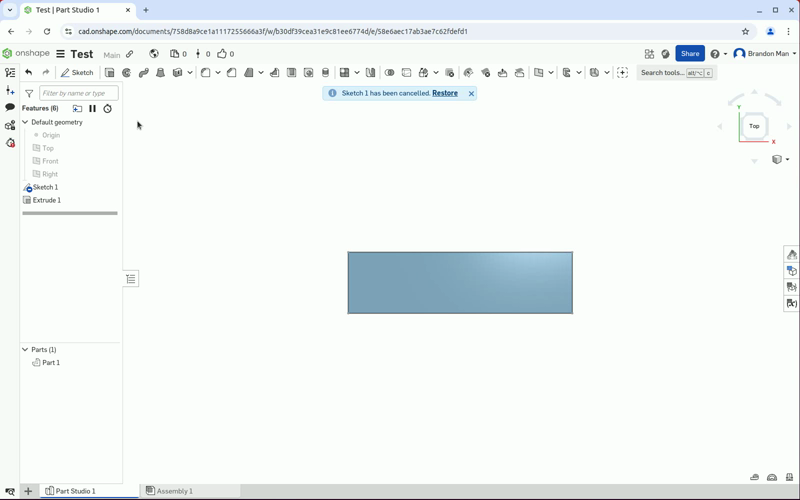
key(shift+h)
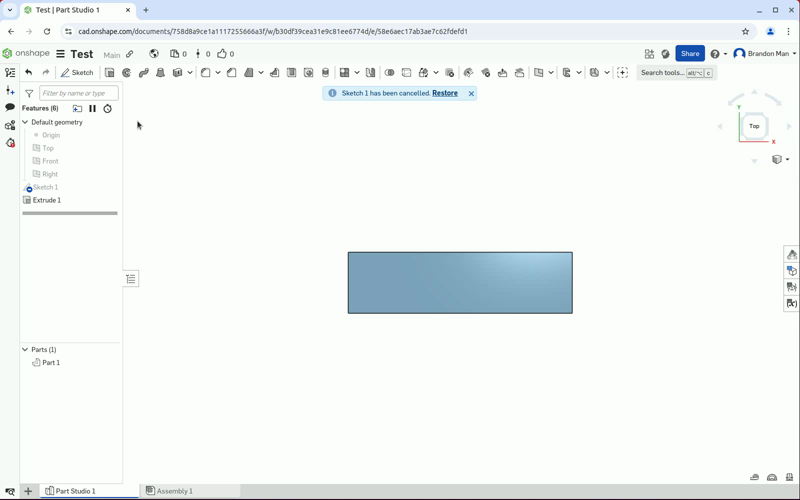
mouse_move(73, 189)
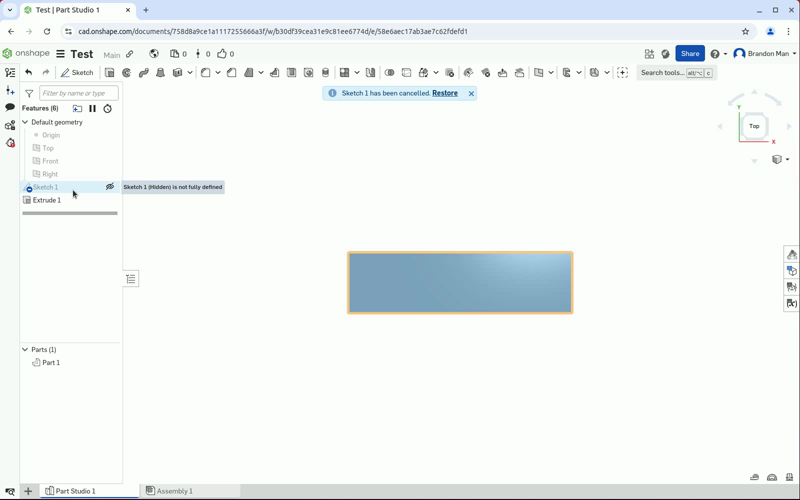
click(73, 189)
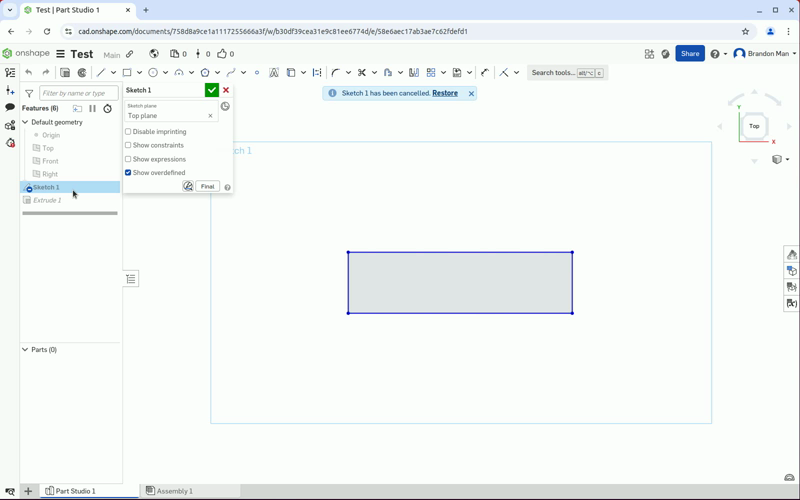
mouse_move(229, 92)
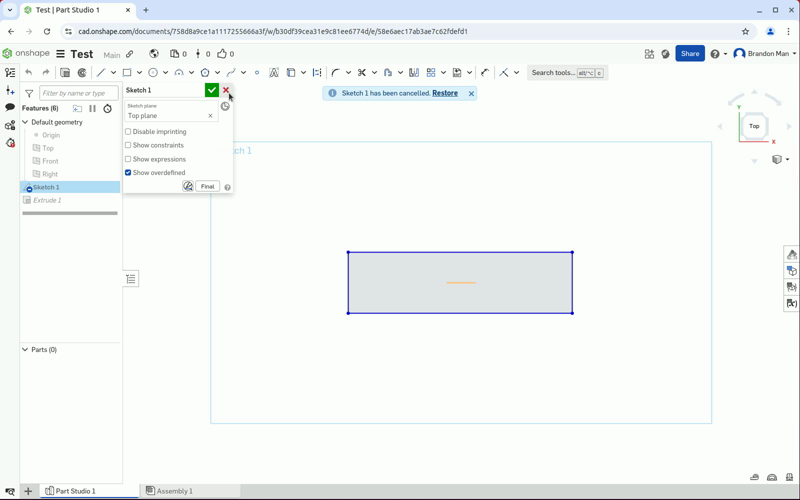
click(229, 92)
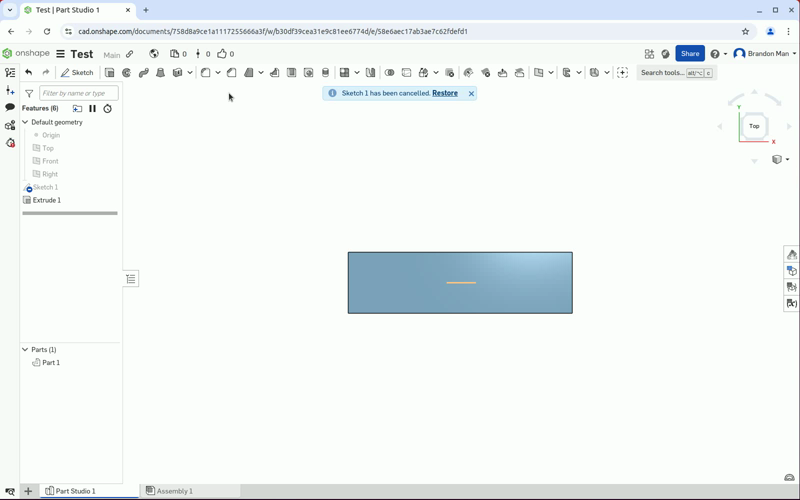
mouse_move(541, 75)
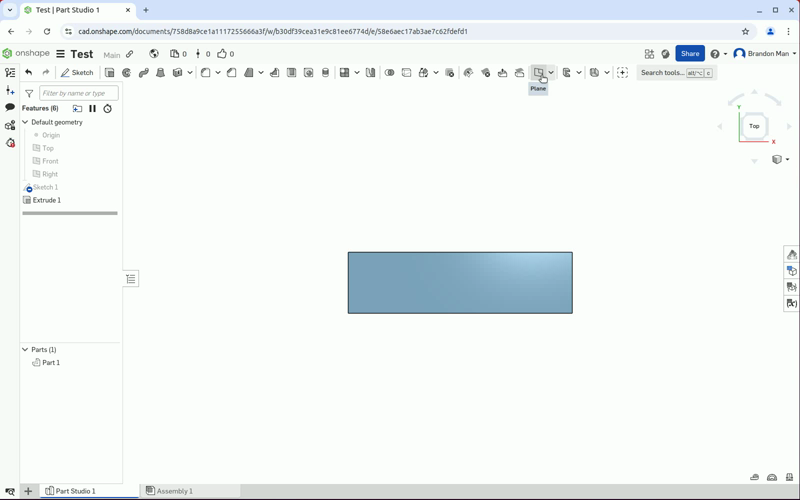
click(541, 75)
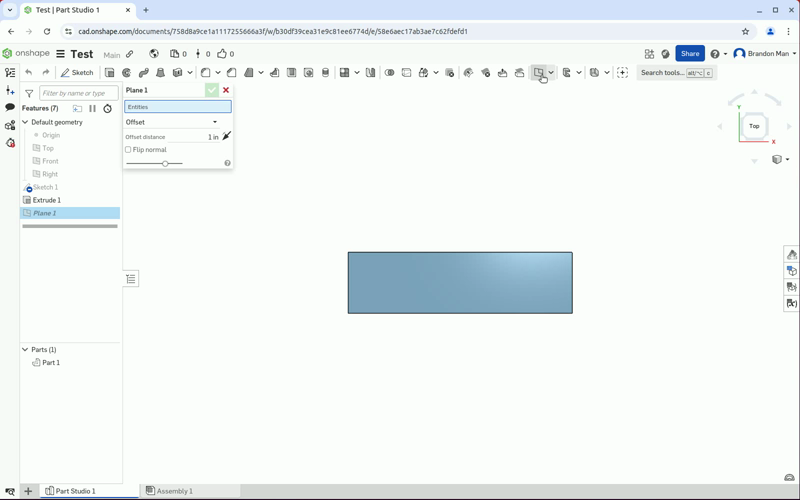
mouse_move(73, 150)
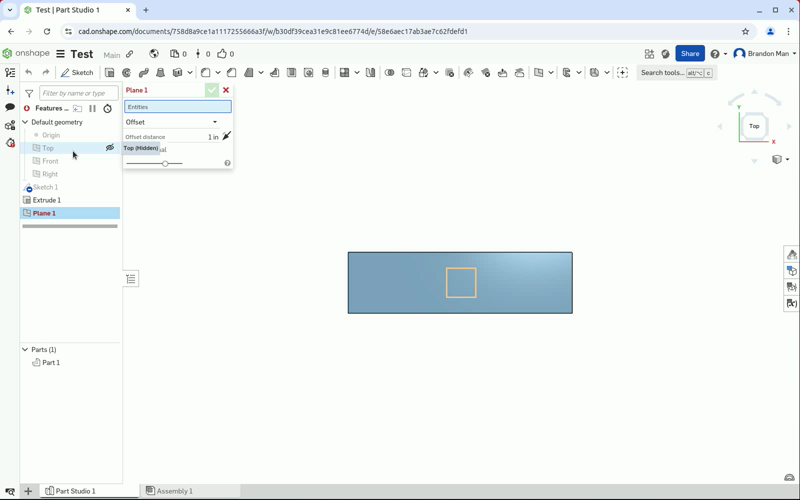
click(73, 150)
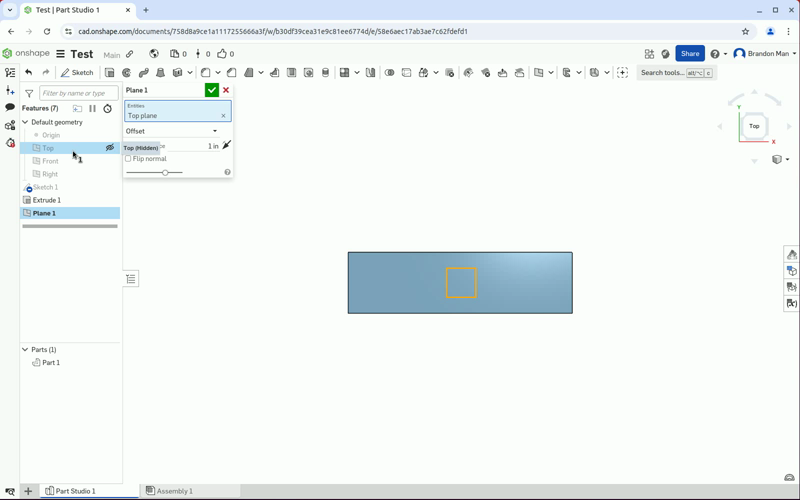
key(tab, 2)
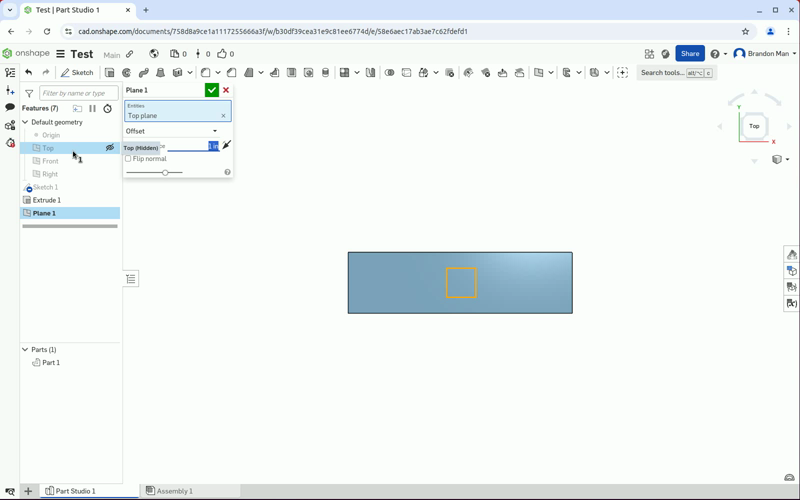
text(1.695)
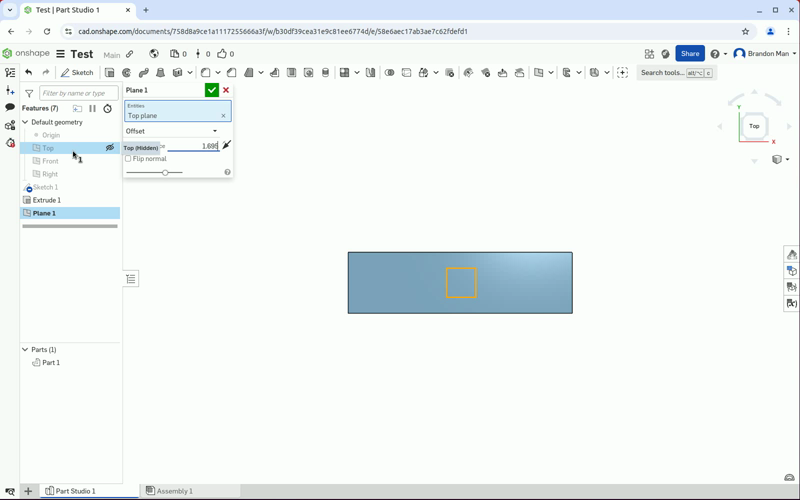
key(enter, 2)
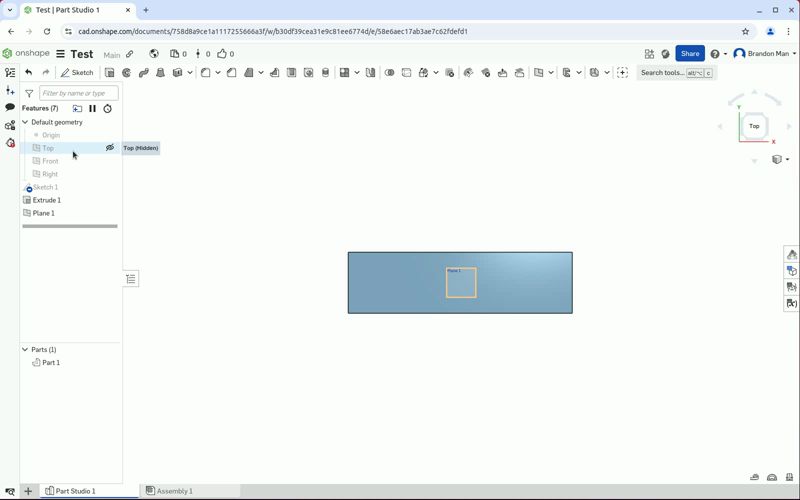
key(shift+s)
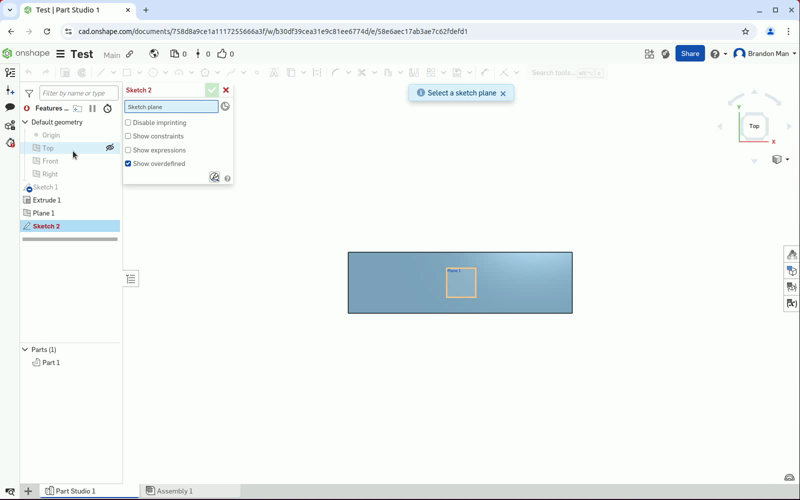
mouse_move(73, 215)
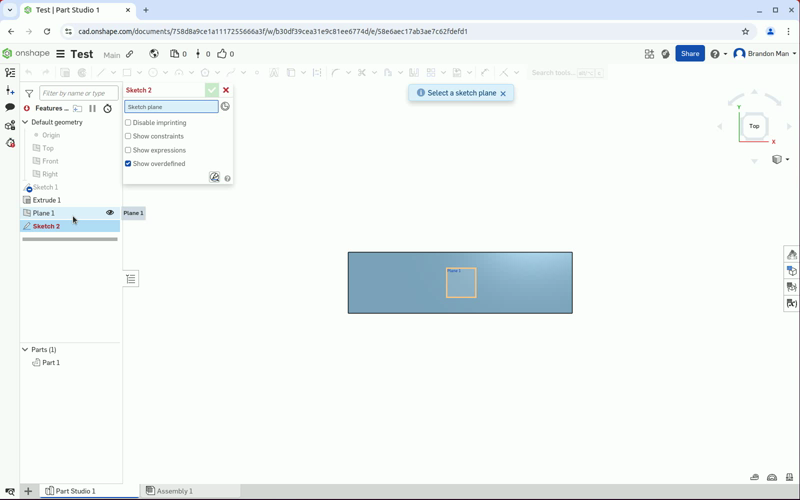
click(73, 215)
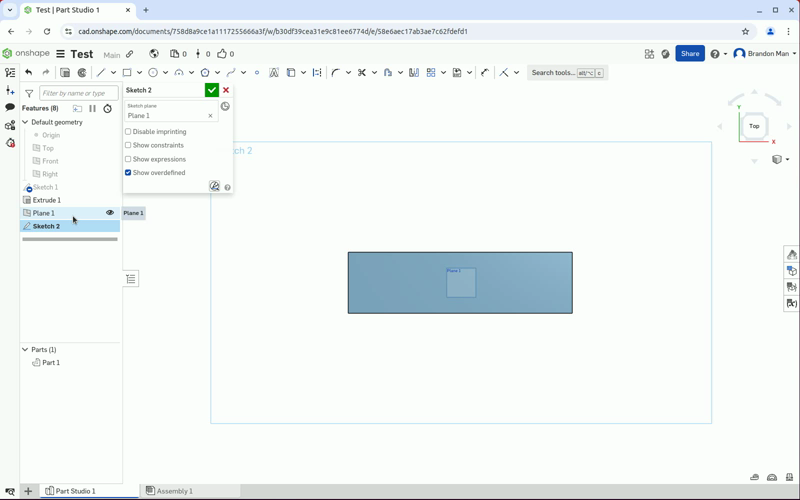
mouse_move(73, 352)
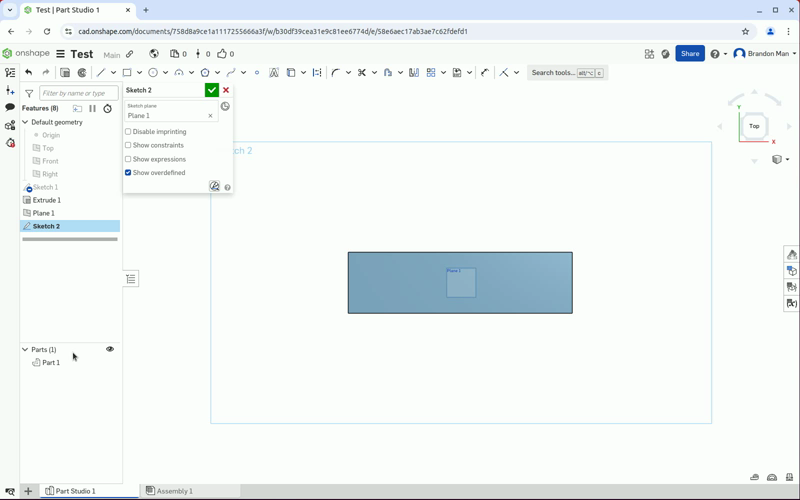
key(y)
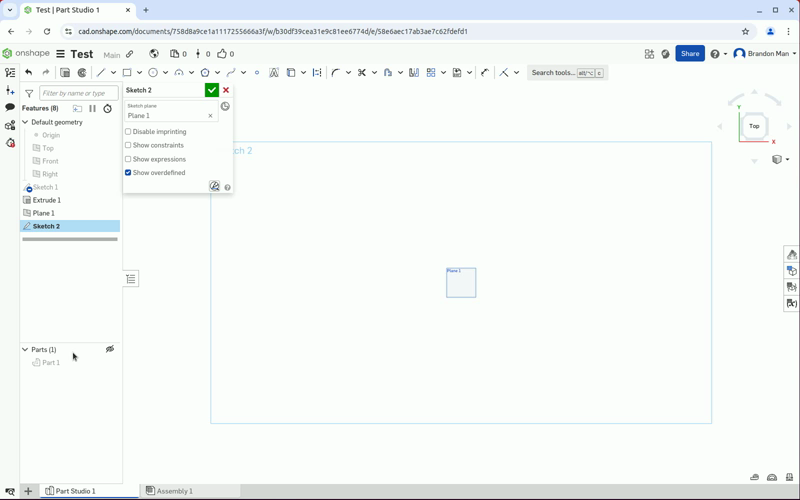
key(c)
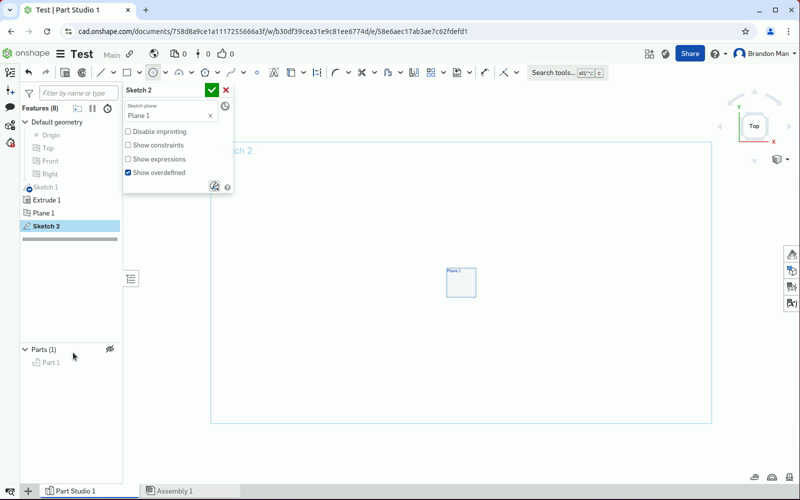
key_down(shift)
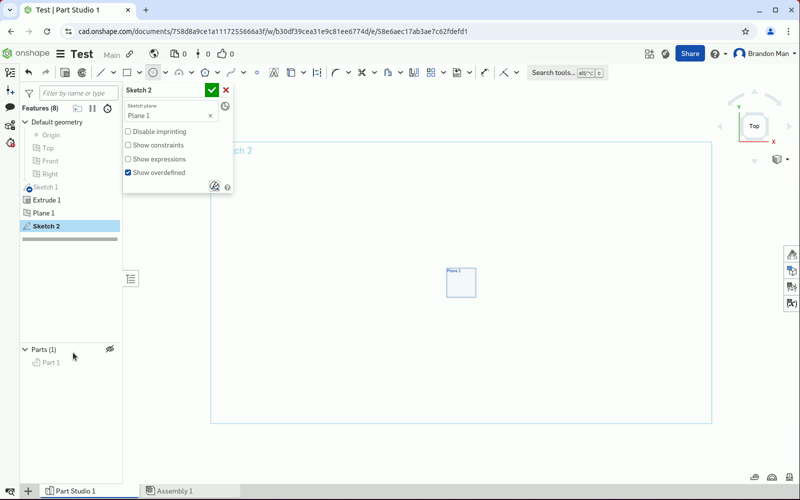
mouse_move(552, 293)
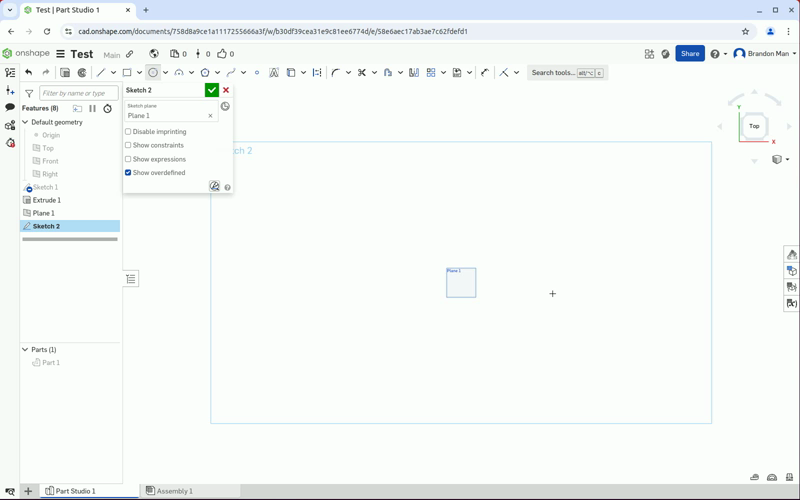
click(552, 293)
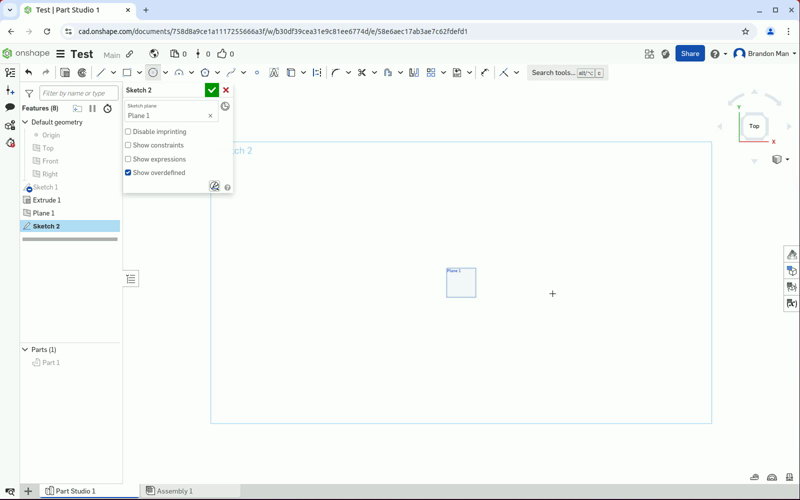
key_up(shift)
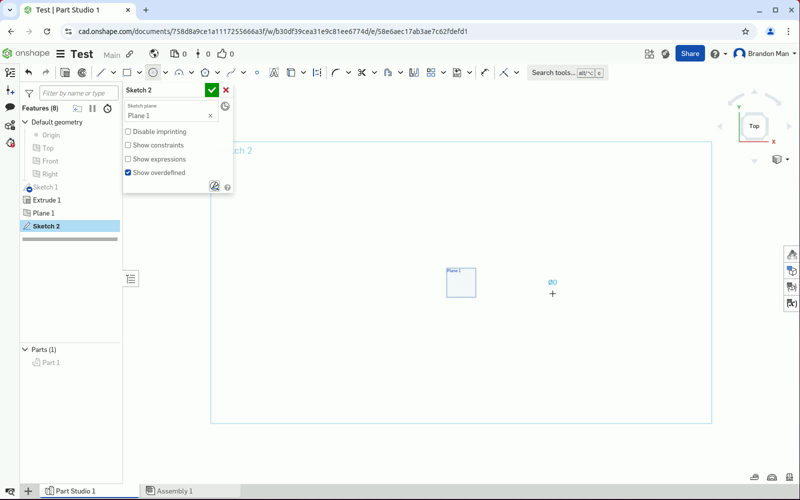
mouse_move(555, 293)
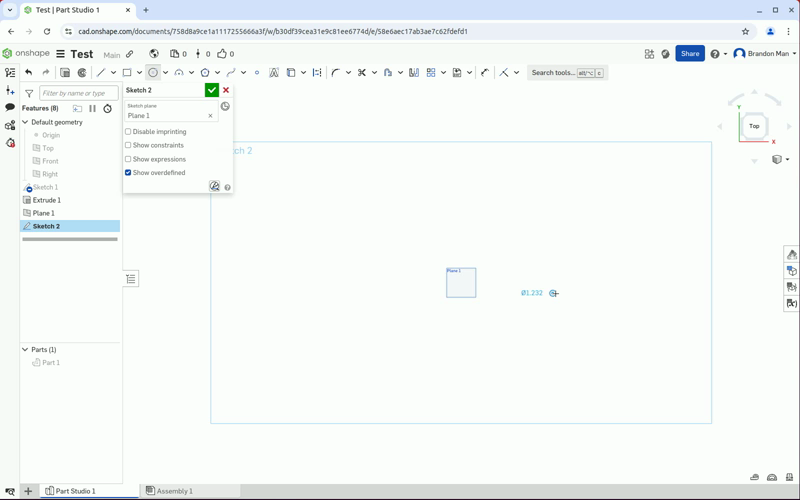
click(555, 293)
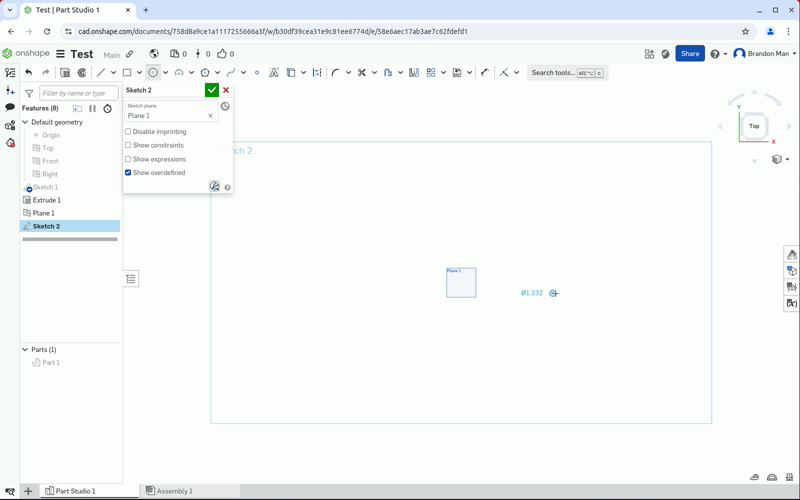
key(esc)
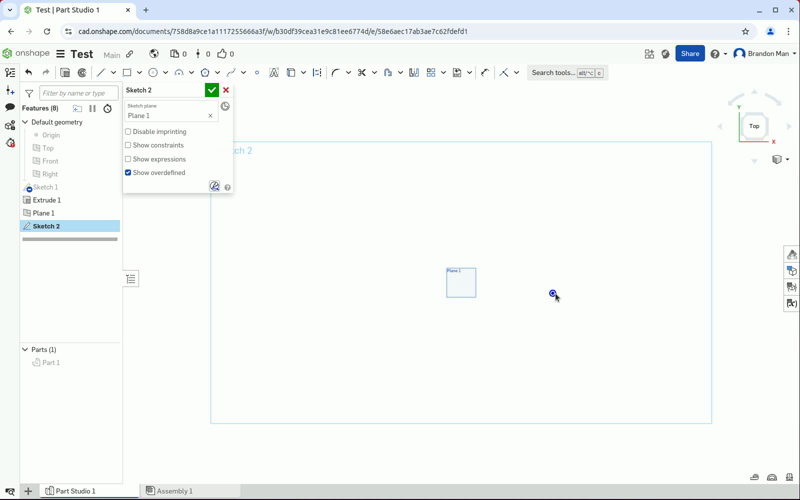
mouse_move(555, 293)
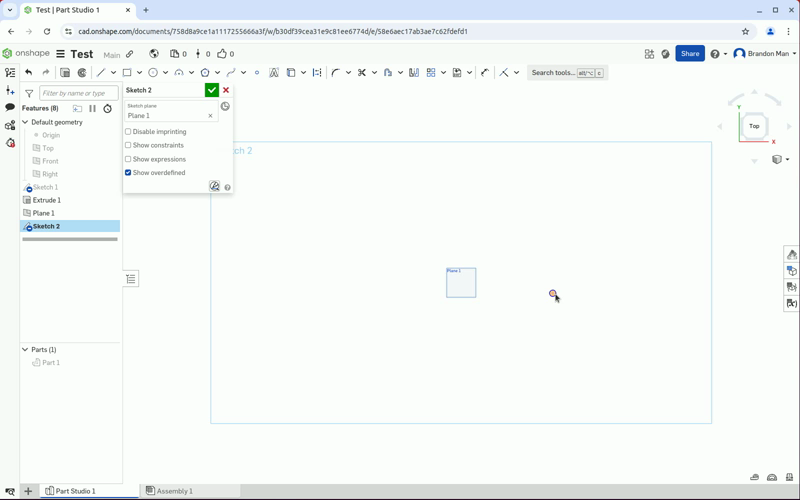
scroll(6)
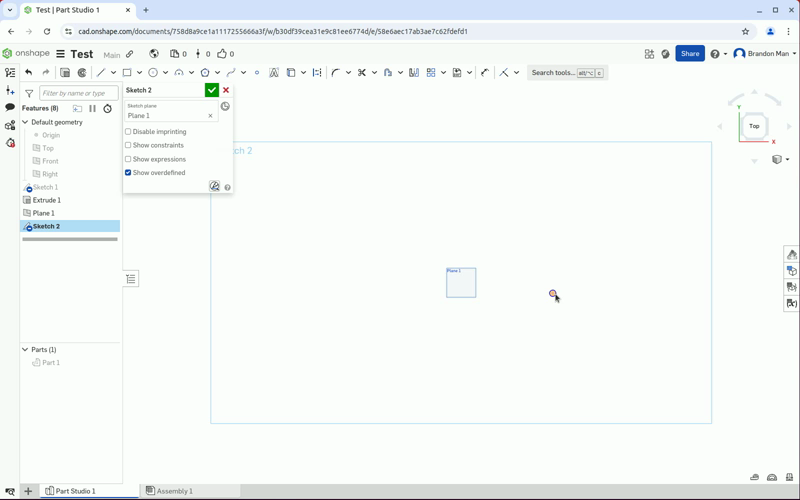
scroll(6)
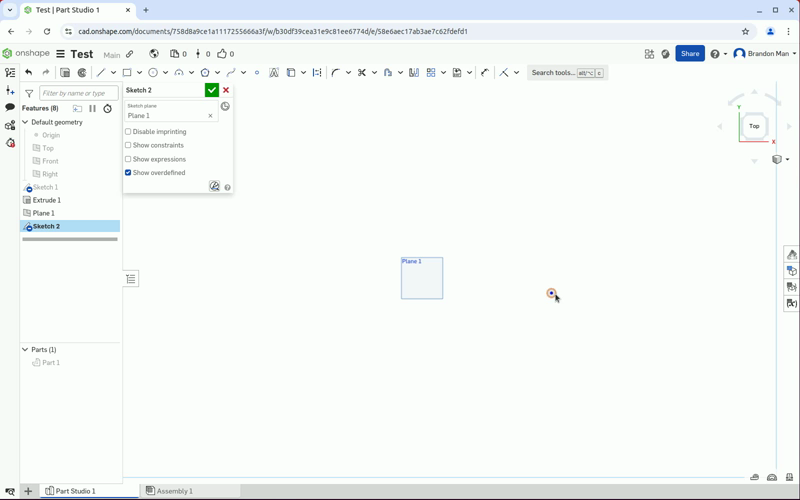
scroll(6)
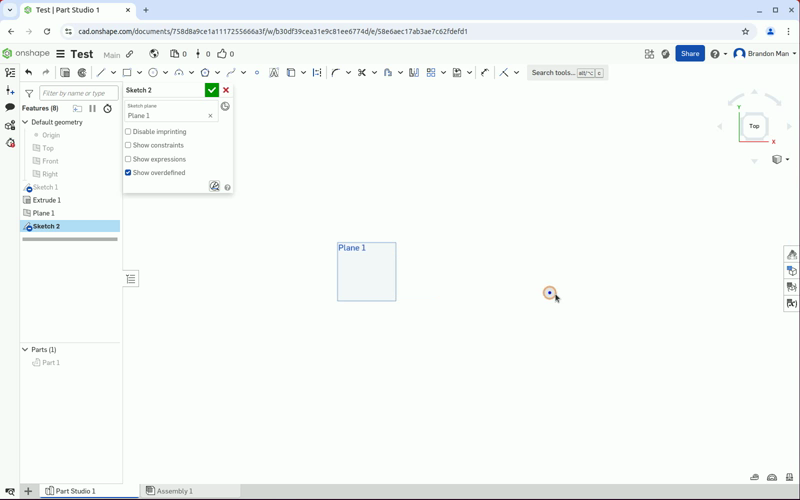
scroll(6)
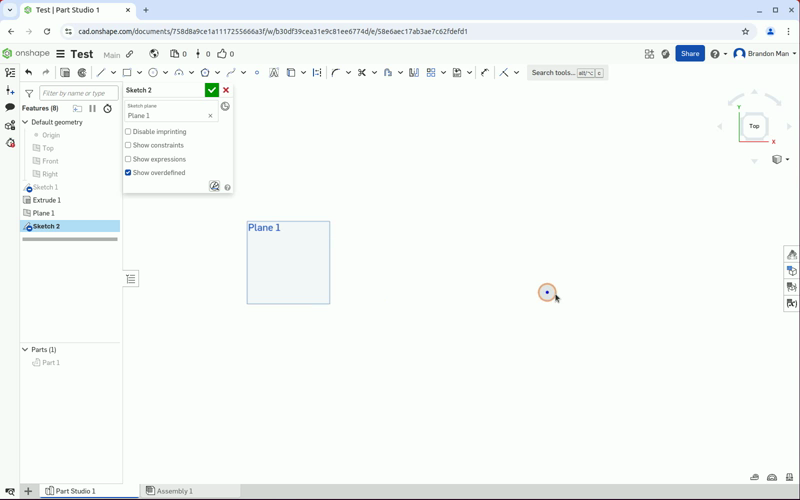
scroll(6)
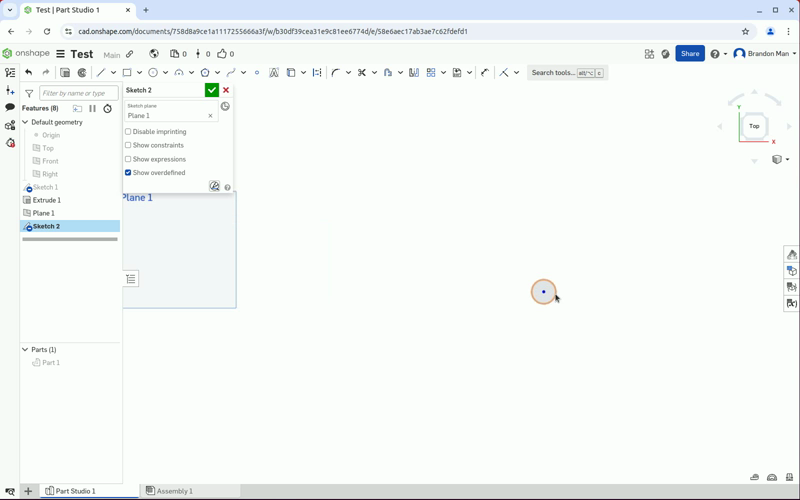
scroll(6)
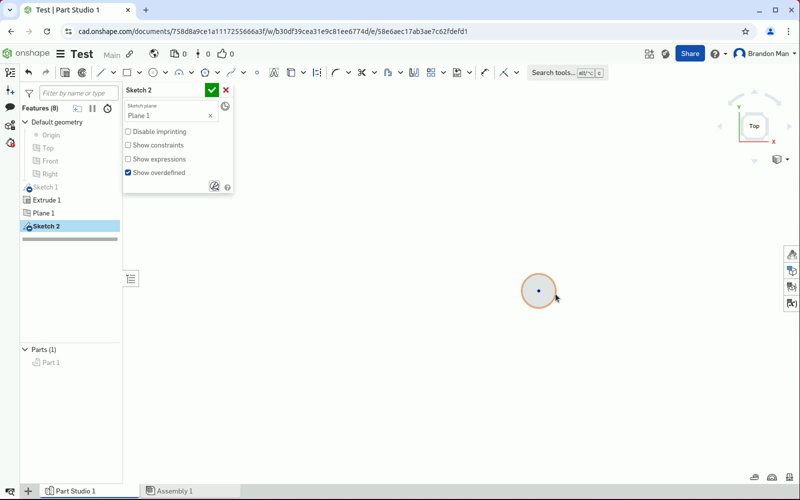
scroll(6)
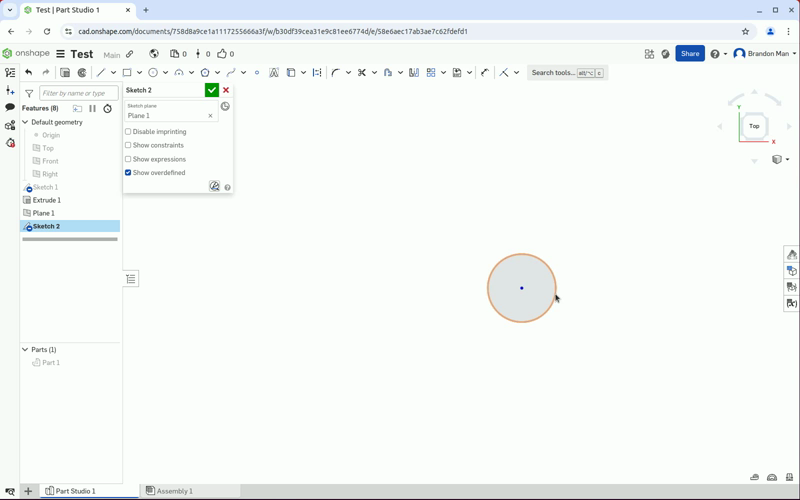
click(555, 293)
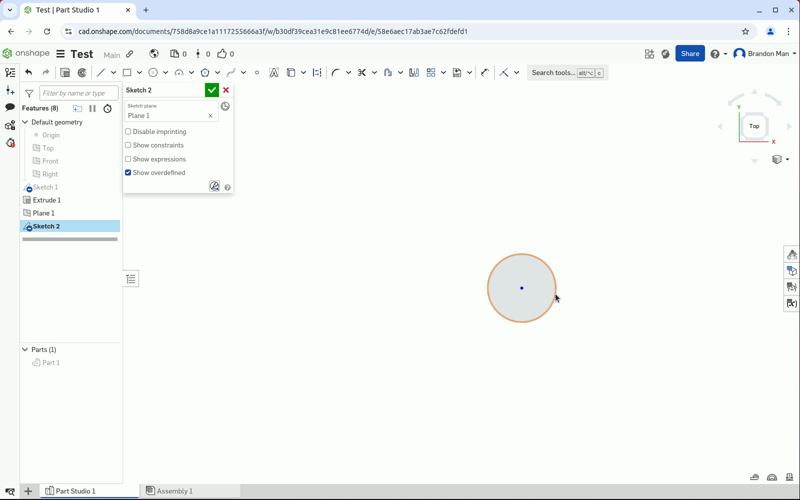
scroll(-6)
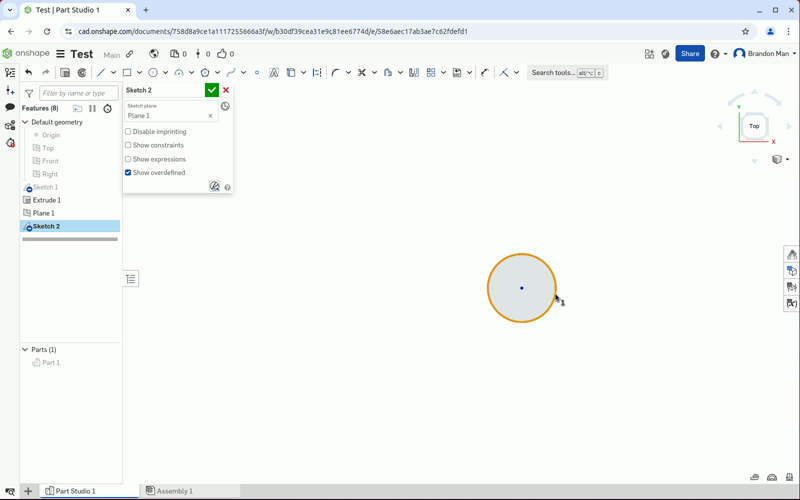
scroll(-6)
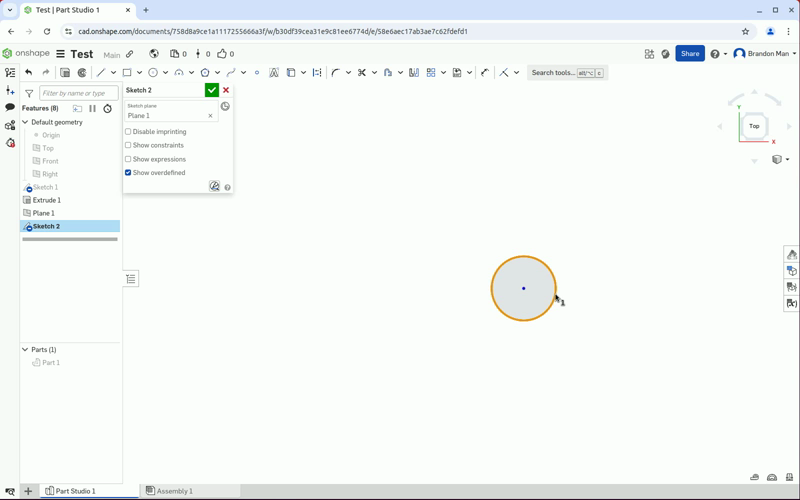
scroll(-6)
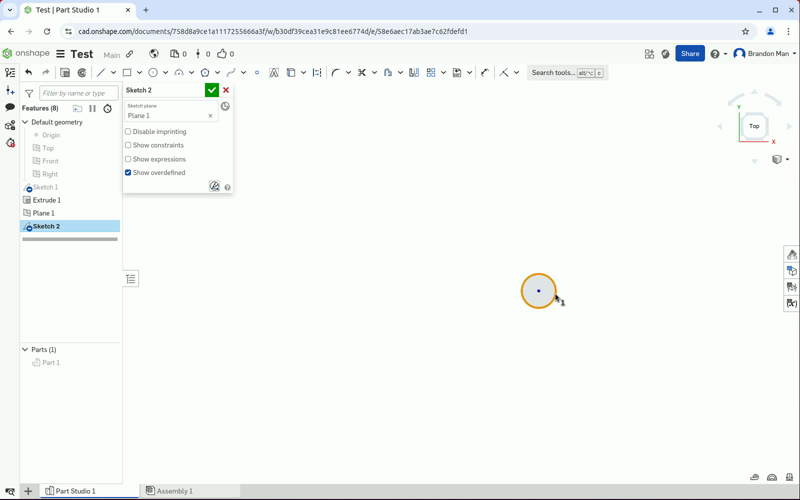
scroll(-6)
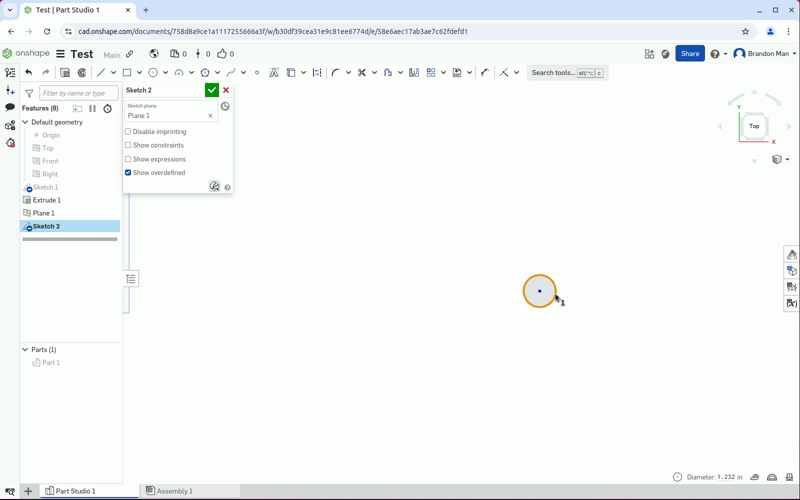
scroll(-6)
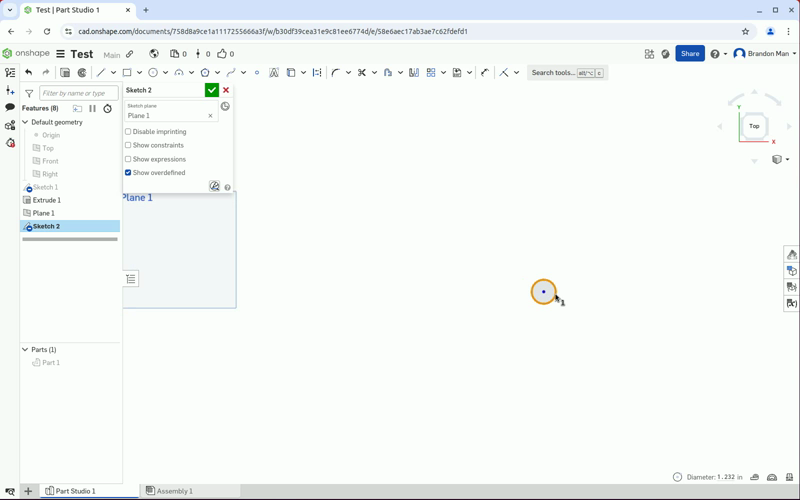
scroll(-6)
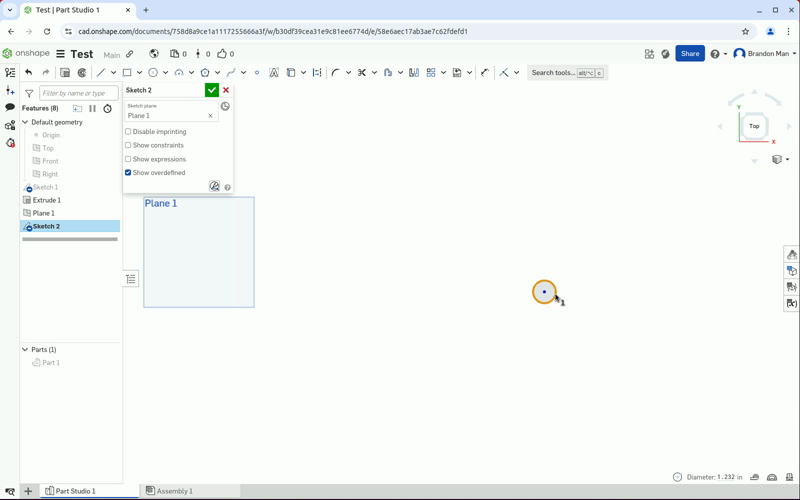
scroll(-6)
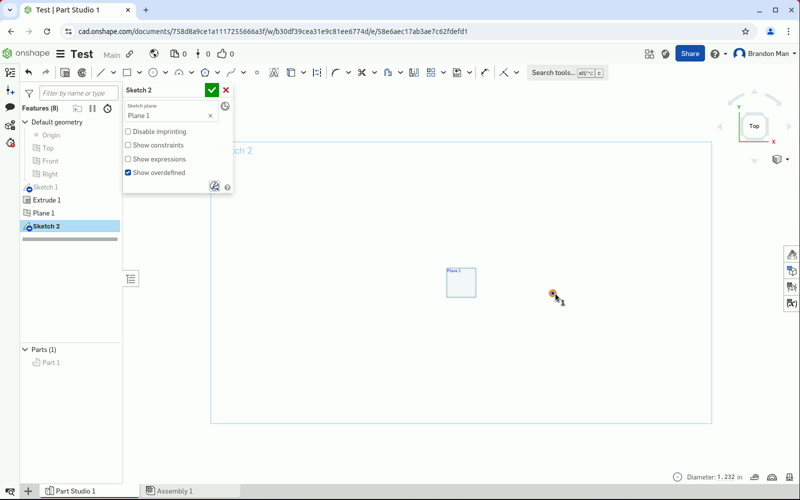
mouse_move(73, 352)
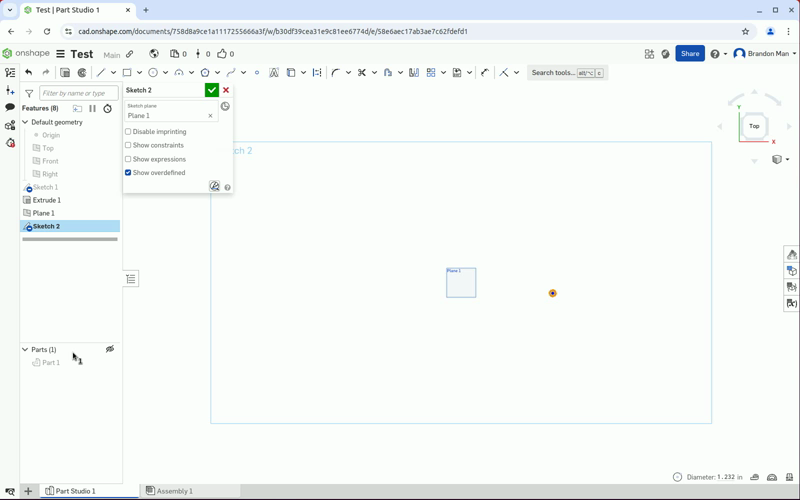
key(shift+y)
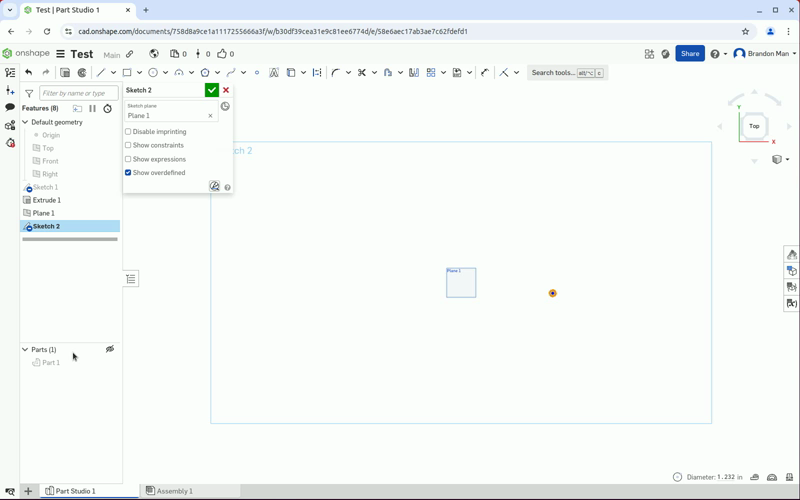
key(shift+e)
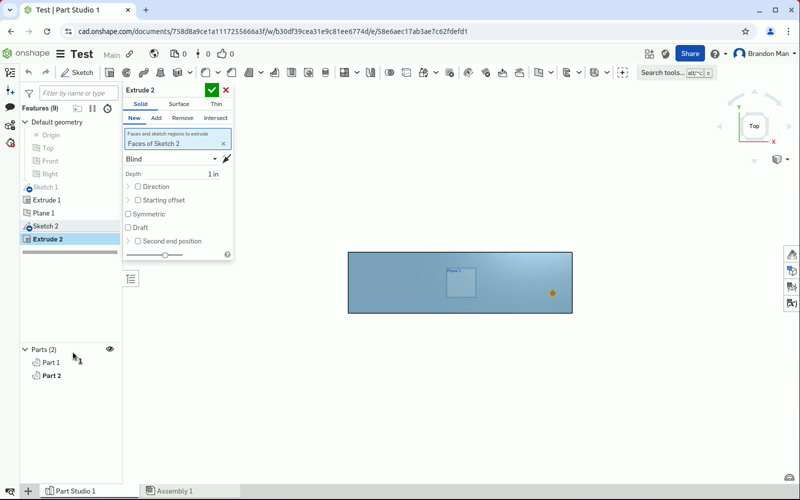
mouse_move(143, 106)
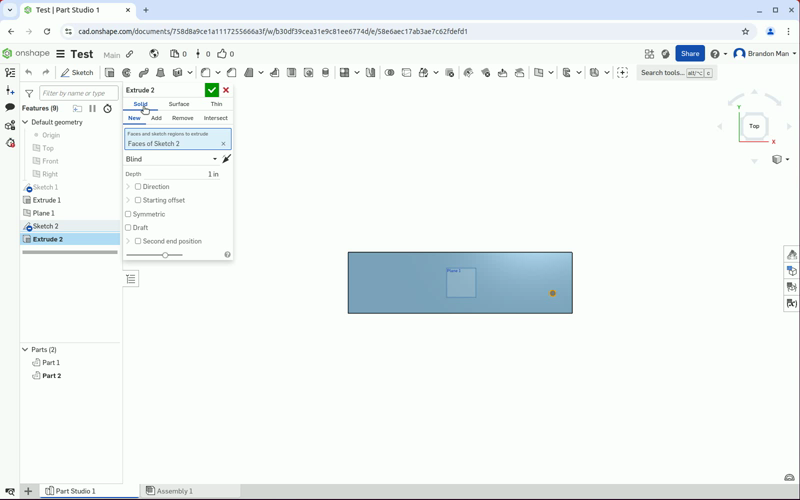
click(143, 106)
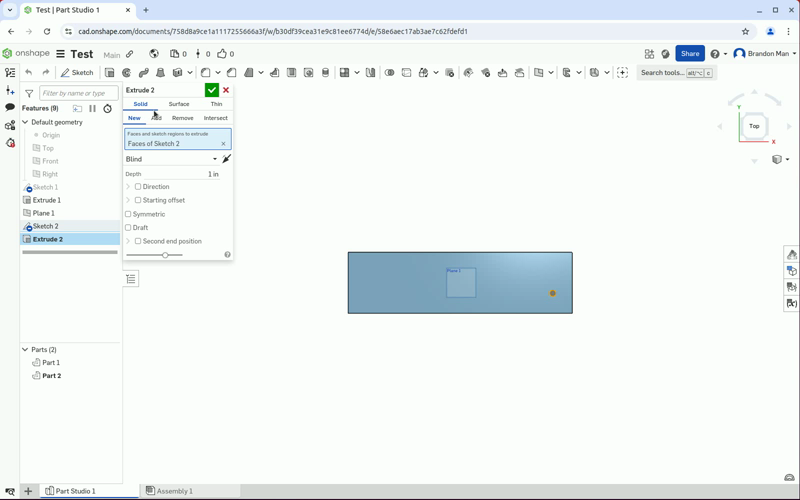
mouse_move(186, 120)
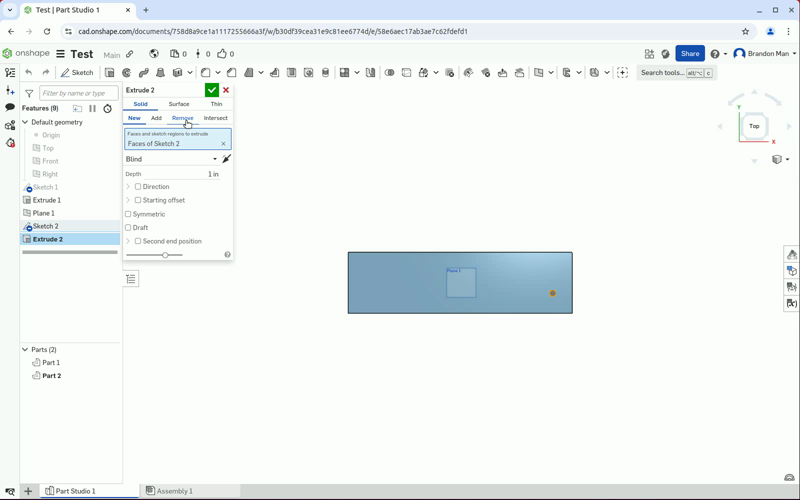
click(186, 120)
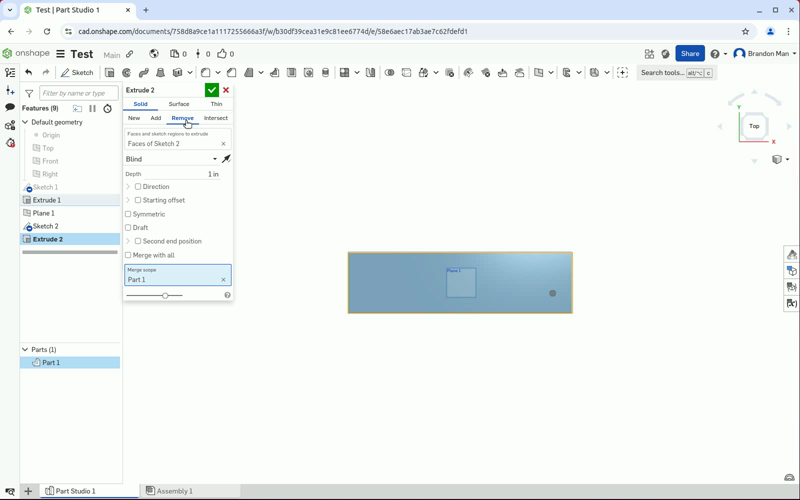
key(tab, 4)
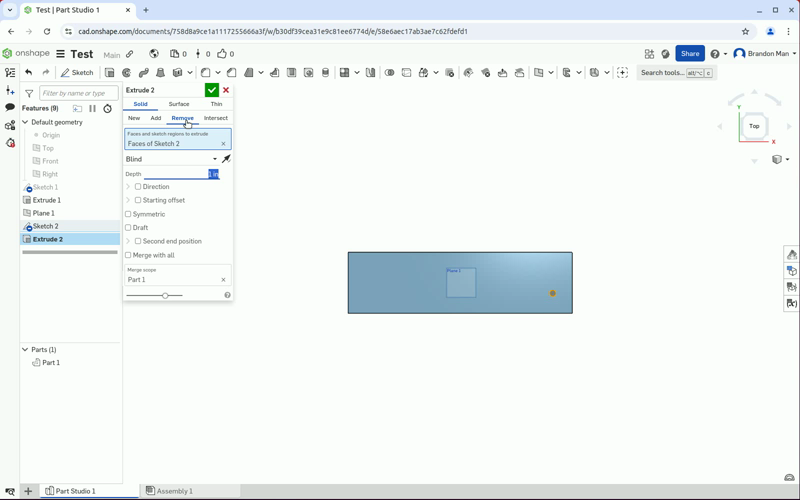
text(4.092)
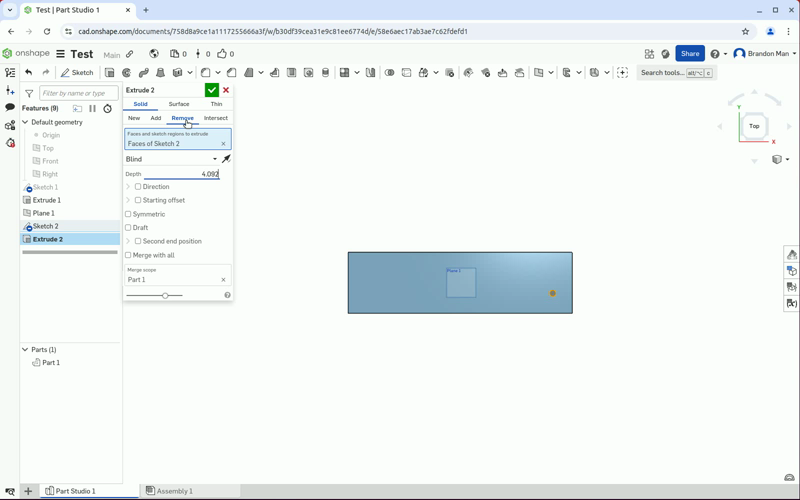
key(tab, 6)
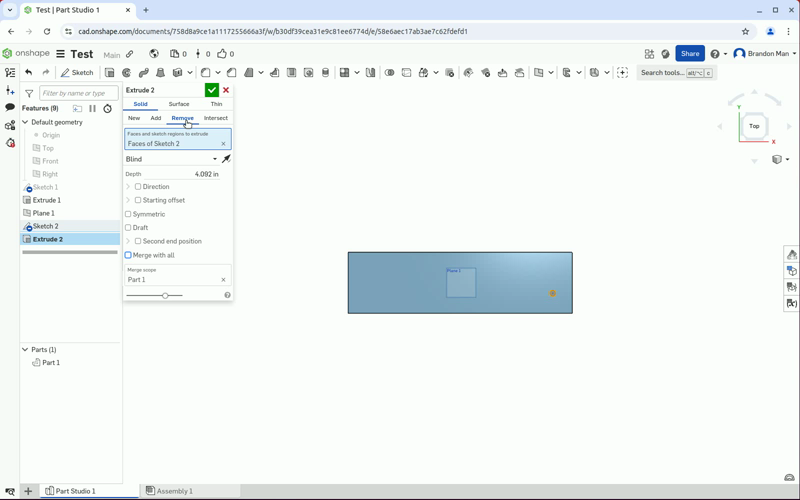
key(space)
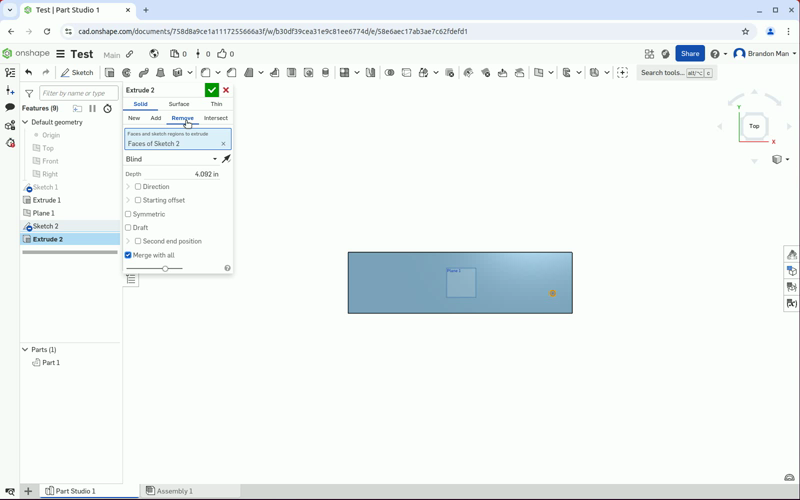
key(enter)
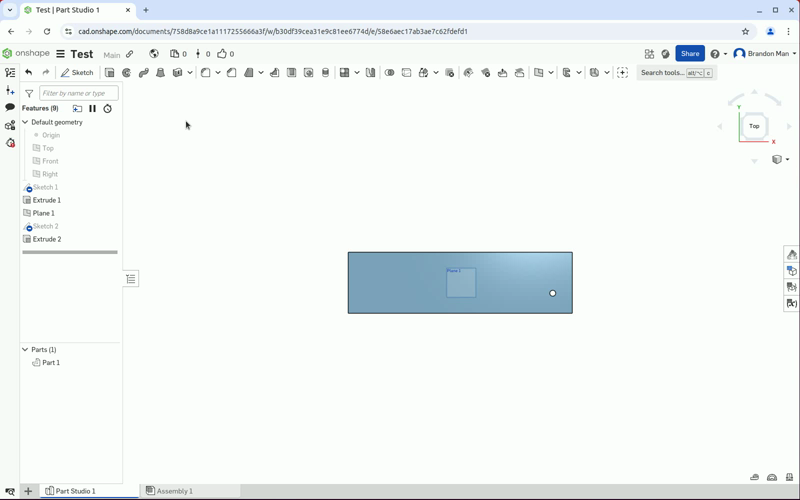
key(shift+h)
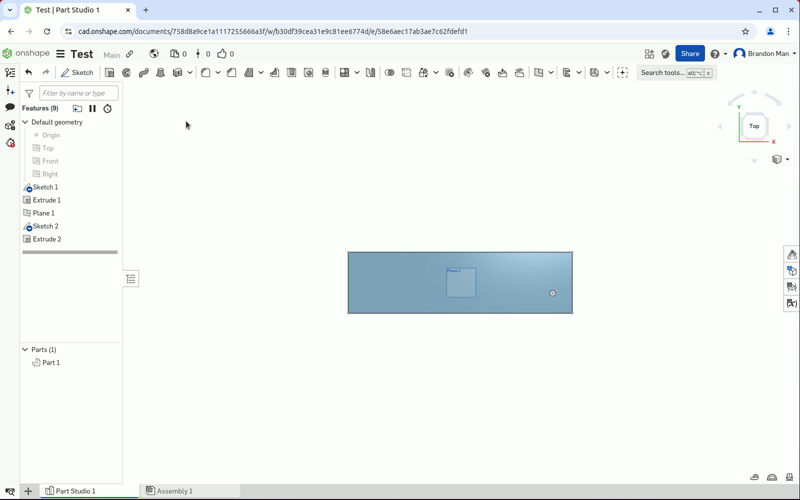
key(shift+h)
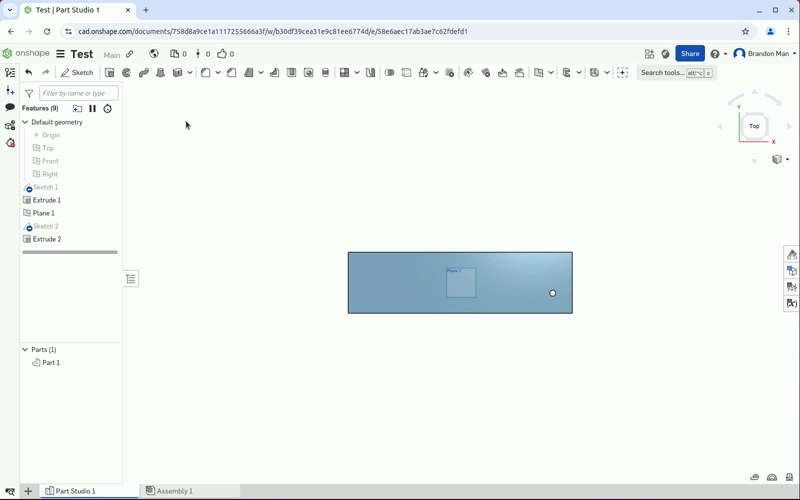
mouse_move(73, 189)
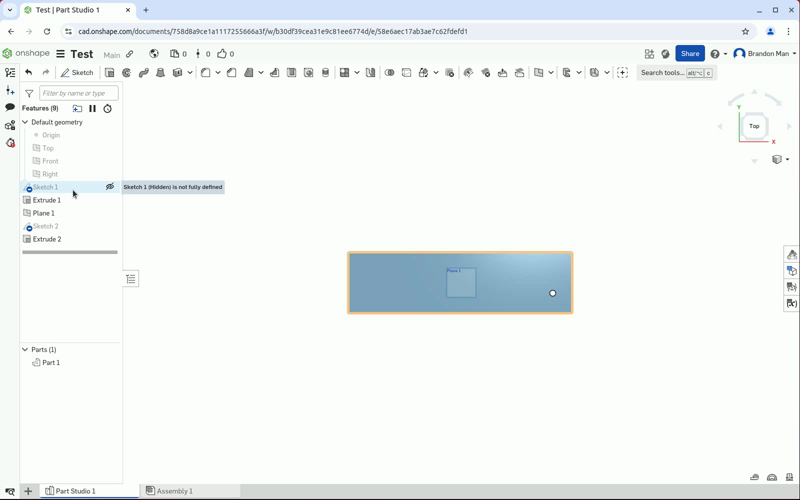
click(73, 189)
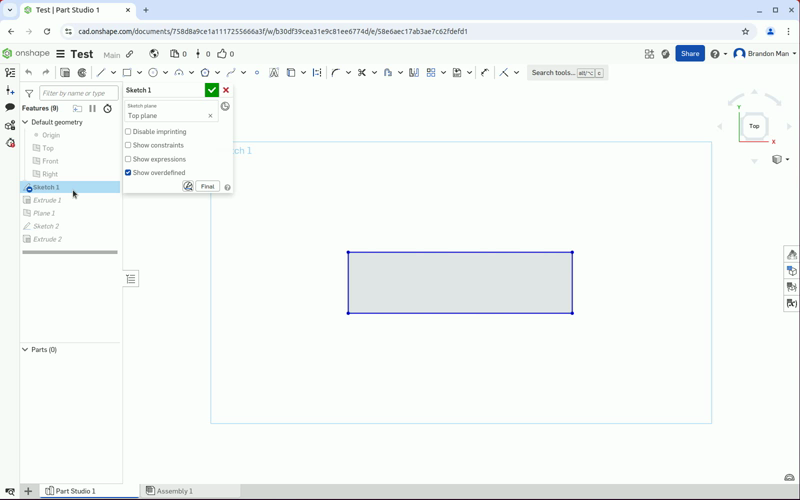
mouse_move(229, 92)
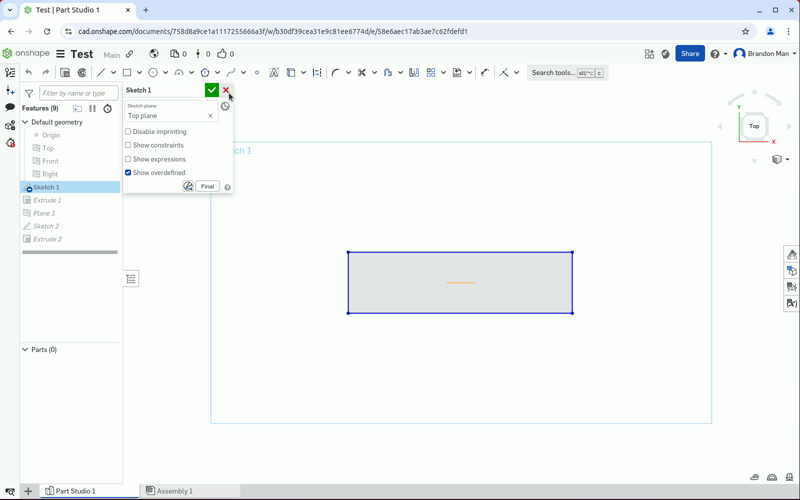
click(229, 92)
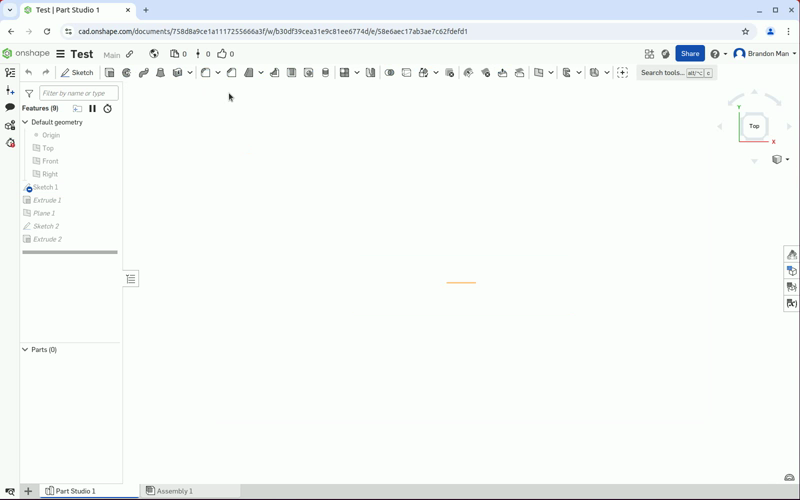
key(shift+s)
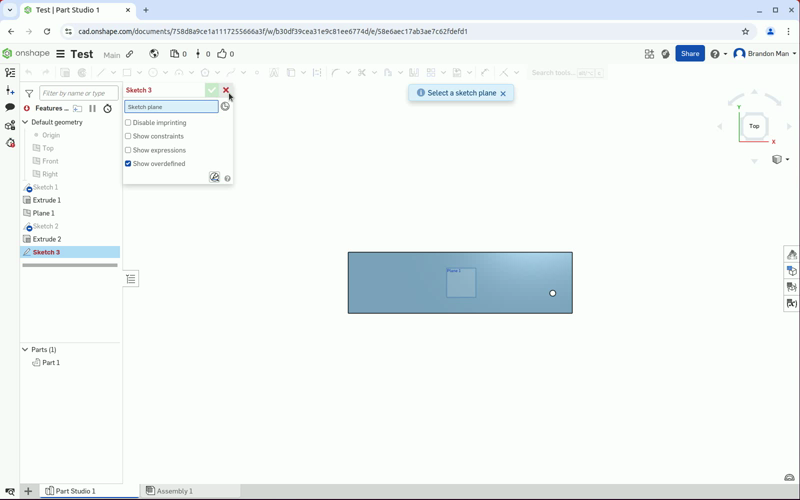
mouse_move(73, 215)
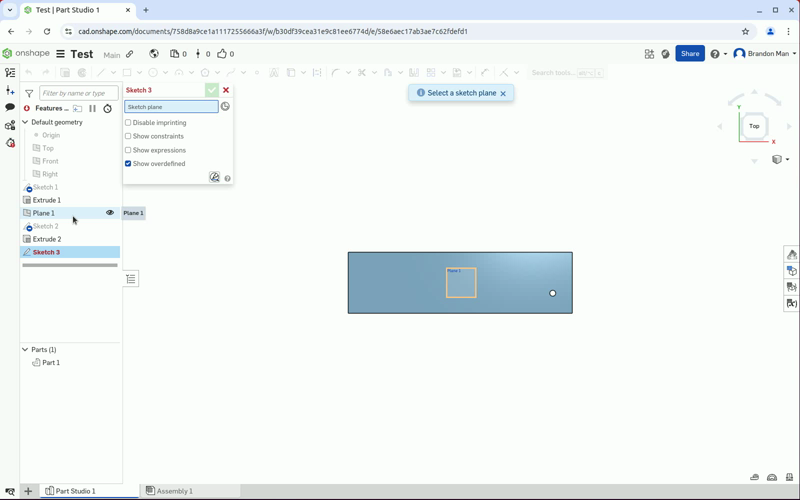
click(73, 215)
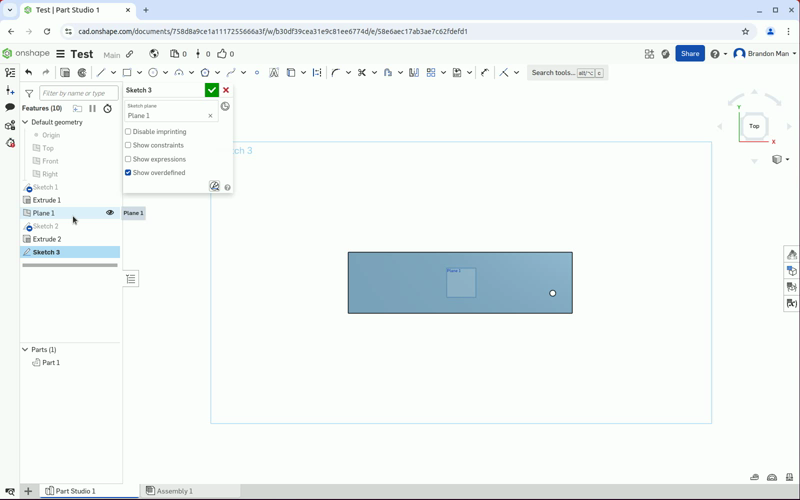
mouse_move(73, 352)
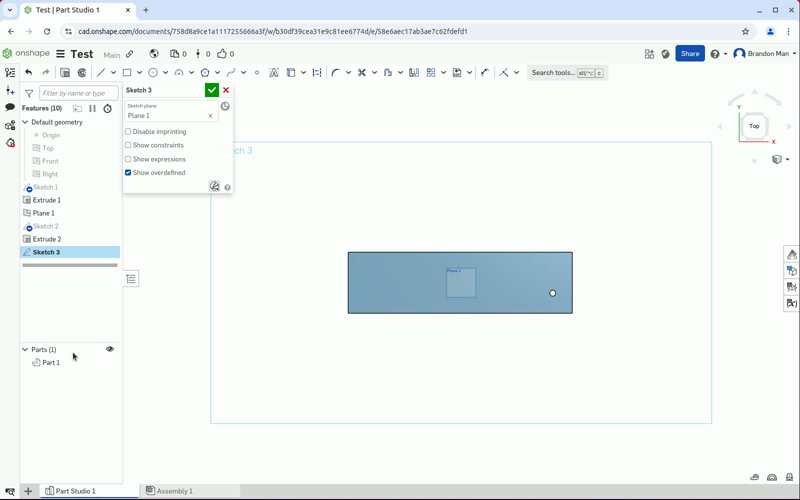
key(y)
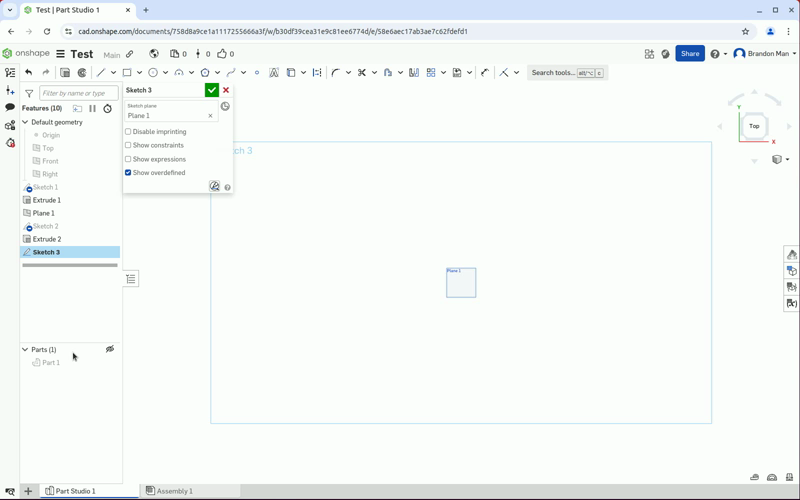
key(c)
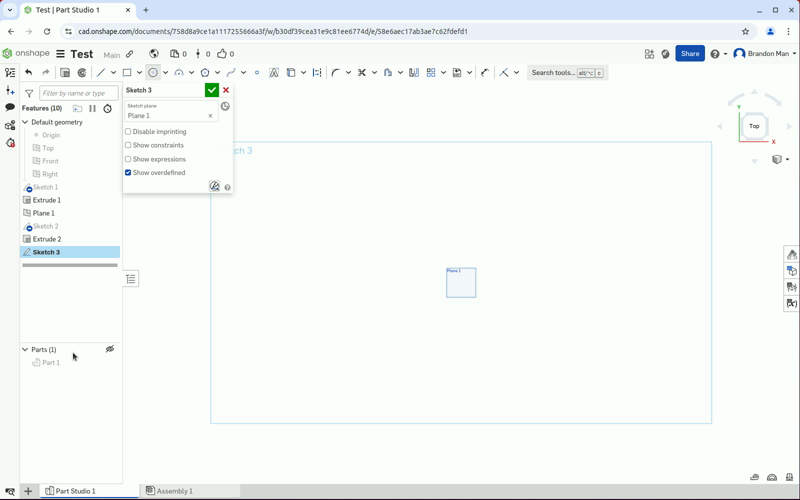
key_down(shift)
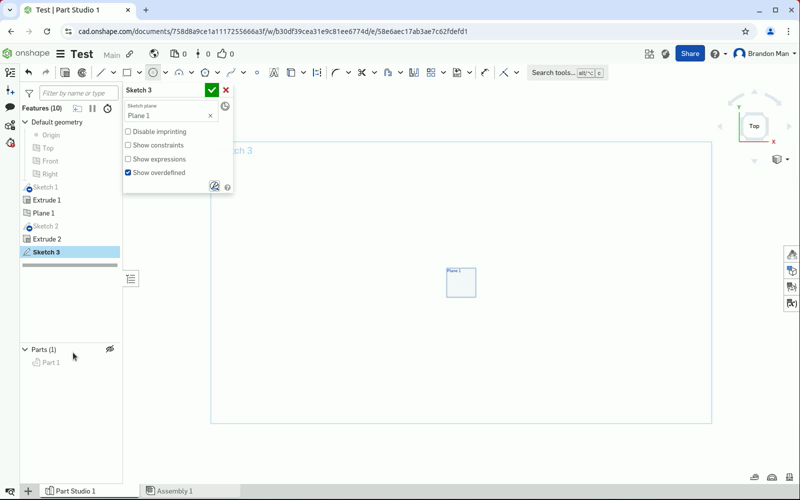
mouse_move(552, 272)
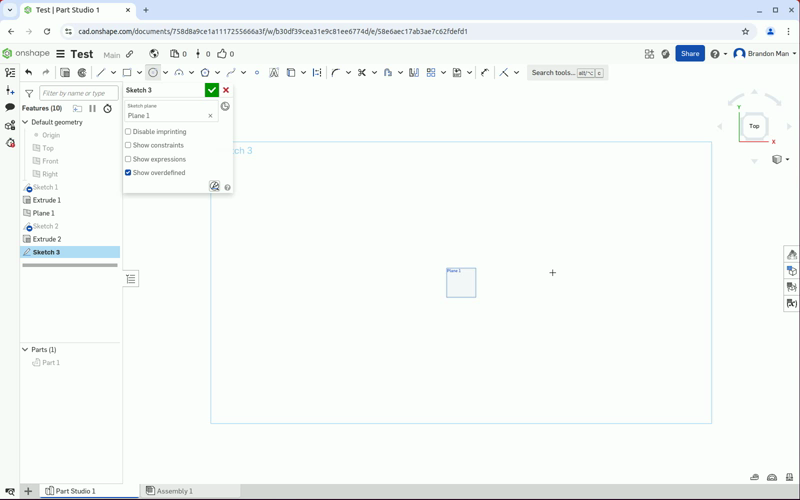
click(552, 272)
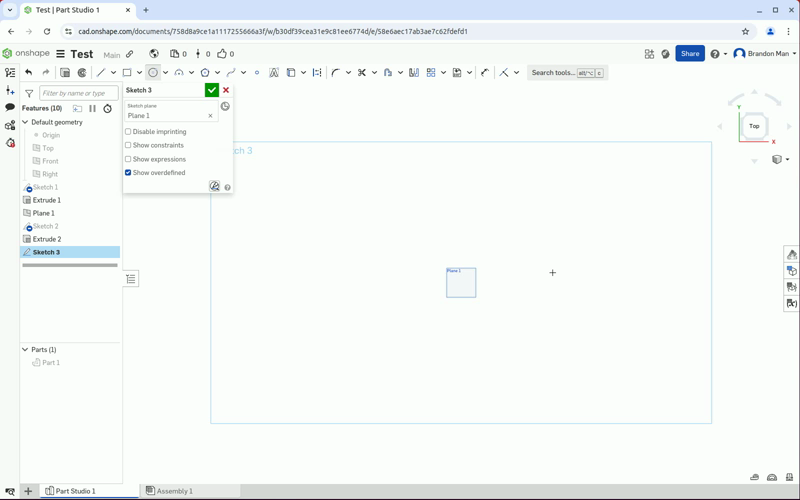
key_up(shift)
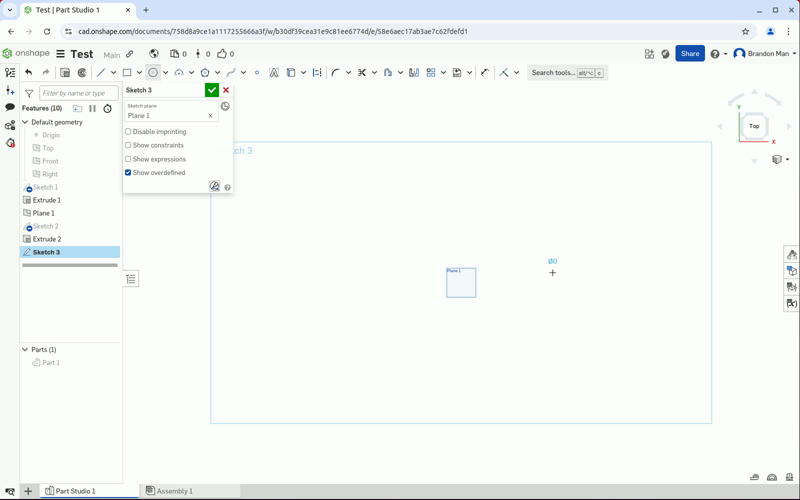
mouse_move(555, 272)
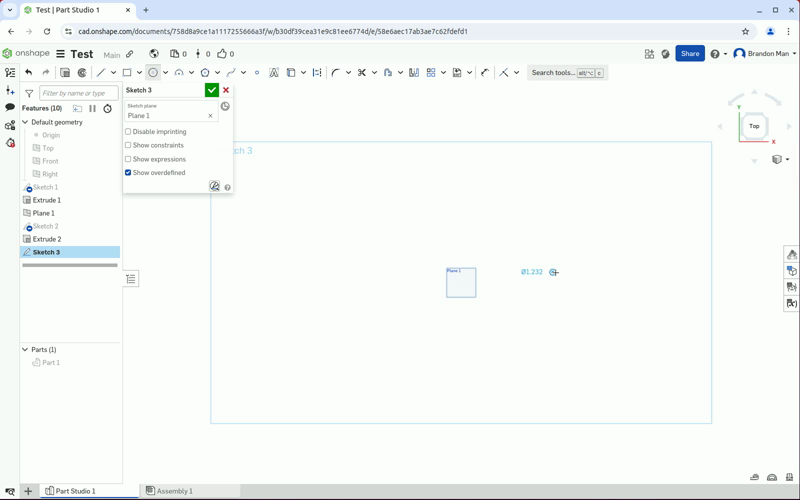
click(555, 272)
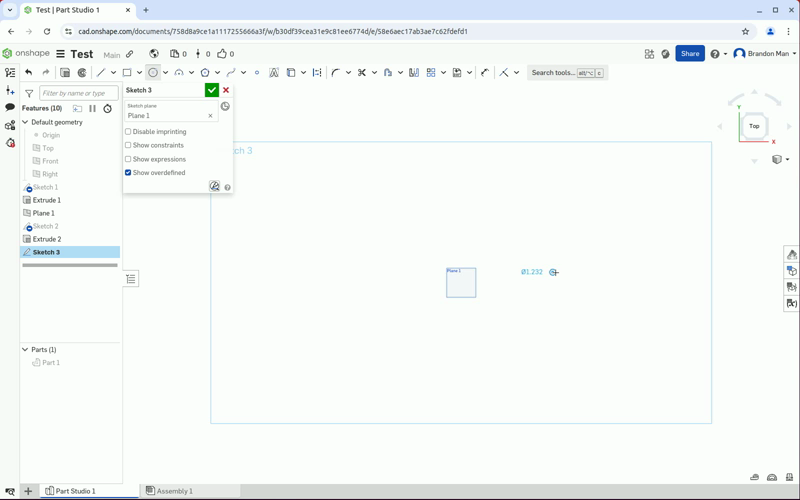
key(esc)
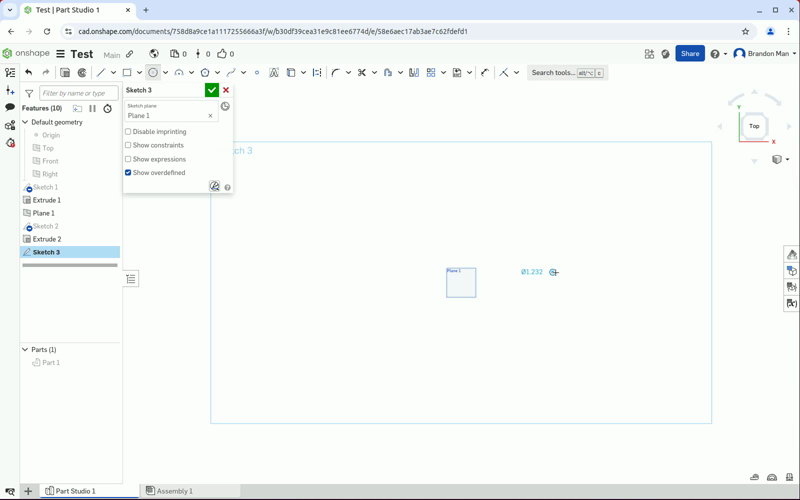
mouse_move(550, 274)
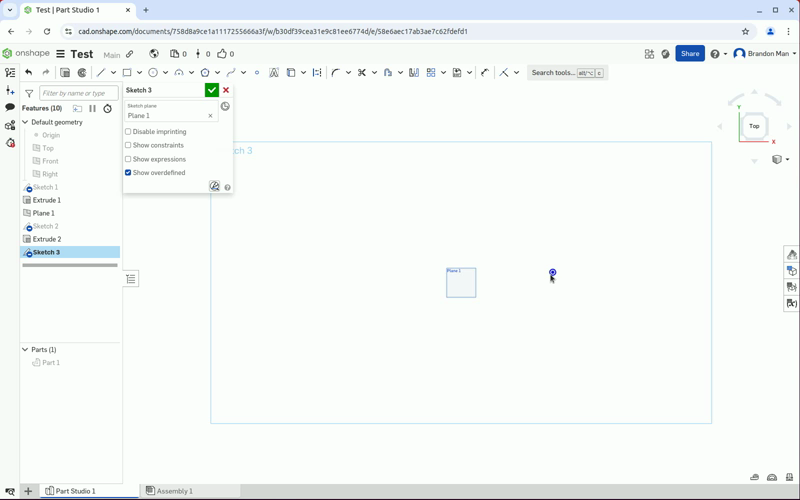
scroll(6)
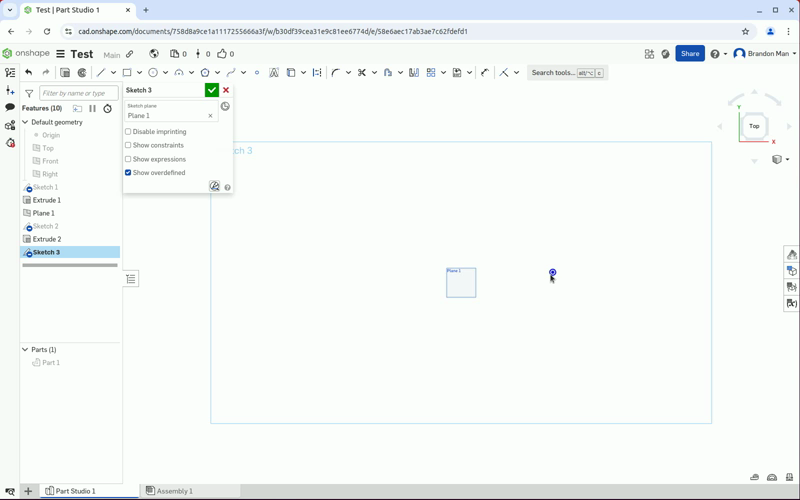
scroll(6)
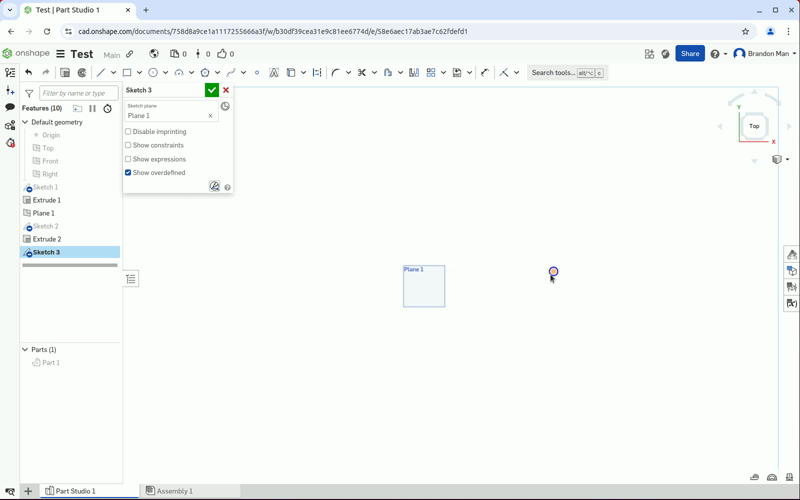
scroll(6)
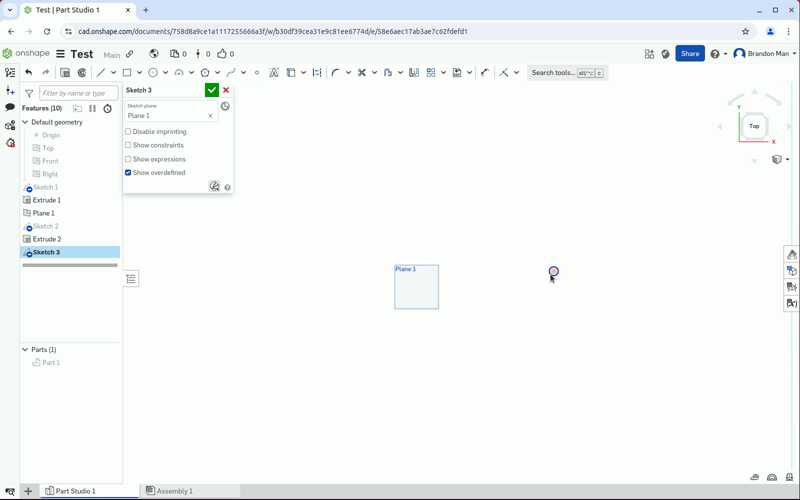
scroll(6)
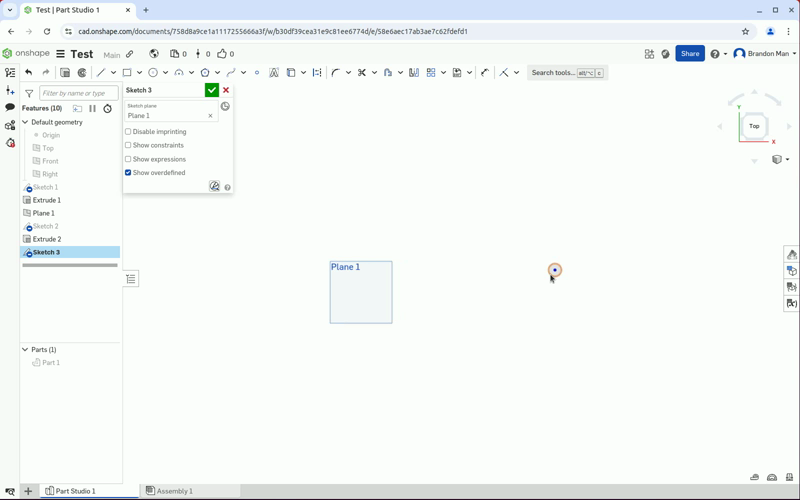
scroll(6)
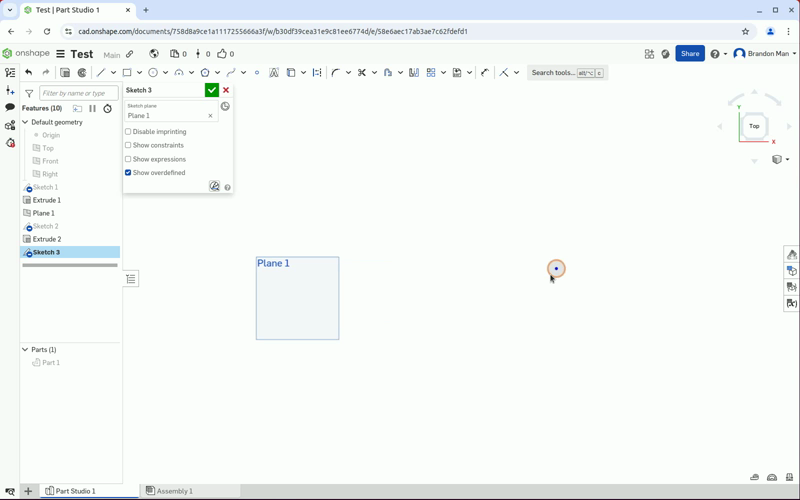
scroll(6)
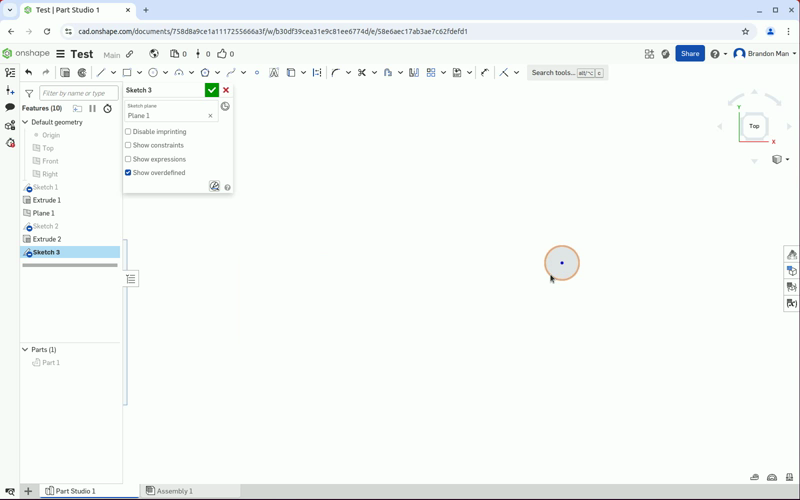
scroll(6)
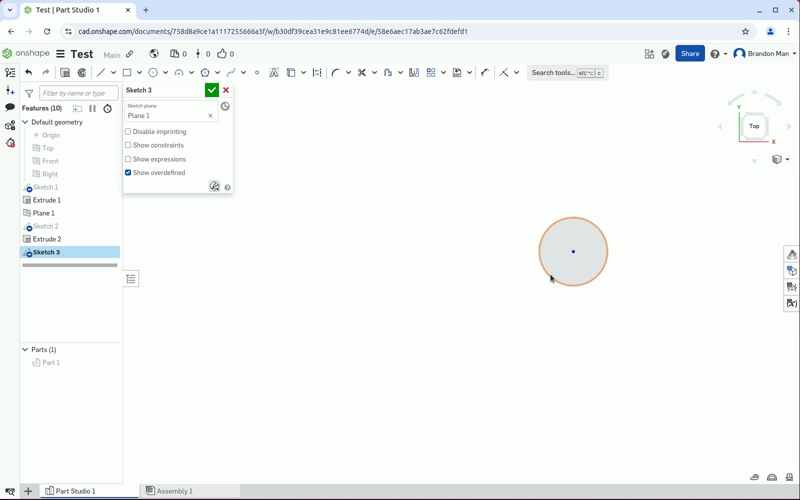
click(550, 274)
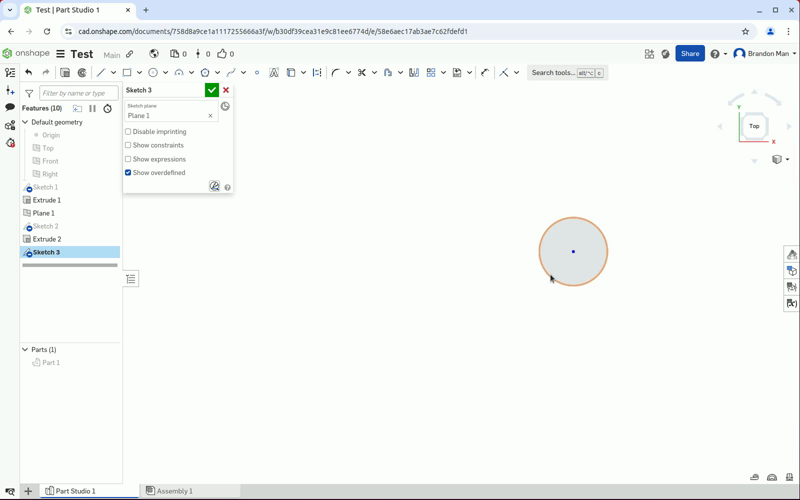
scroll(-6)
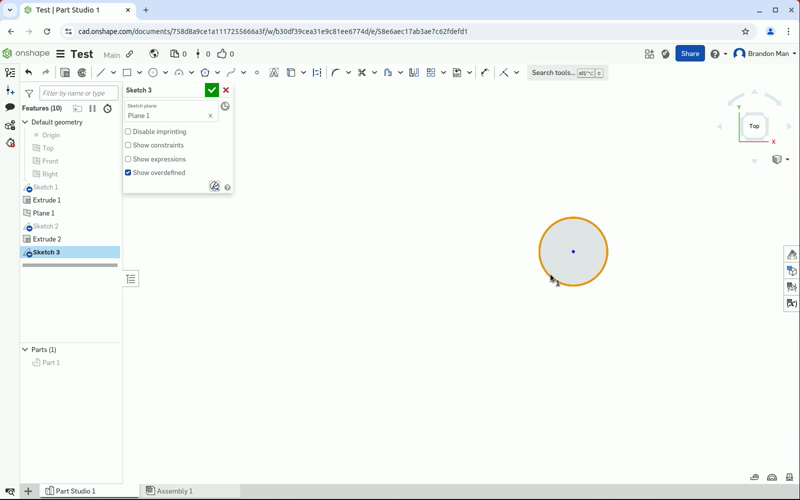
scroll(-6)
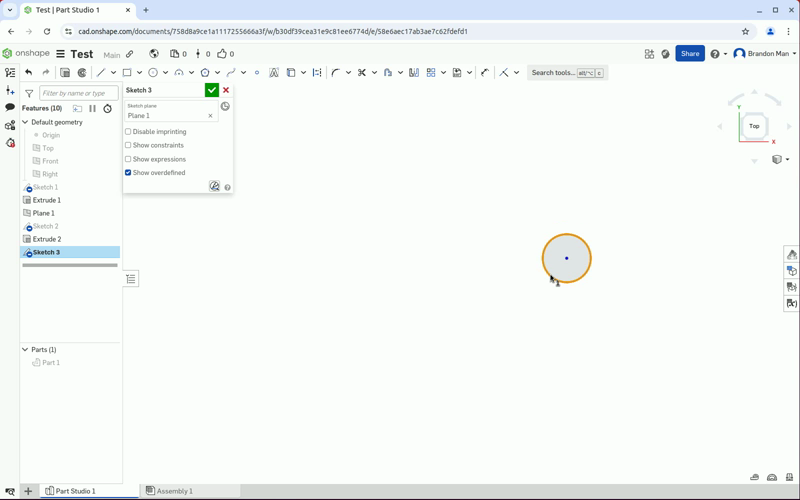
scroll(-6)
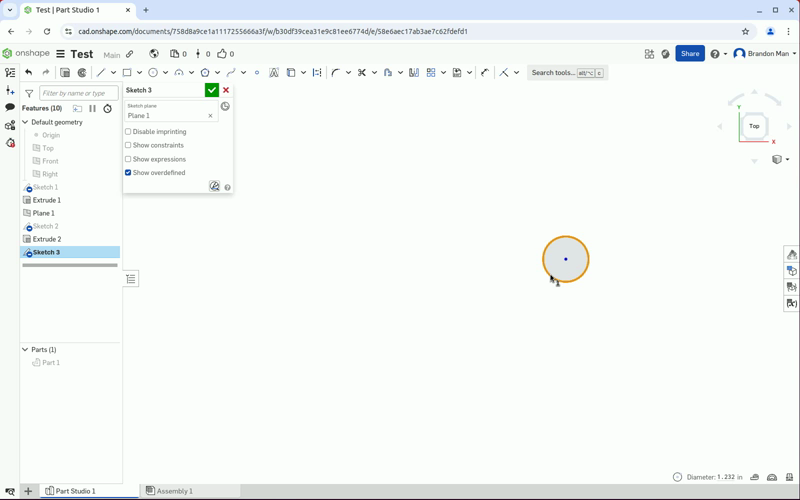
scroll(-6)
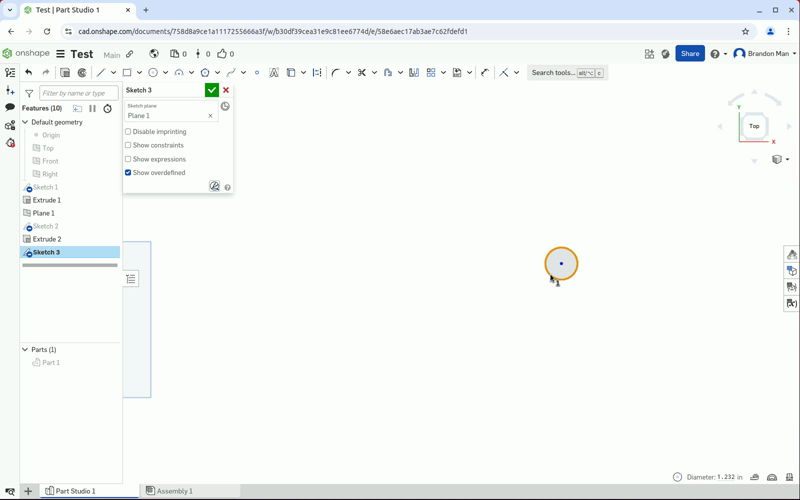
scroll(-6)
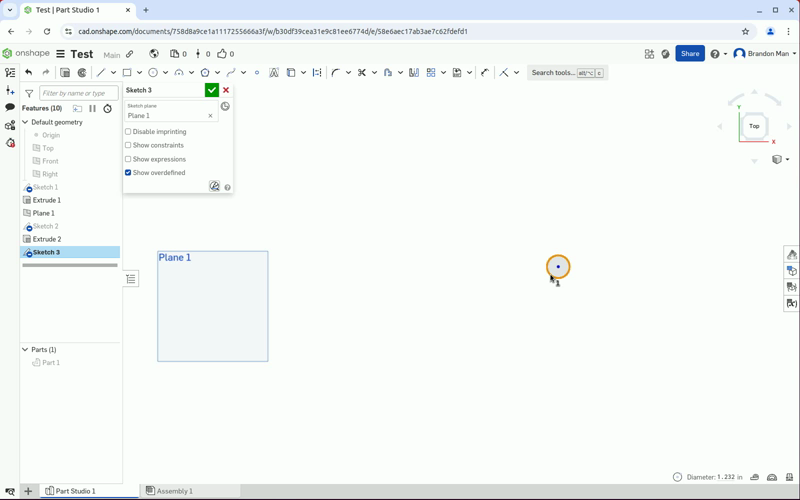
scroll(-6)
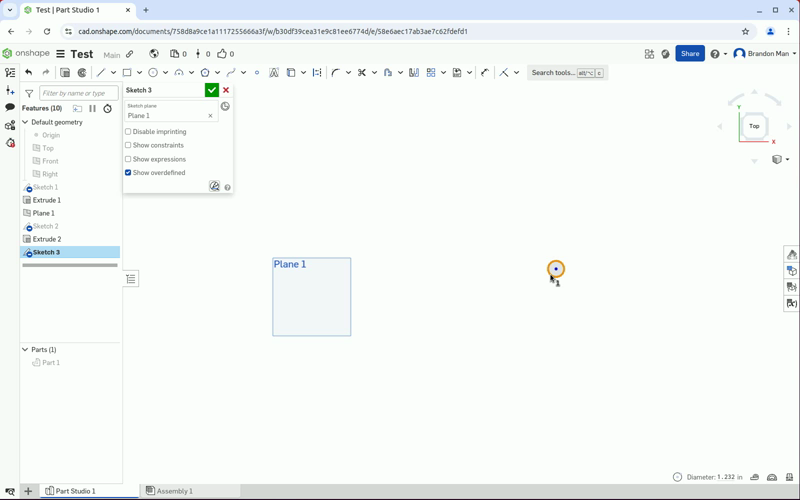
scroll(-6)
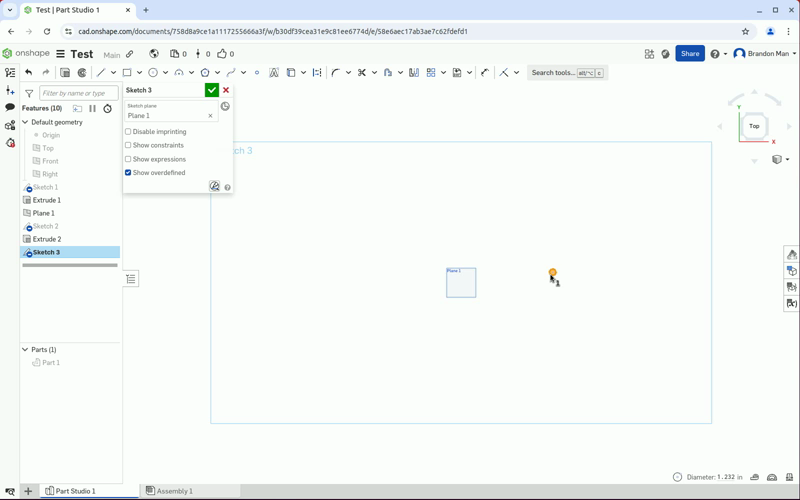
mouse_move(73, 352)
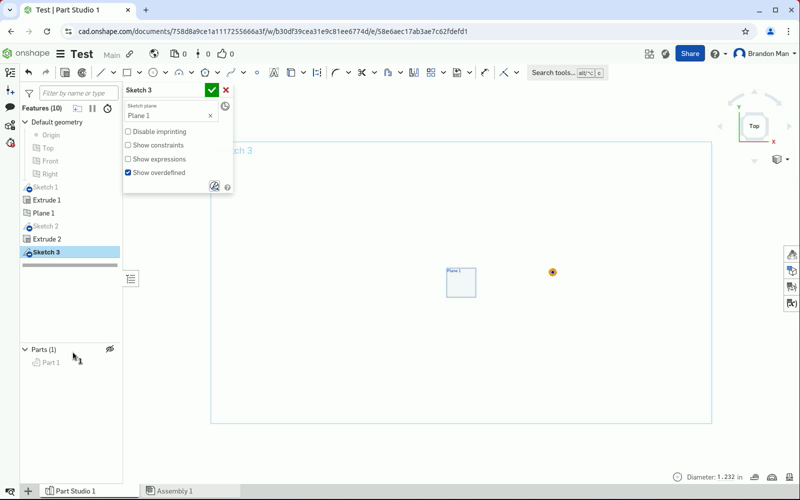
key(shift+y)
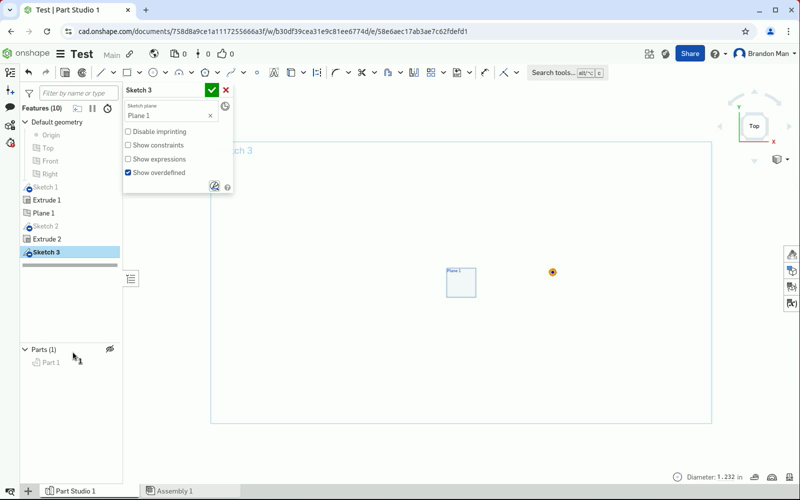
key(shift+e)
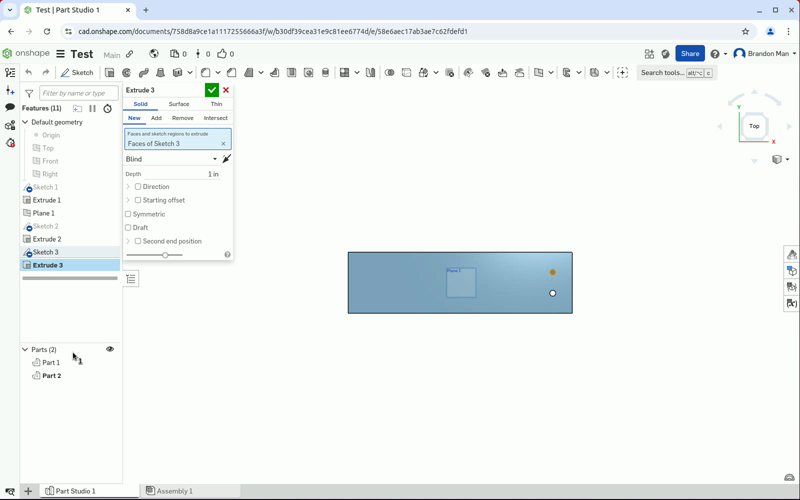
mouse_move(143, 106)
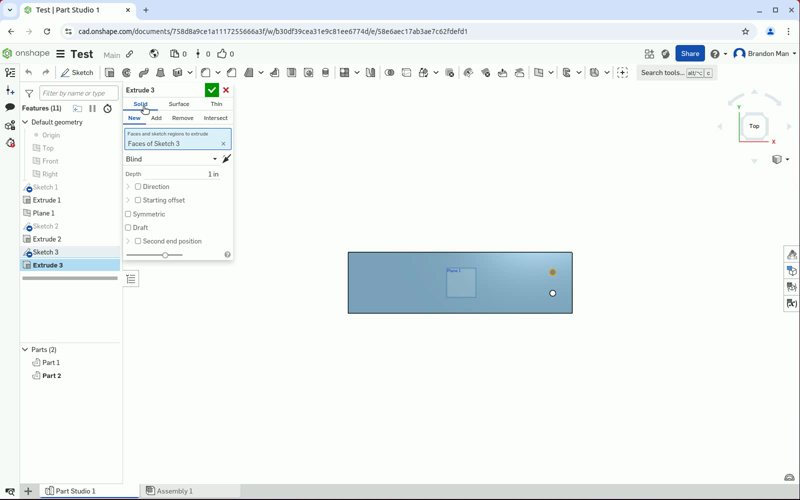
click(143, 106)
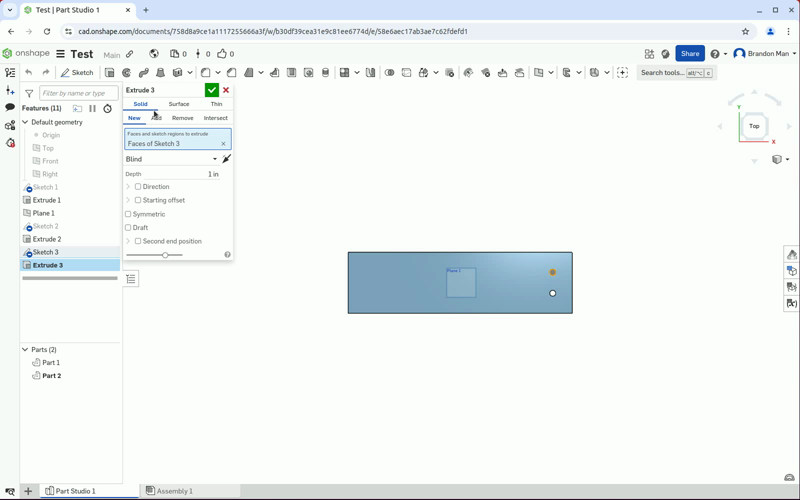
mouse_move(186, 120)
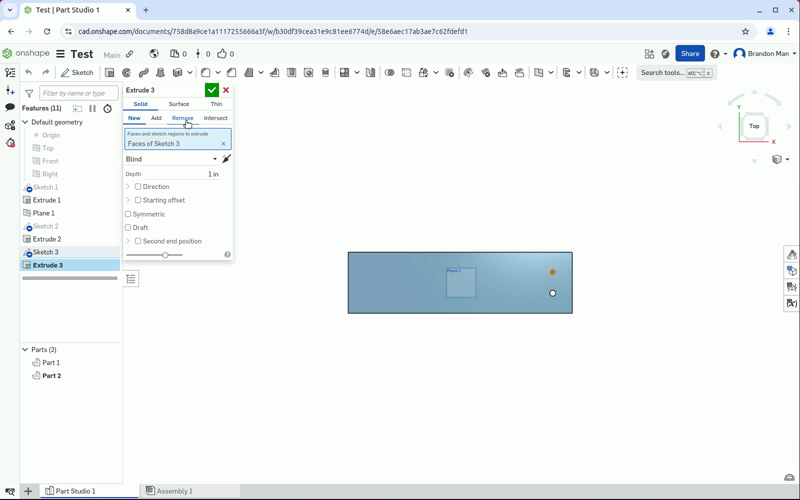
click(186, 120)
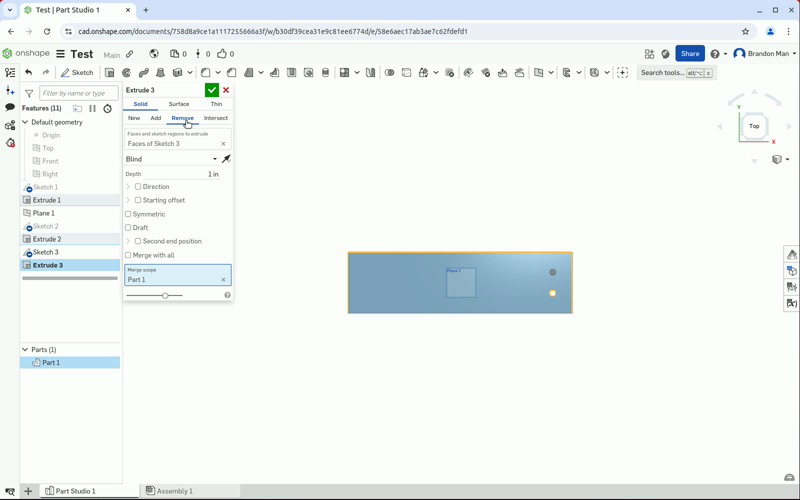
key(tab, 4)
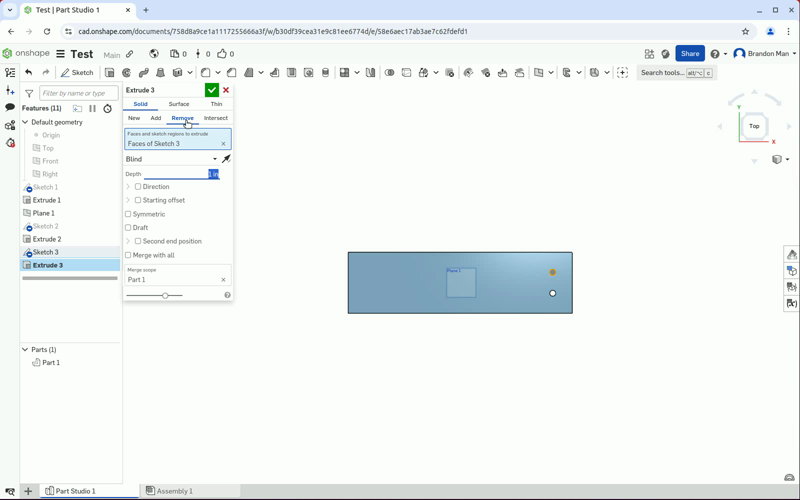
text(4.092)
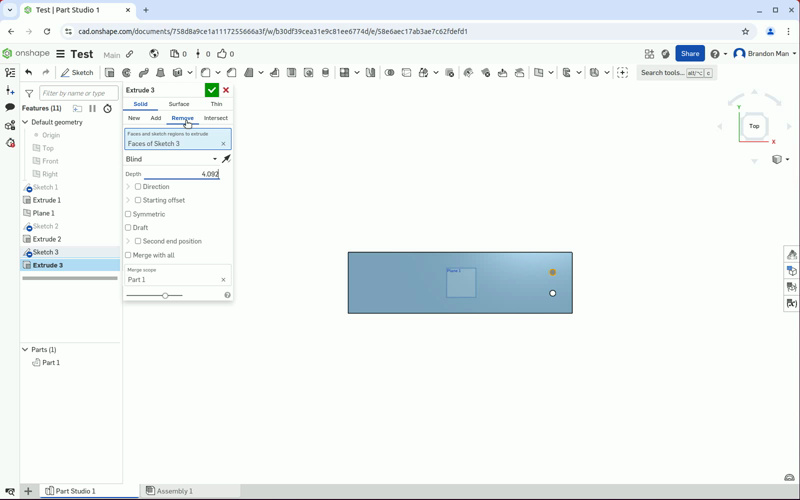
key(tab, 6)
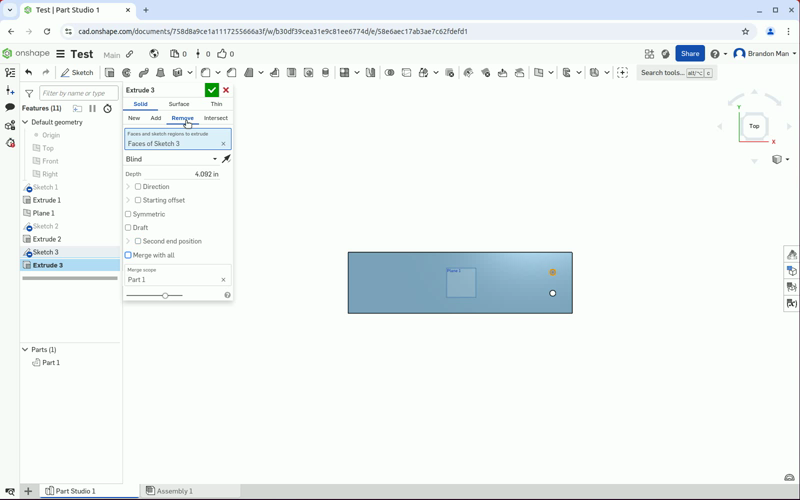
key(space)
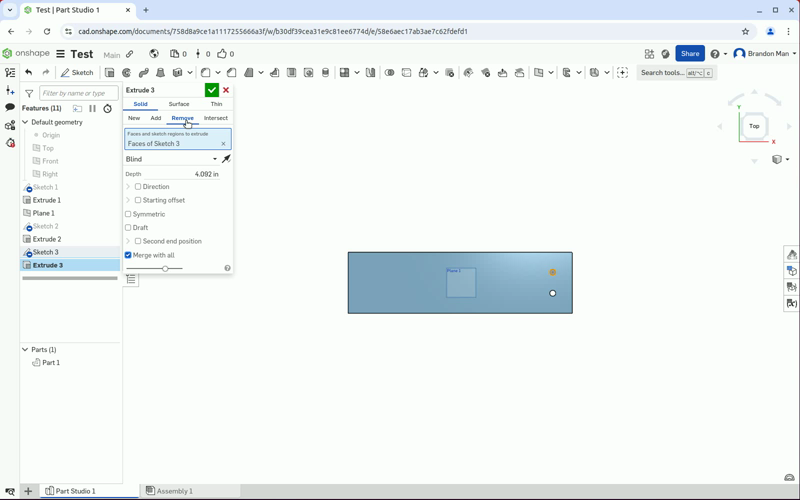
key(enter)
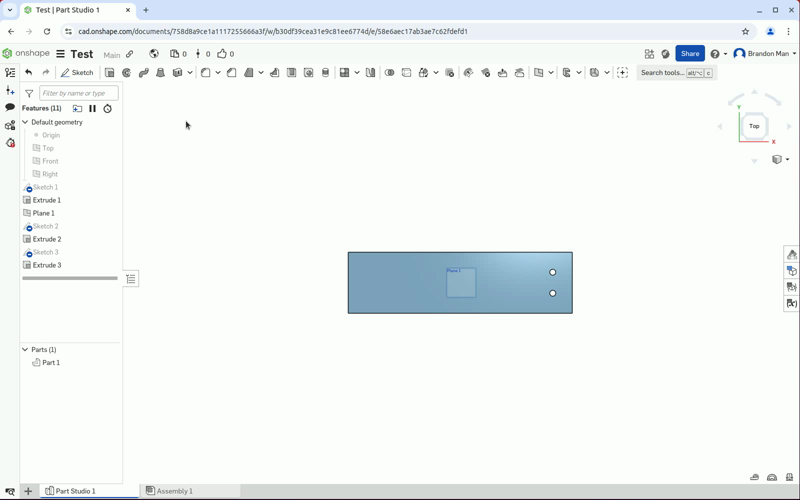
key(shift+h)
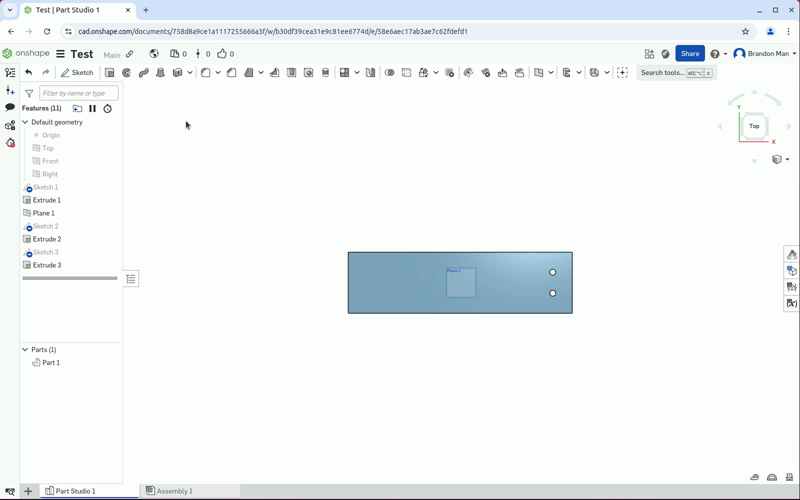
key(shift+h)
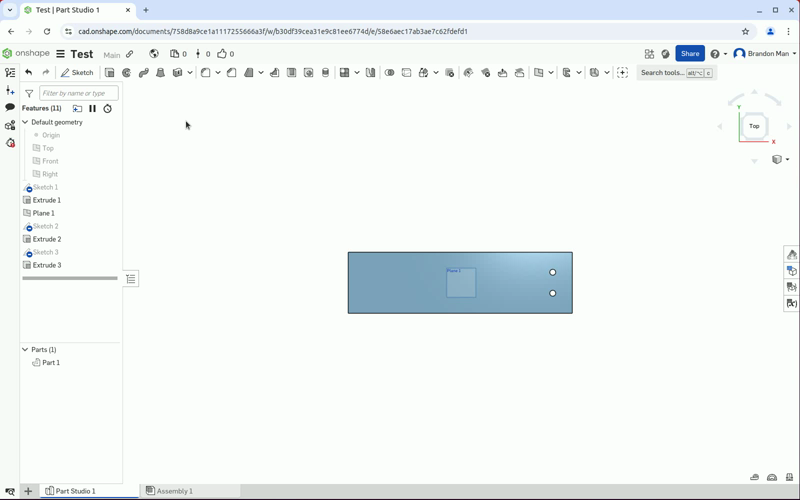
mouse_move(73, 189)
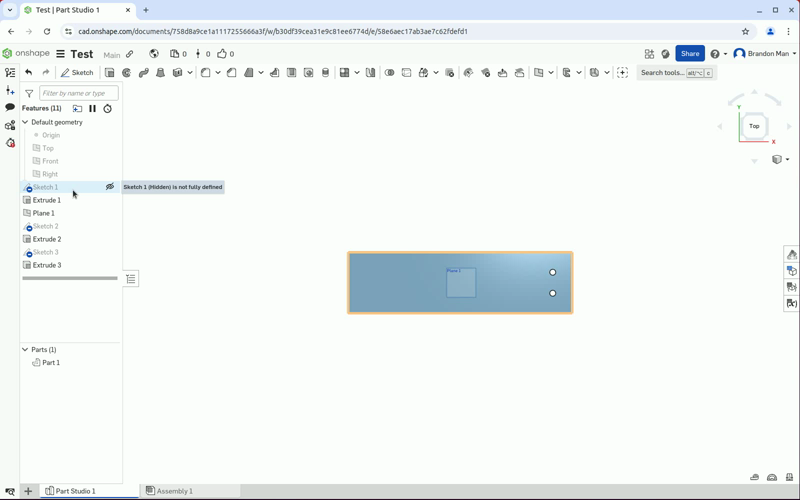
click(73, 189)
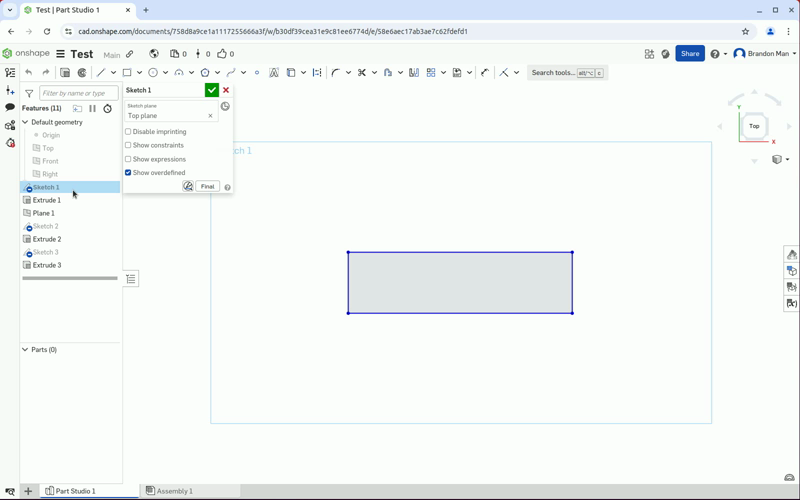
mouse_move(229, 92)
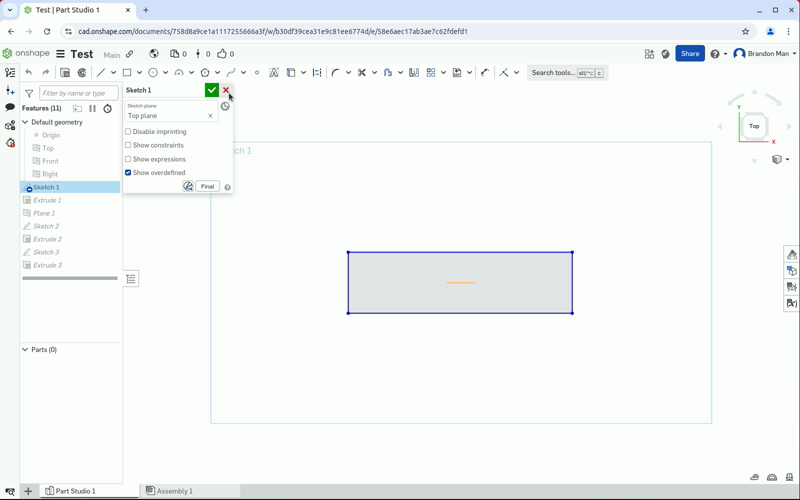
click(229, 92)
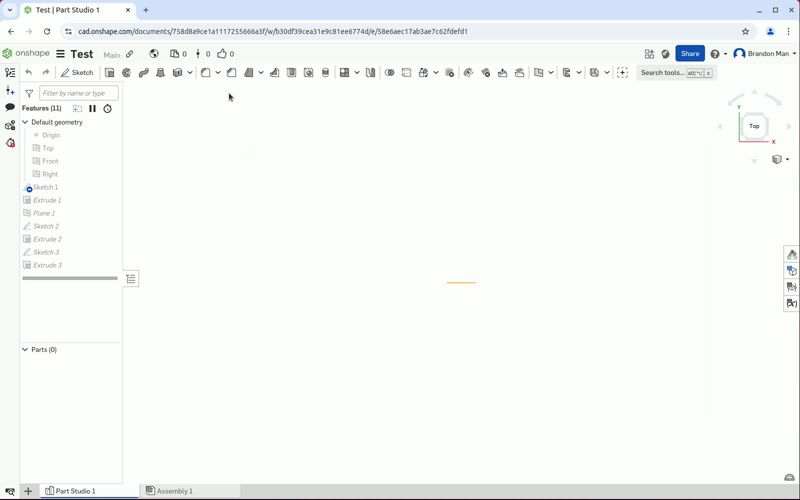
key(shift+s)
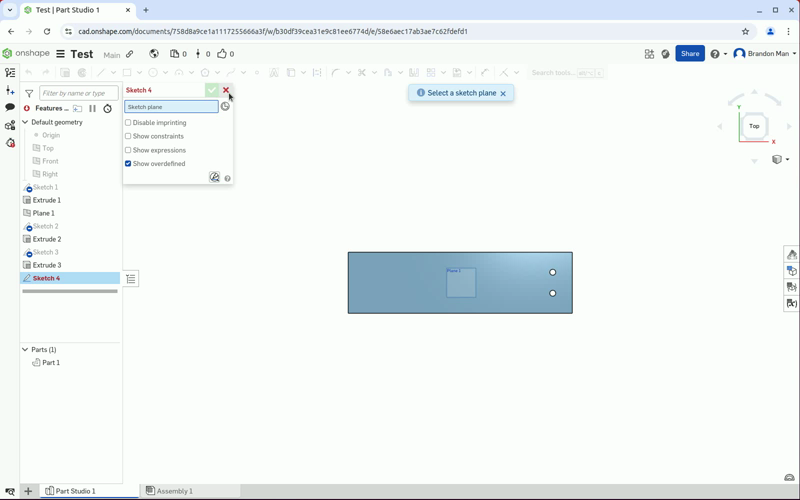
mouse_move(73, 215)
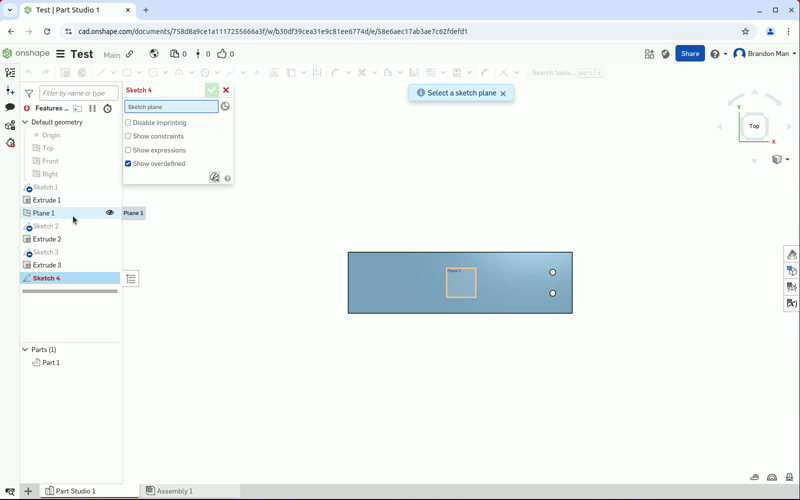
click(73, 215)
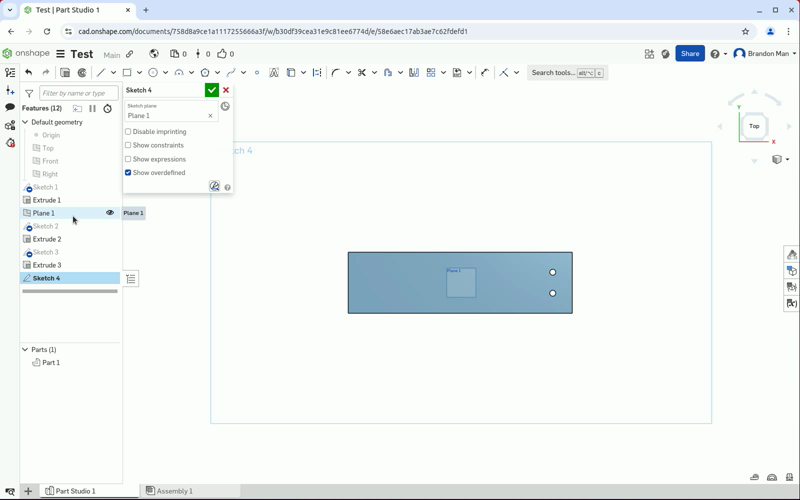
mouse_move(73, 352)
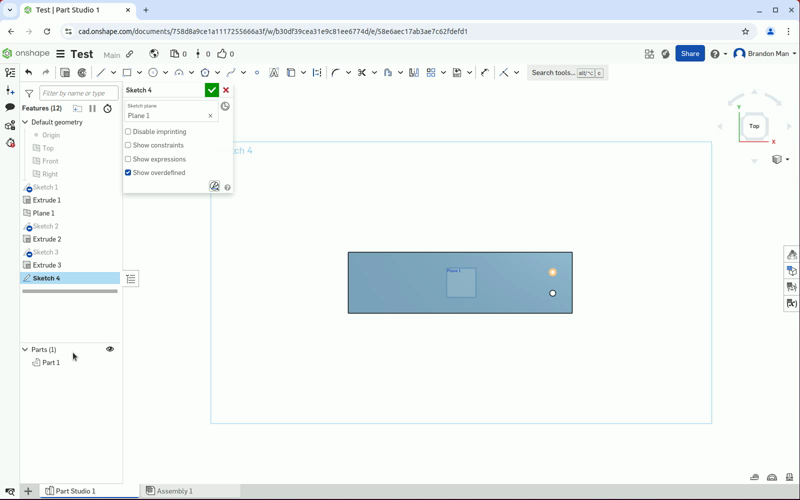
key(y)
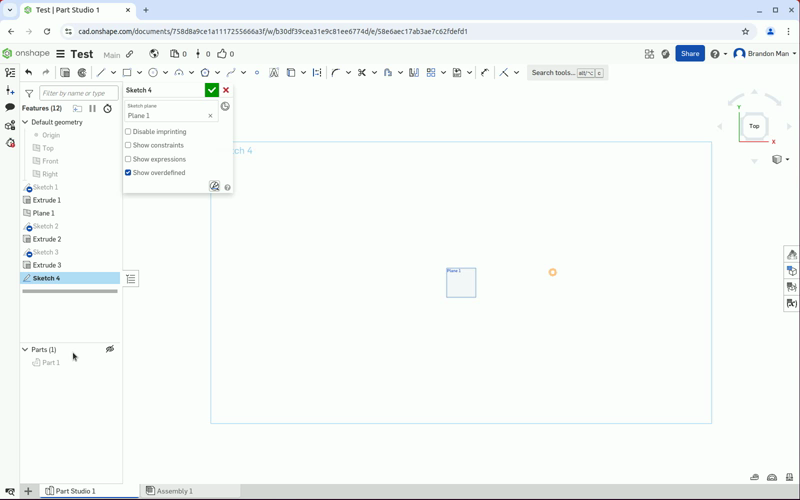
key(c)
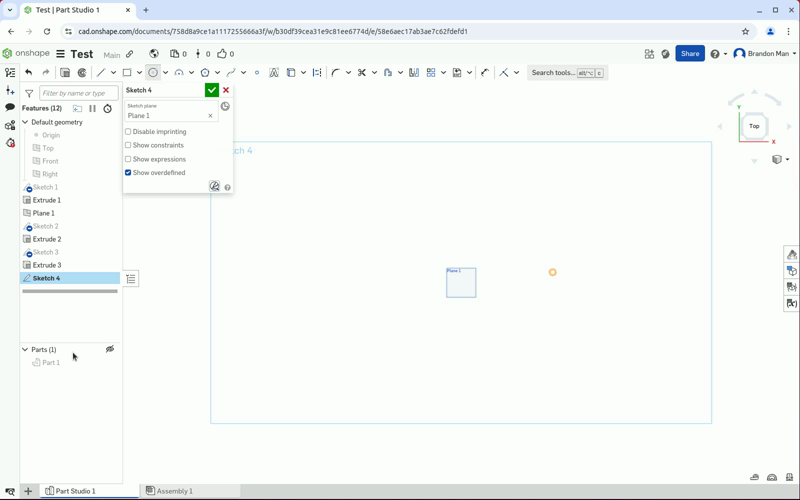
key_down(shift)
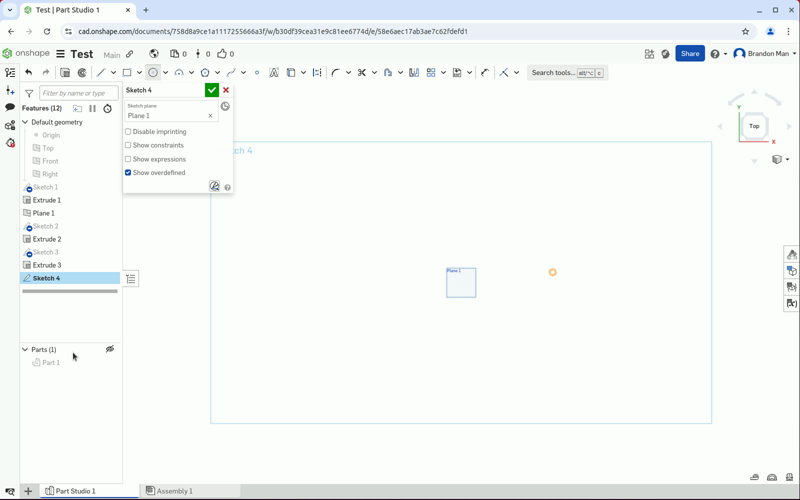
mouse_move(476, 272)
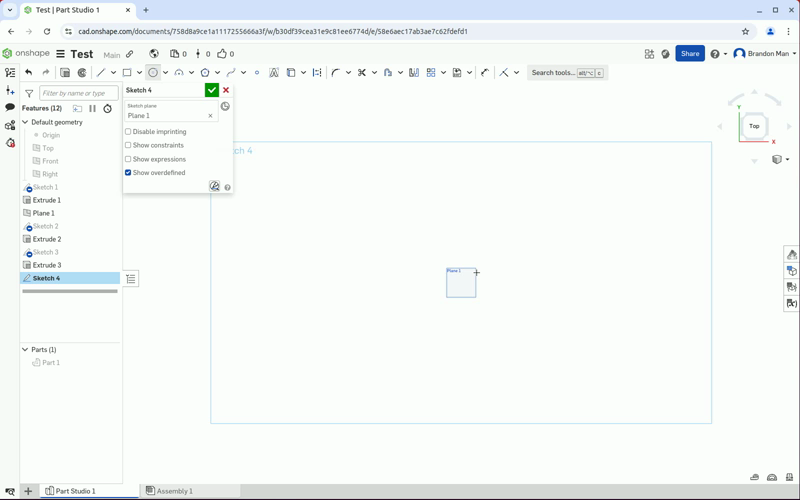
click(476, 272)
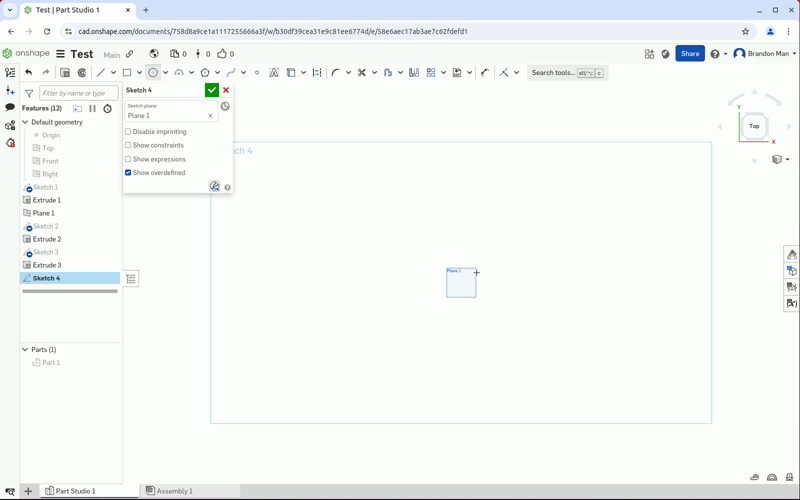
key_up(shift)
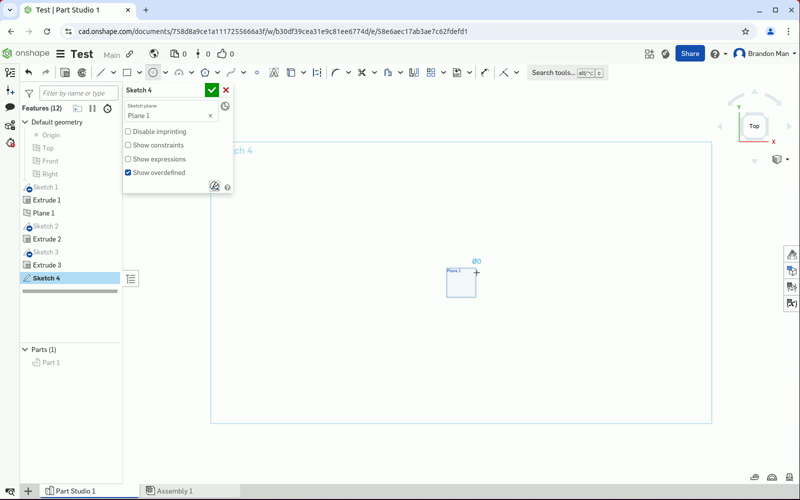
mouse_move(478, 272)
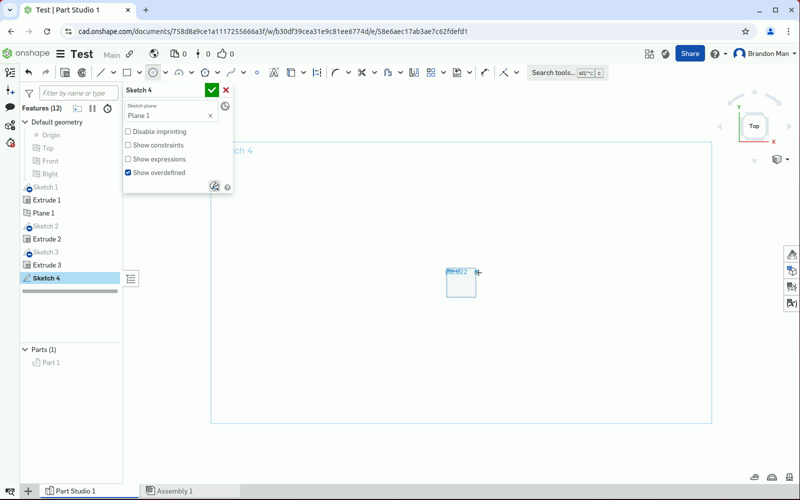
scroll(6)
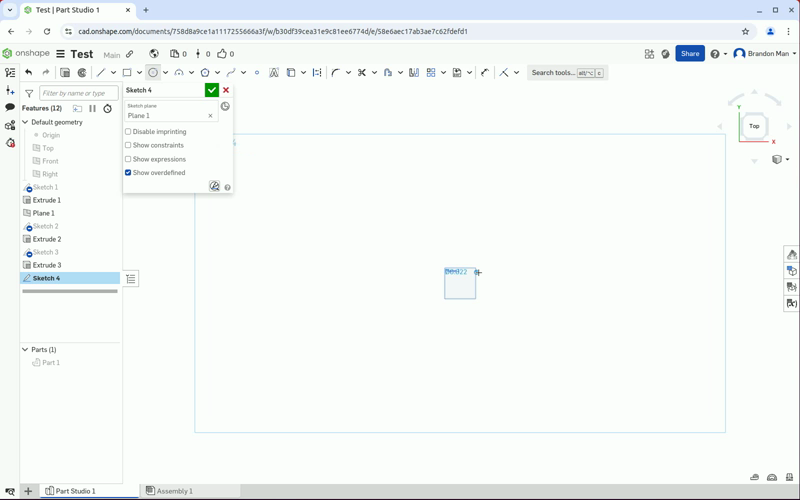
scroll(6)
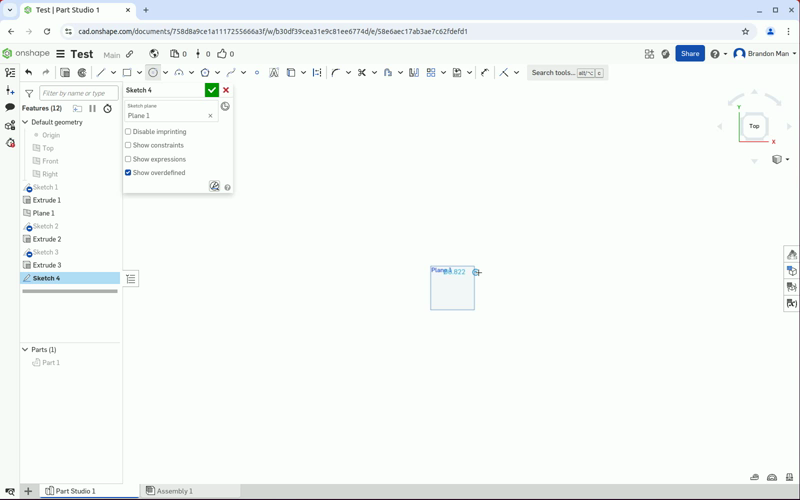
scroll(6)
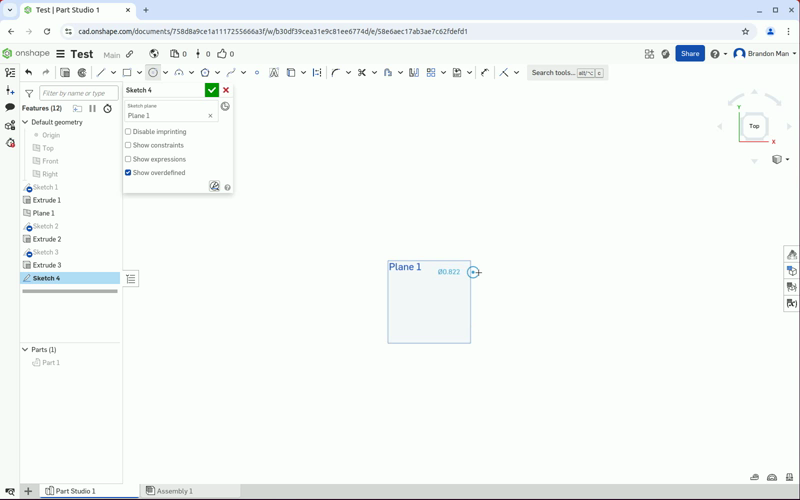
scroll(6)
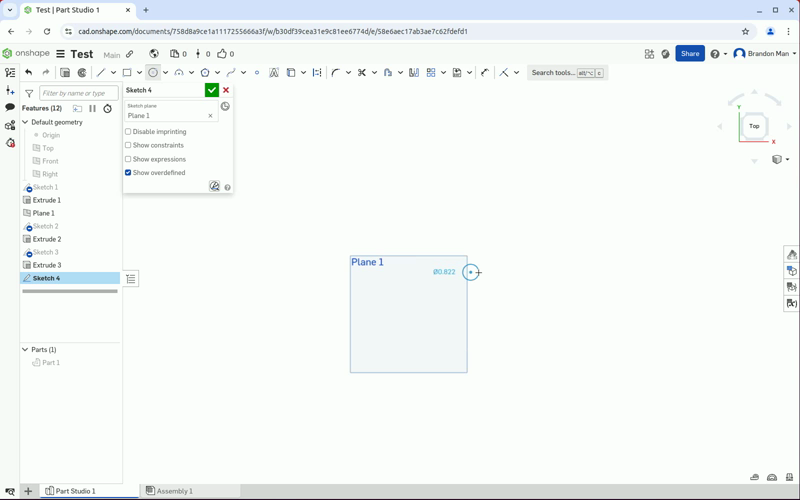
scroll(6)
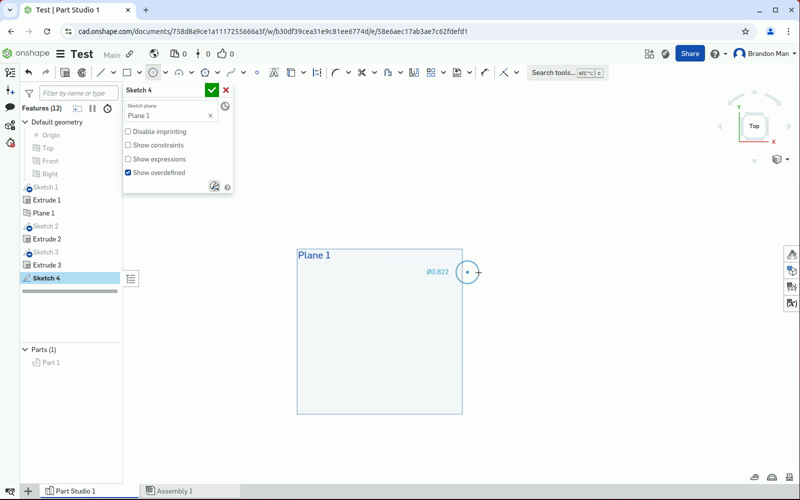
scroll(6)
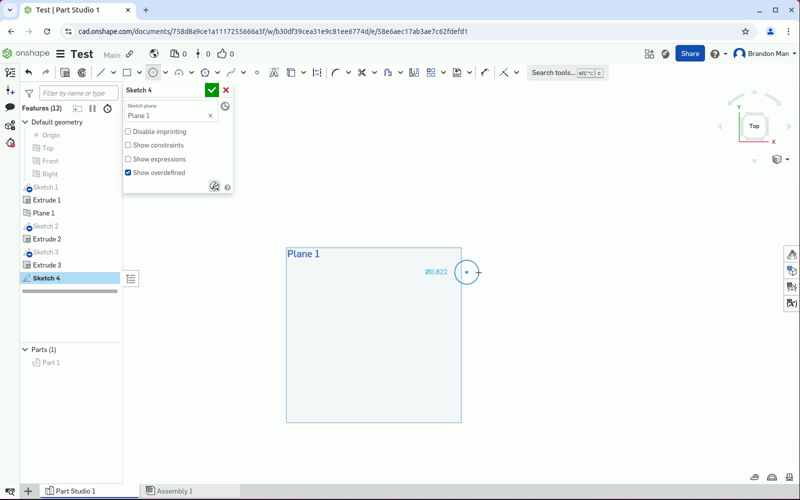
scroll(6)
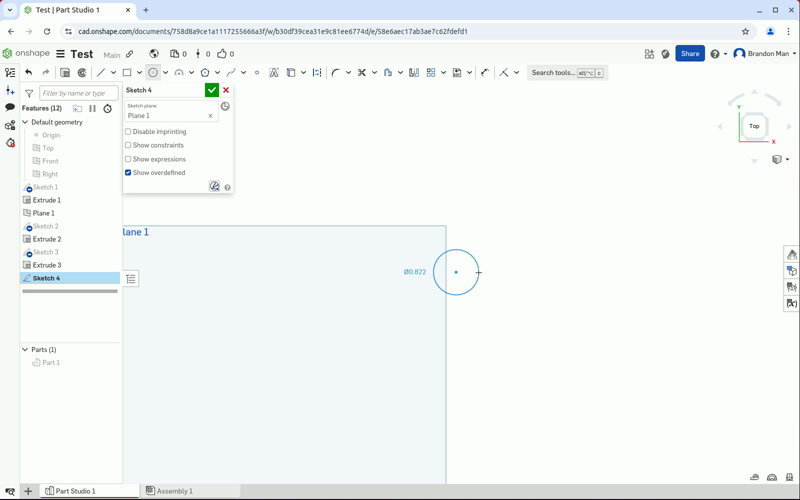
click(478, 272)
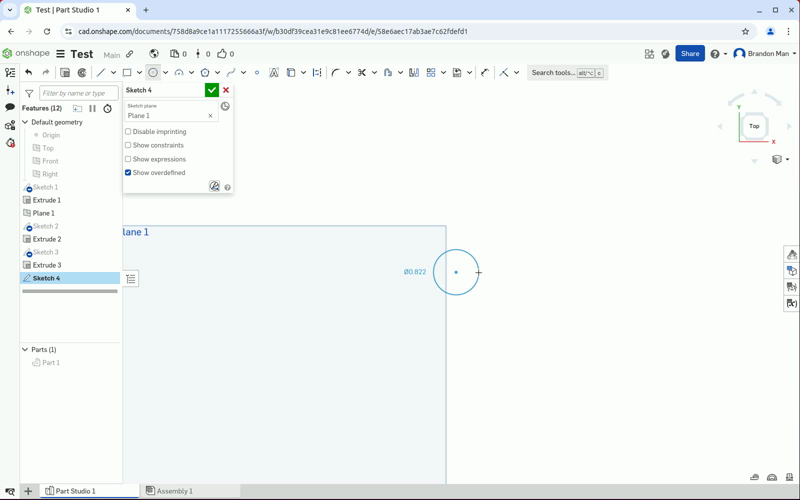
scroll(-6)
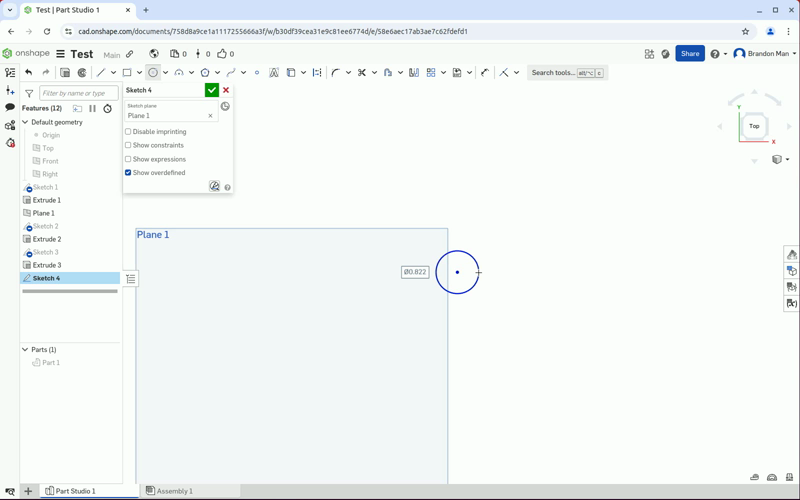
scroll(-6)
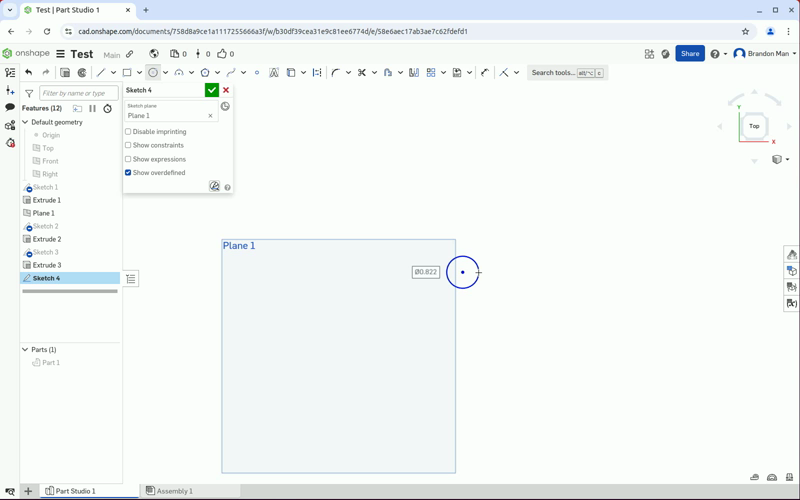
scroll(-6)
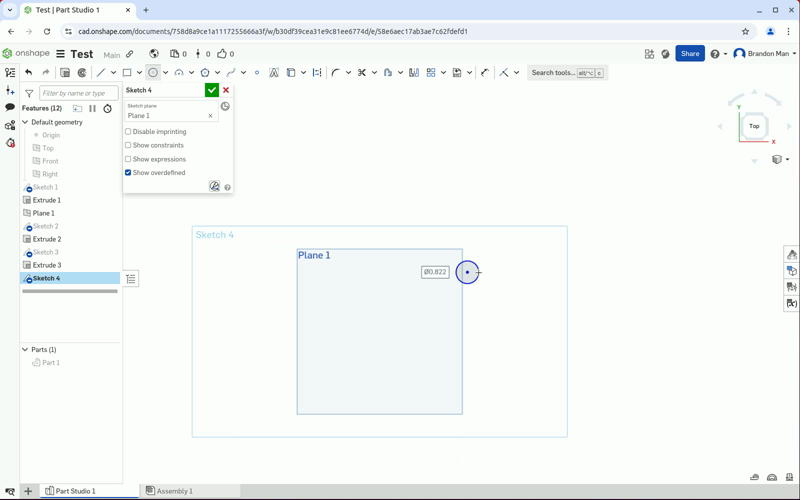
scroll(-6)
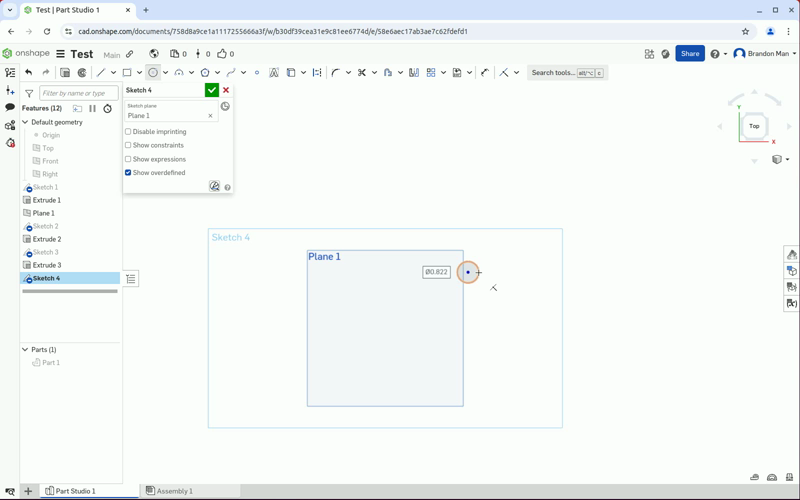
scroll(-6)
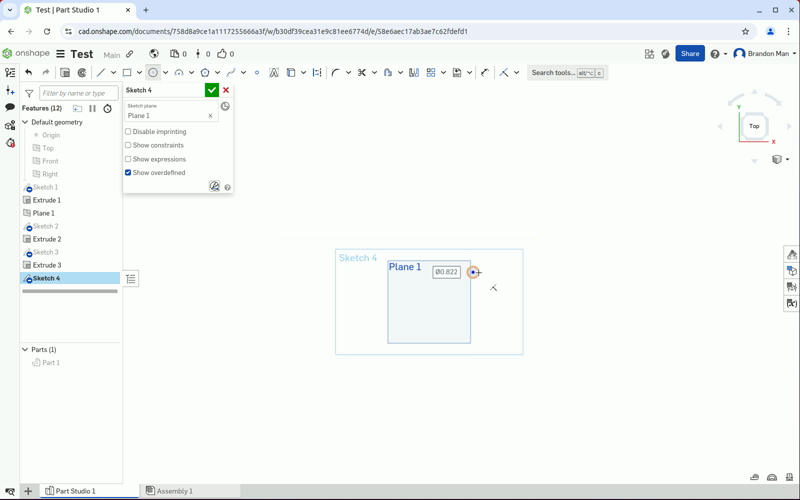
scroll(-6)
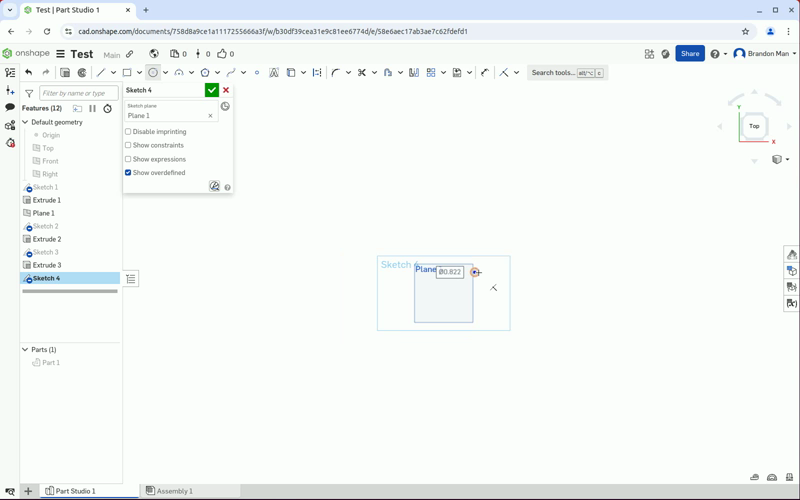
scroll(-6)
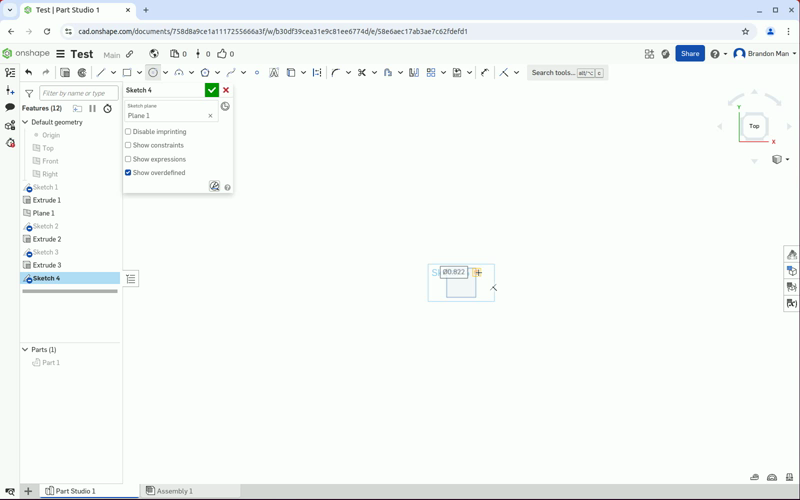
key(esc)
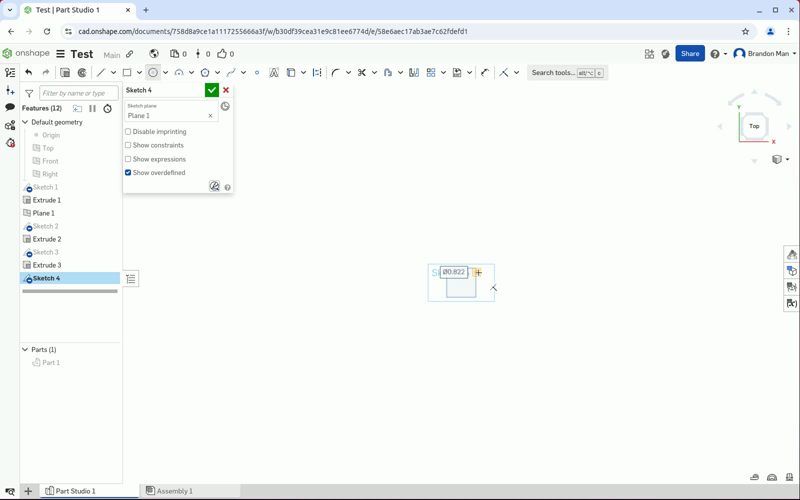
mouse_move(476, 271)
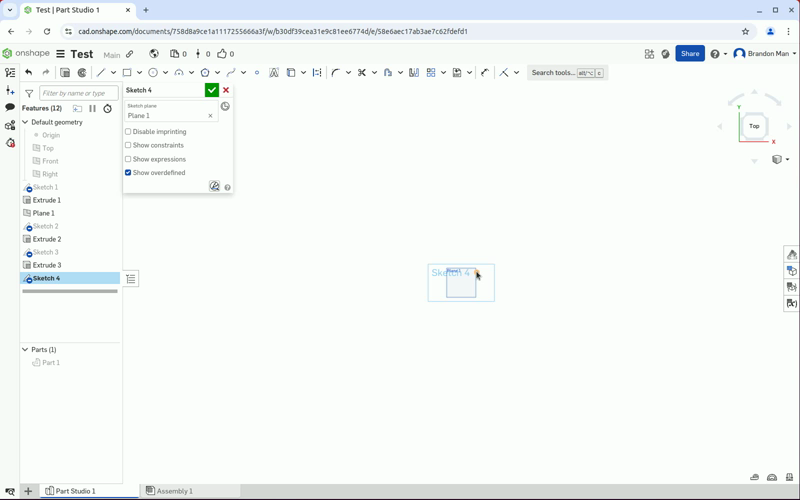
scroll(6)
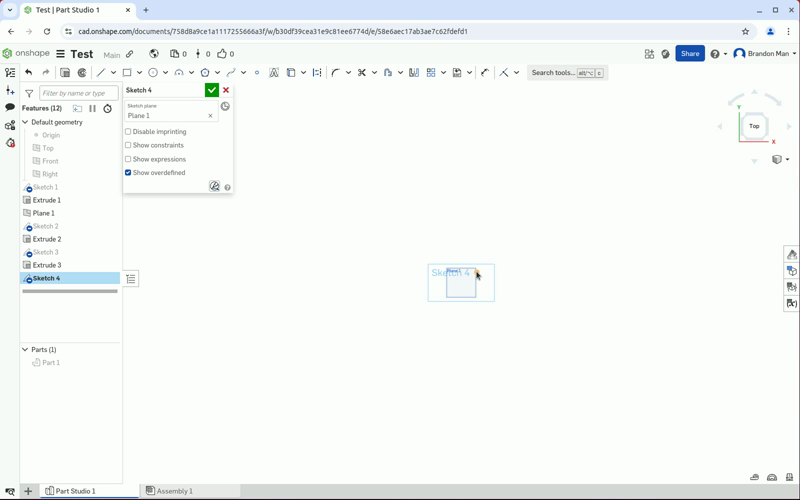
scroll(6)
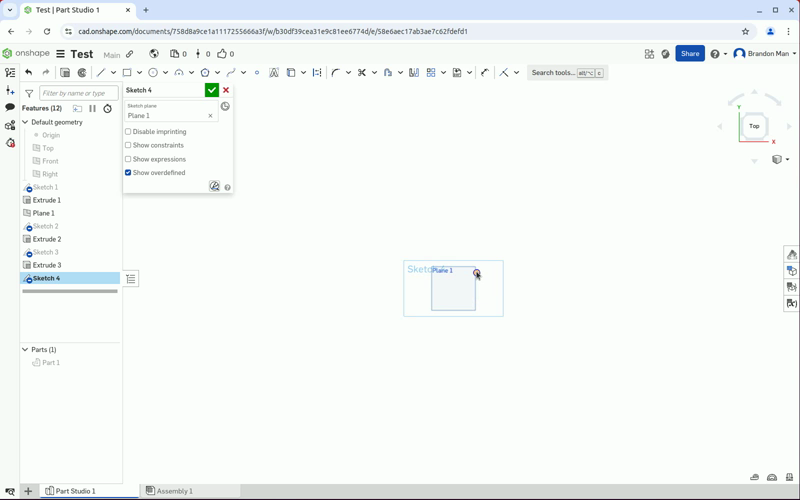
scroll(6)
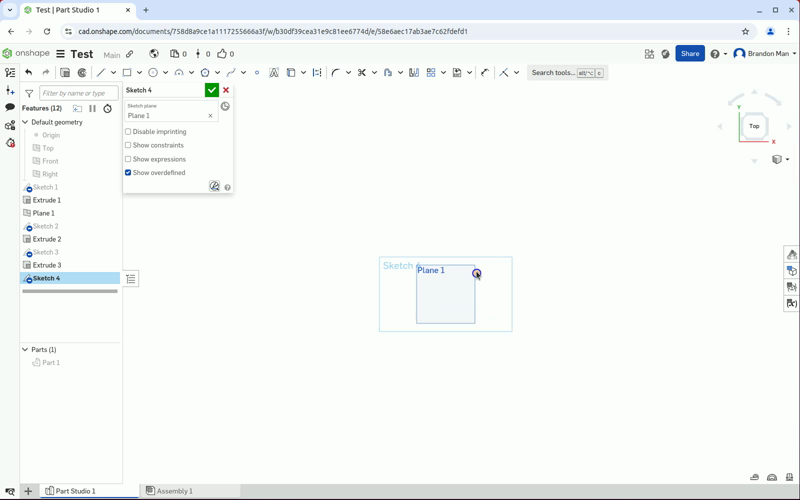
scroll(6)
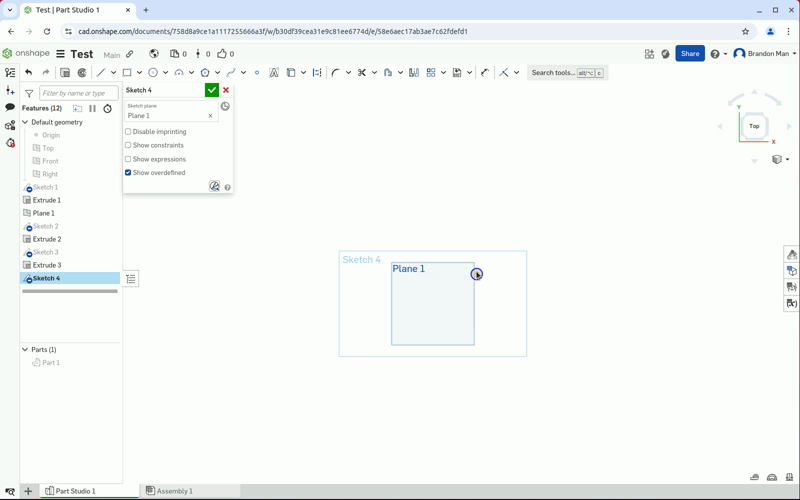
scroll(6)
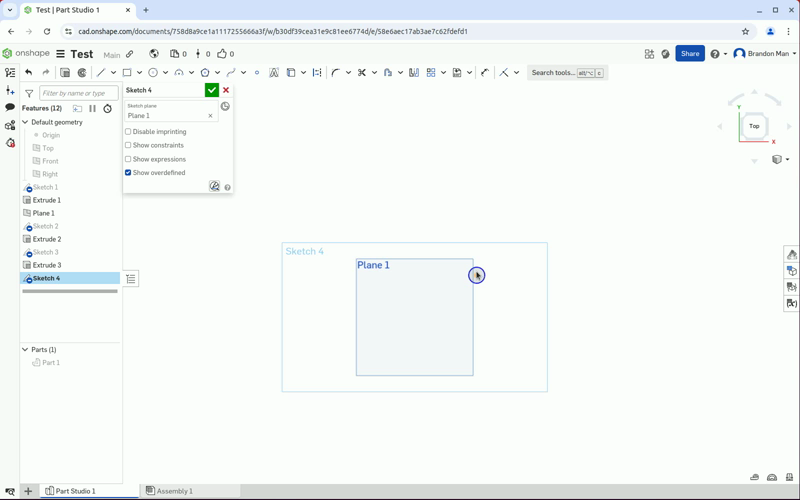
scroll(6)
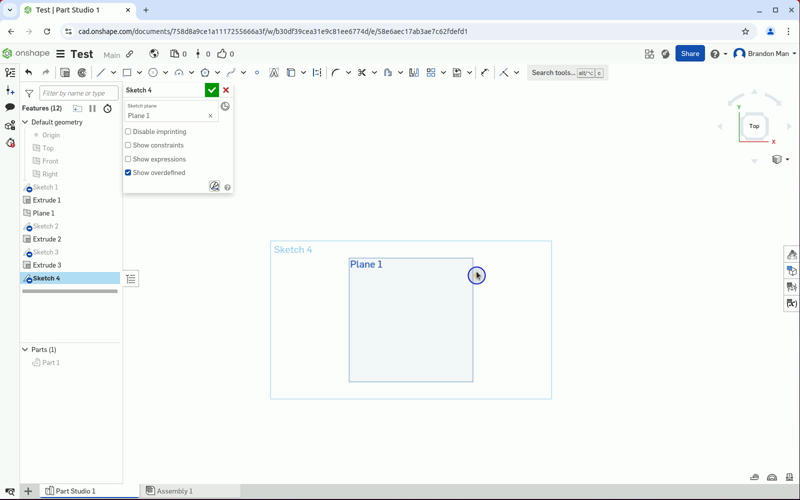
scroll(6)
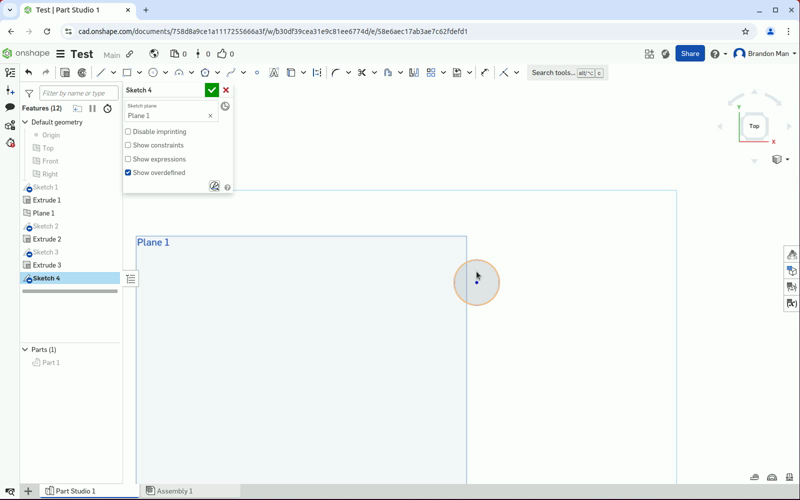
click(476, 271)
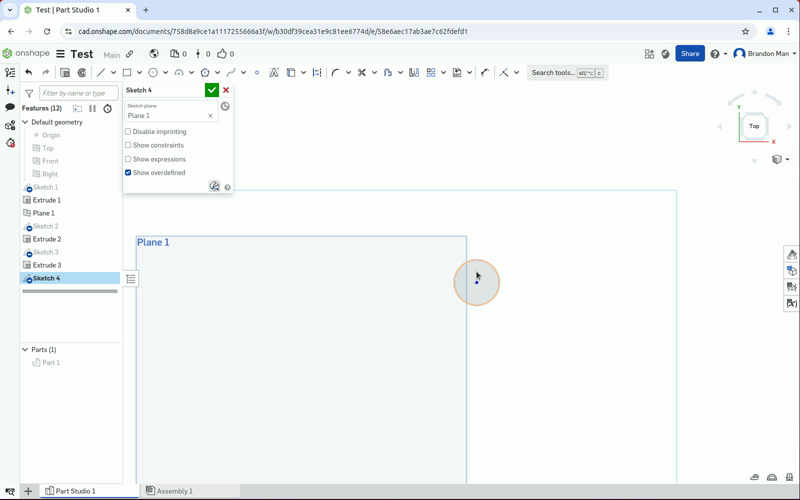
scroll(-6)
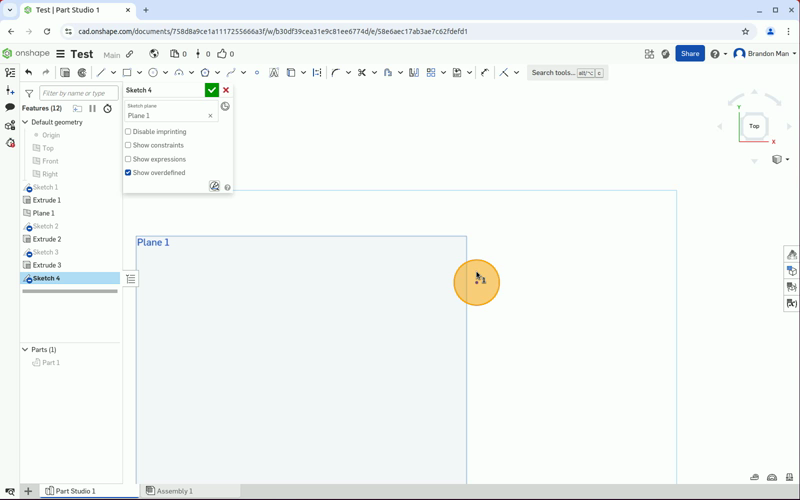
scroll(-6)
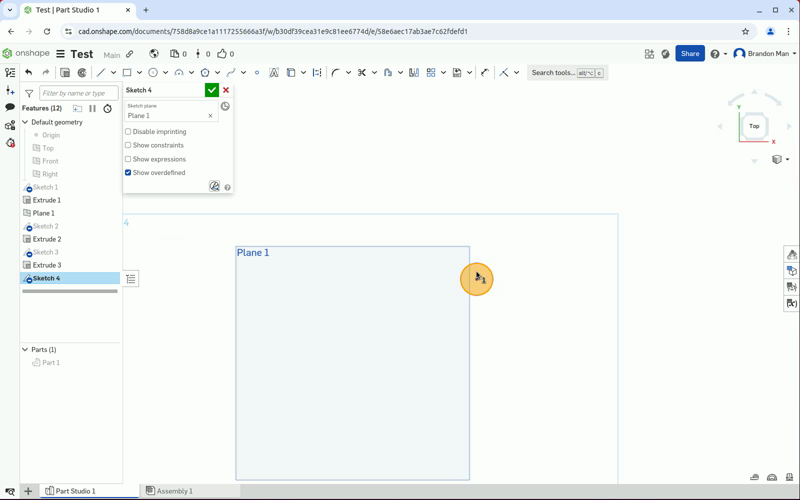
scroll(-6)
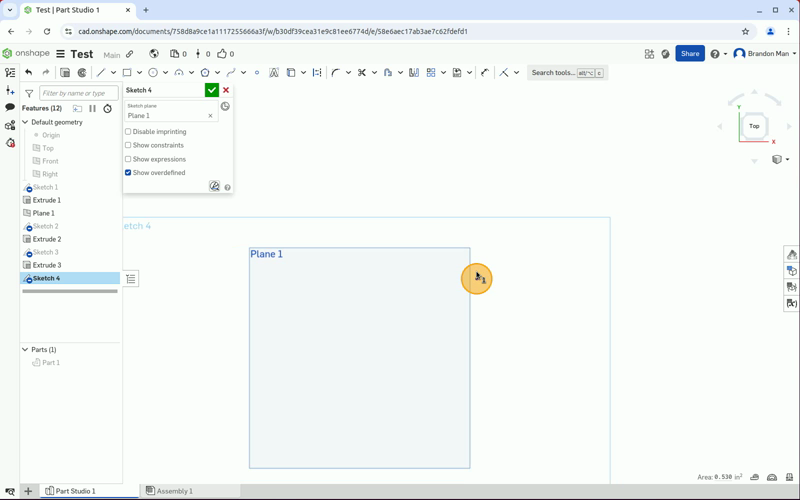
scroll(-6)
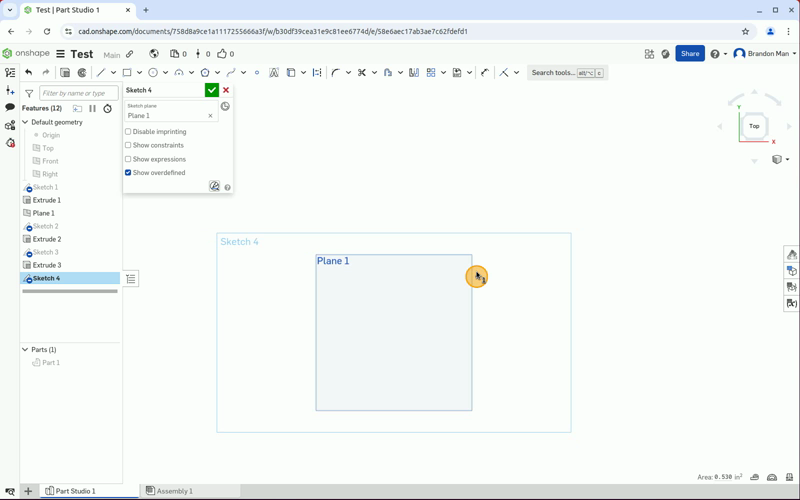
scroll(-6)
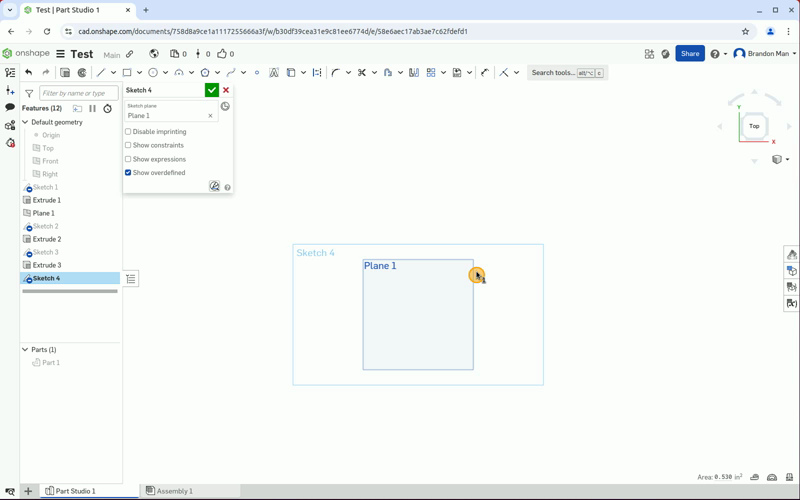
scroll(-6)
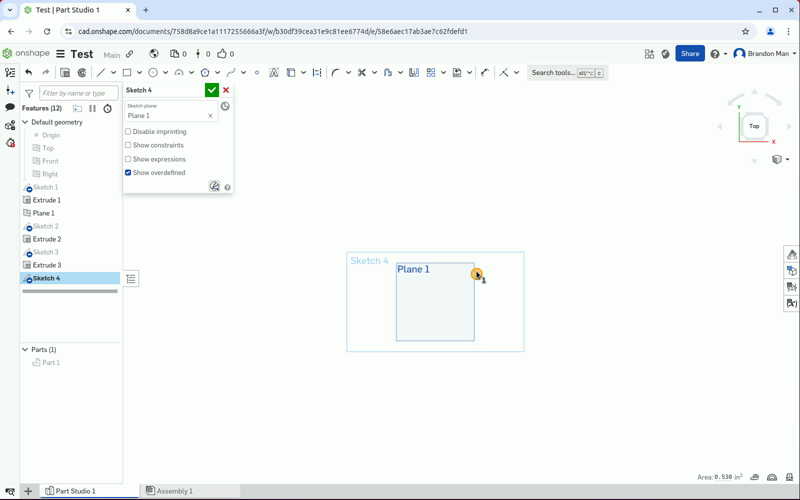
scroll(-6)
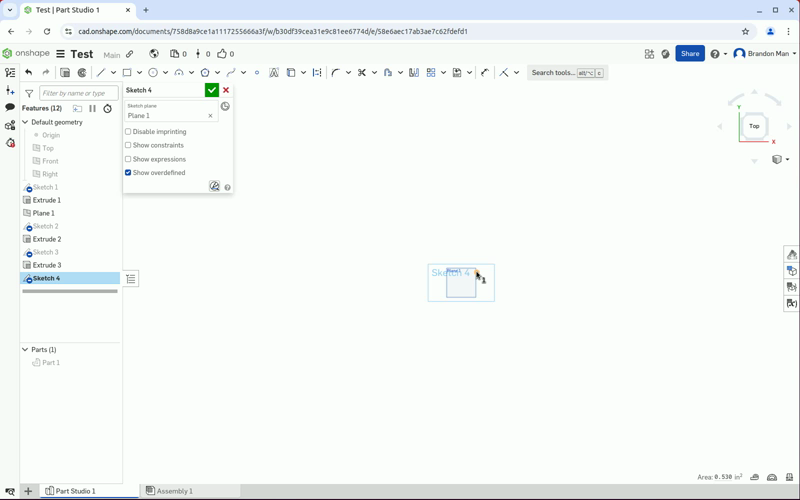
mouse_move(73, 352)
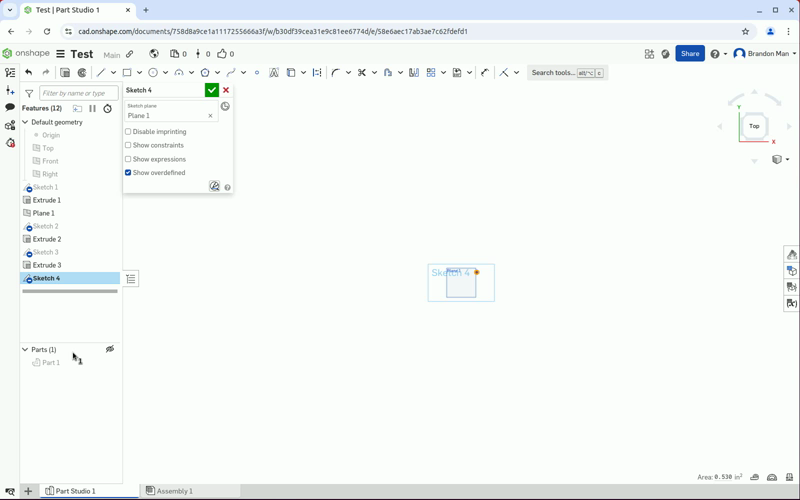
key(shift+y)
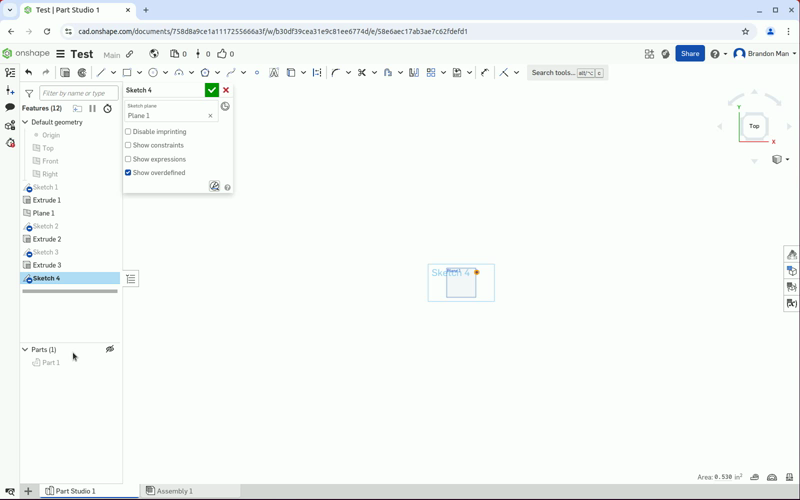
key(shift+e)
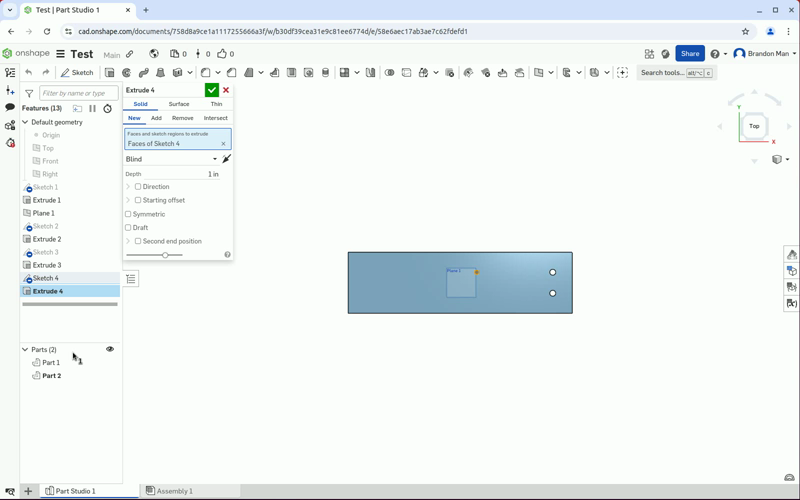
mouse_move(143, 106)
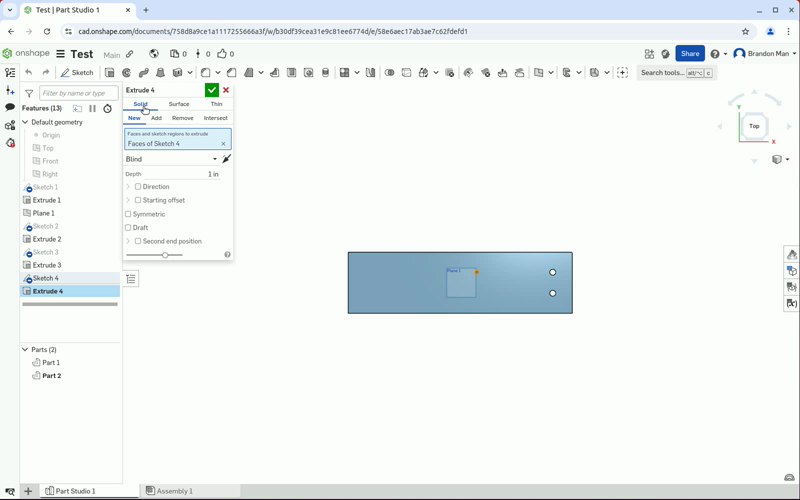
click(143, 106)
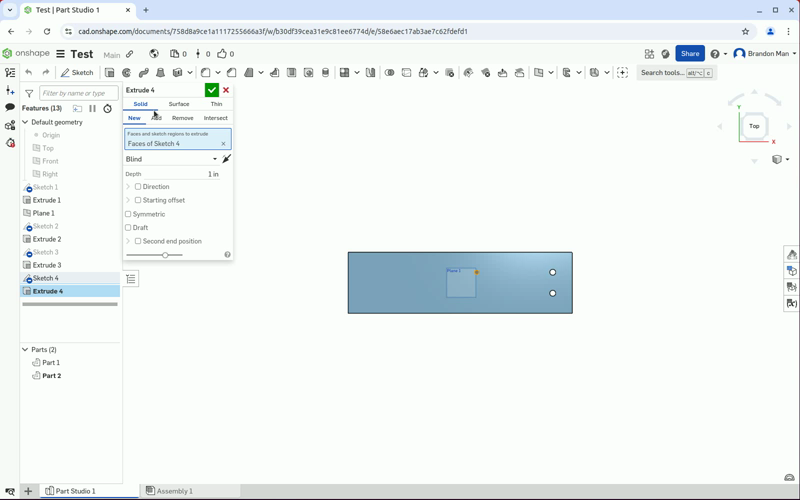
mouse_move(186, 120)
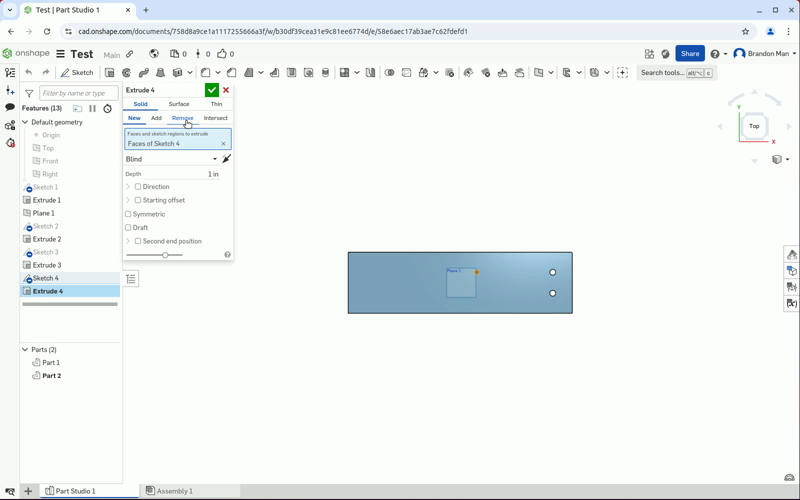
click(186, 120)
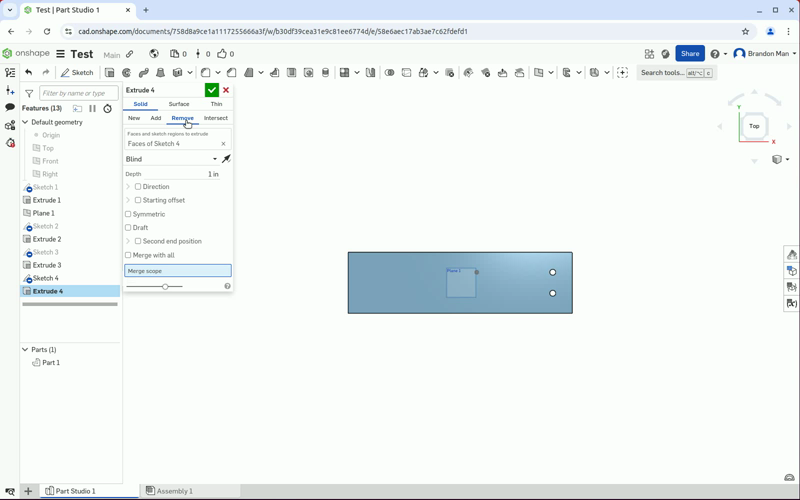
key(tab, 4)
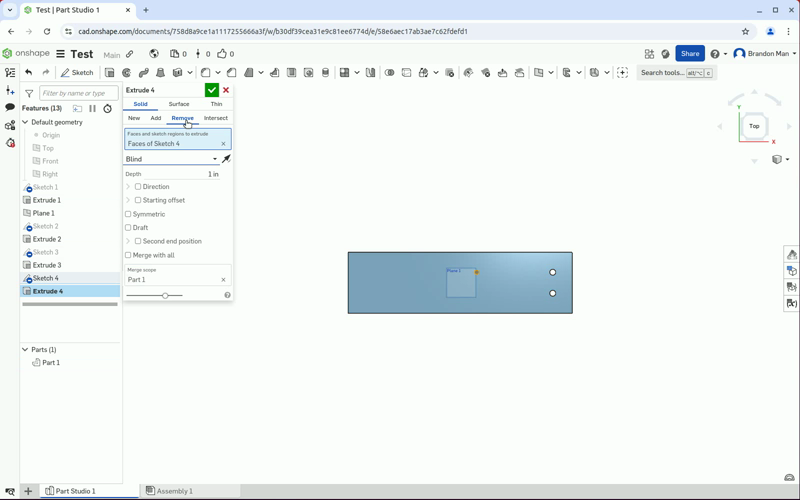
text(4.092)
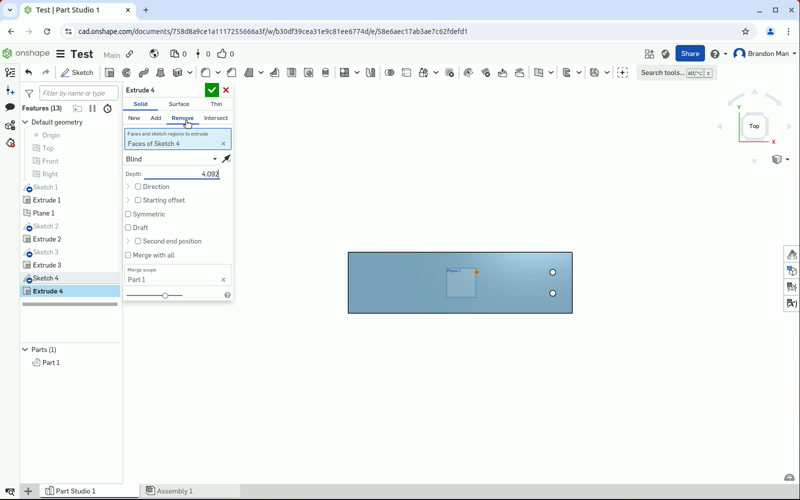
key(tab, 6)
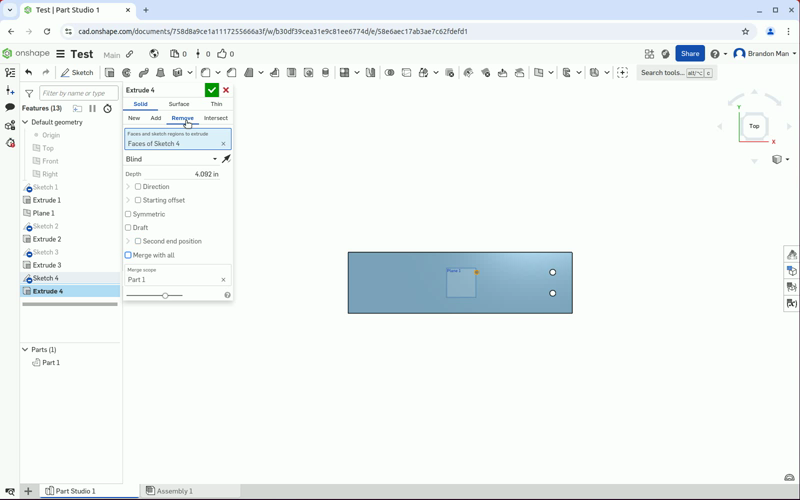
key(space)
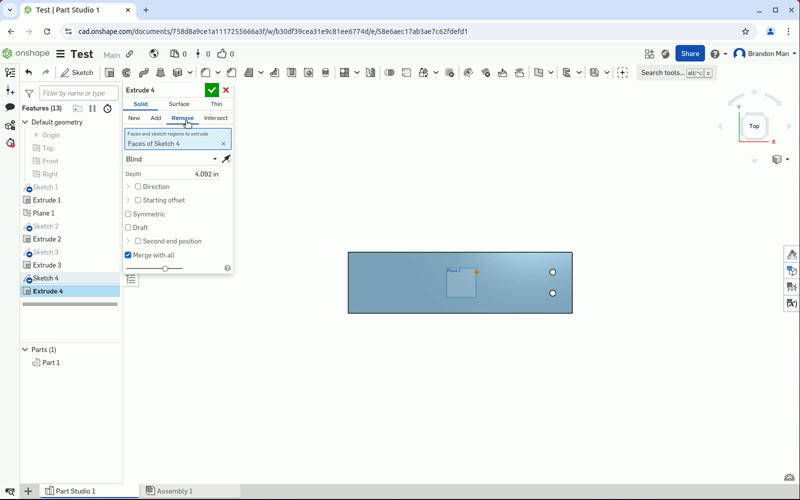
key(enter)
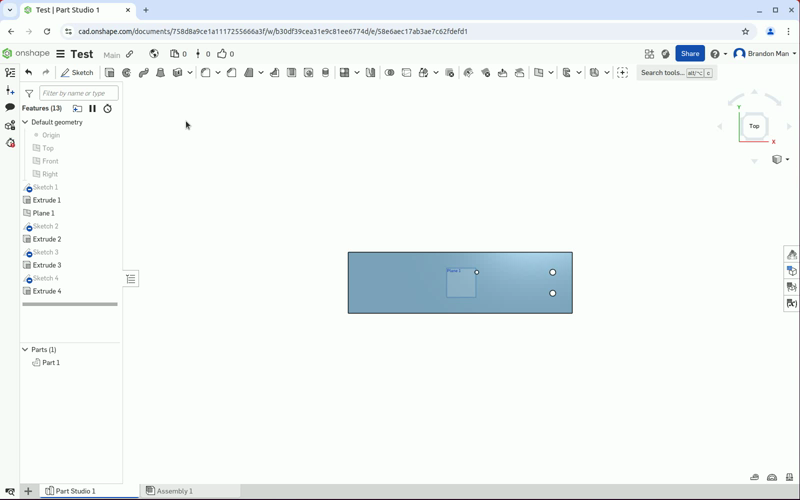
key(shift+h)
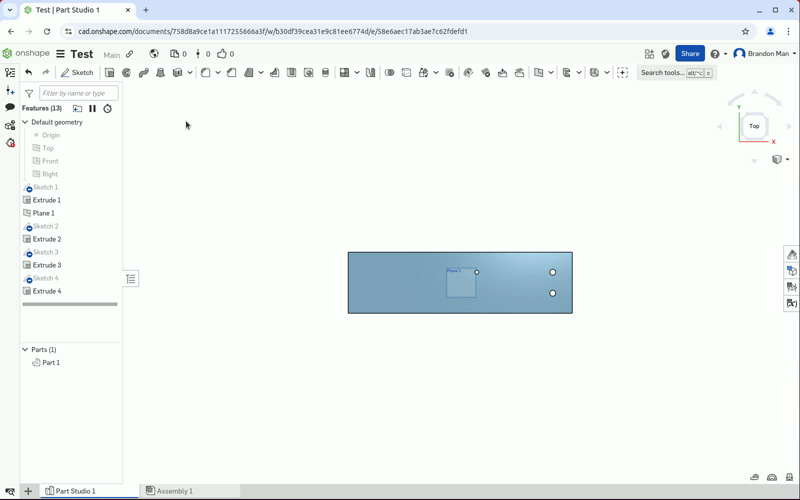
key(shift+h)
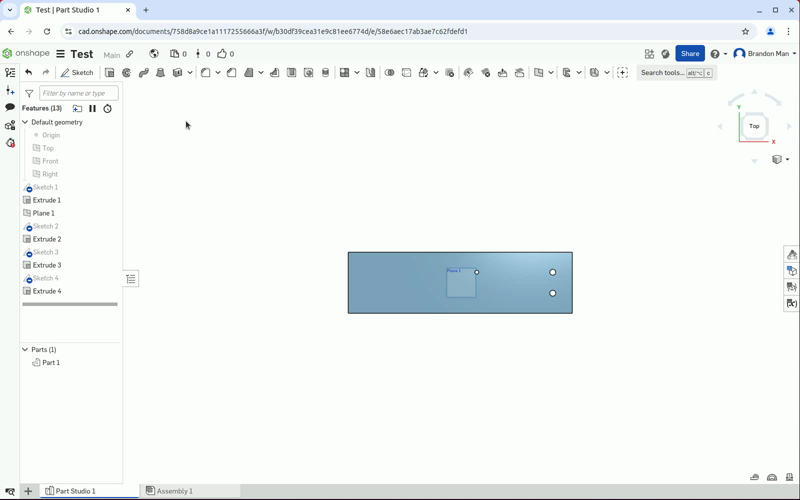
mouse_move(73, 189)
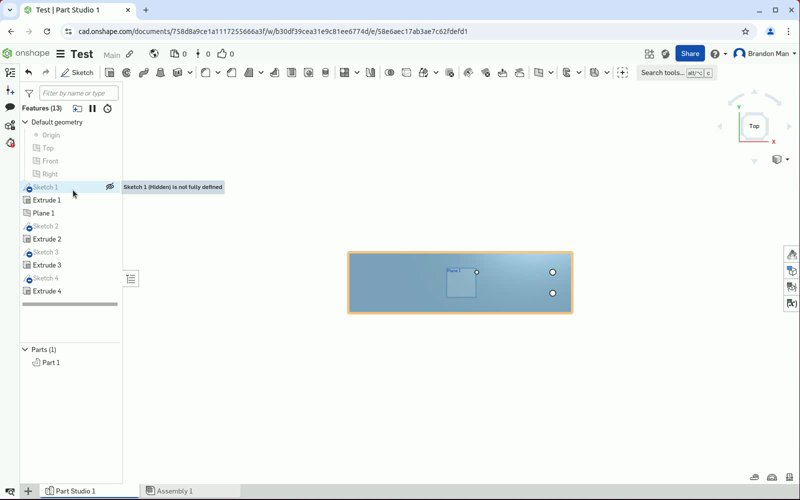
click(73, 189)
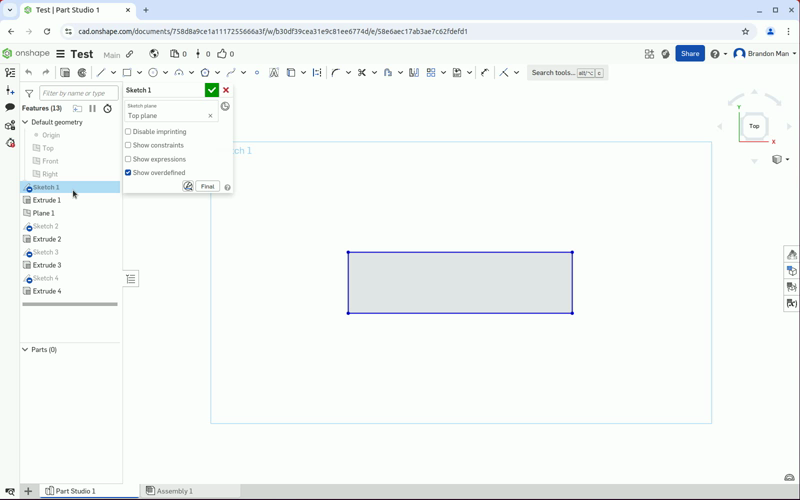
mouse_move(229, 92)
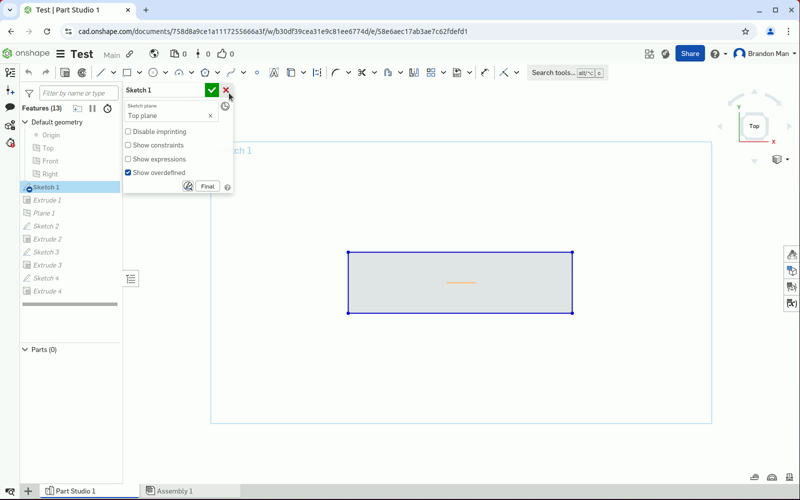
click(229, 92)
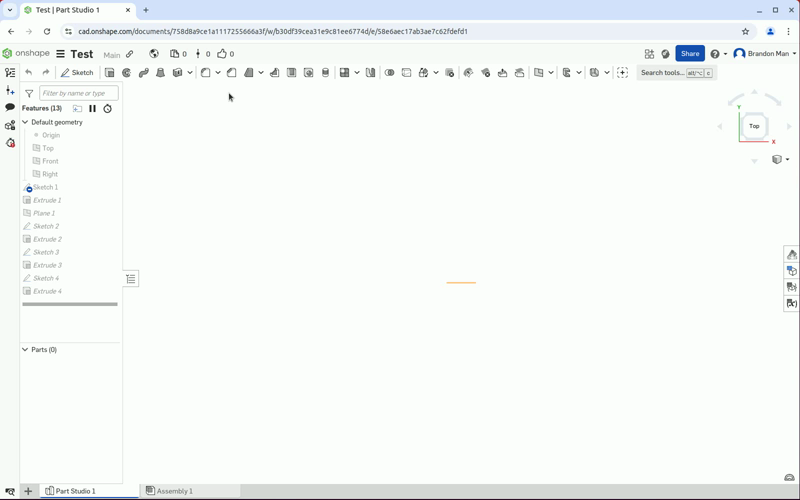
key(shift+s)
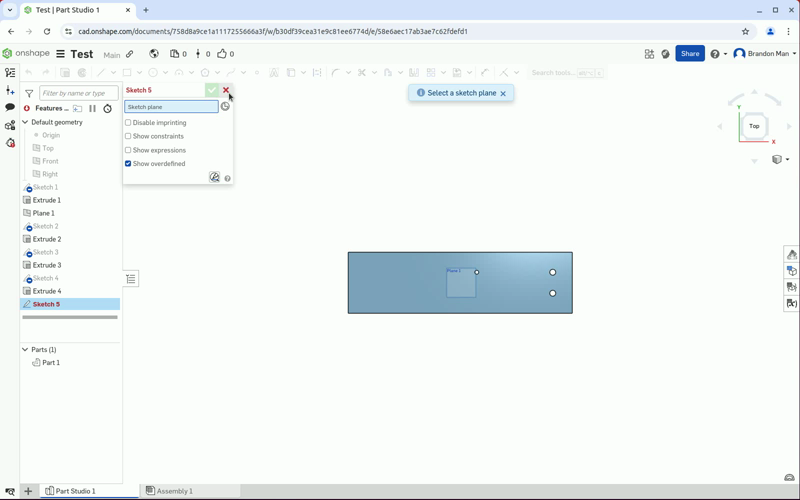
mouse_move(73, 215)
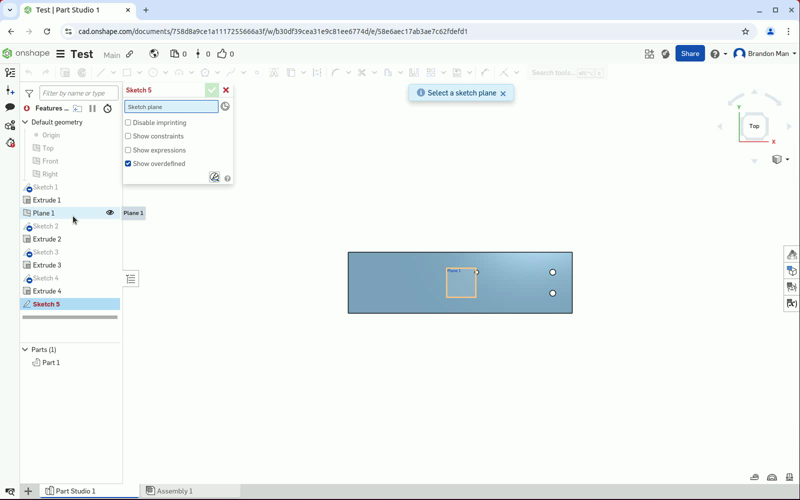
click(73, 215)
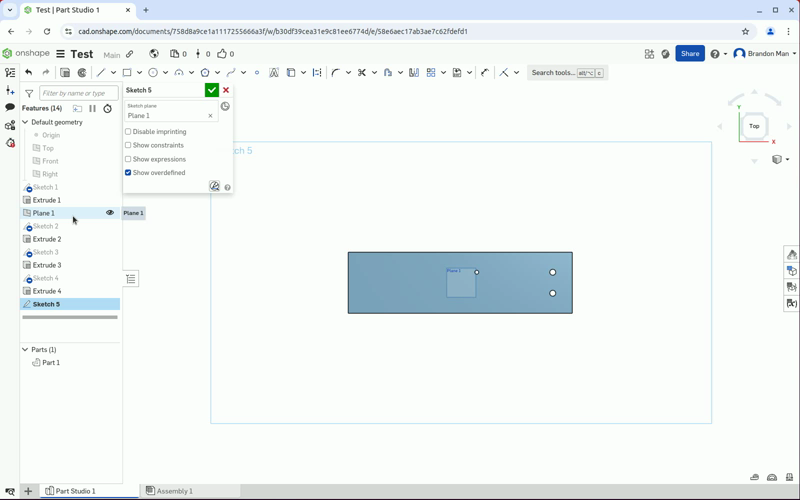
mouse_move(73, 352)
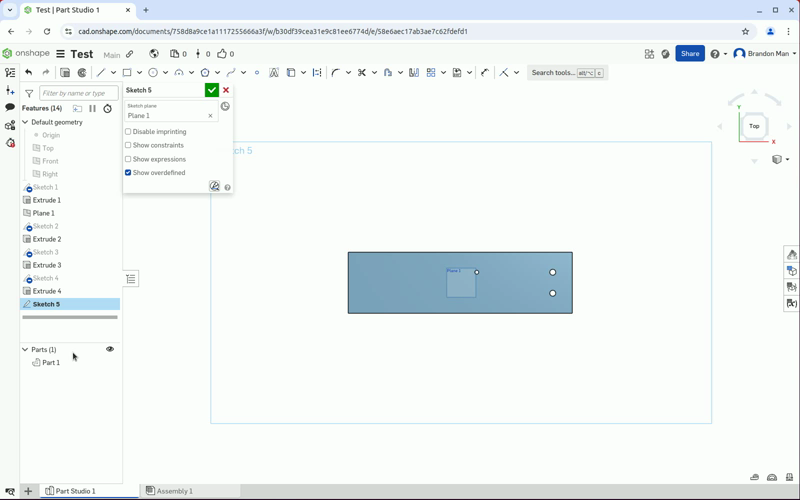
key(y)
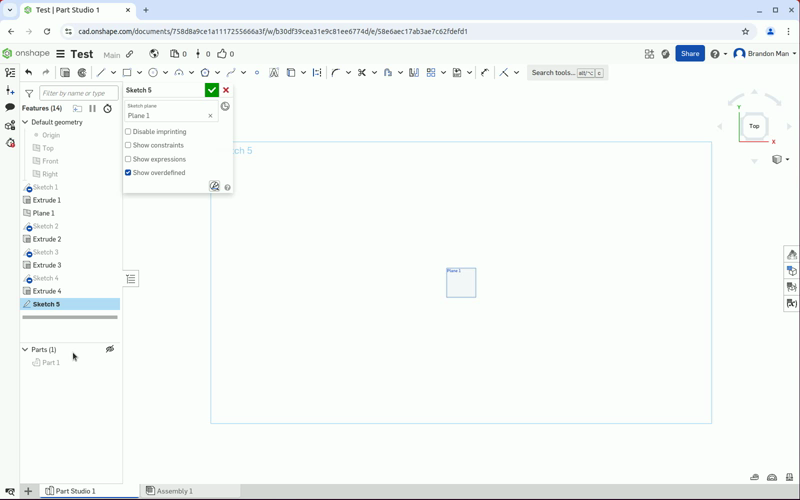
key(c)
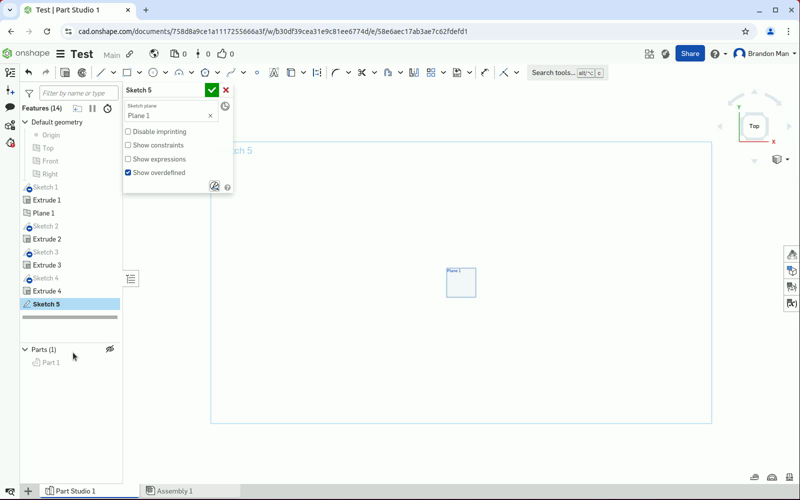
key_down(shift)
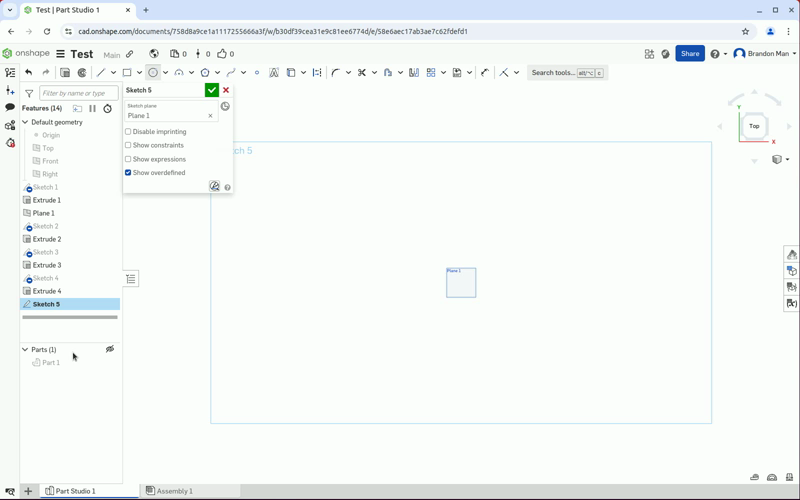
mouse_move(476, 293)
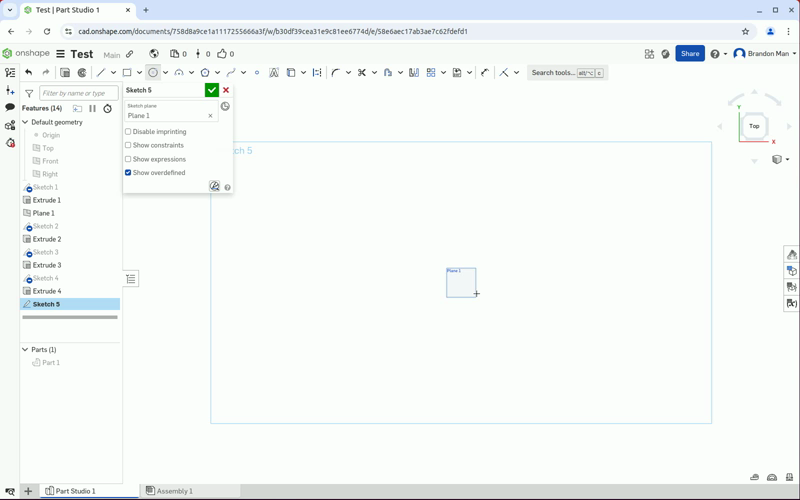
click(476, 293)
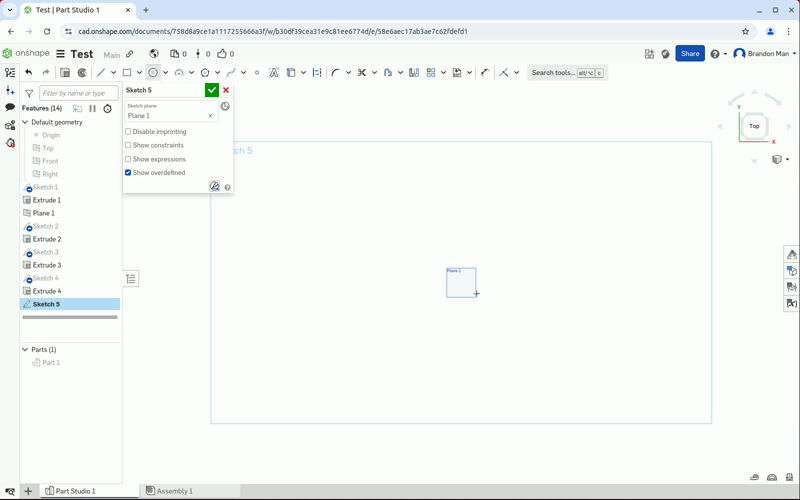
key_up(shift)
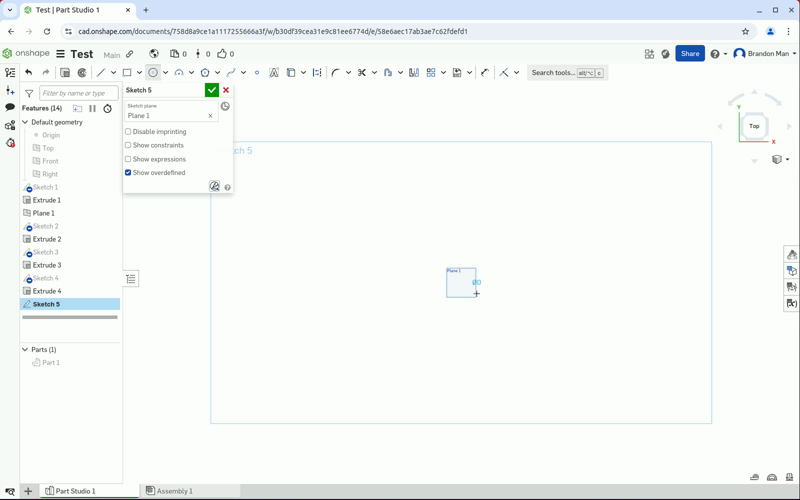
mouse_move(478, 293)
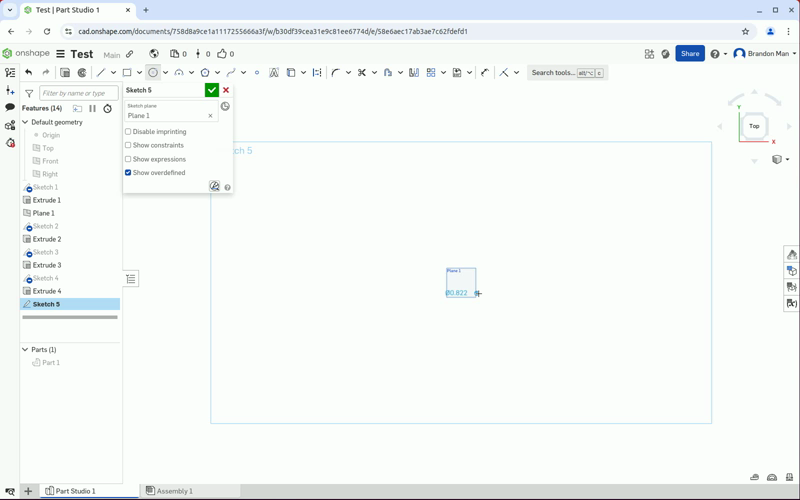
scroll(6)
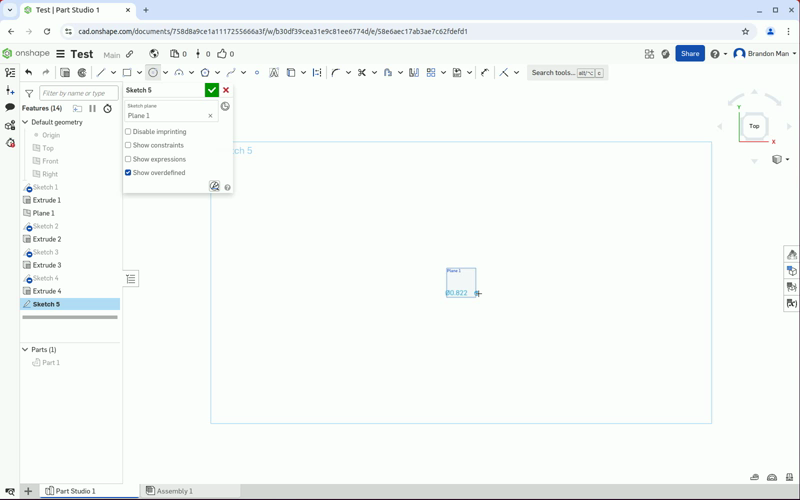
scroll(6)
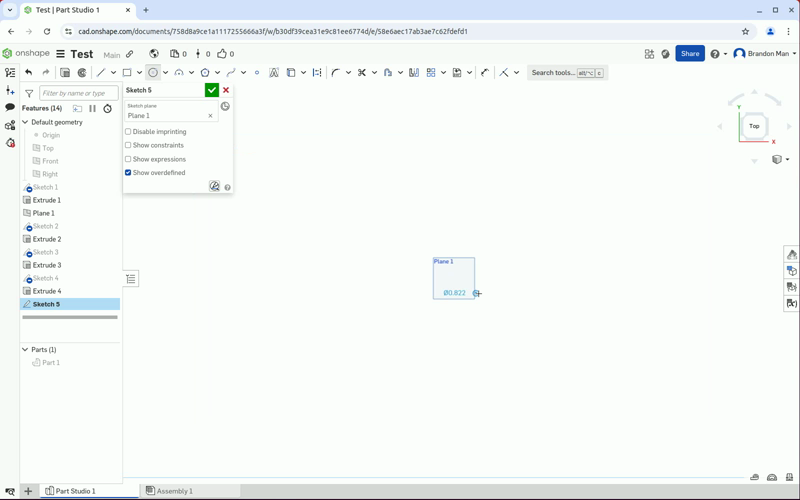
scroll(6)
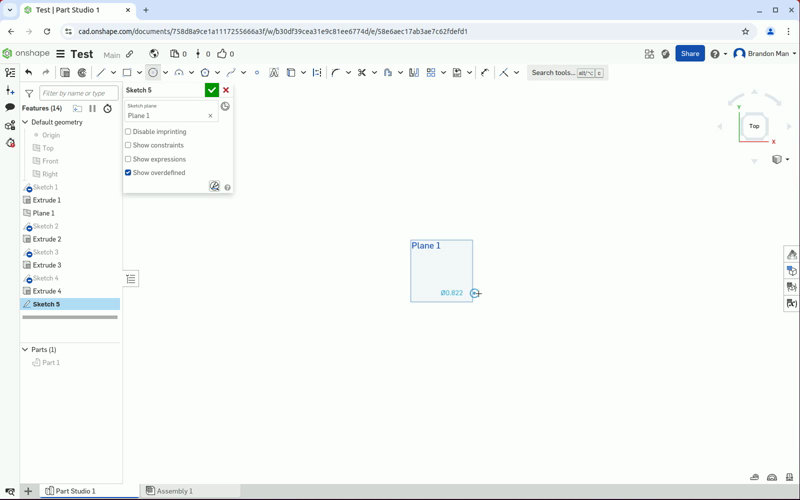
scroll(6)
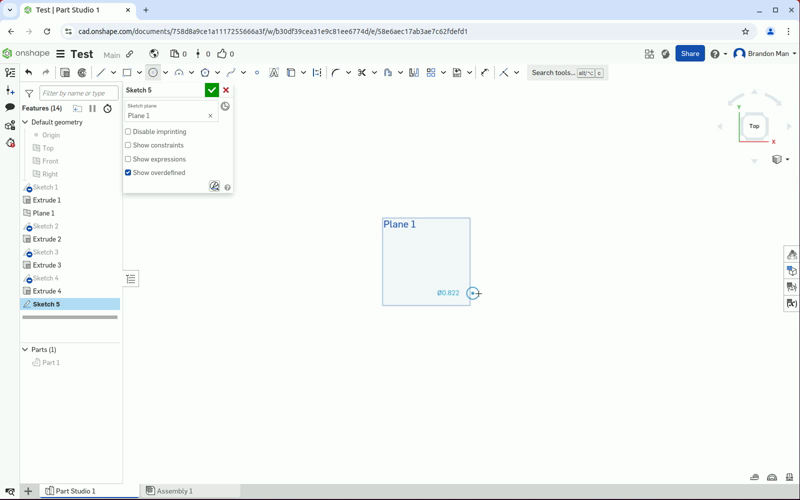
scroll(6)
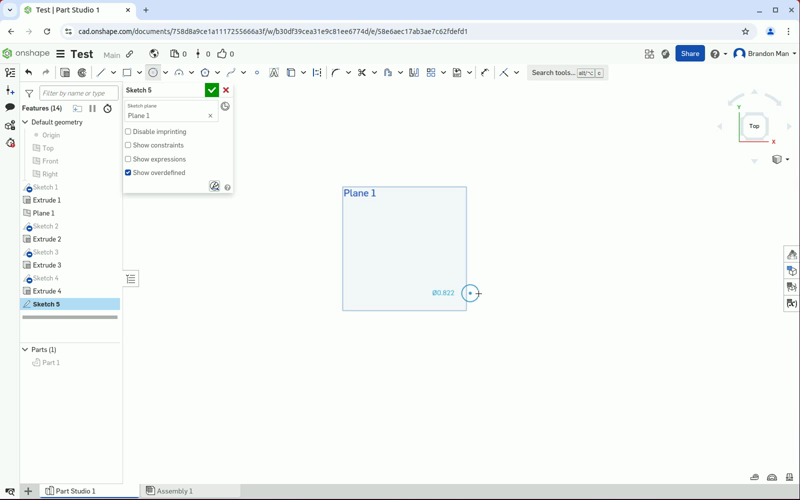
scroll(6)
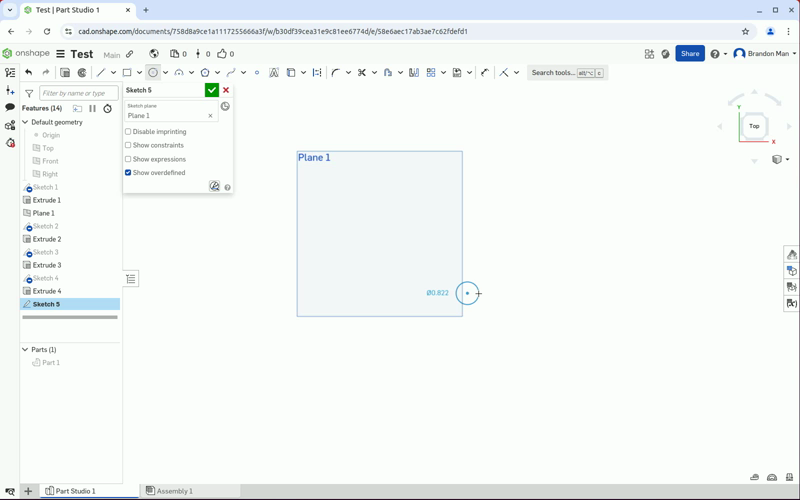
scroll(6)
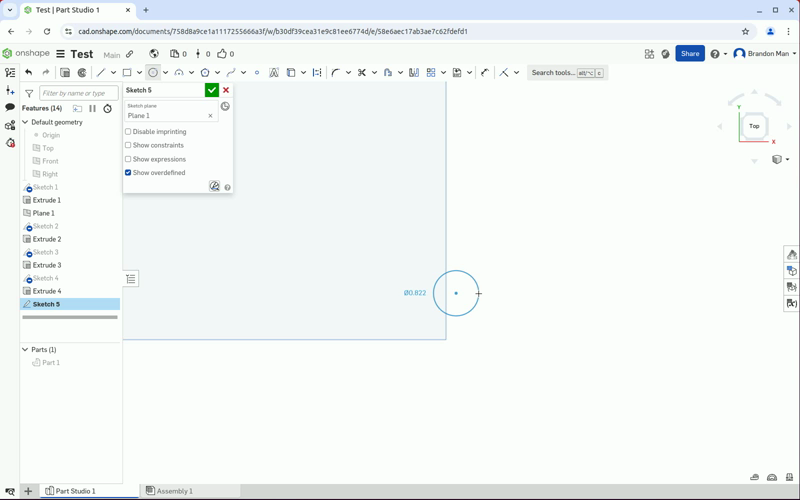
click(478, 293)
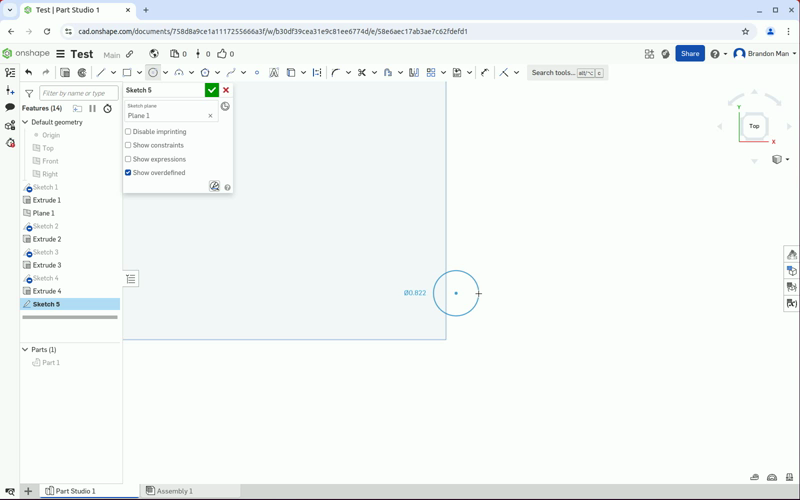
scroll(-6)
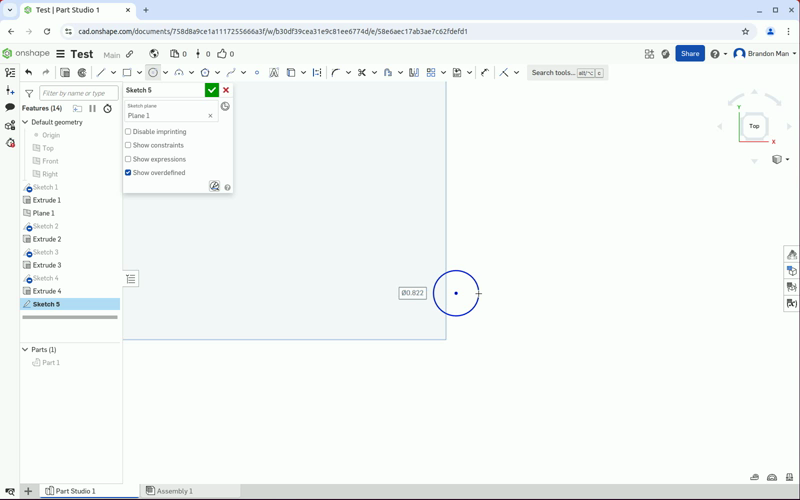
scroll(-6)
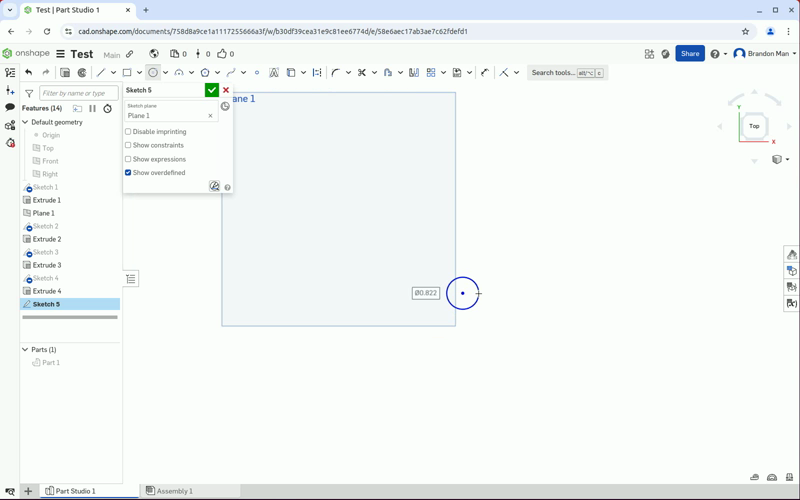
scroll(-6)
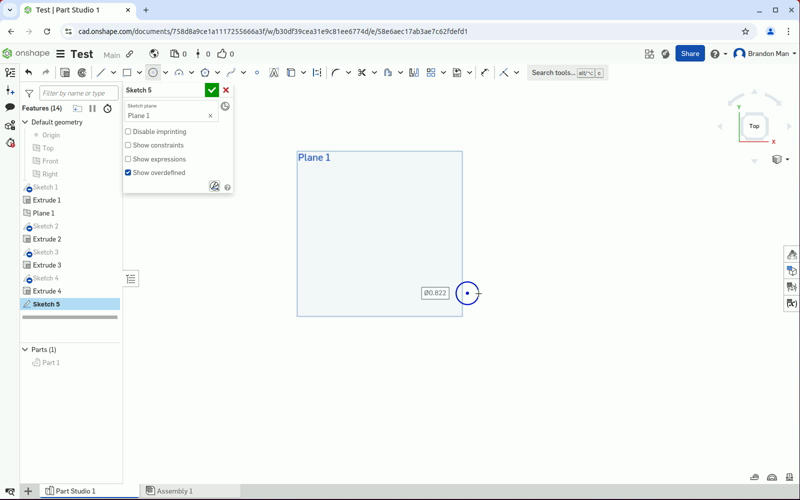
scroll(-6)
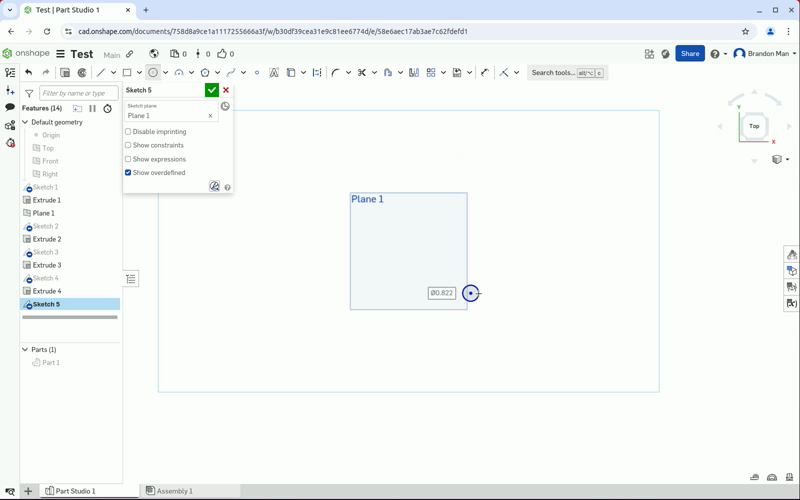
scroll(-6)
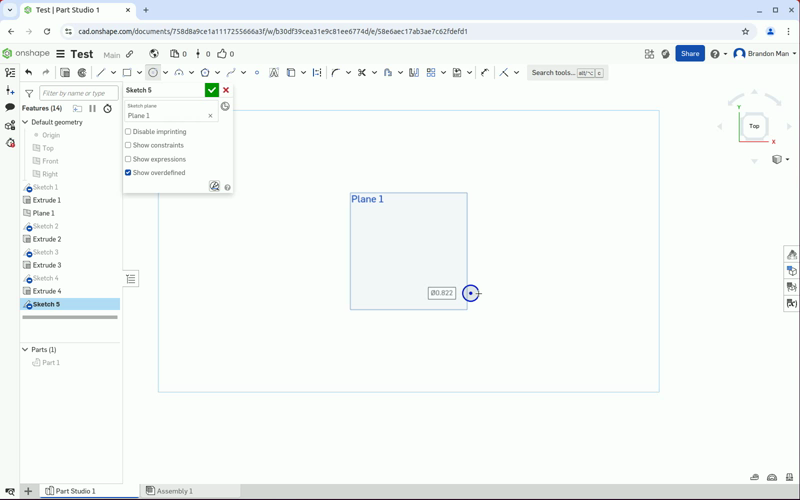
scroll(-6)
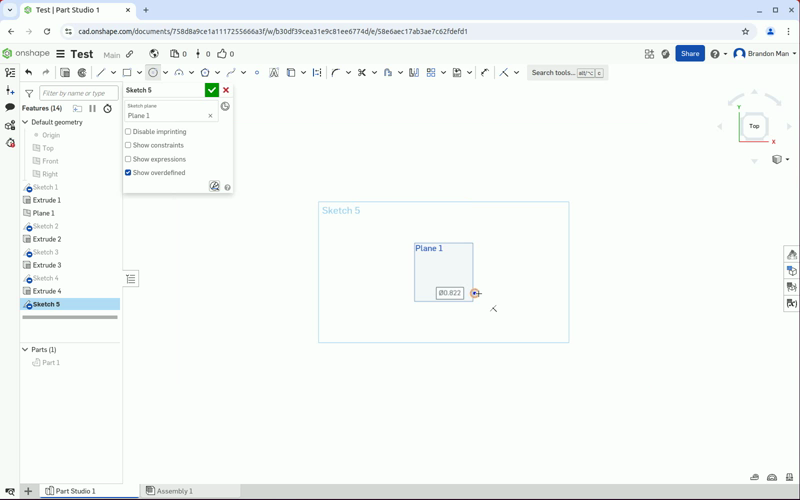
scroll(-6)
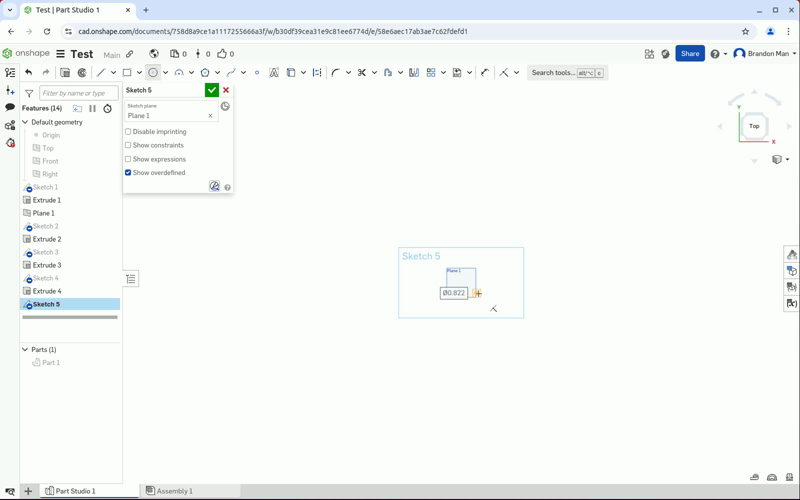
key(esc)
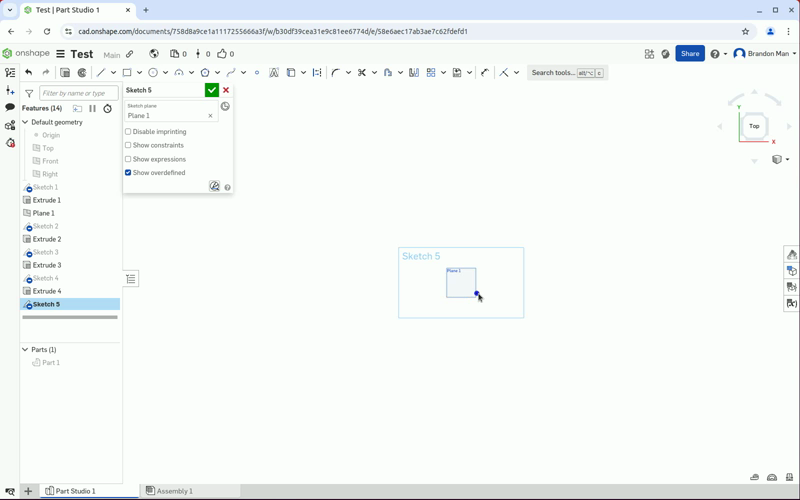
mouse_move(475, 294)
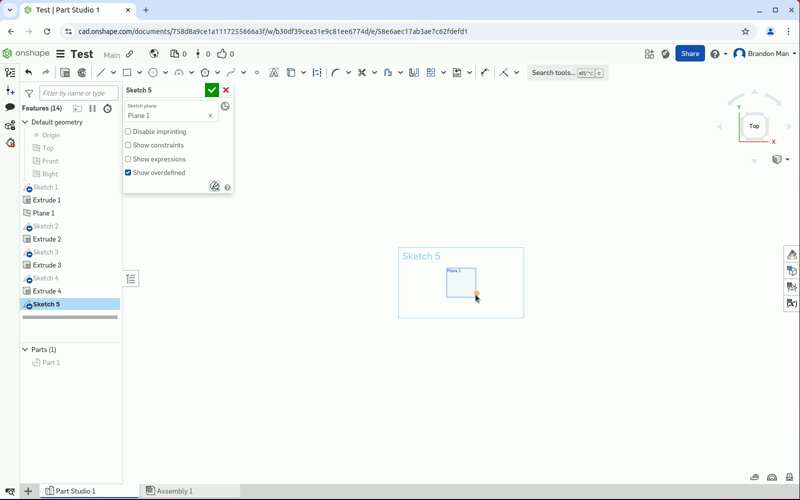
scroll(6)
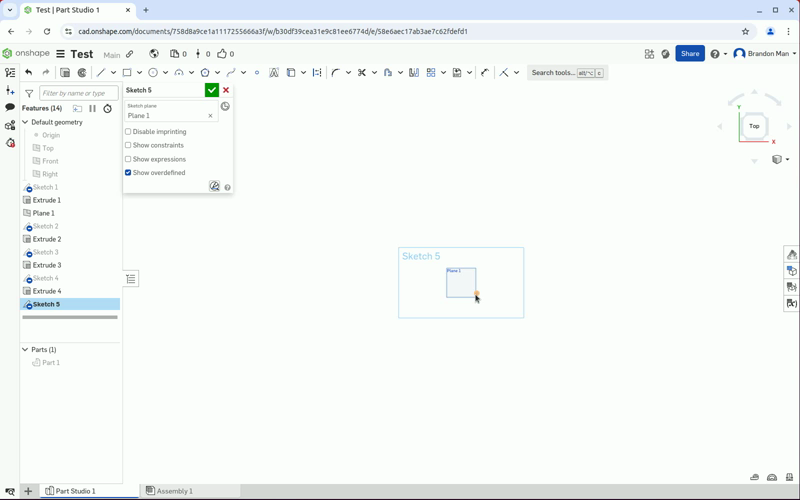
scroll(6)
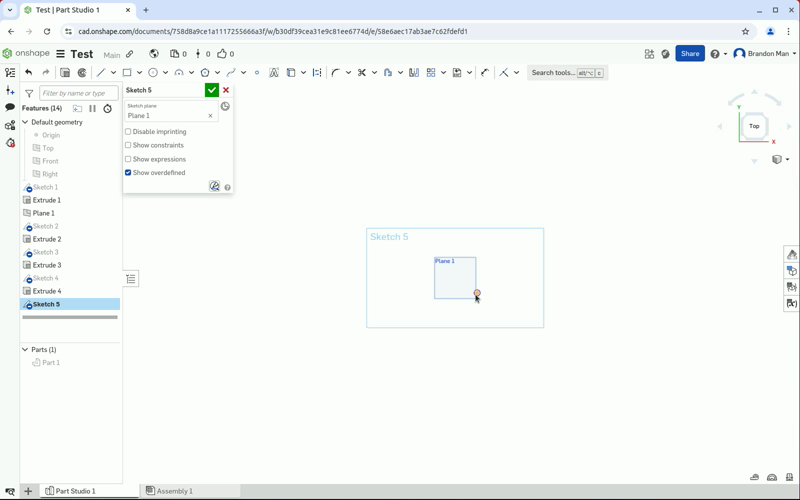
scroll(6)
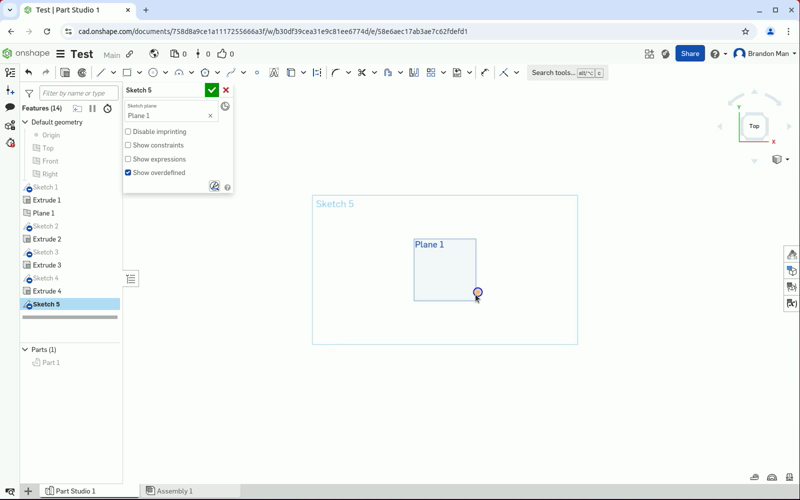
scroll(6)
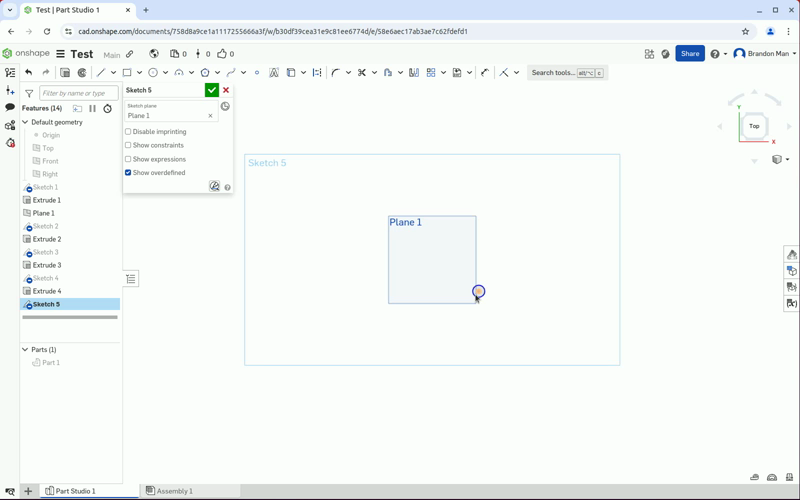
scroll(6)
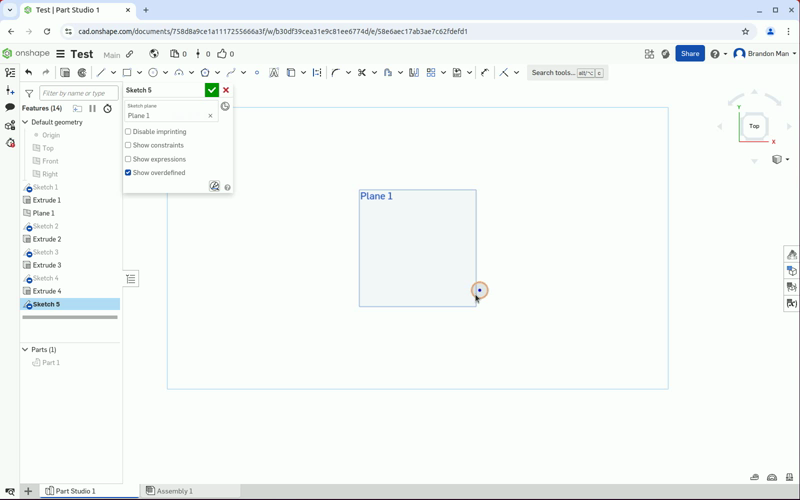
scroll(6)
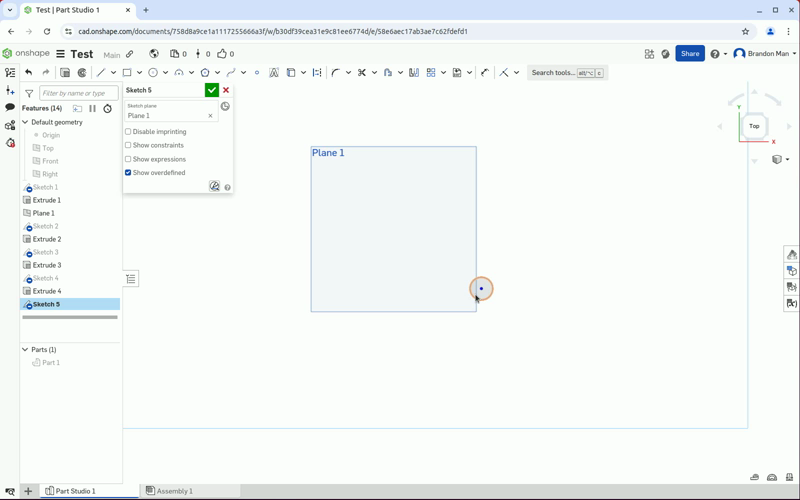
scroll(6)
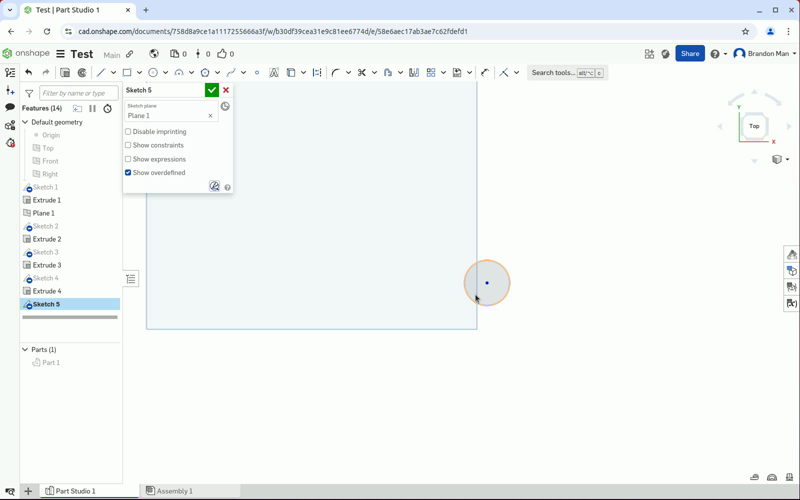
click(475, 294)
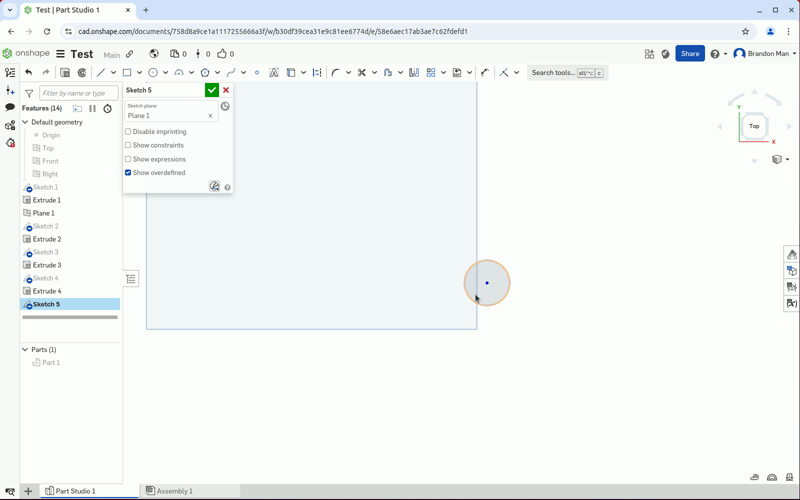
scroll(-6)
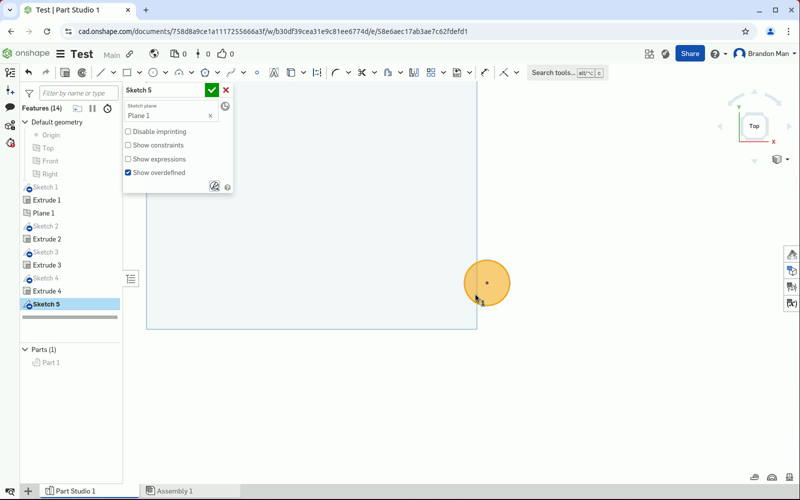
scroll(-6)
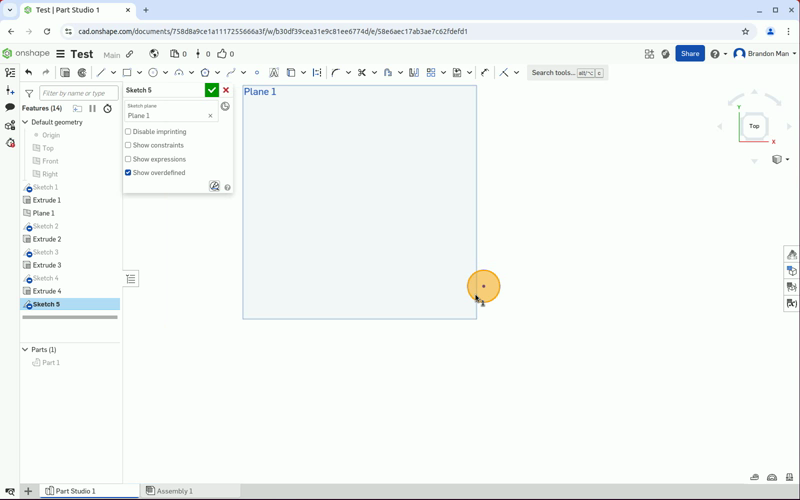
scroll(-6)
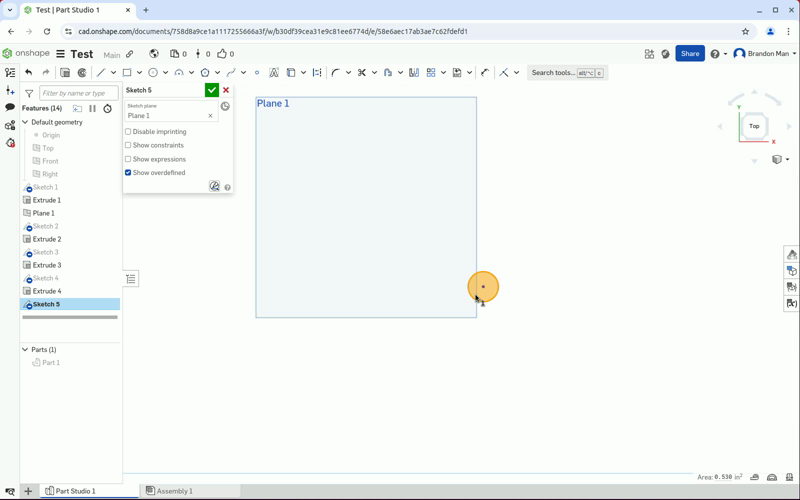
scroll(-6)
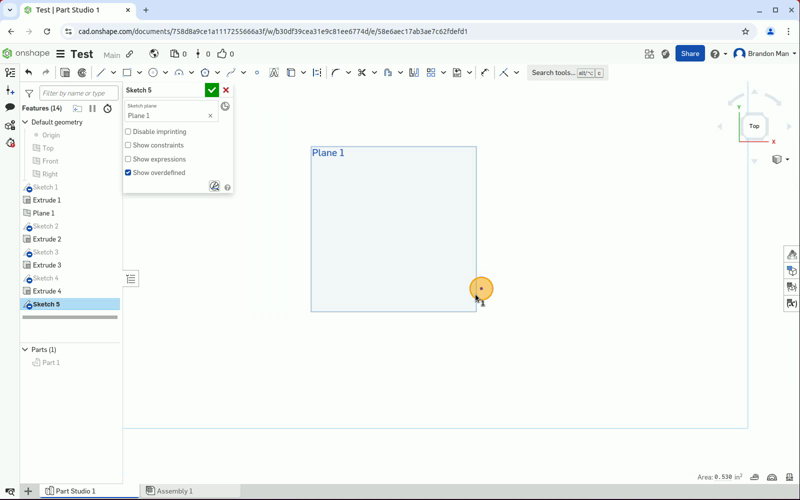
scroll(-6)
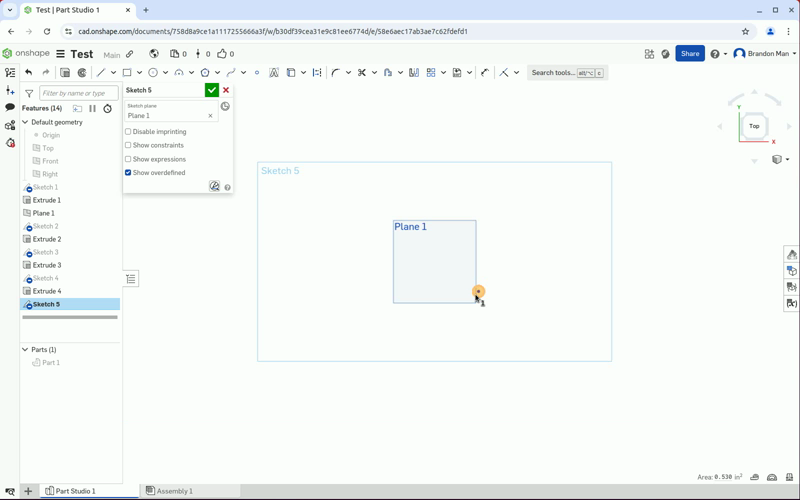
scroll(-6)
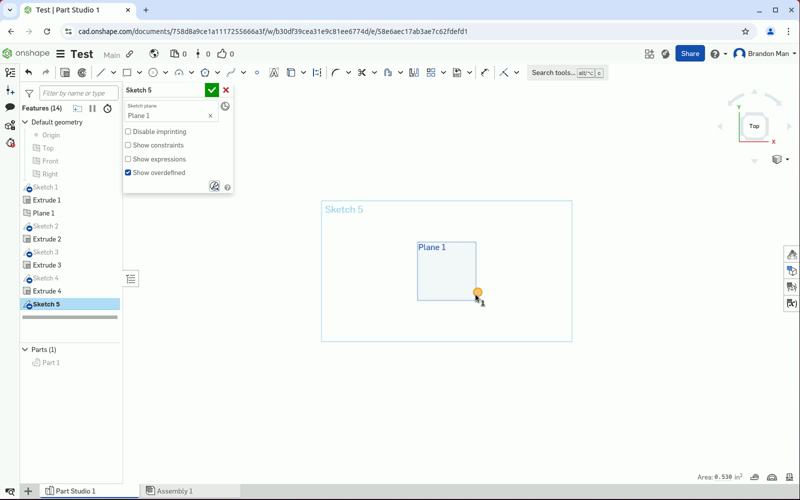
scroll(-6)
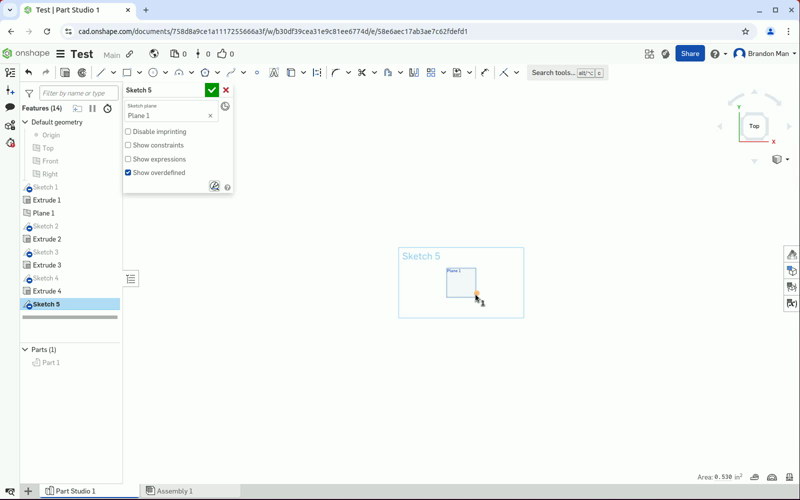
mouse_move(73, 352)
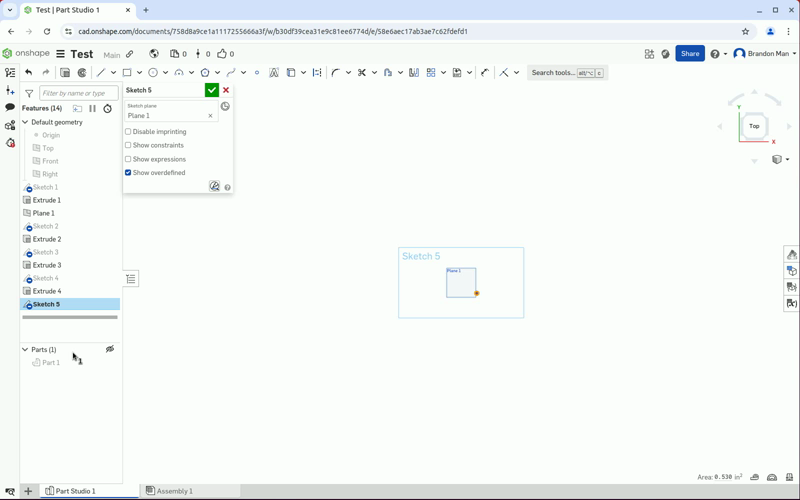
key(shift+y)
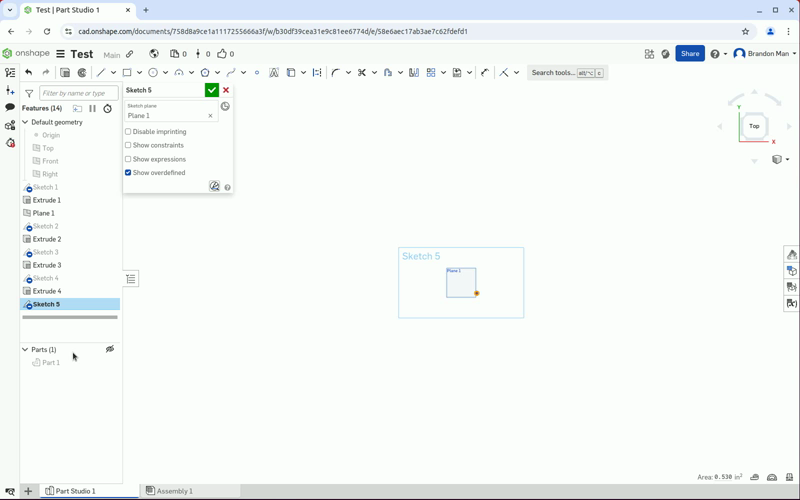
key(shift+e)
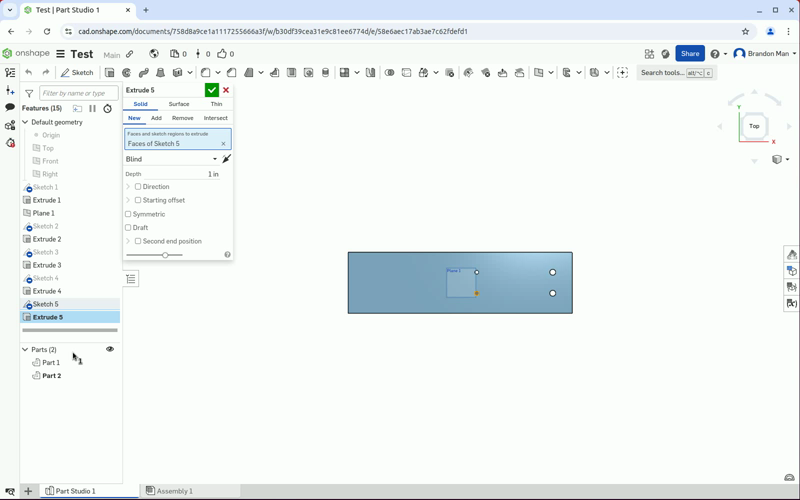
mouse_move(143, 106)
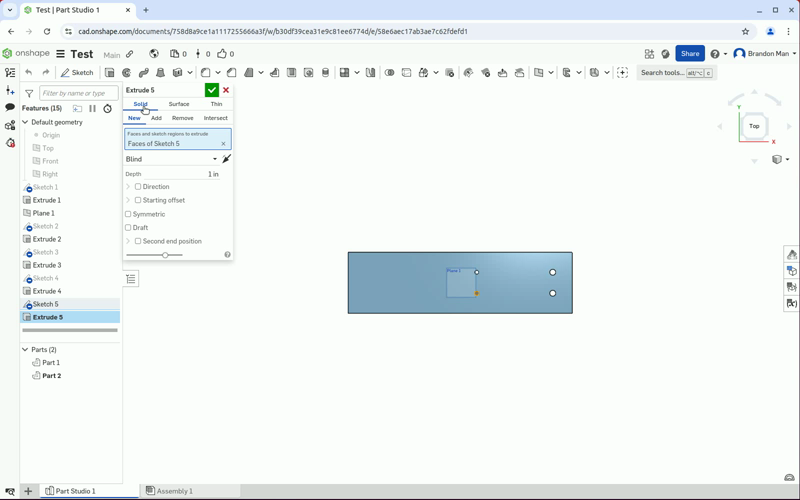
click(143, 106)
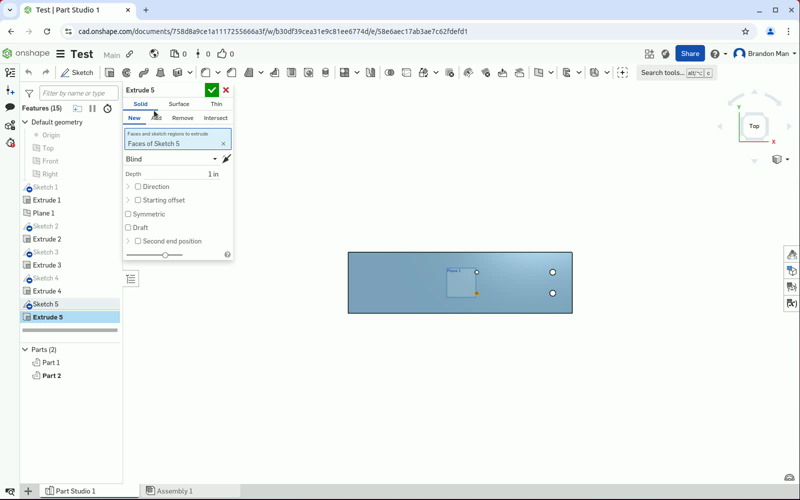
mouse_move(186, 120)
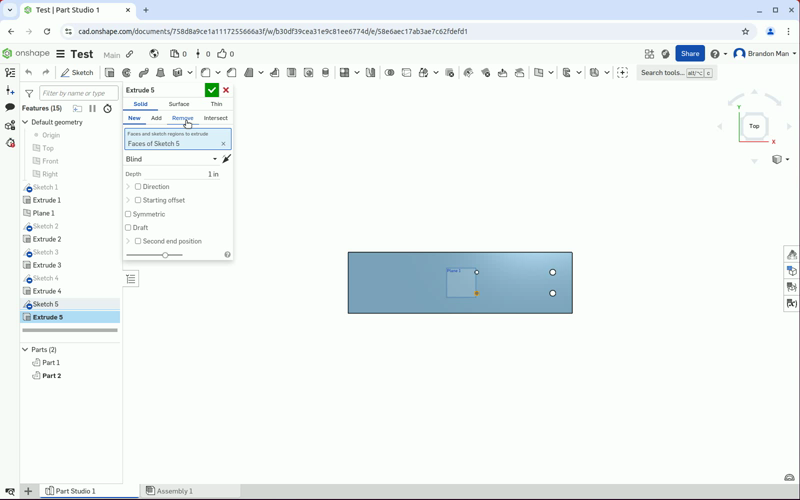
click(186, 120)
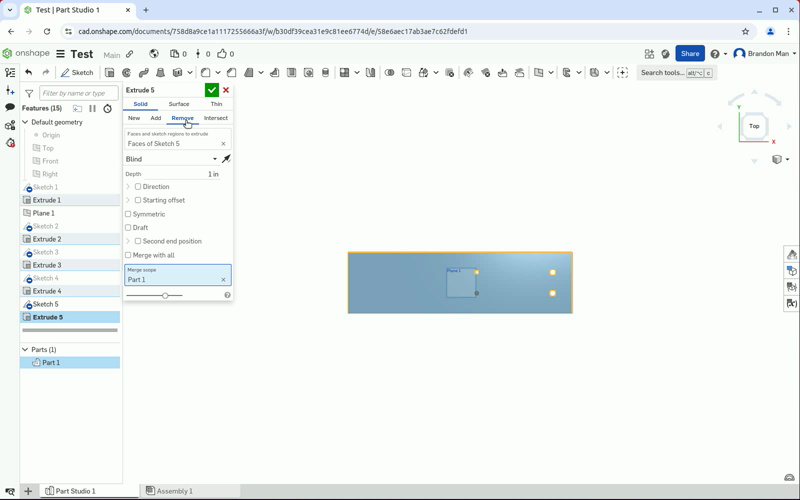
key(tab, 4)
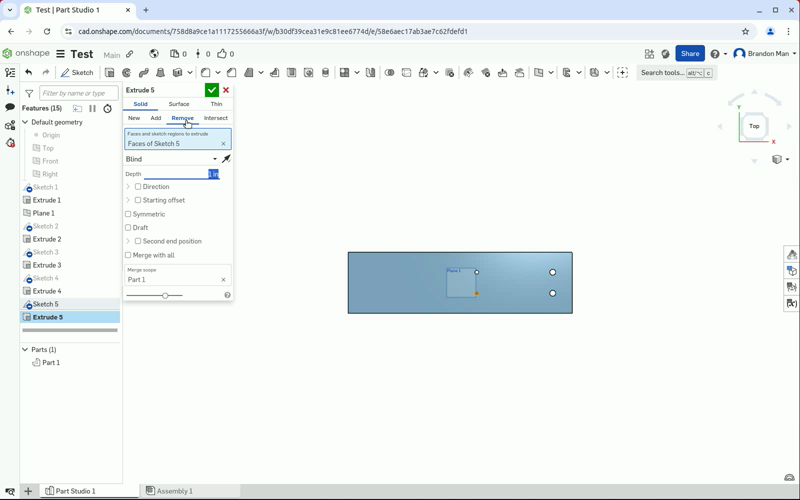
text(4.092)
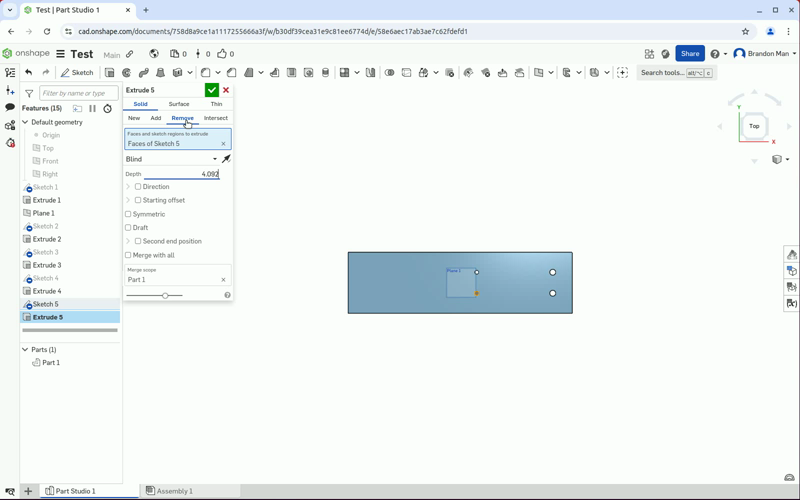
key(tab, 6)
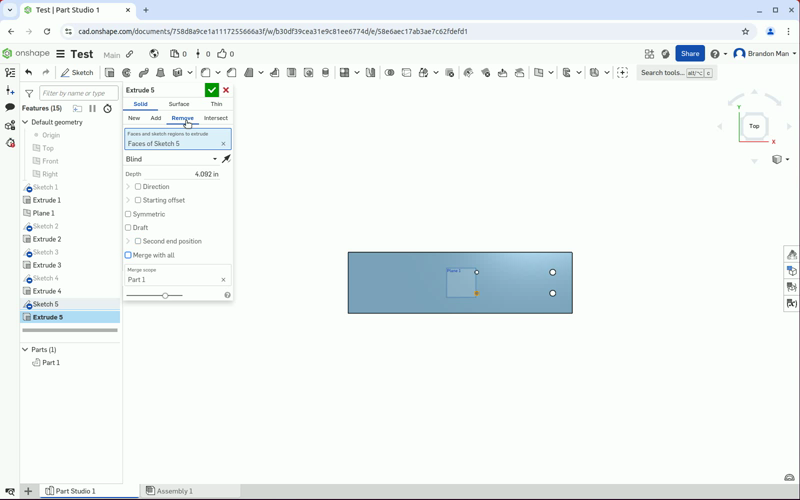
key(space)
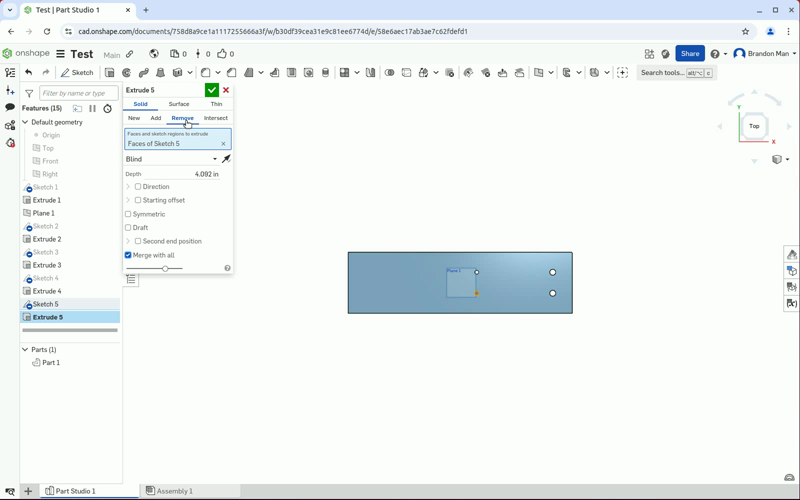
key(enter)
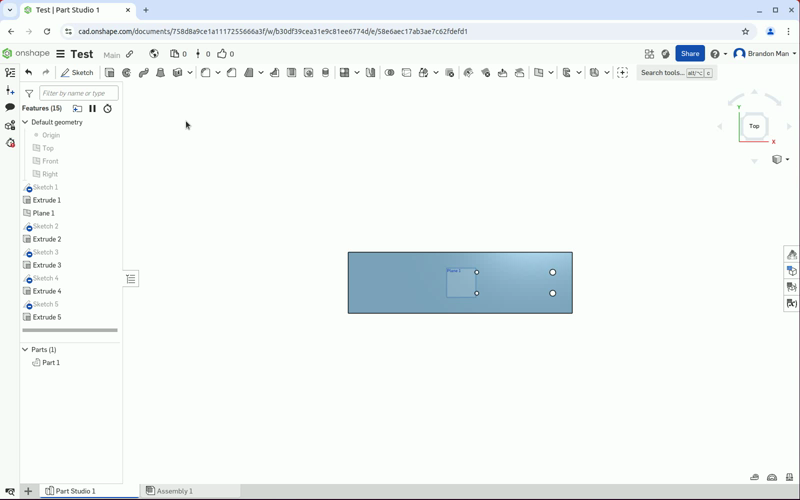
key(shift+h)
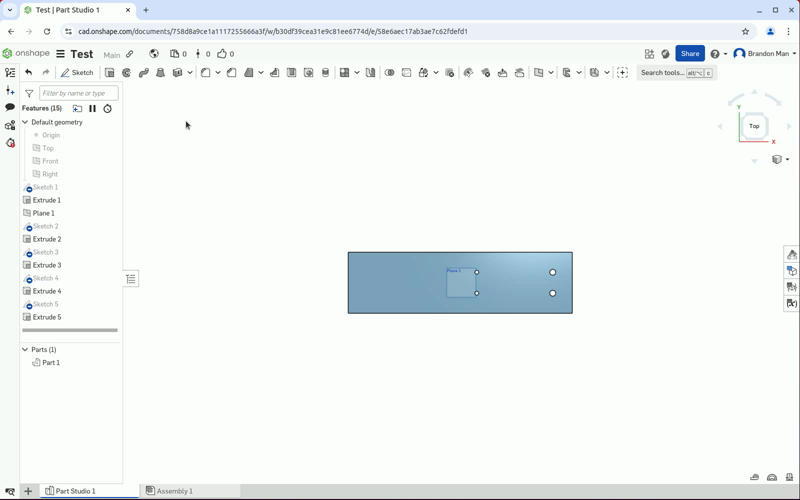
key(shift+h)
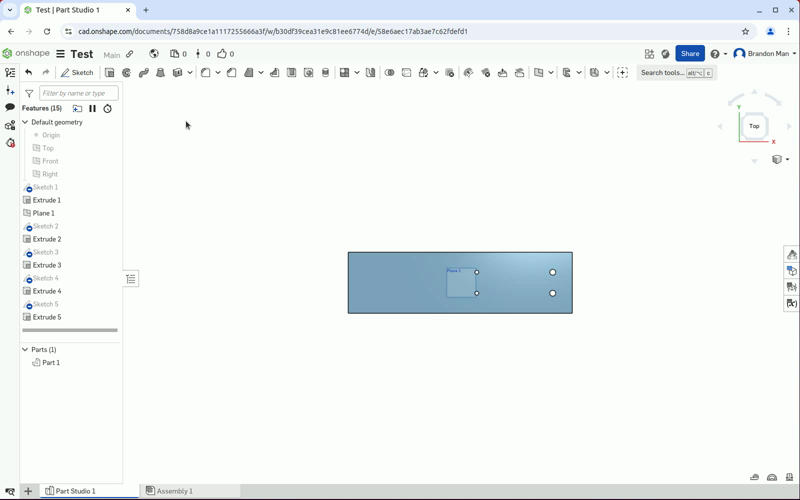
mouse_move(73, 189)
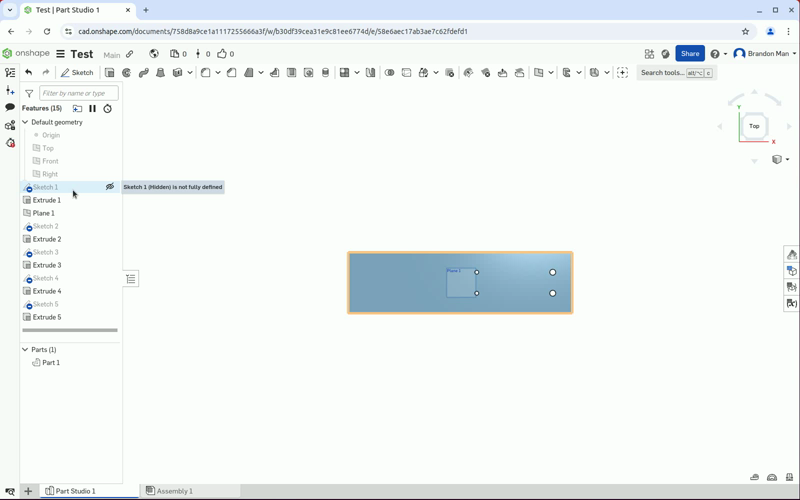
click(73, 189)
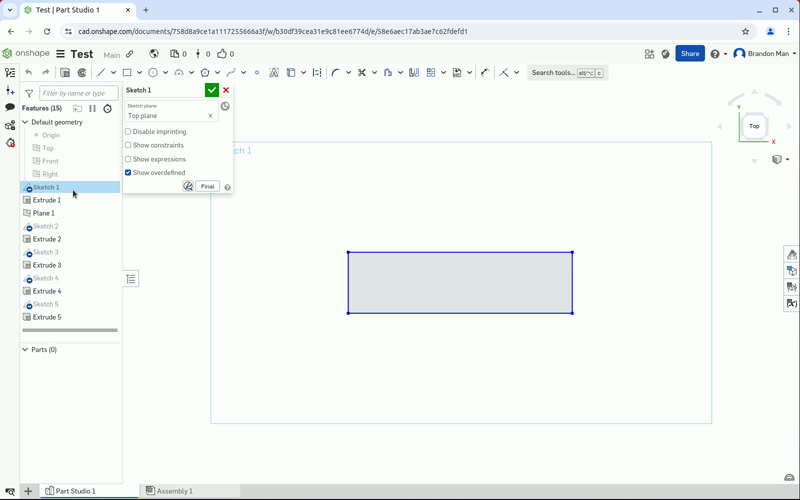
mouse_move(229, 92)
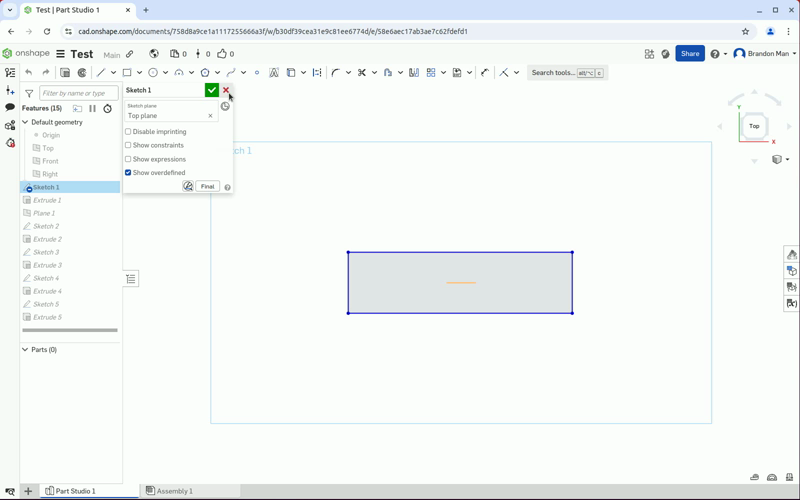
click(229, 92)
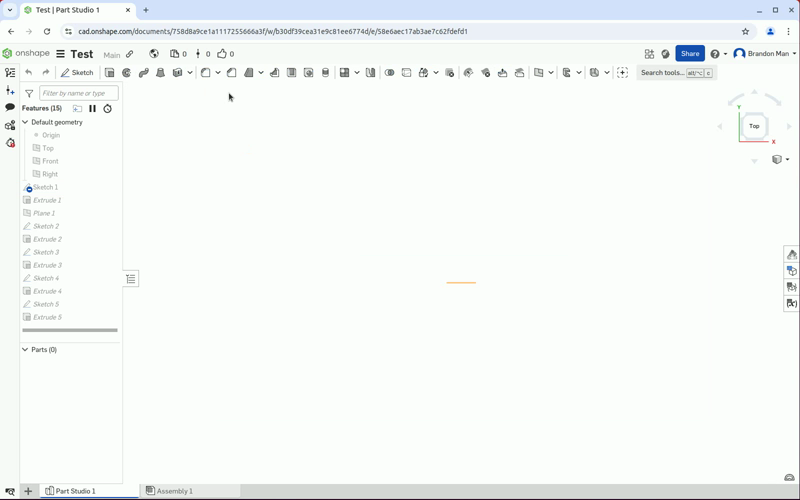
key(shift+s)
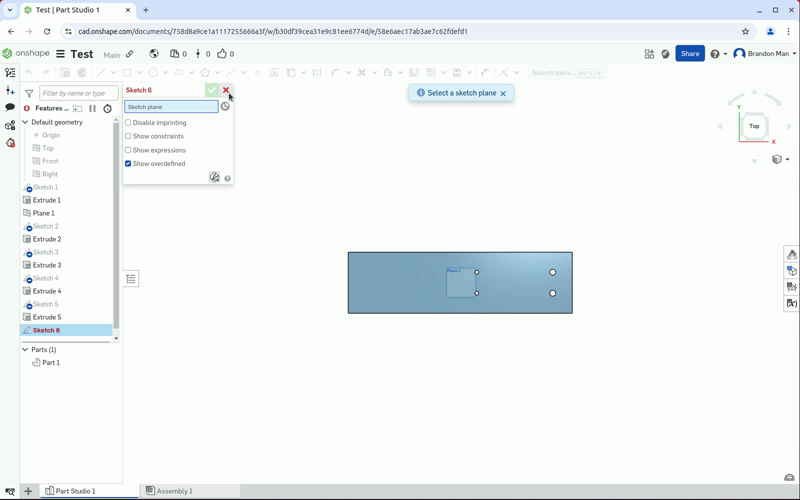
mouse_move(69, 215)
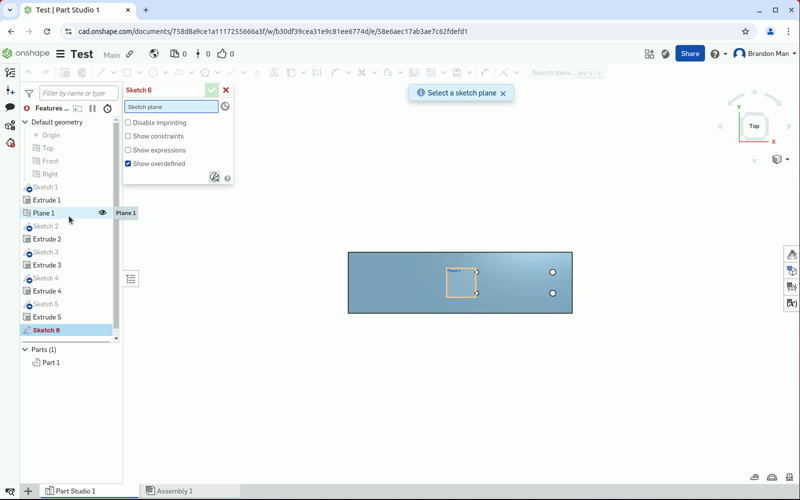
click(69, 215)
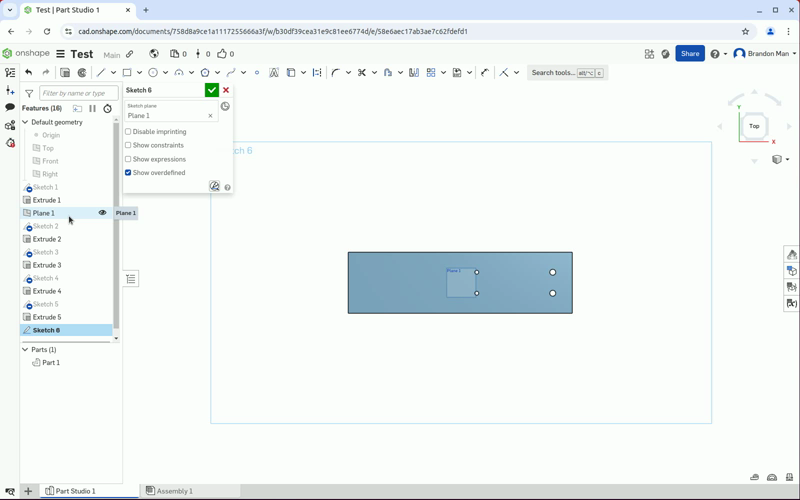
mouse_move(73, 352)
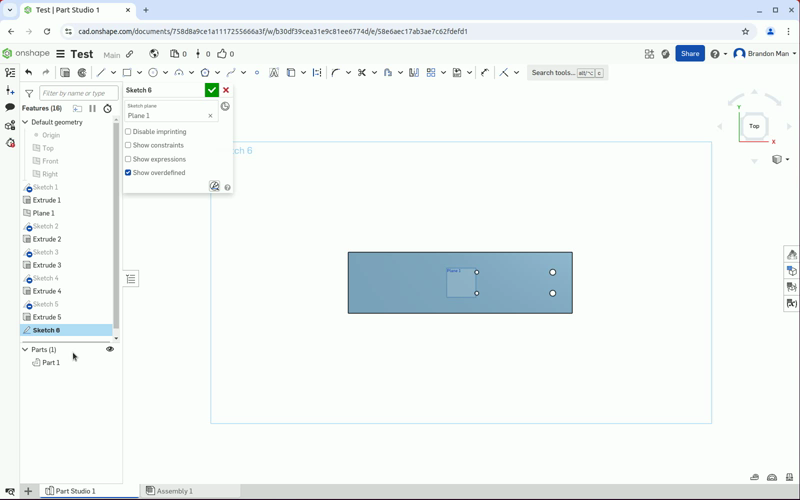
key(y)
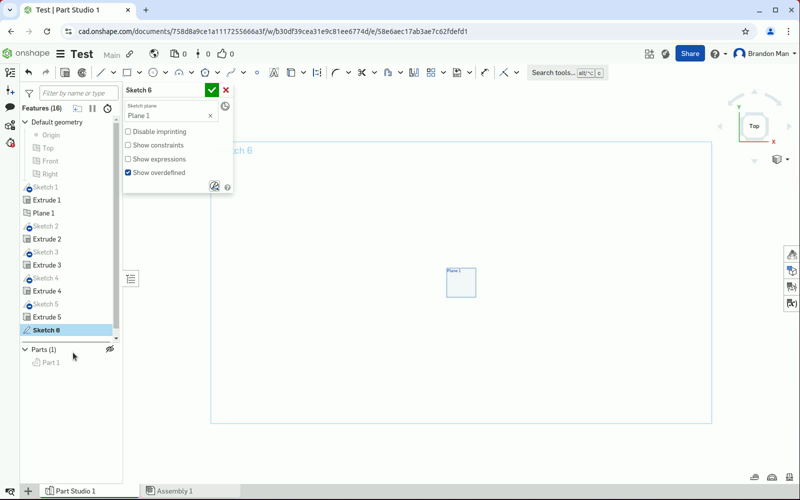
key(c)
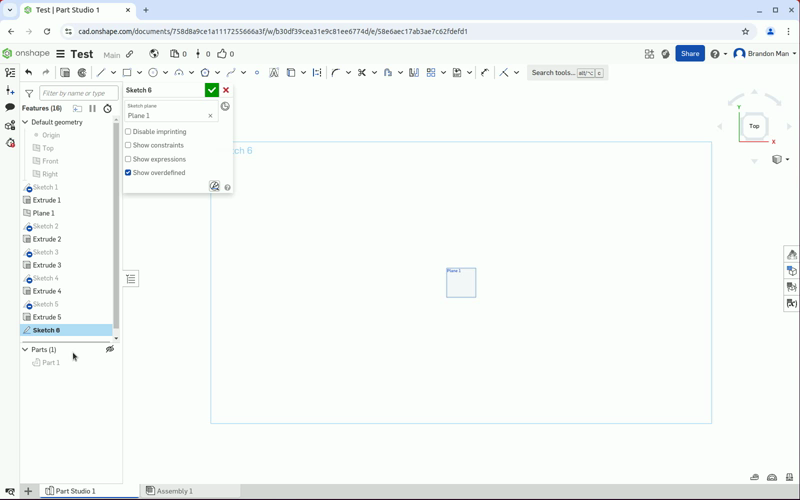
key_down(shift)
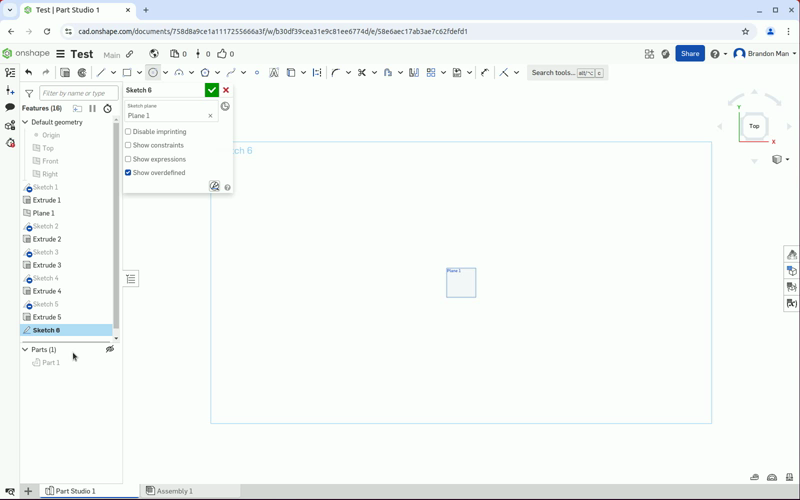
mouse_move(425, 272)
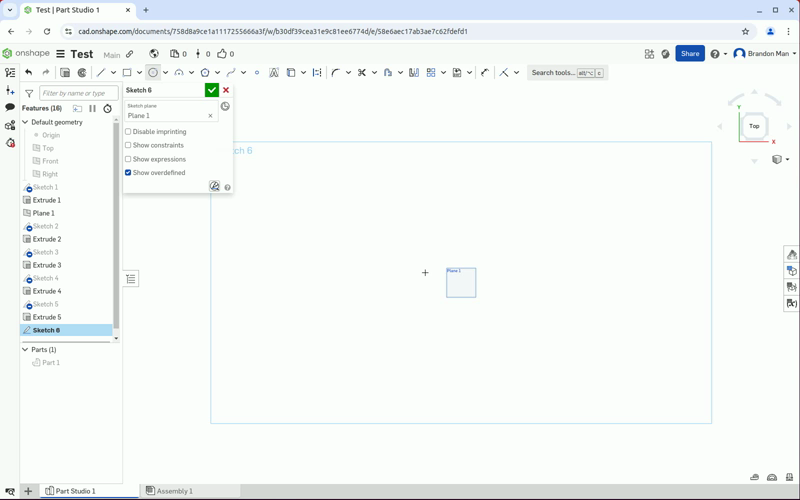
click(425, 272)
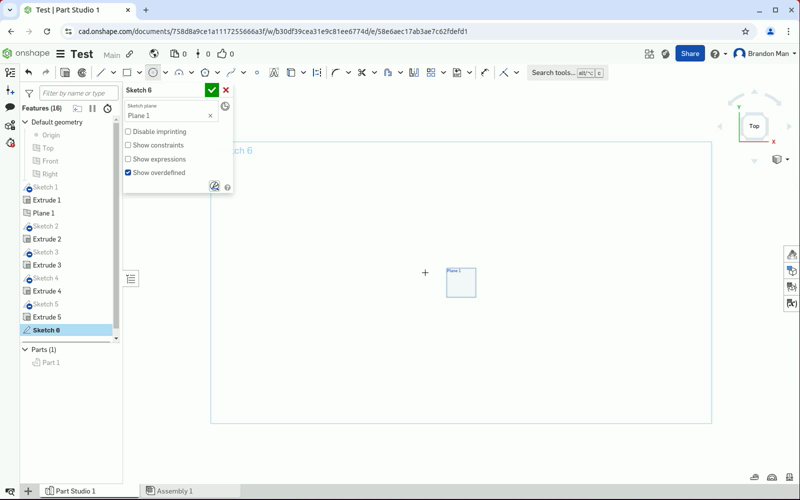
key_up(shift)
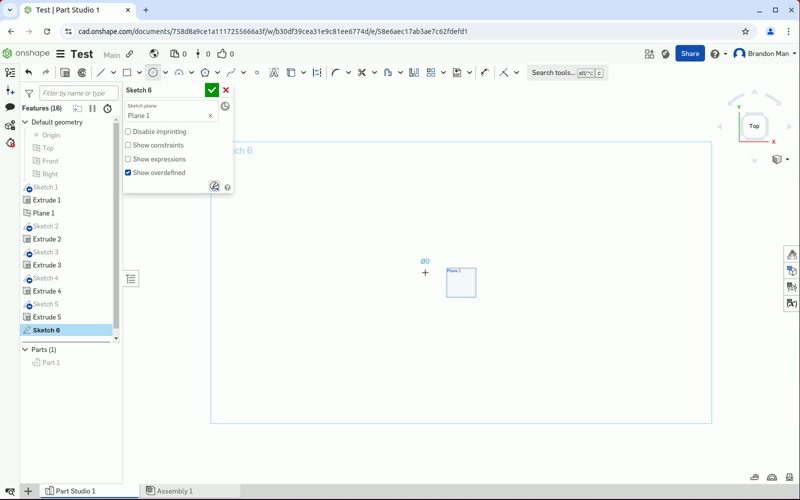
mouse_move(426, 272)
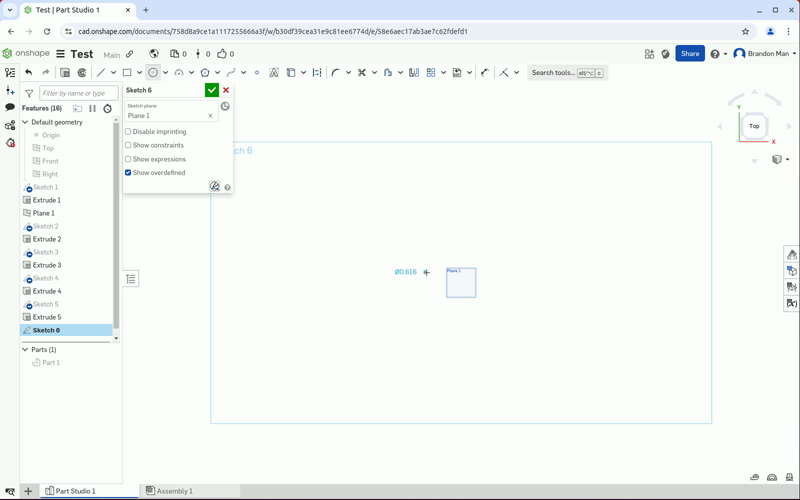
scroll(6)
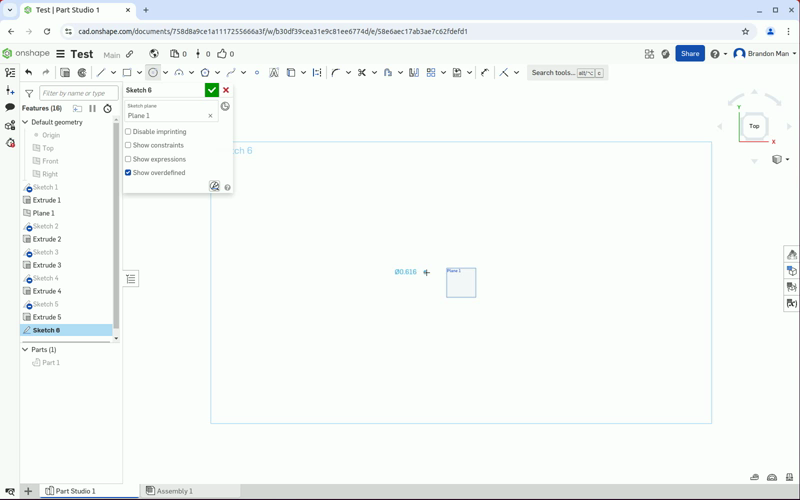
scroll(6)
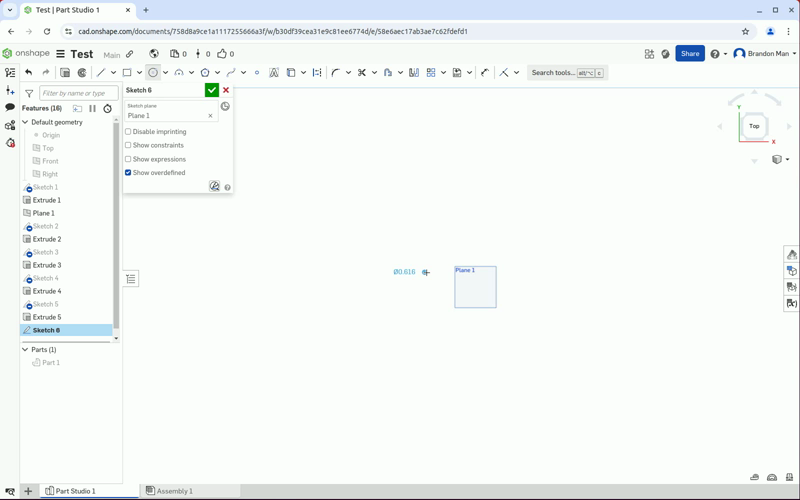
scroll(6)
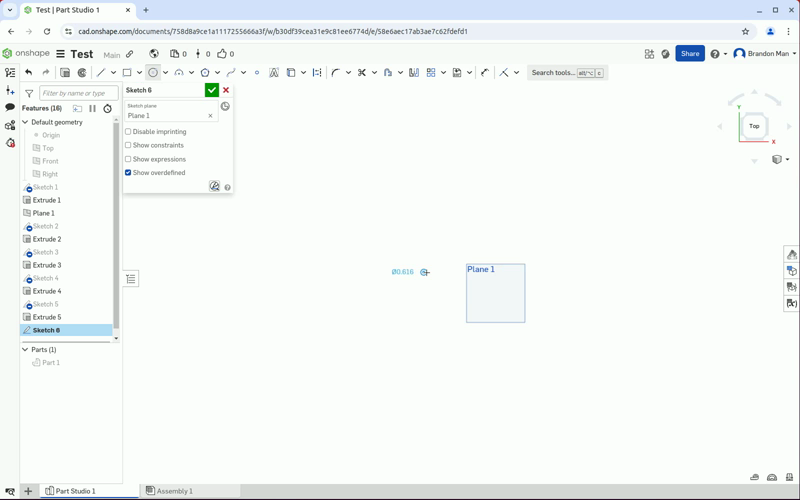
scroll(6)
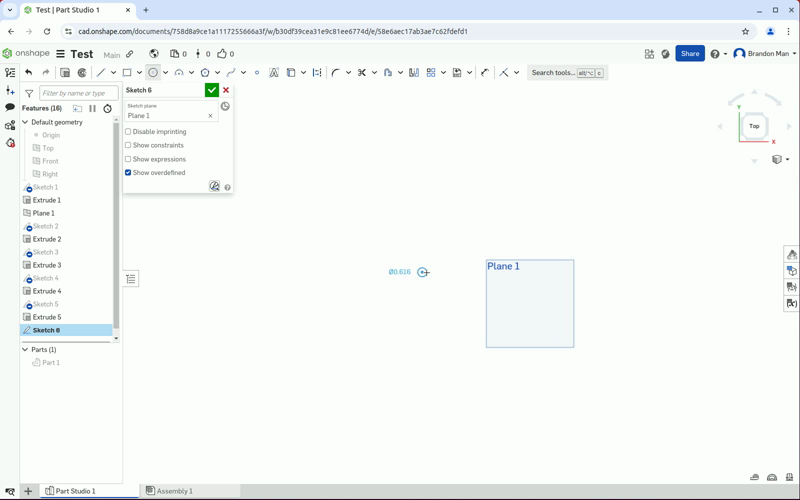
scroll(6)
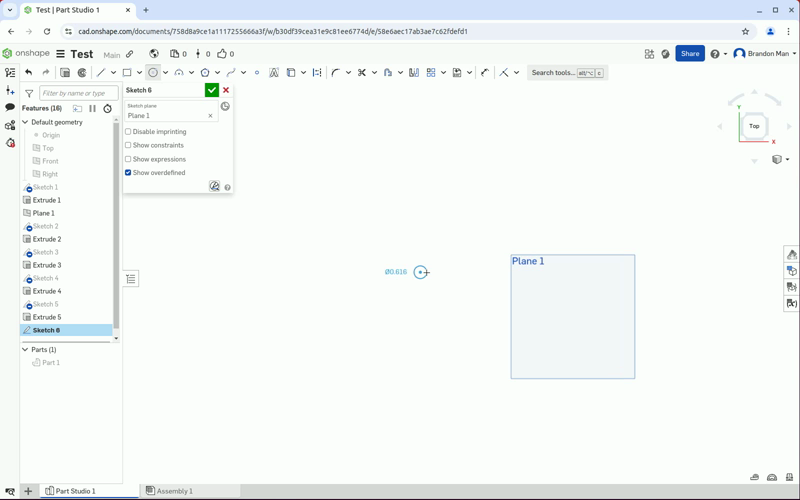
scroll(6)
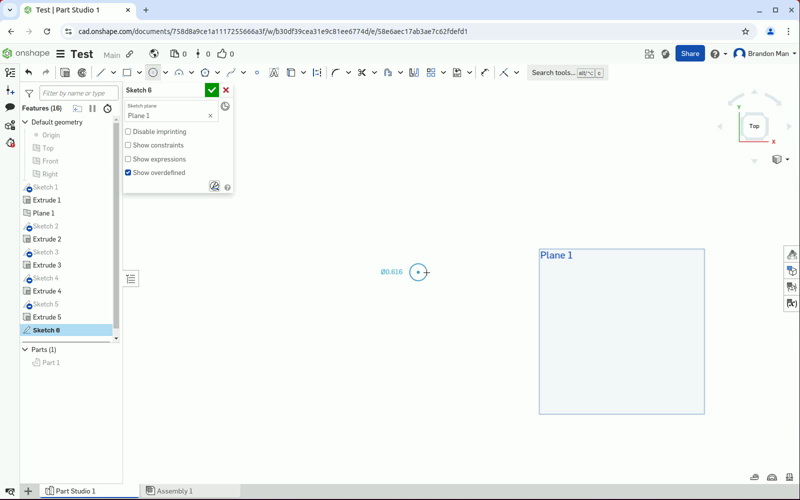
scroll(6)
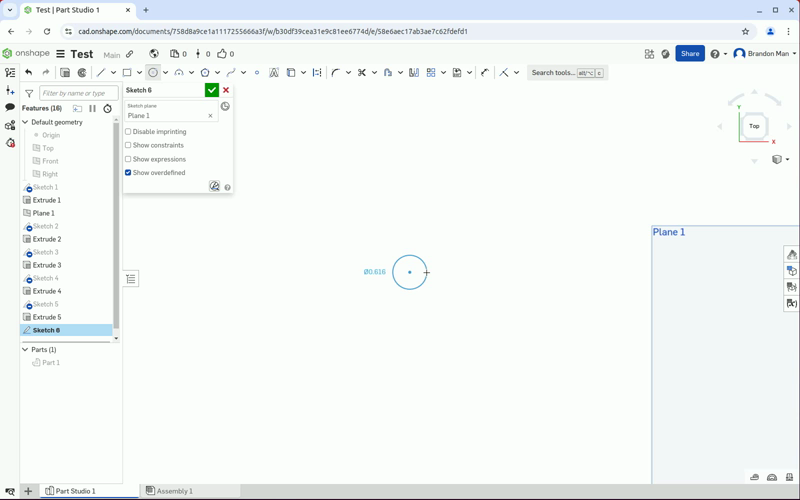
click(426, 272)
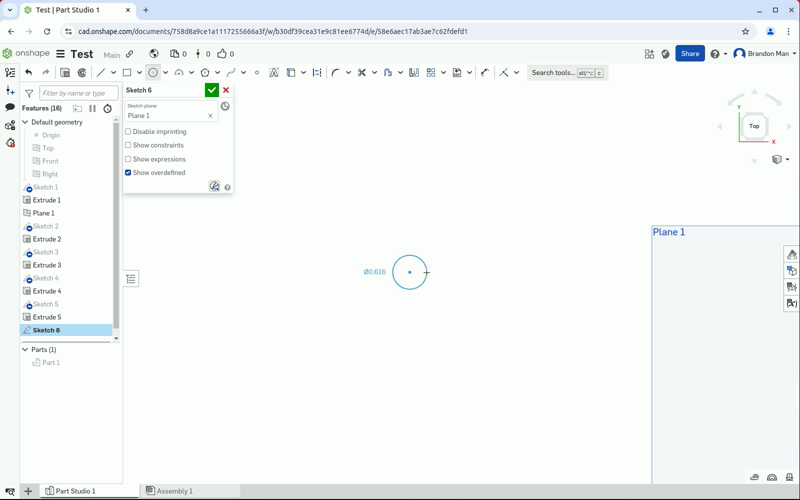
scroll(-6)
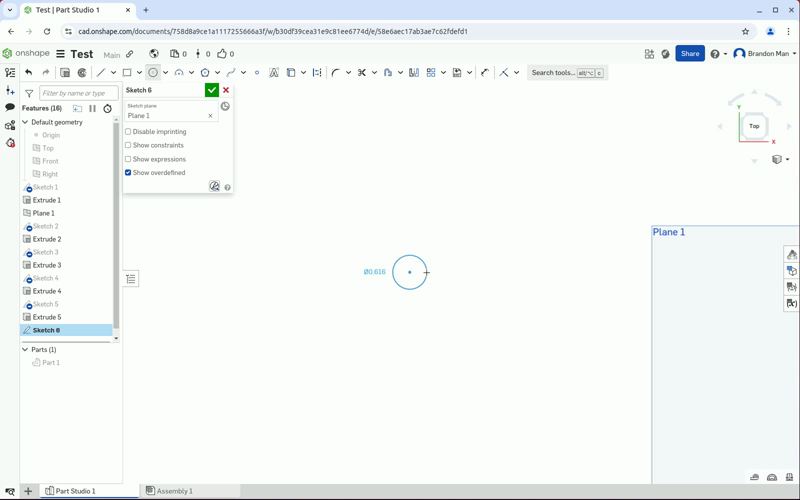
scroll(-6)
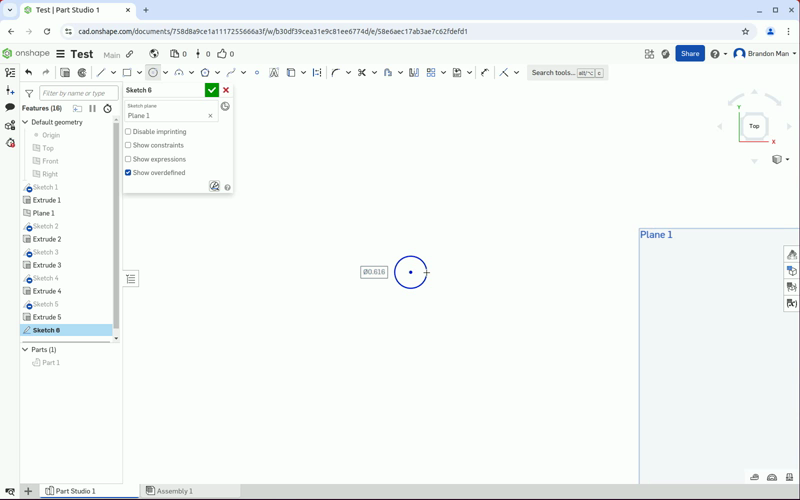
scroll(-6)
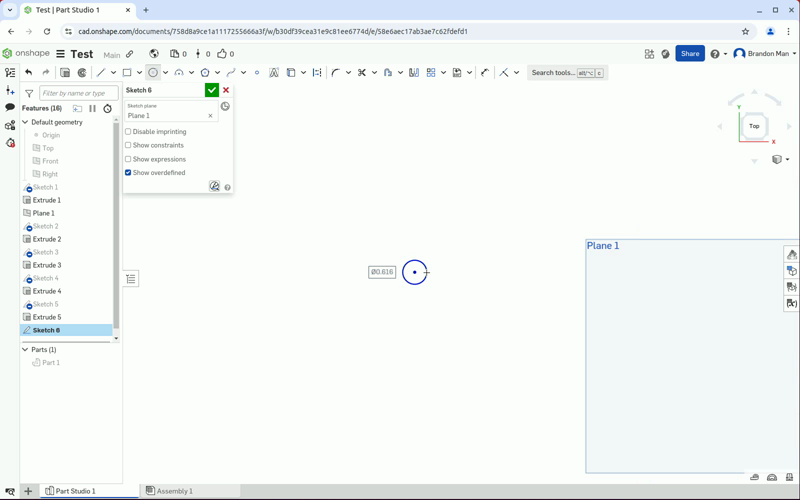
scroll(-6)
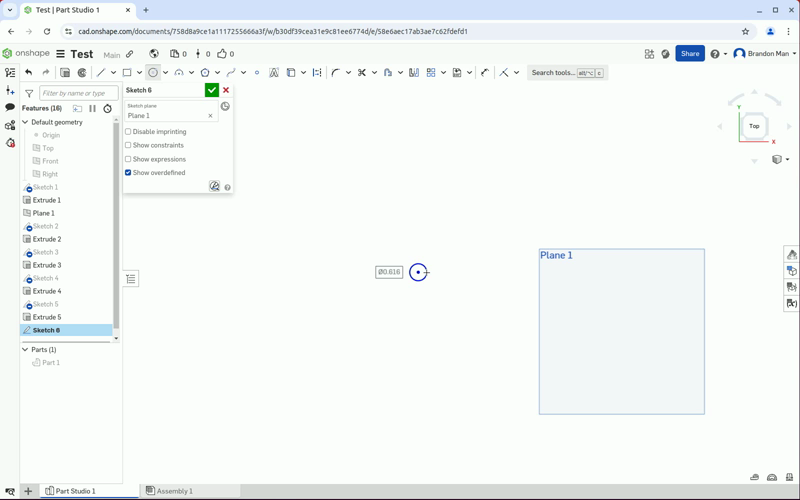
scroll(-6)
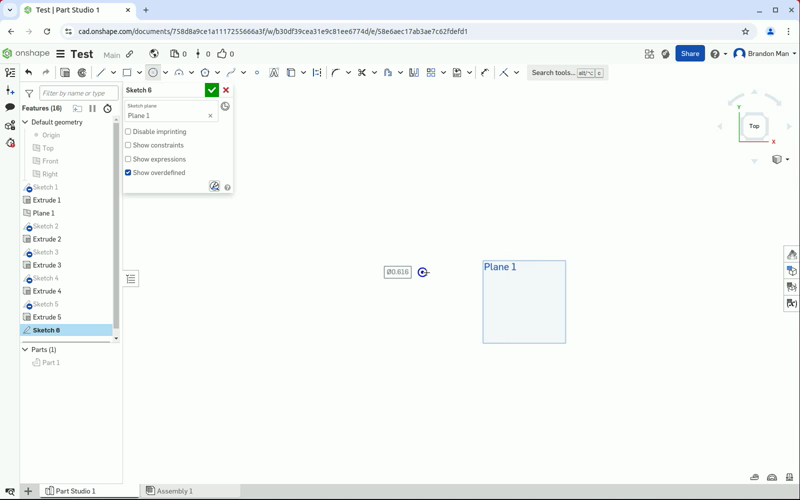
scroll(-6)
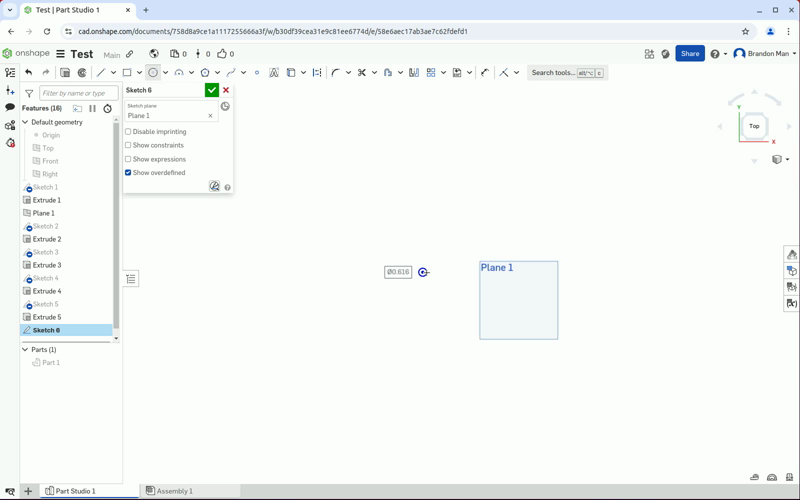
scroll(-6)
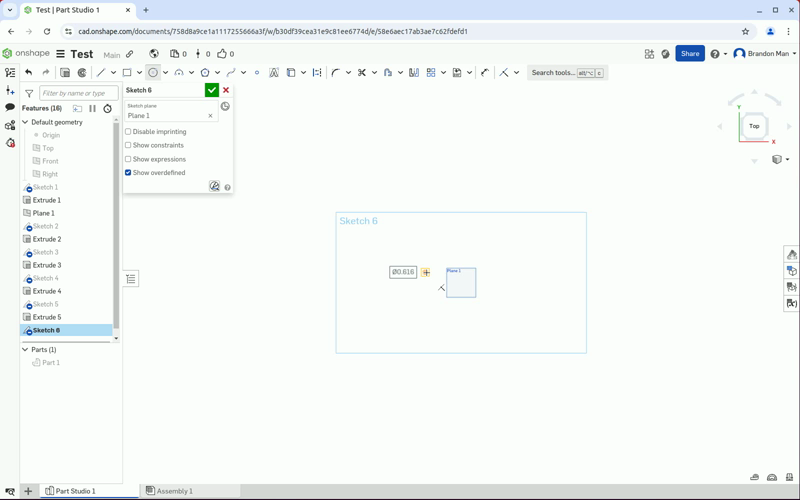
key(esc)
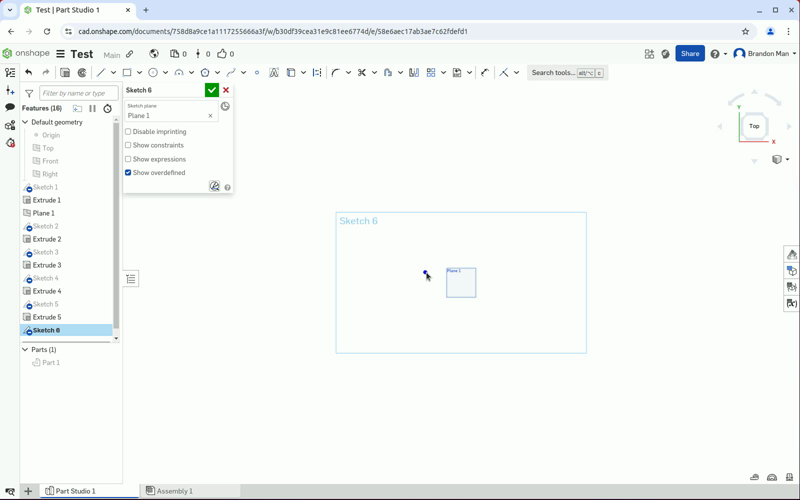
mouse_move(423, 271)
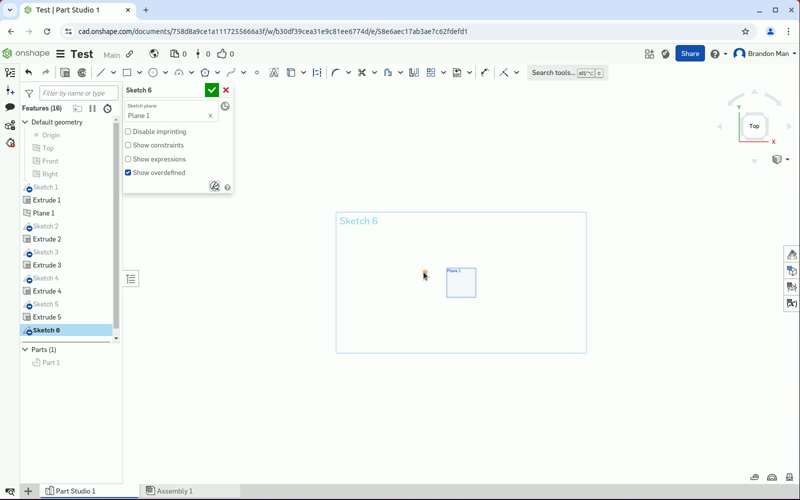
scroll(6)
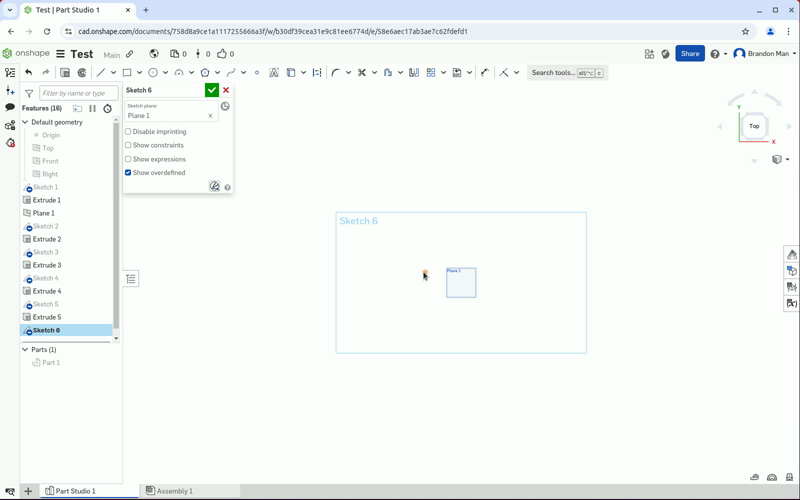
scroll(6)
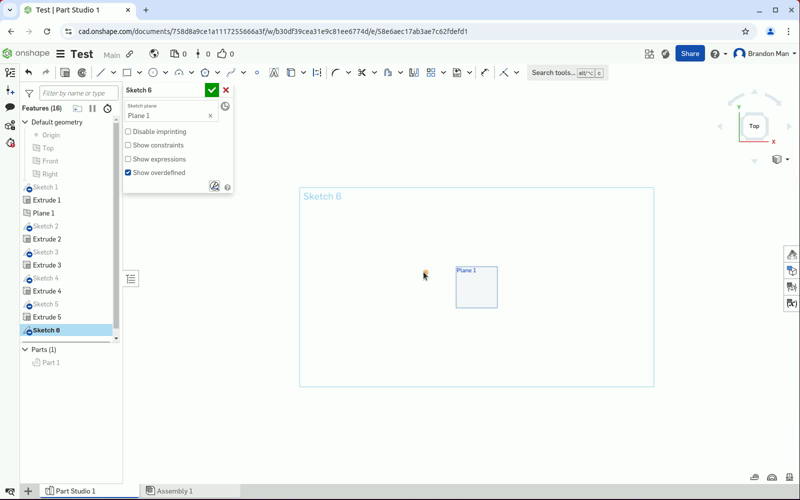
scroll(6)
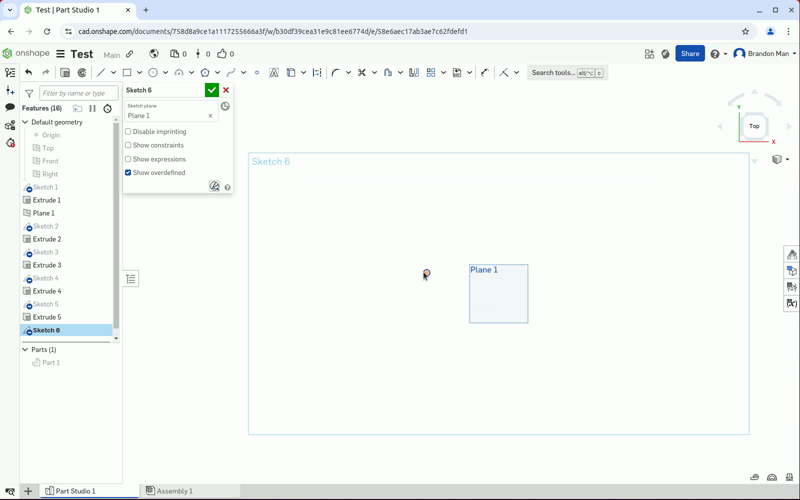
scroll(6)
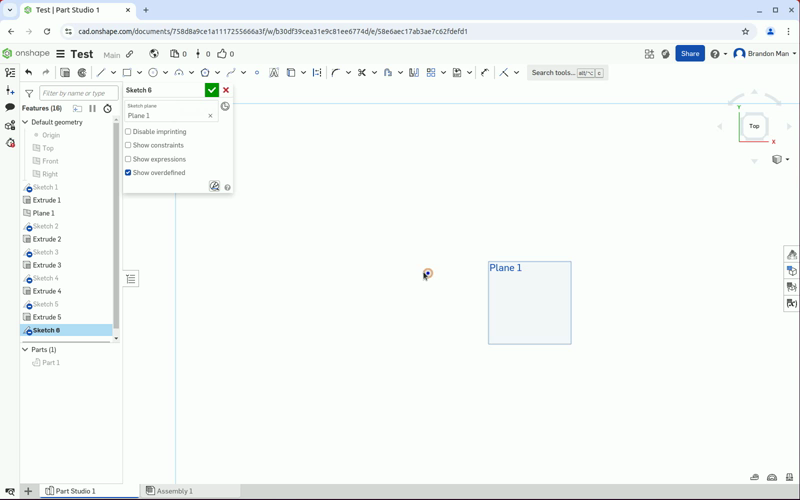
scroll(6)
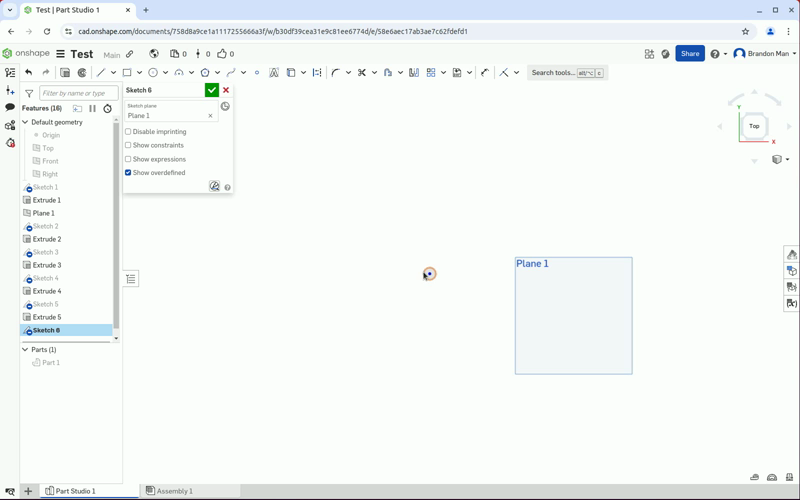
scroll(6)
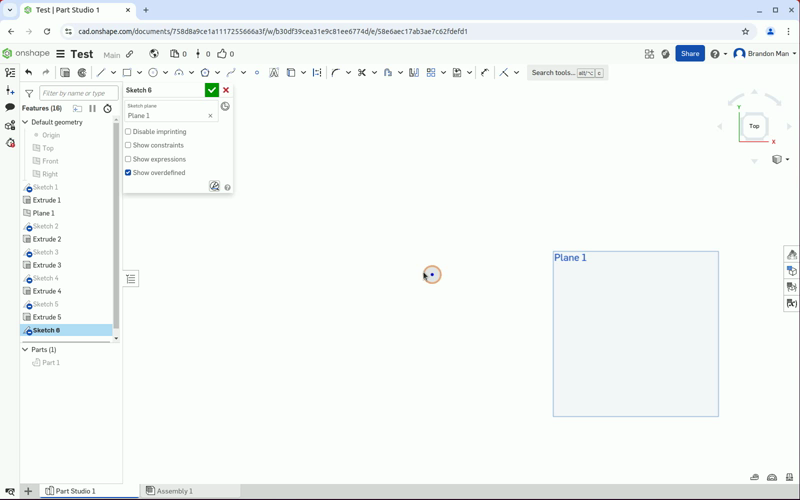
scroll(6)
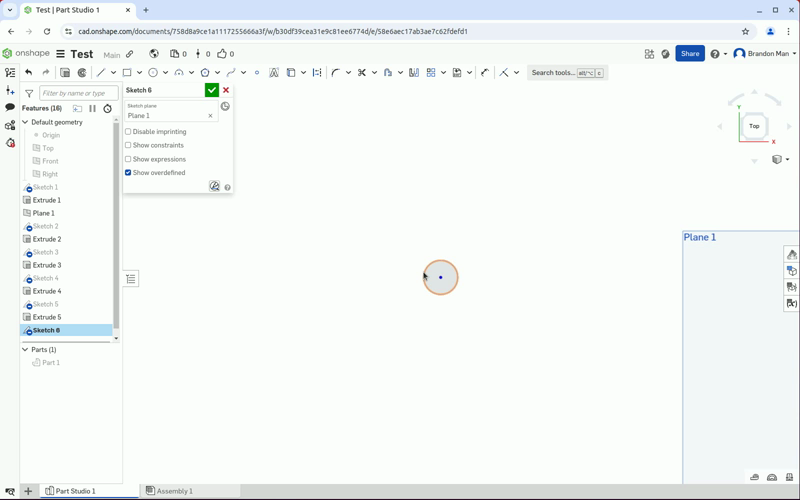
click(423, 271)
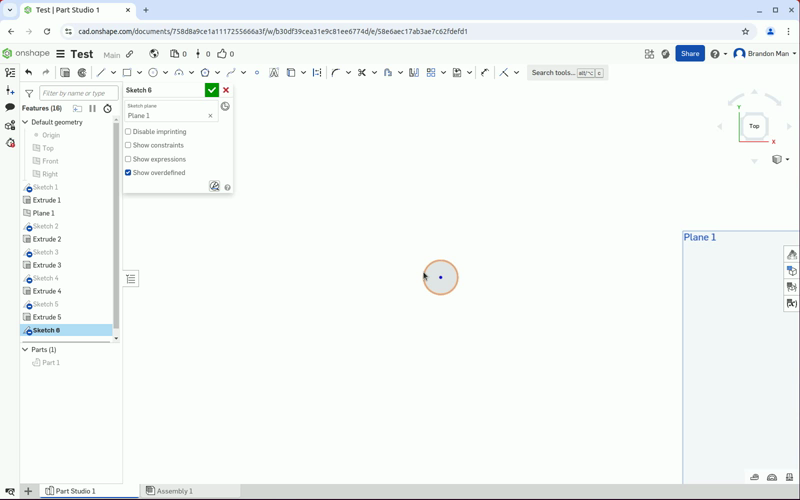
scroll(-6)
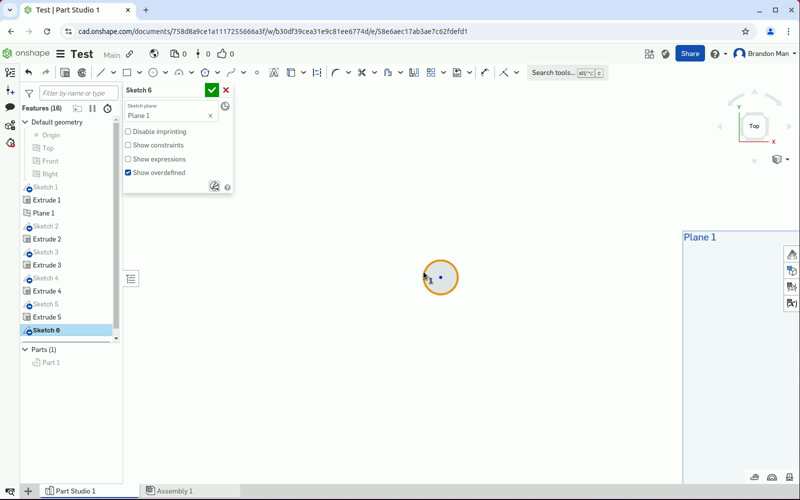
scroll(-6)
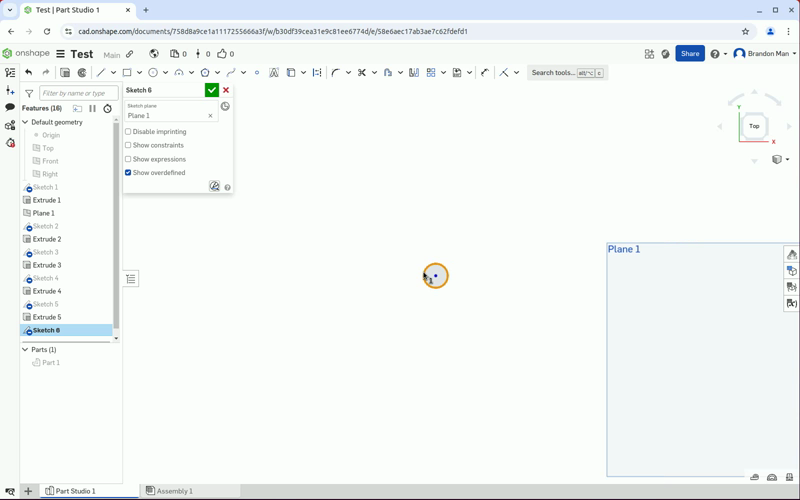
scroll(-6)
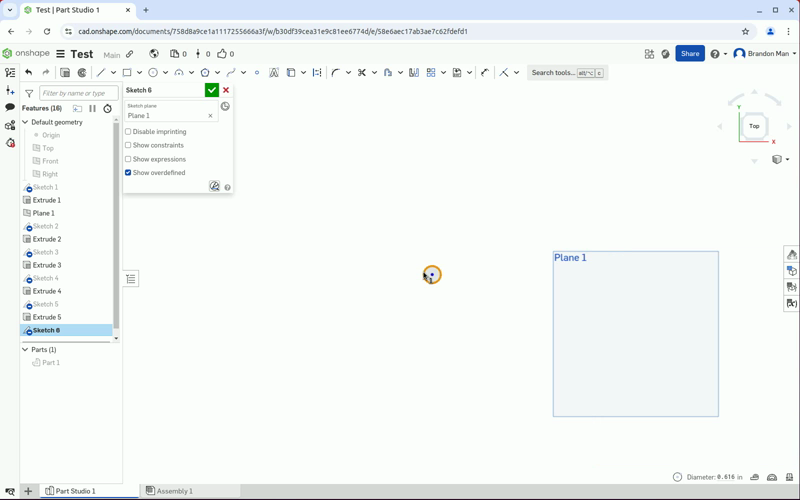
scroll(-6)
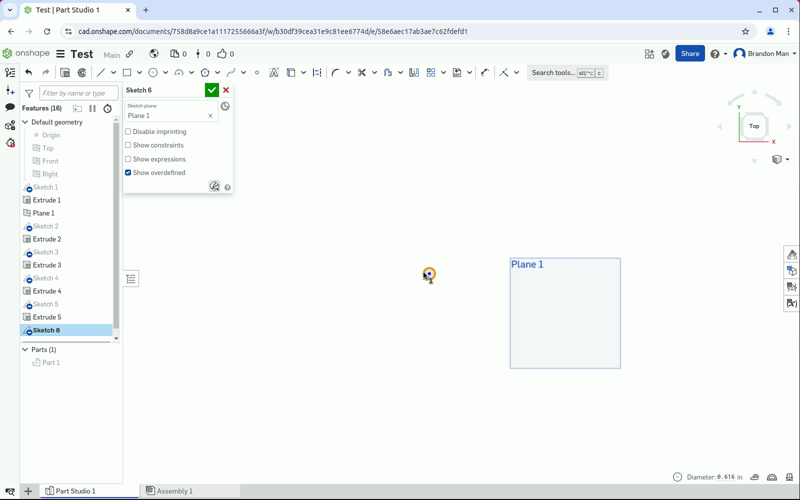
scroll(-6)
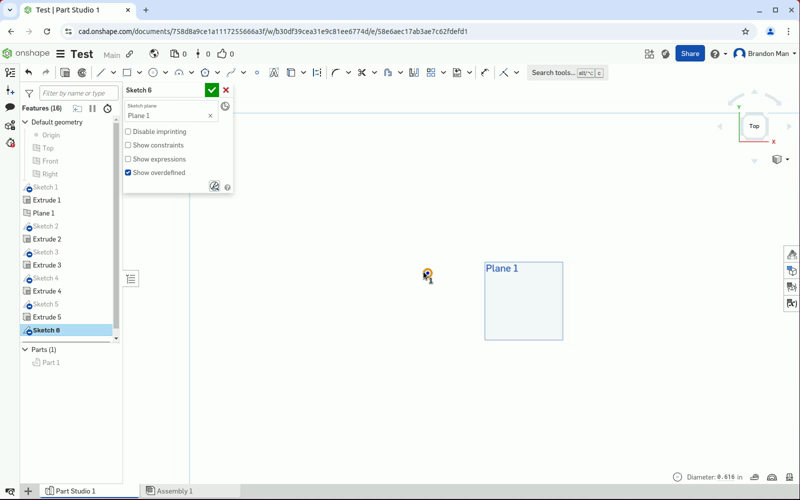
scroll(-6)
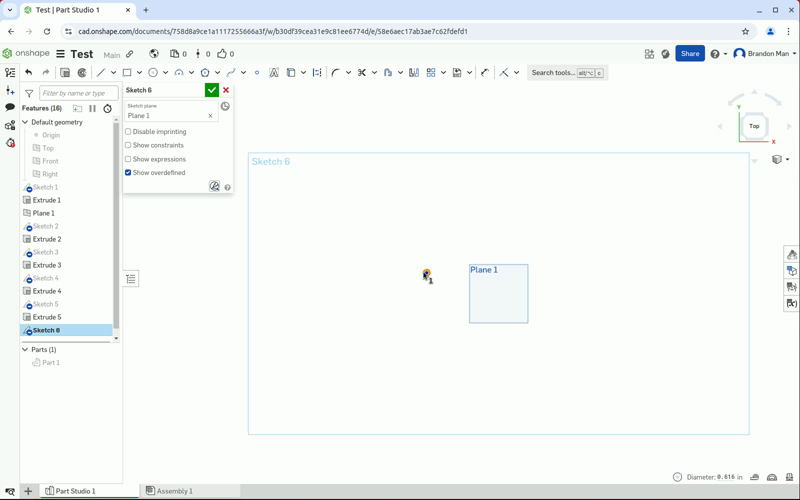
scroll(-6)
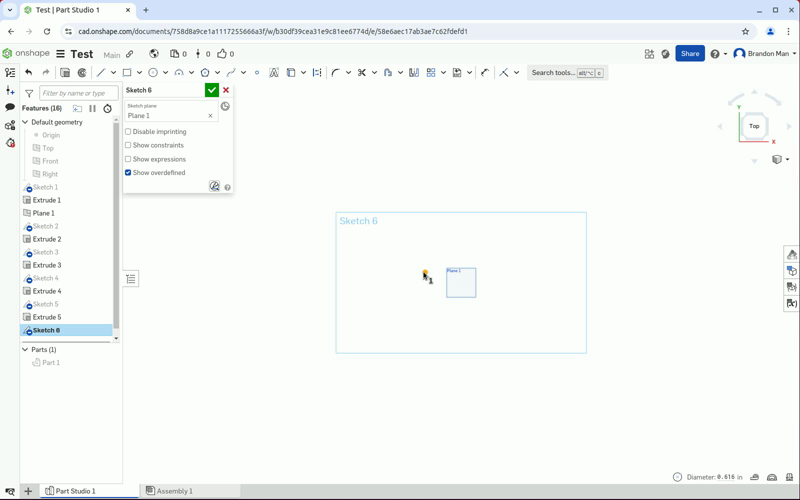
mouse_move(73, 352)
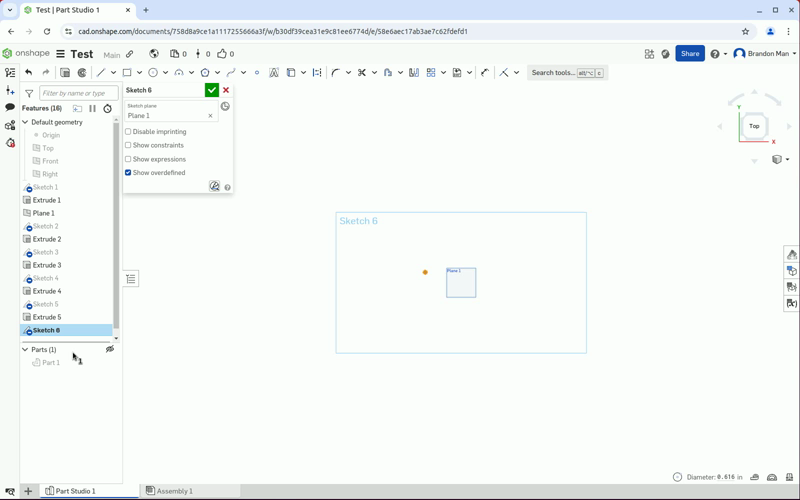
key(shift+y)
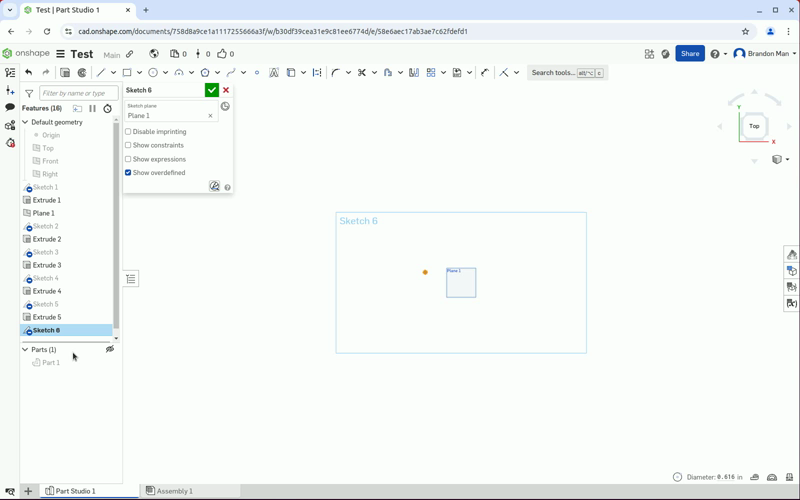
key(shift+e)
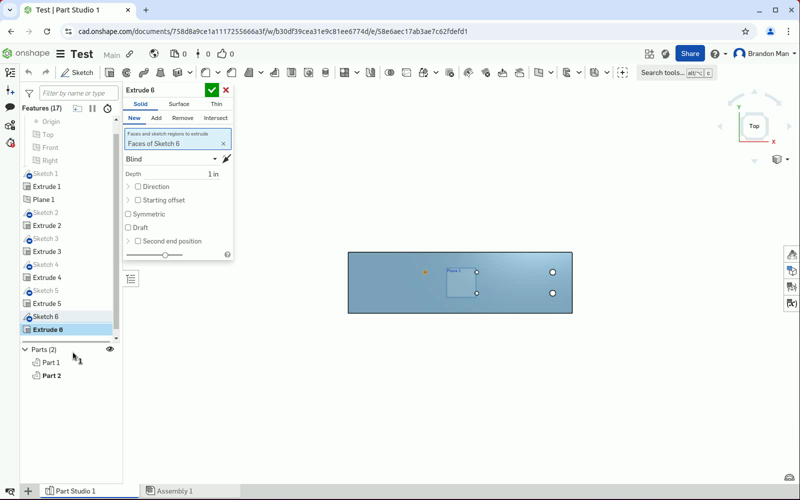
mouse_move(143, 106)
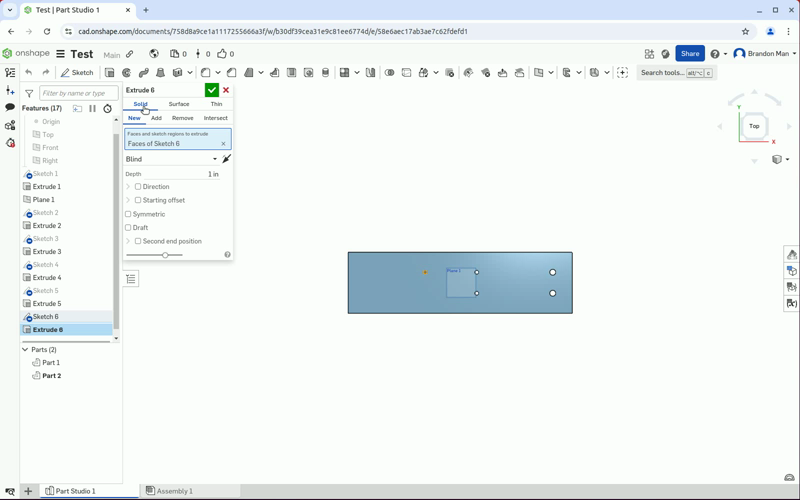
click(143, 106)
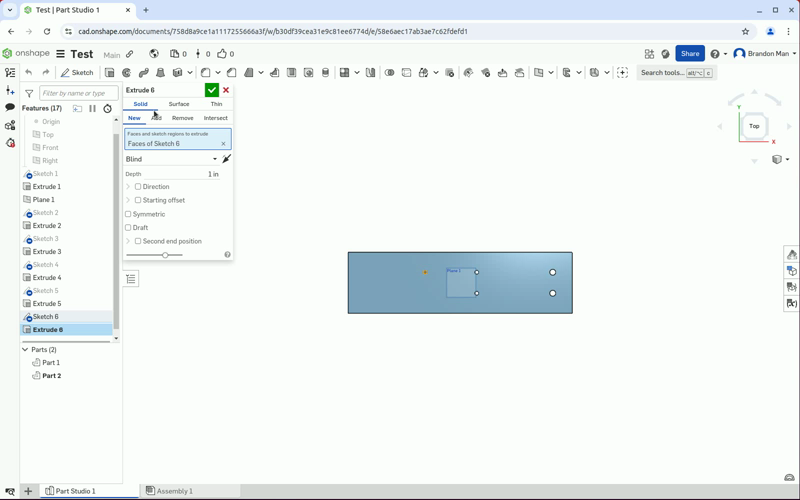
mouse_move(186, 120)
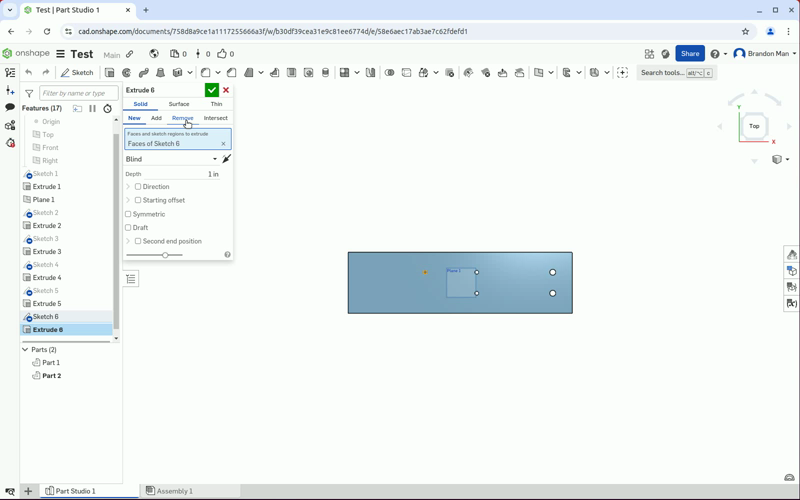
click(186, 120)
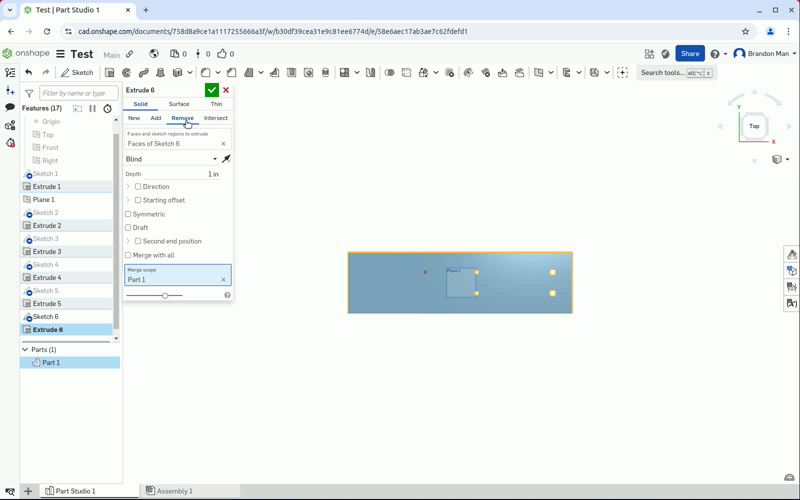
key(tab, 4)
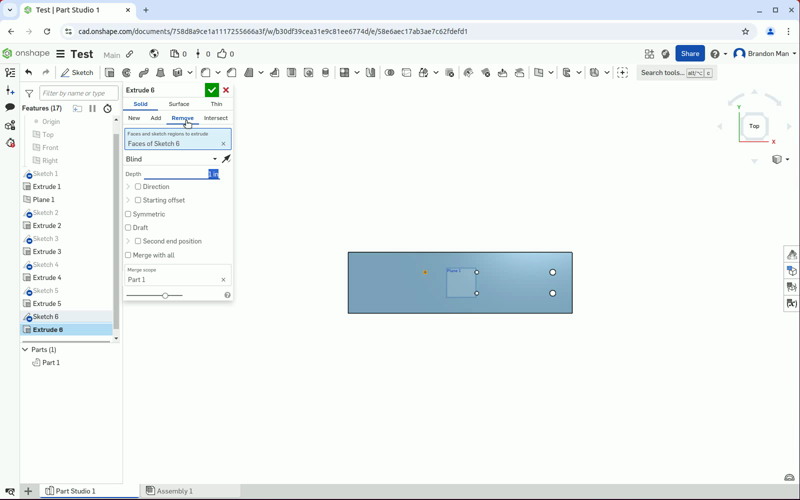
text(4.092)
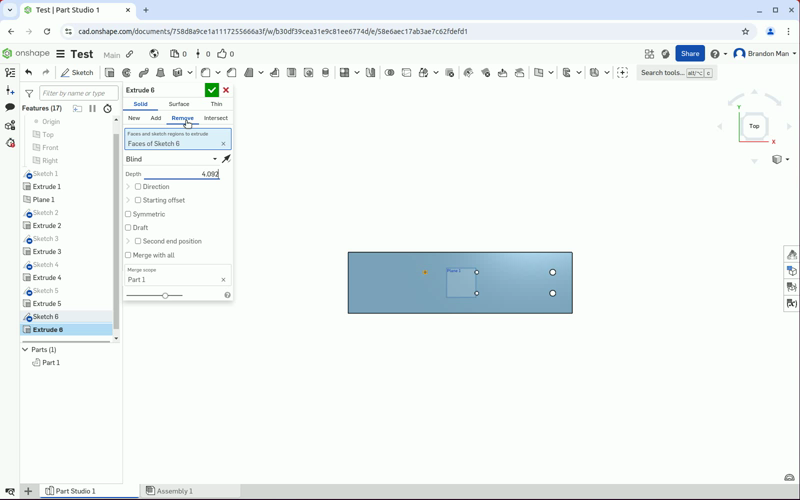
key(tab, 6)
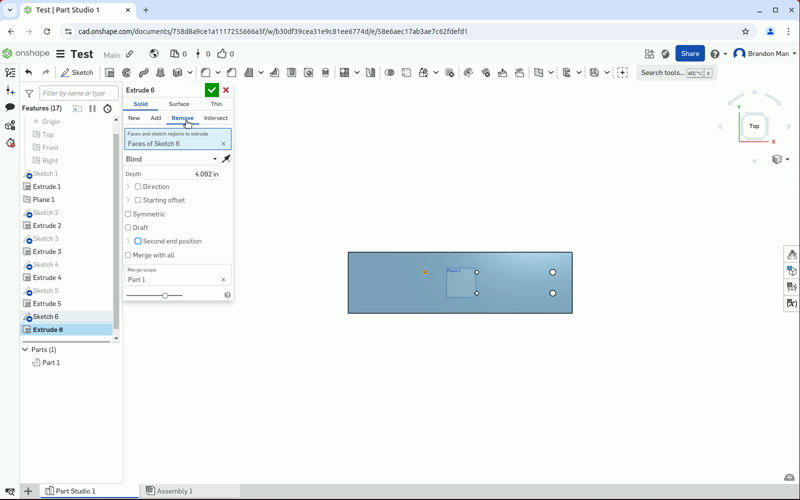
key(space)
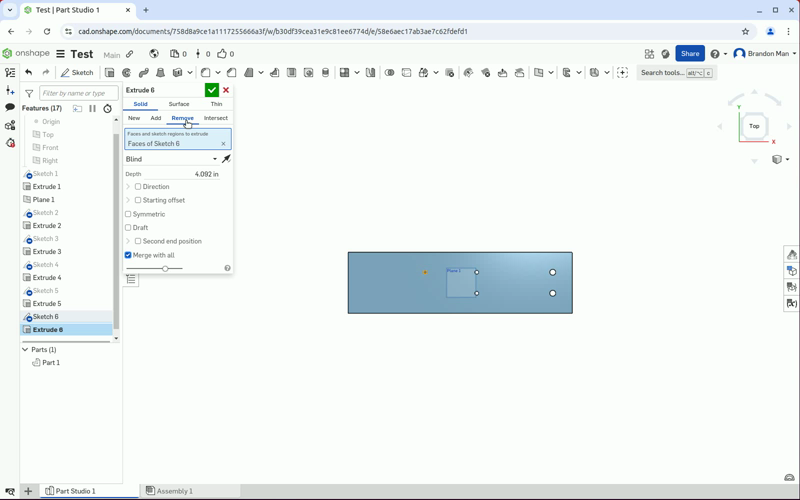
key(enter)
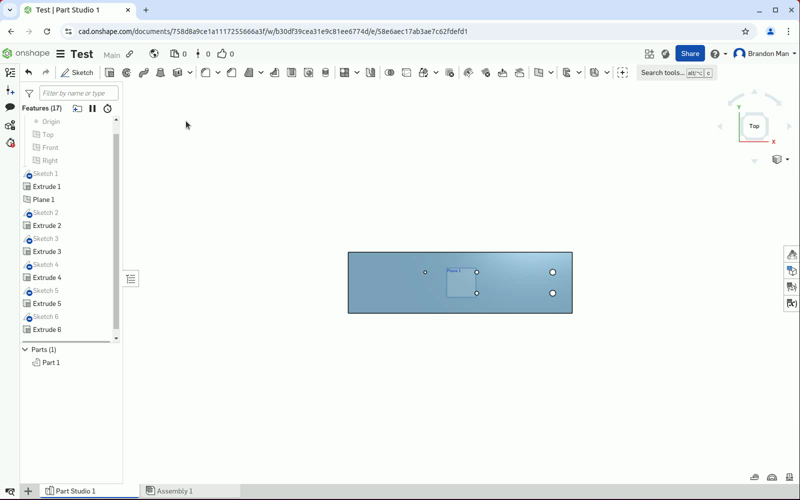
key(shift+h)
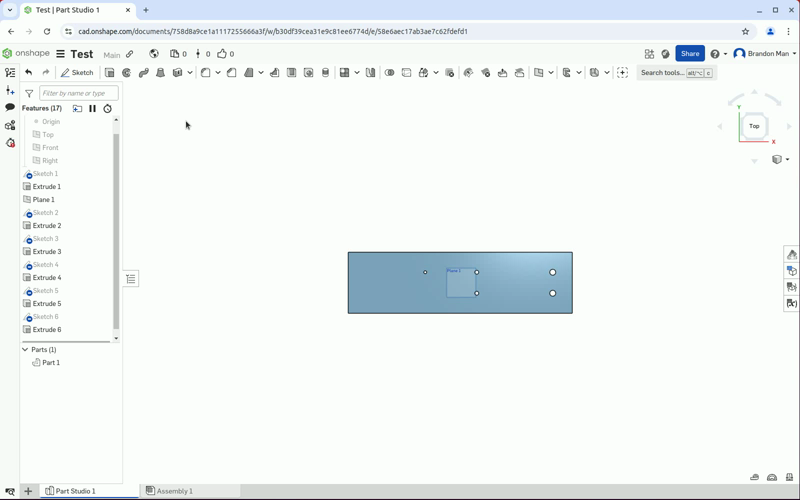
key(shift+h)
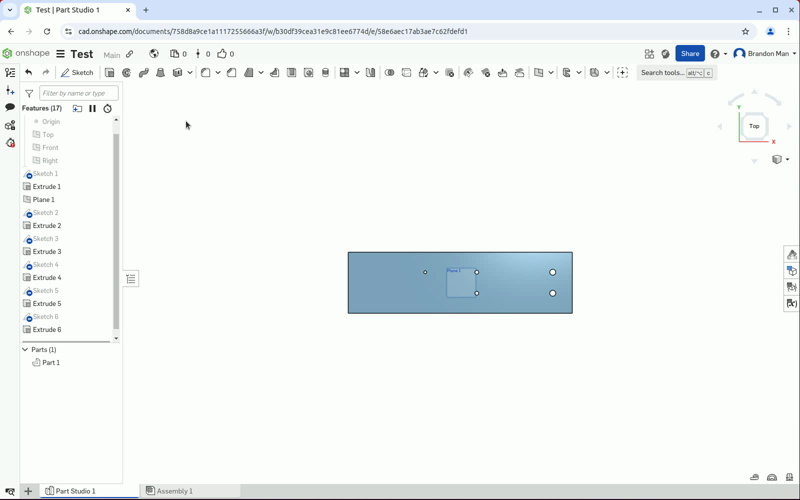
mouse_move(69, 176)
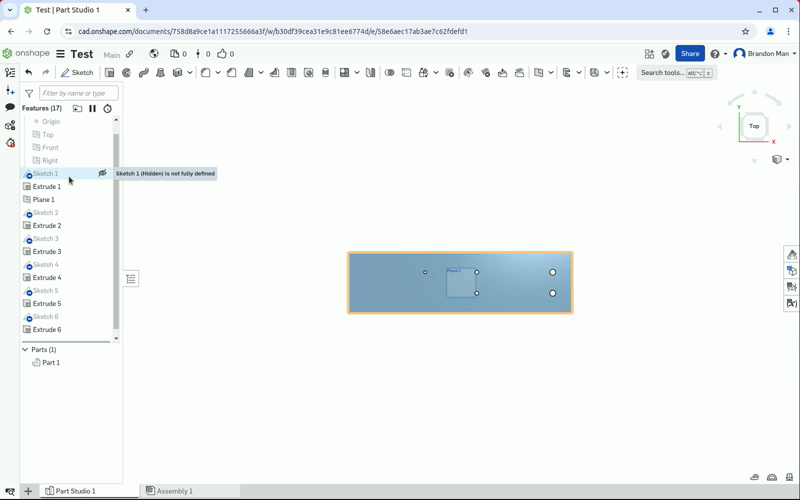
click(69, 176)
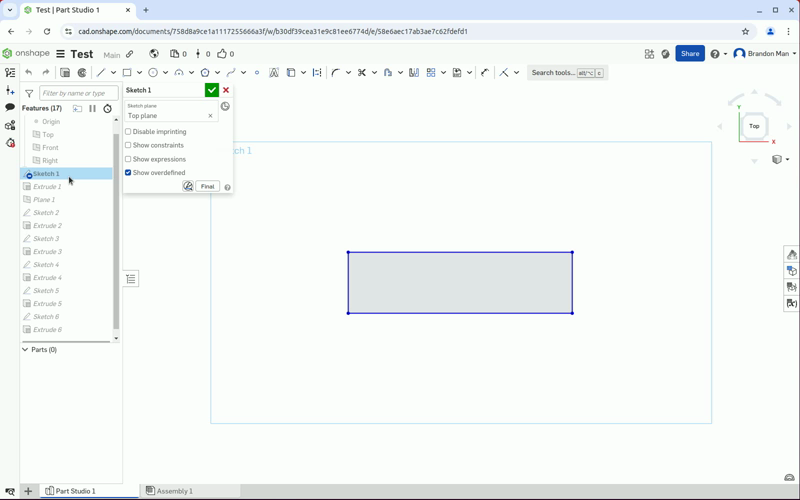
mouse_move(229, 92)
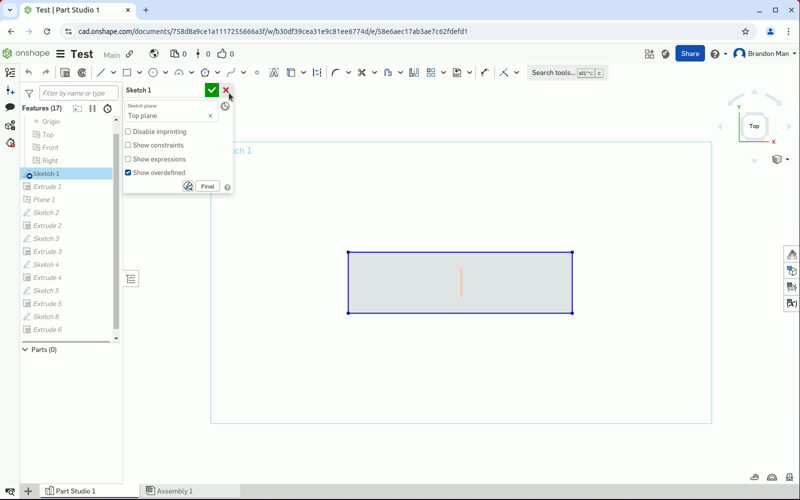
click(229, 92)
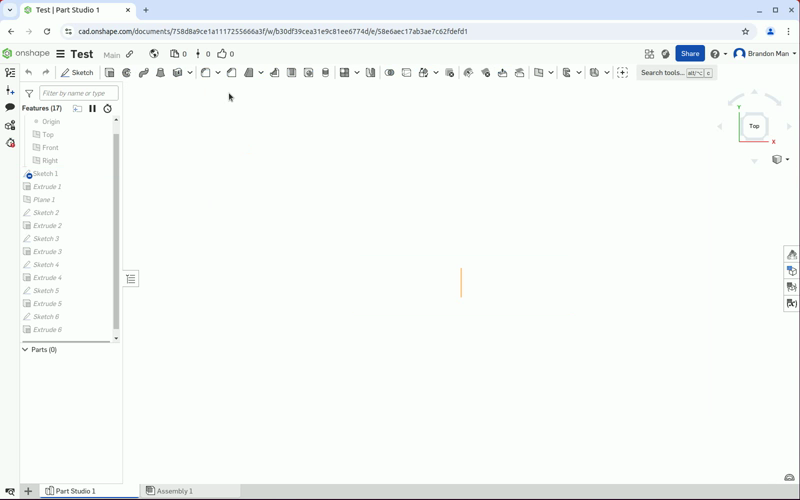
key(shift+s)
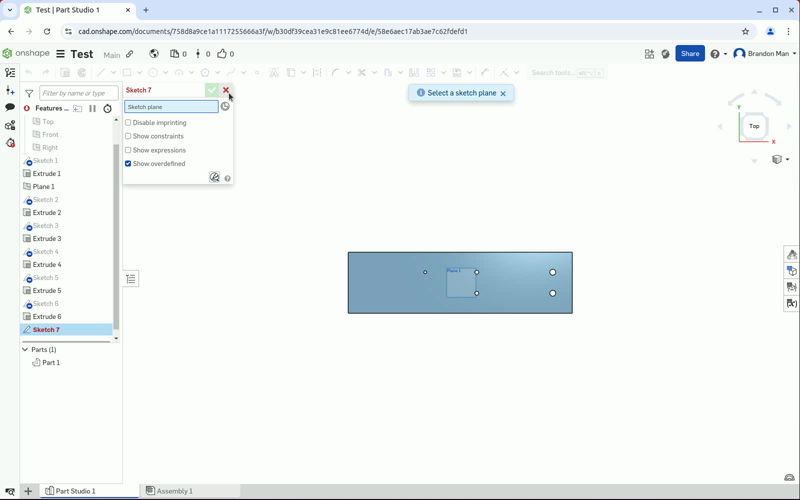
mouse_move(69, 189)
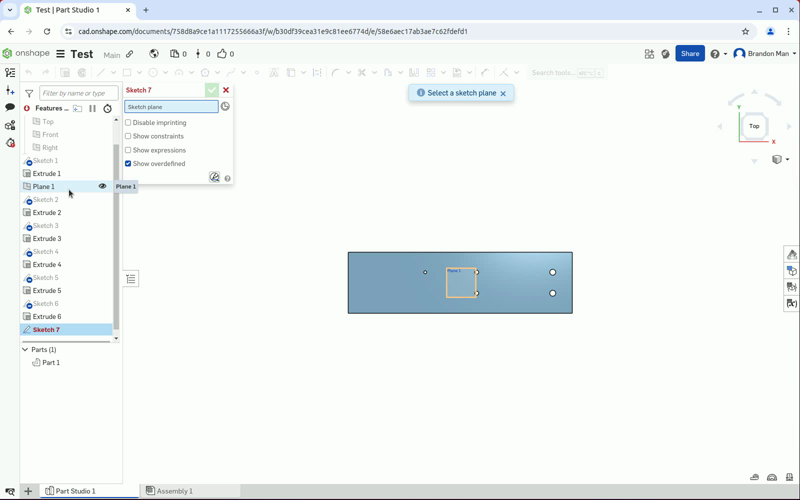
click(69, 189)
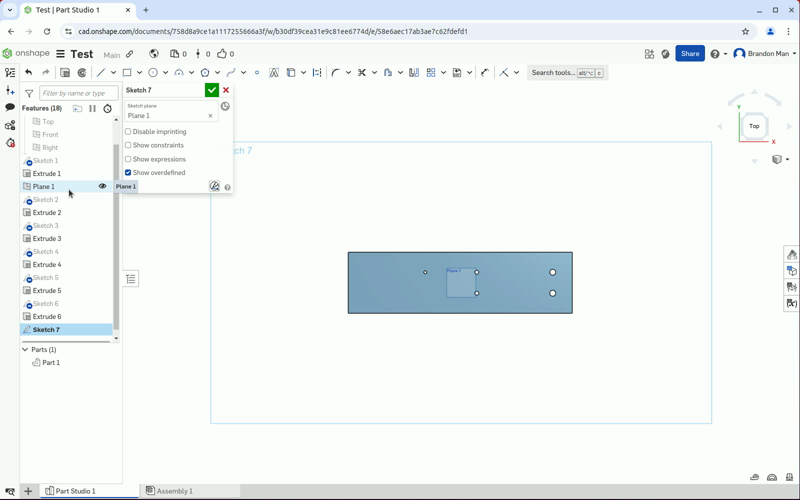
mouse_move(73, 352)
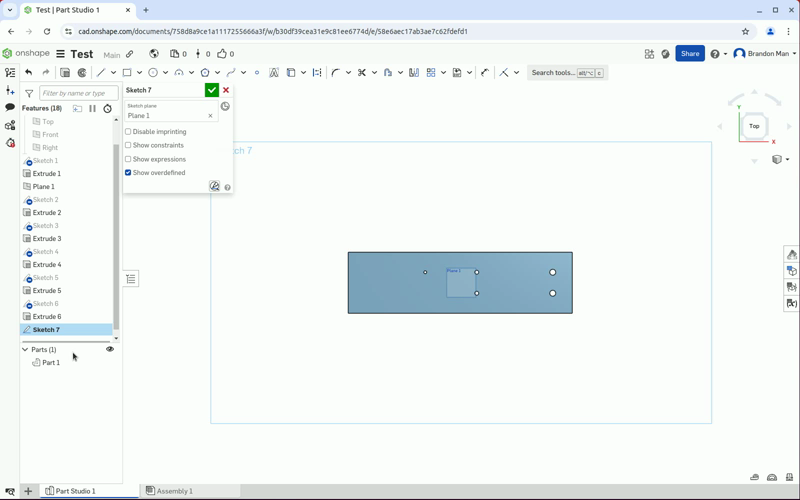
key(y)
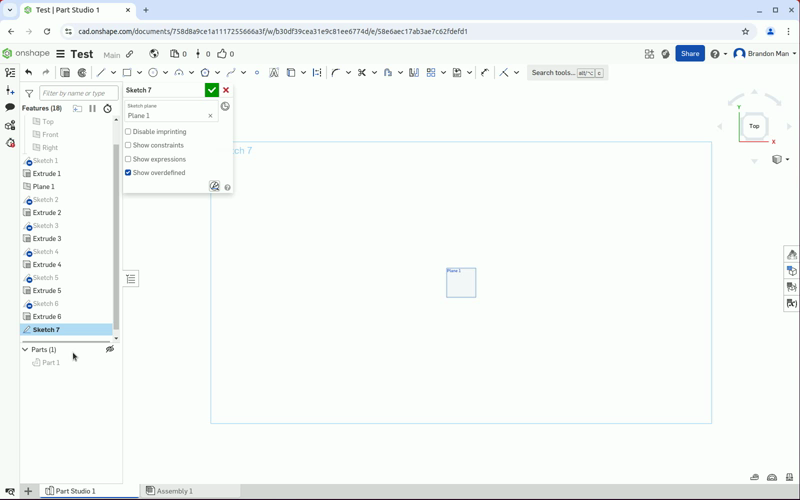
key(c)
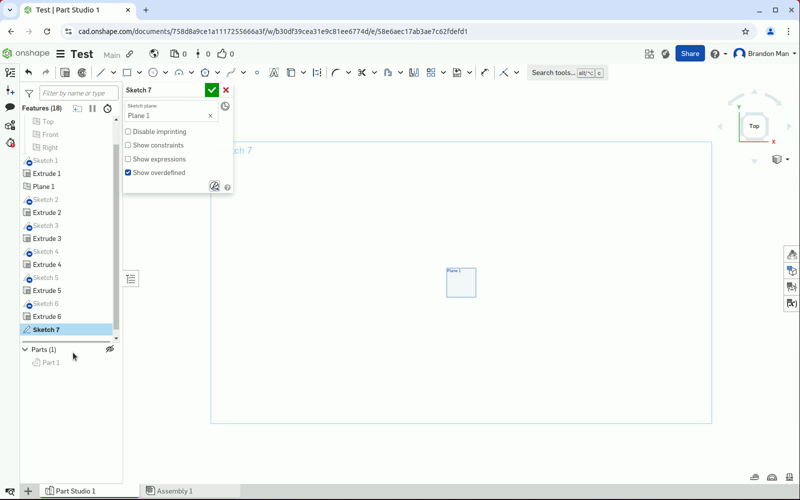
key_down(shift)
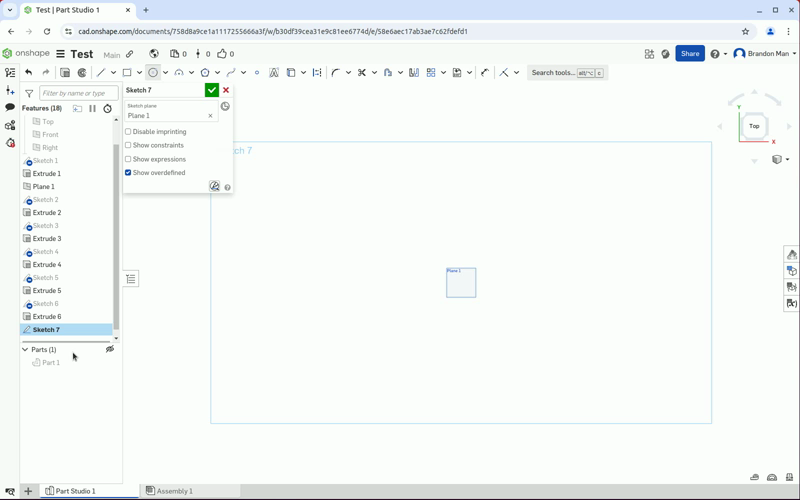
mouse_move(425, 293)
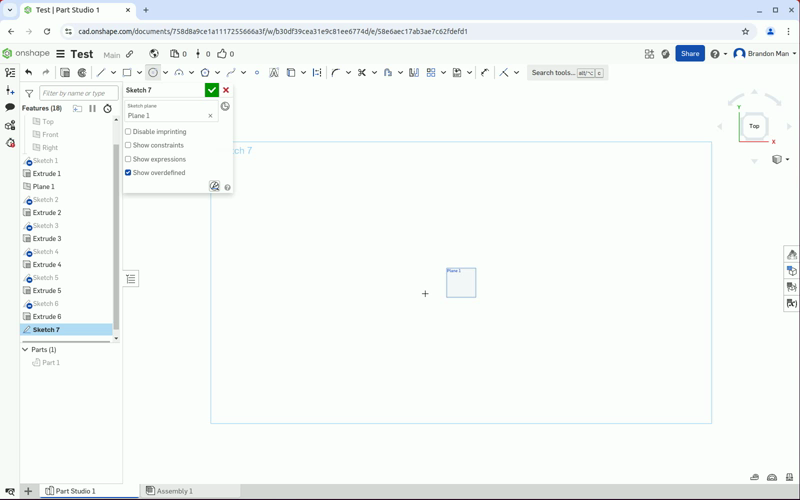
click(425, 293)
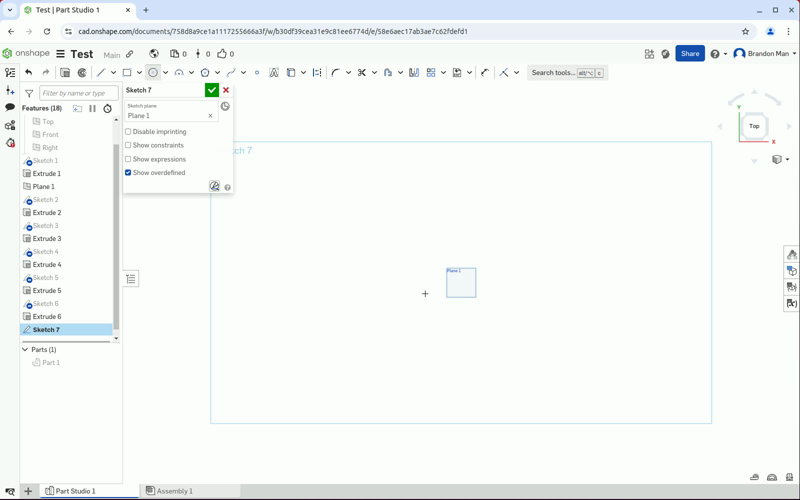
key_up(shift)
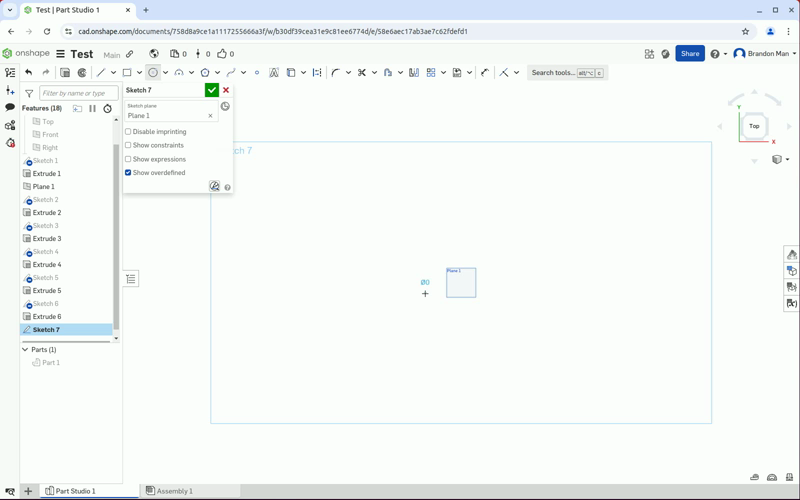
mouse_move(426, 293)
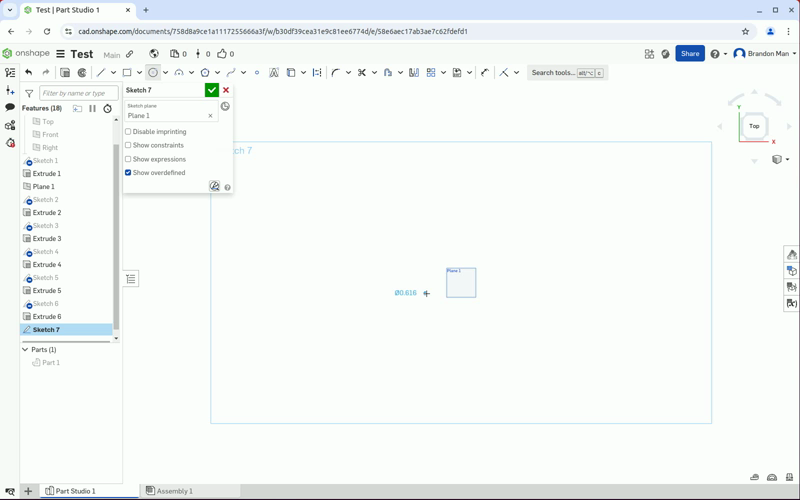
scroll(6)
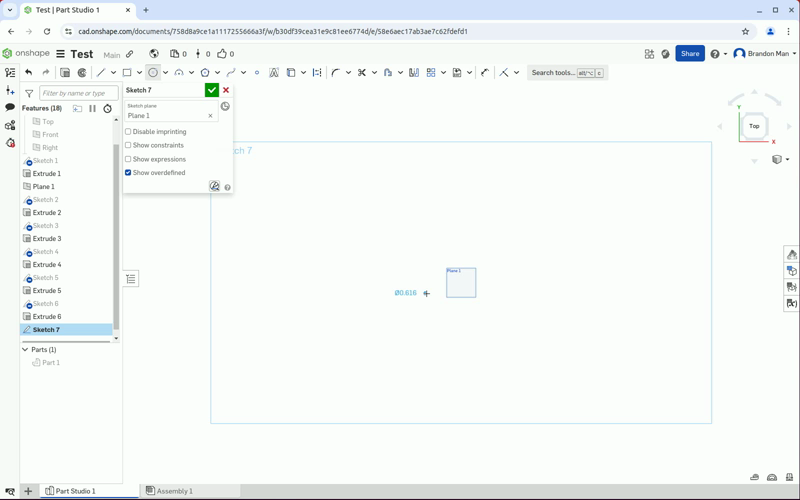
scroll(6)
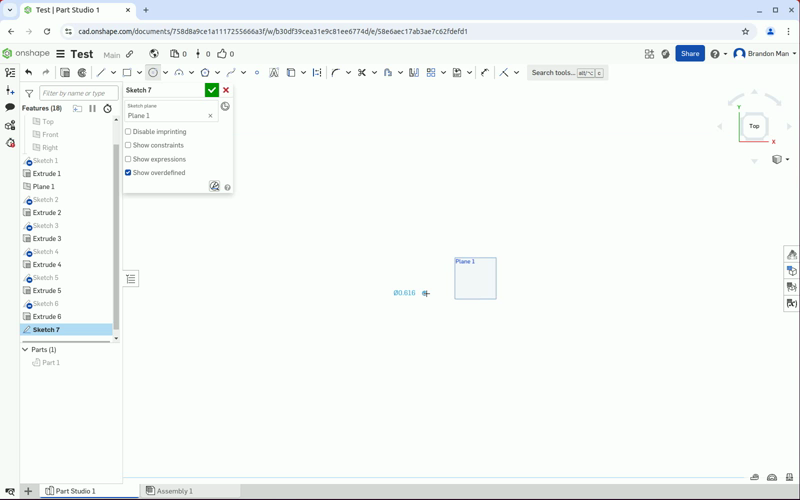
scroll(6)
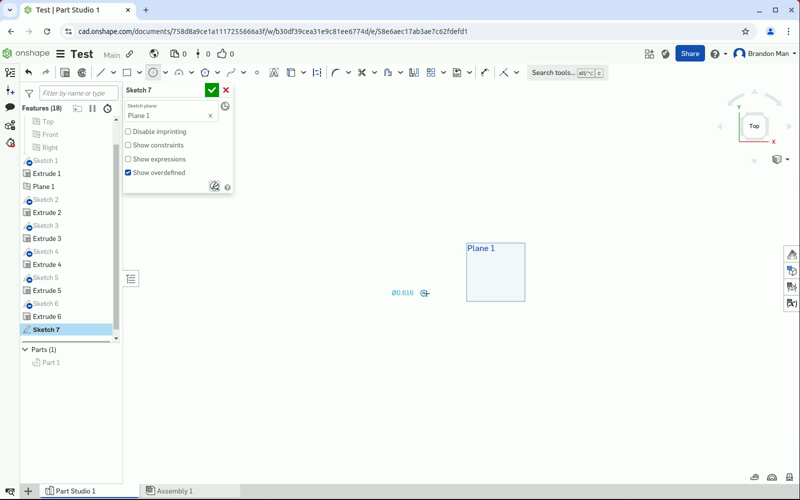
scroll(6)
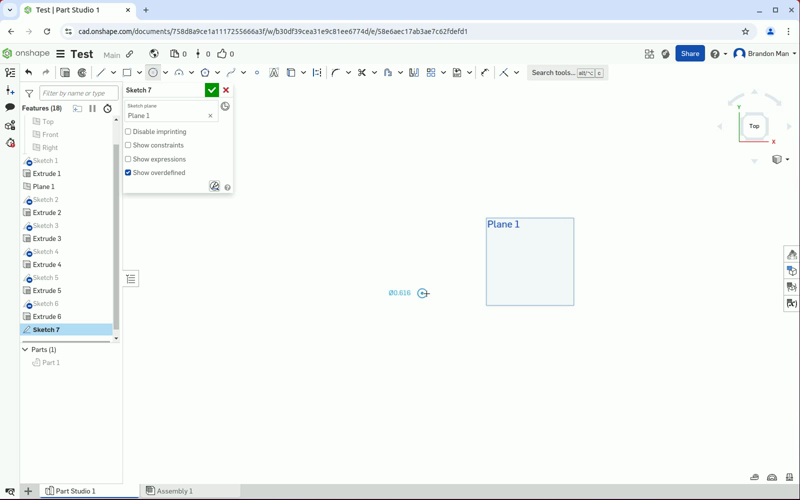
scroll(6)
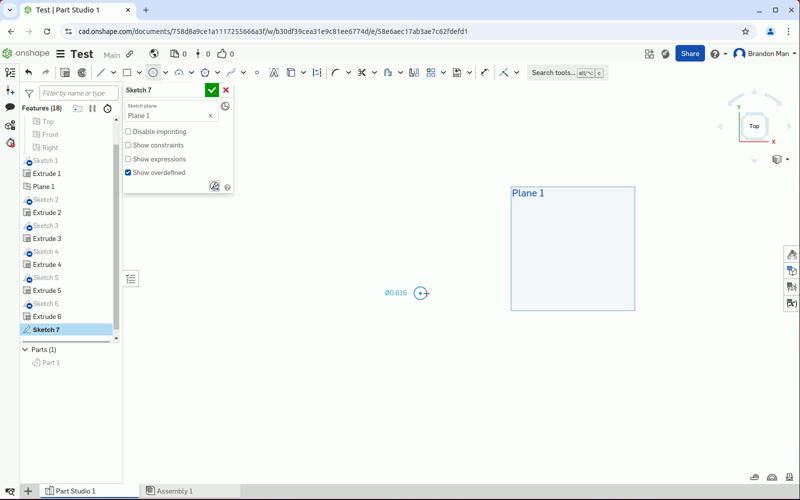
scroll(6)
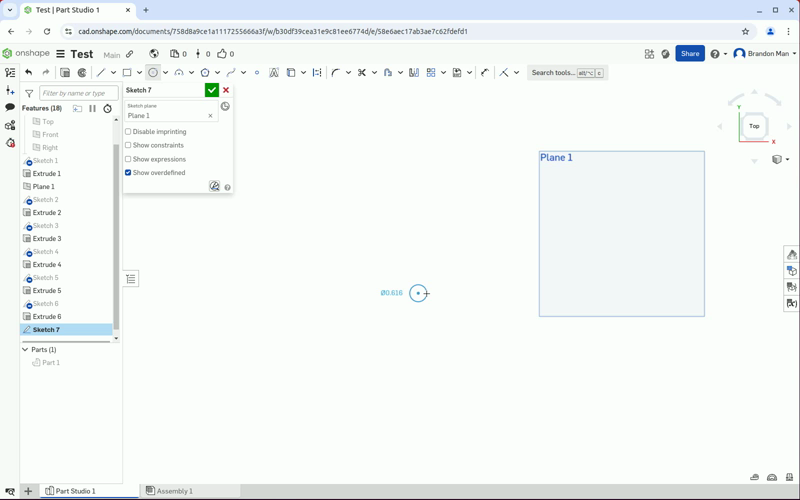
scroll(6)
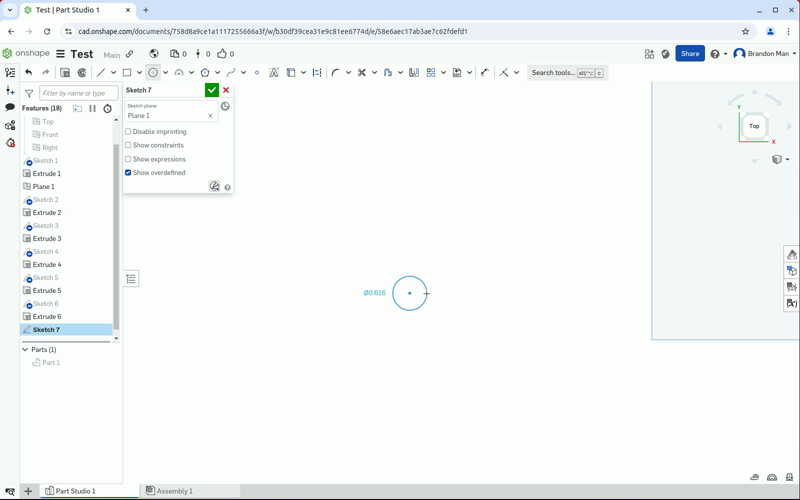
click(426, 293)
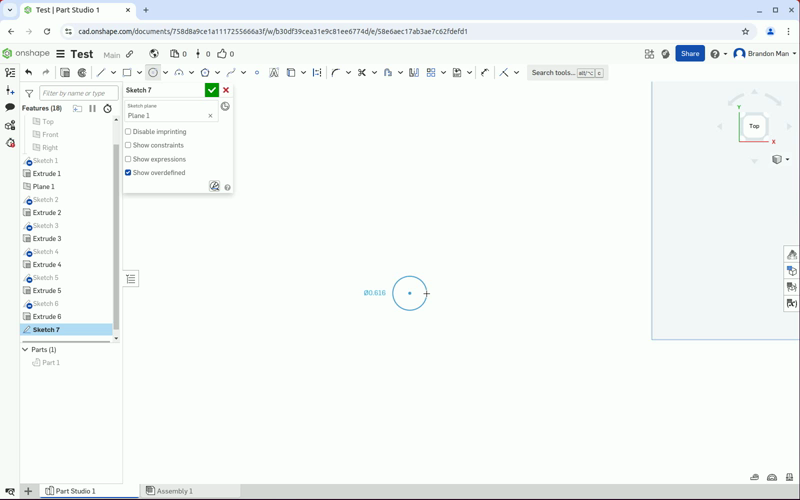
scroll(-6)
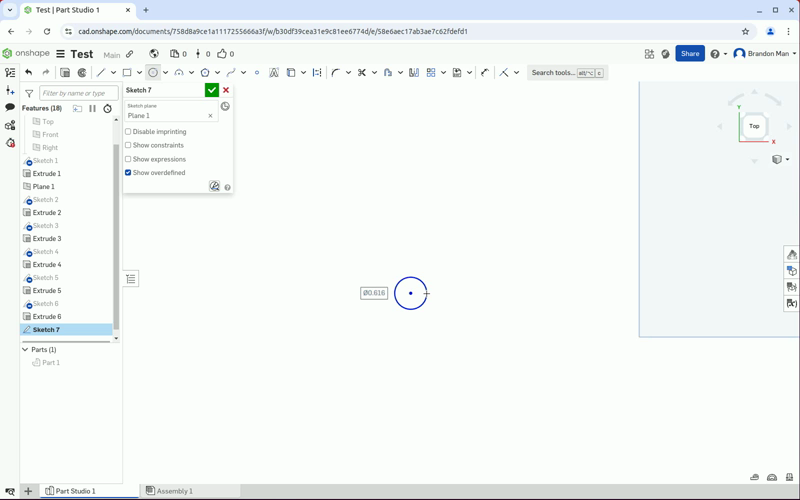
scroll(-6)
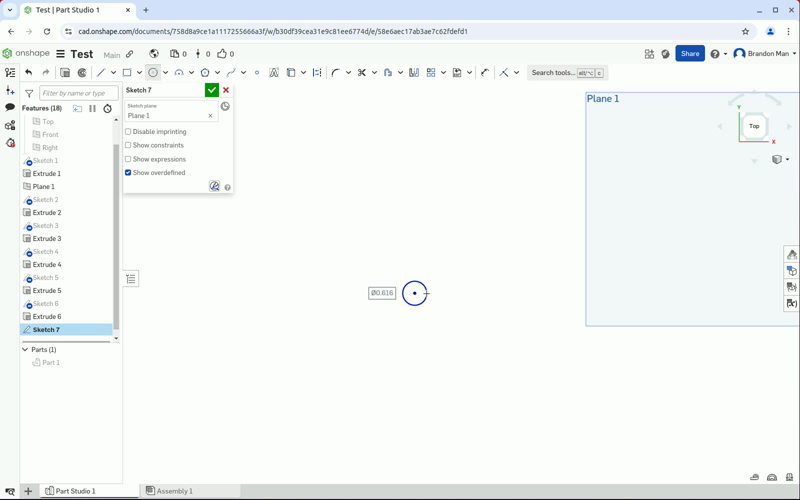
scroll(-6)
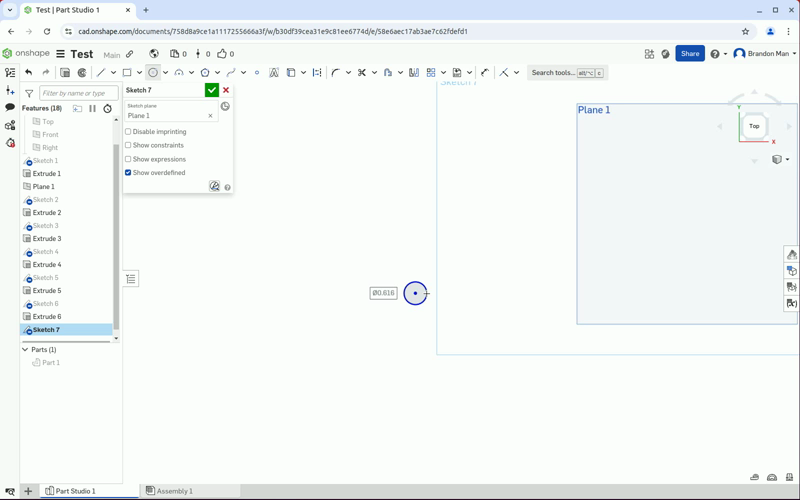
scroll(-6)
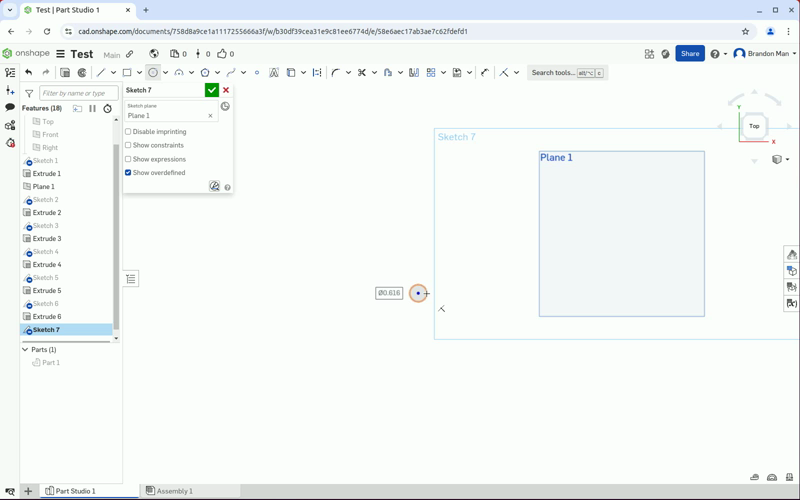
scroll(-6)
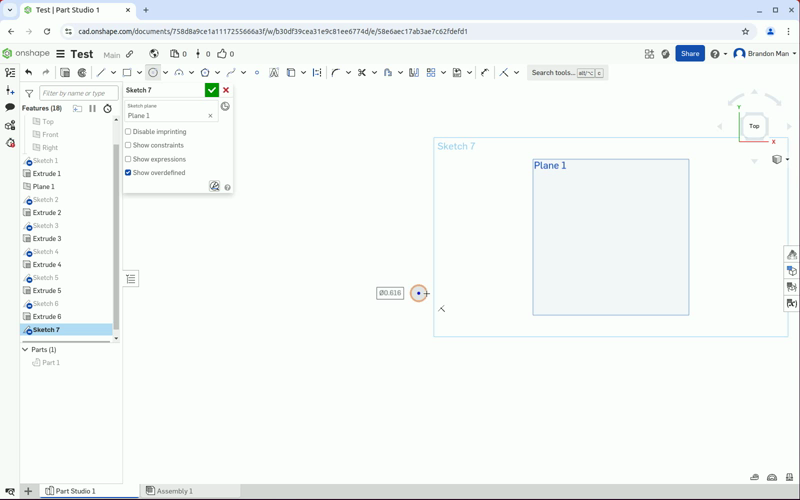
scroll(-6)
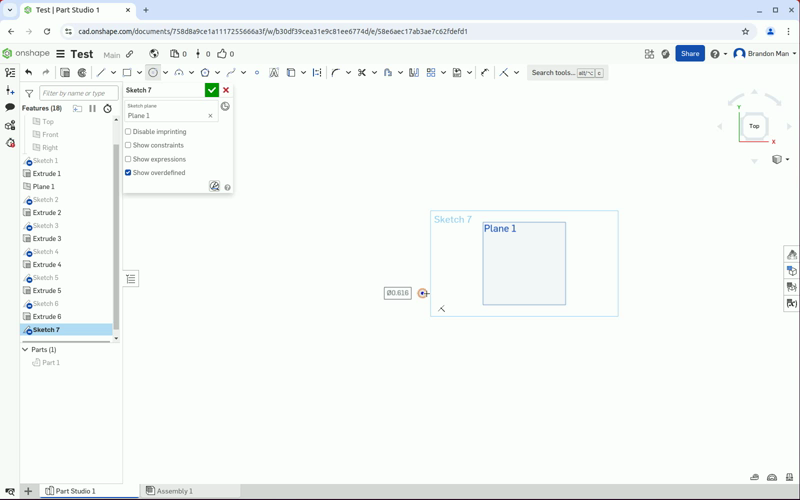
scroll(-6)
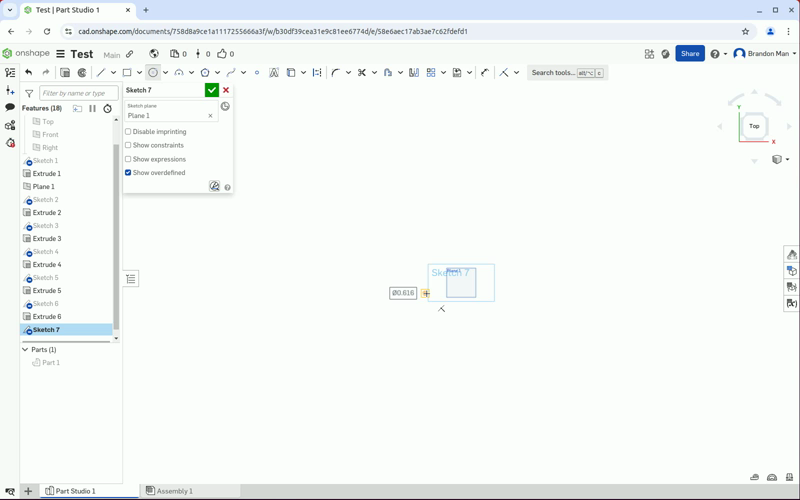
key(esc)
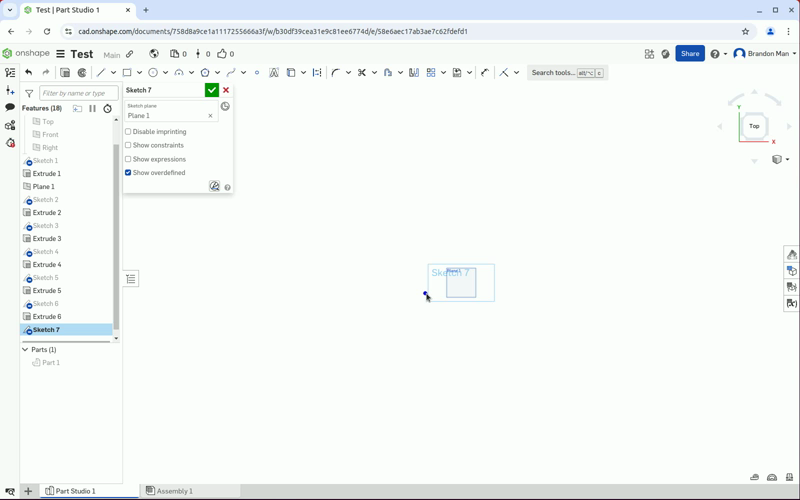
mouse_move(423, 292)
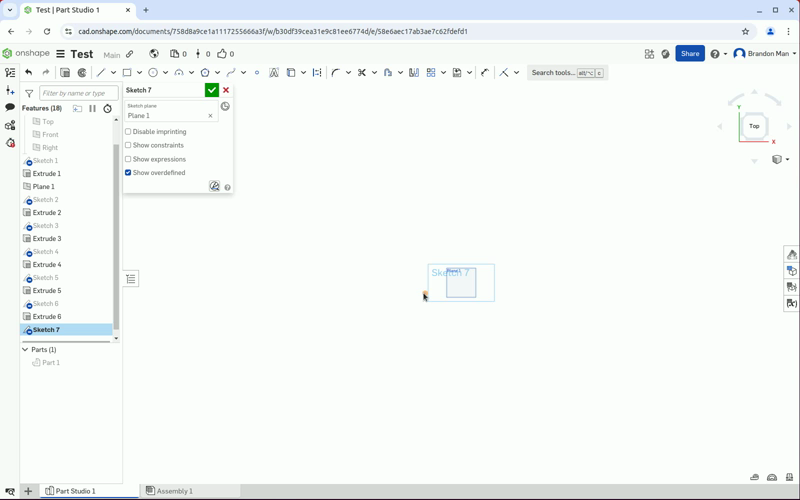
scroll(6)
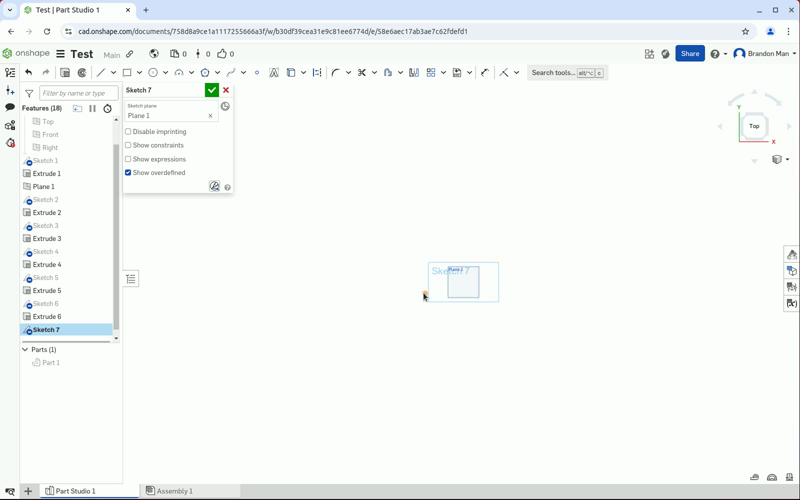
scroll(6)
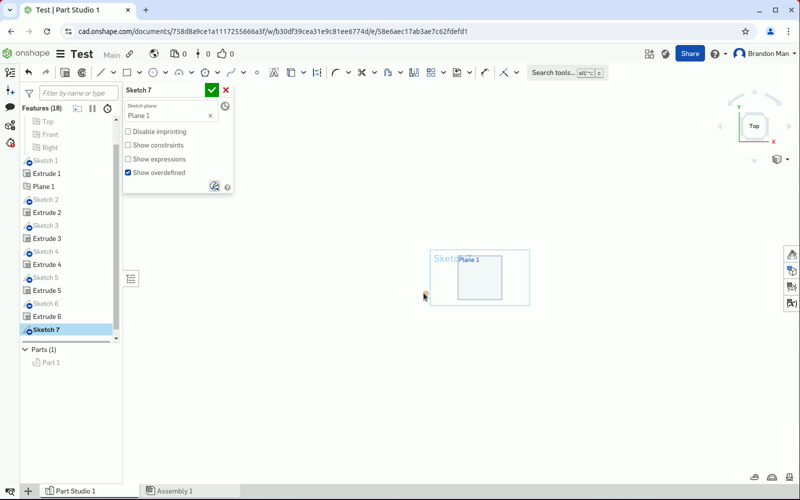
scroll(6)
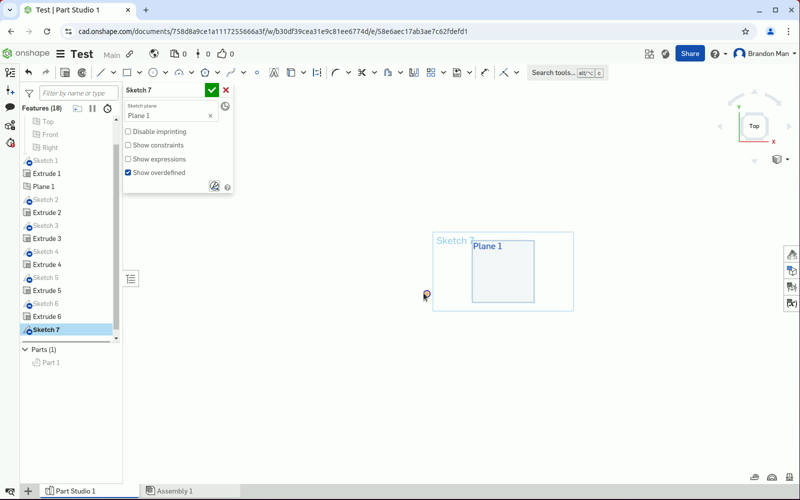
scroll(6)
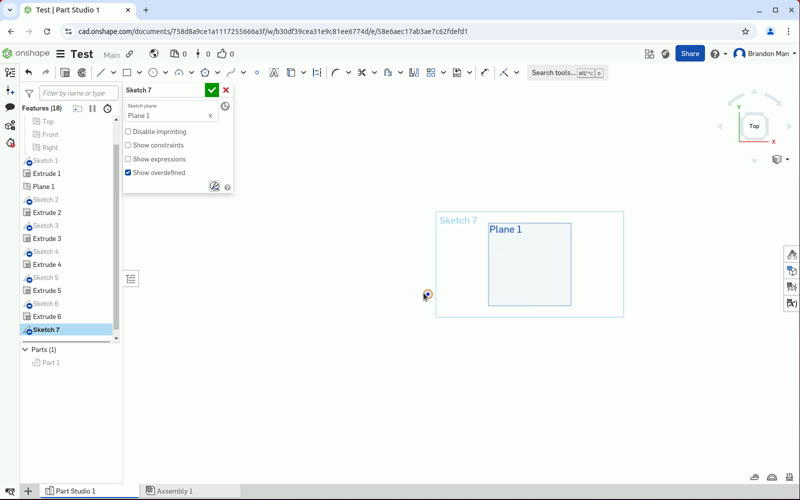
scroll(6)
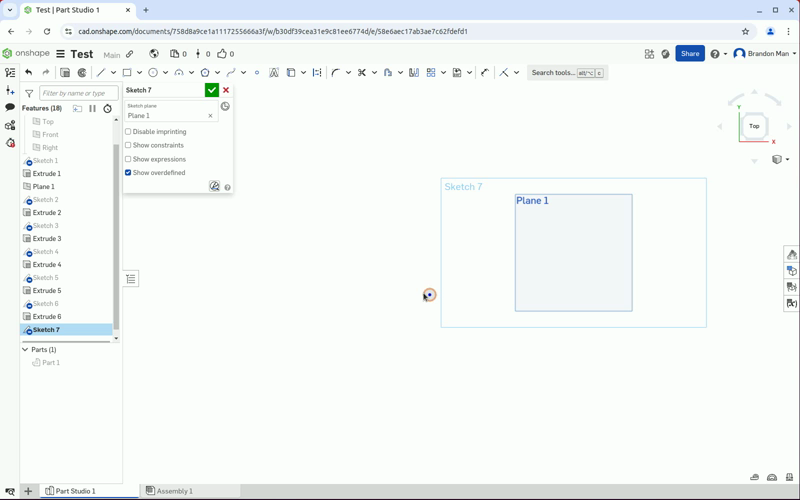
scroll(6)
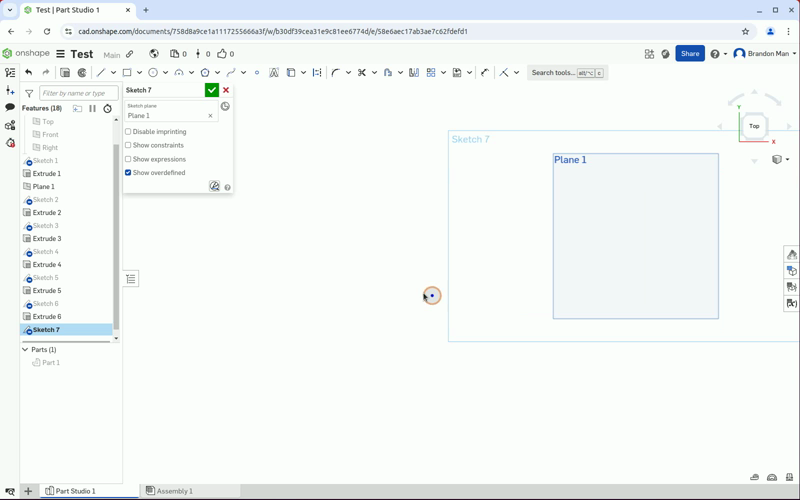
scroll(6)
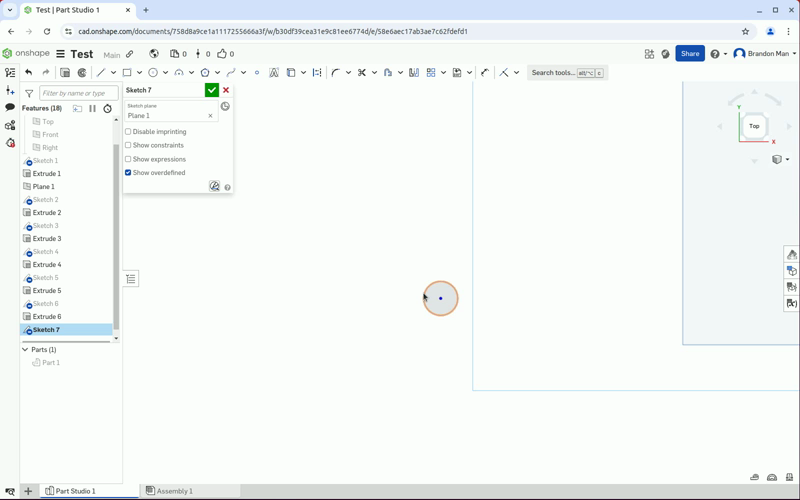
click(423, 292)
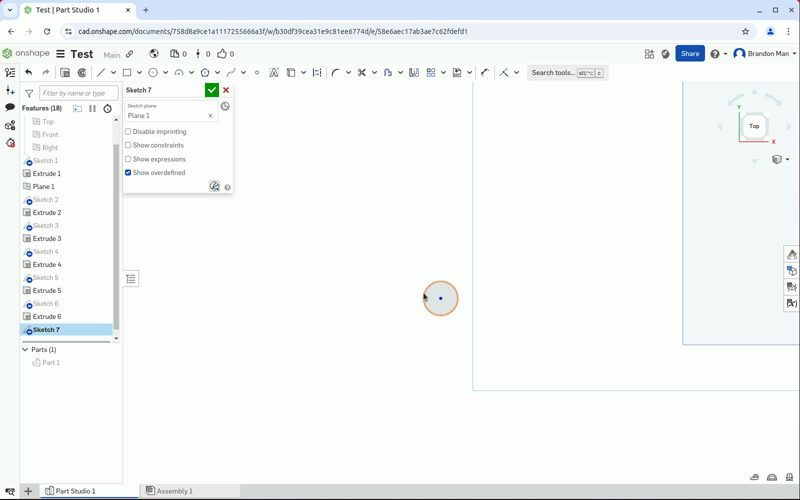
scroll(-6)
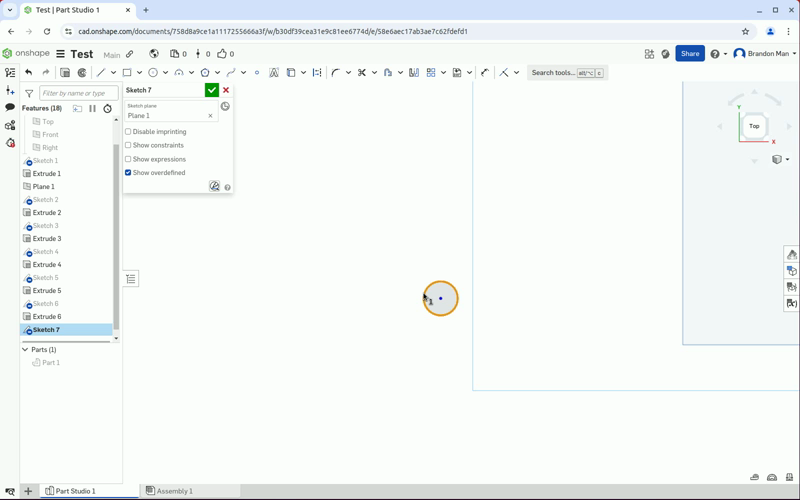
scroll(-6)
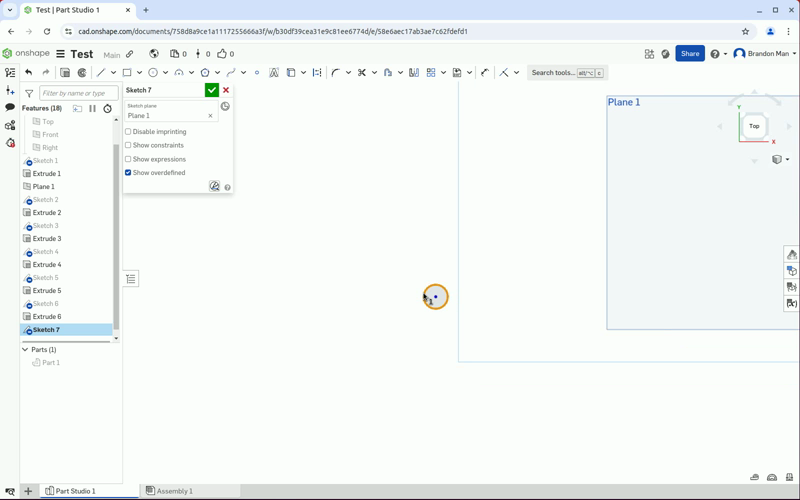
scroll(-6)
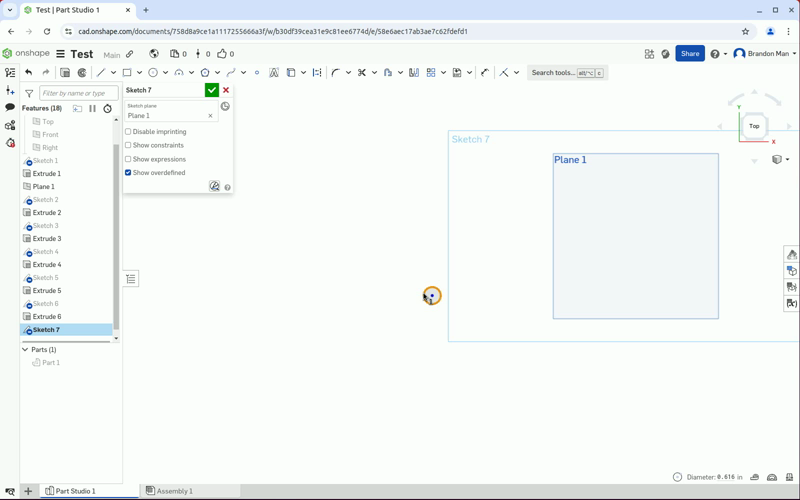
scroll(-6)
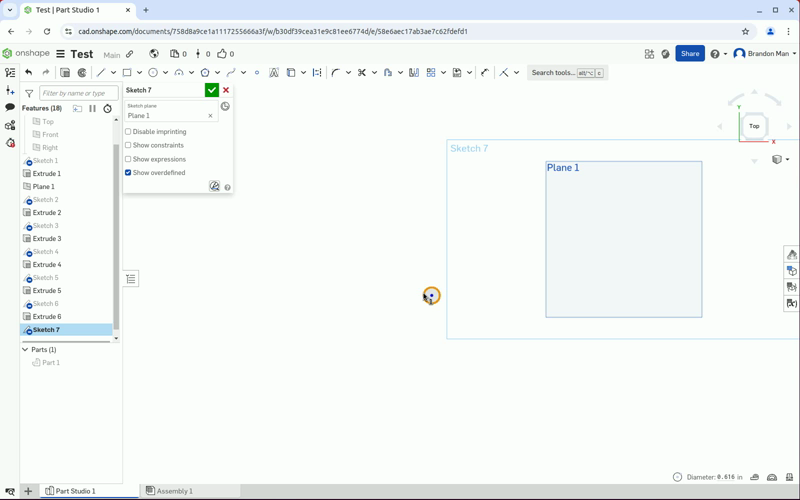
scroll(-6)
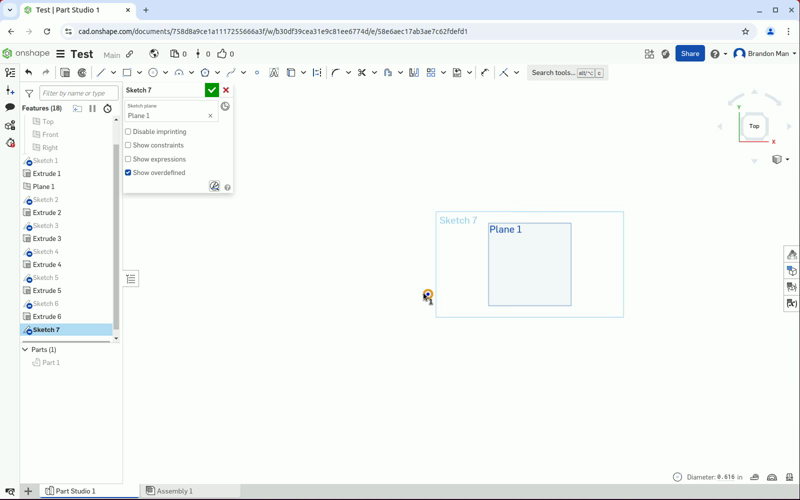
scroll(-6)
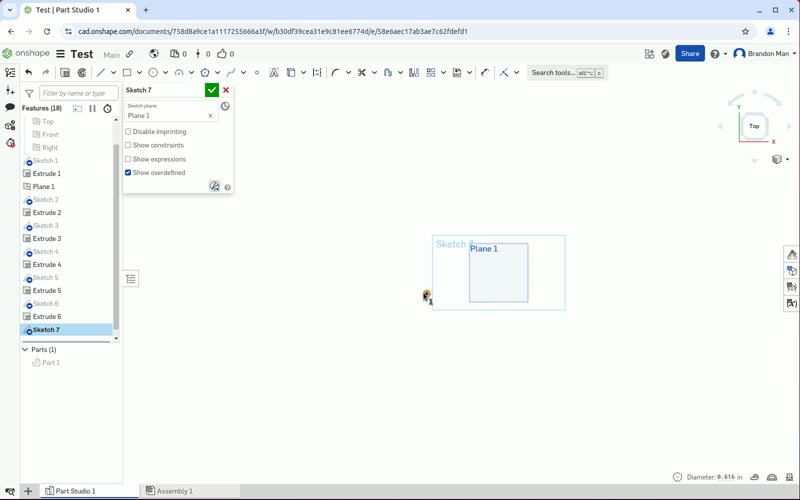
scroll(-6)
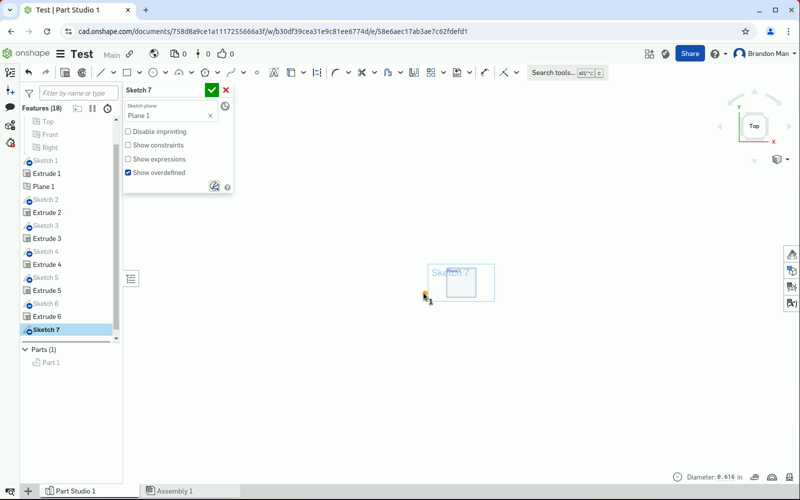
mouse_move(73, 352)
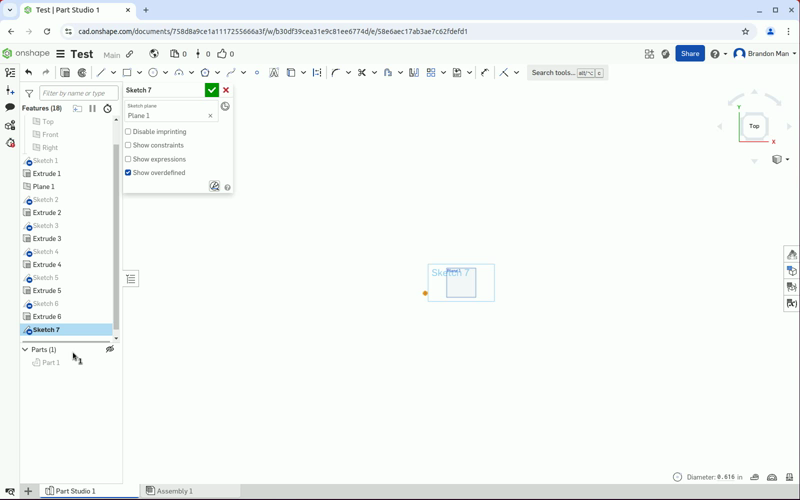
key(shift+y)
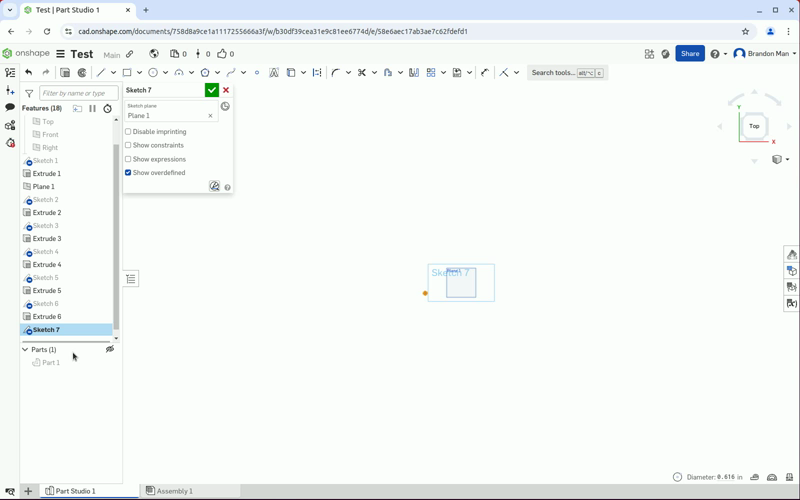
key(shift+e)
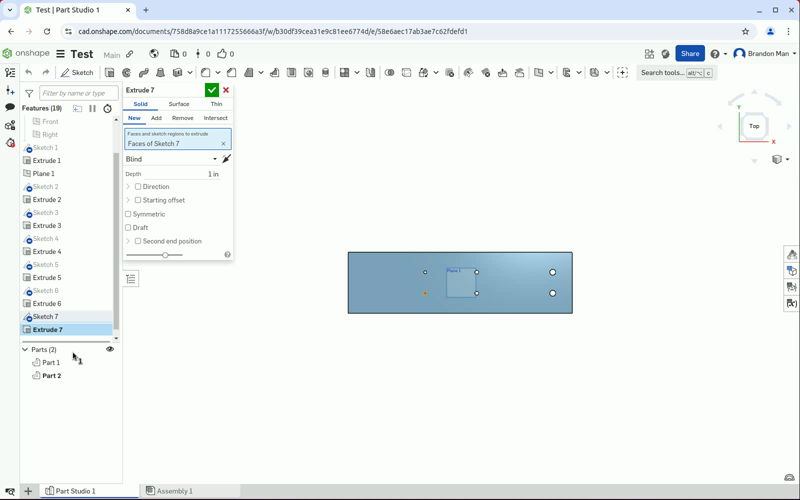
mouse_move(143, 106)
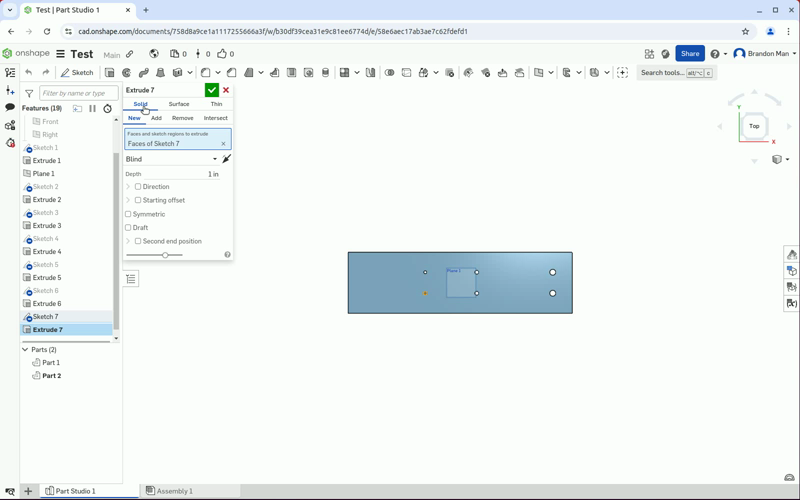
click(143, 106)
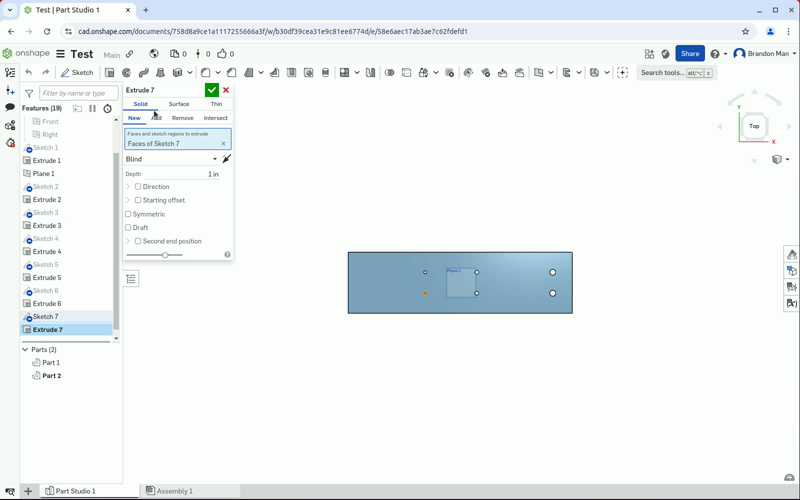
mouse_move(186, 120)
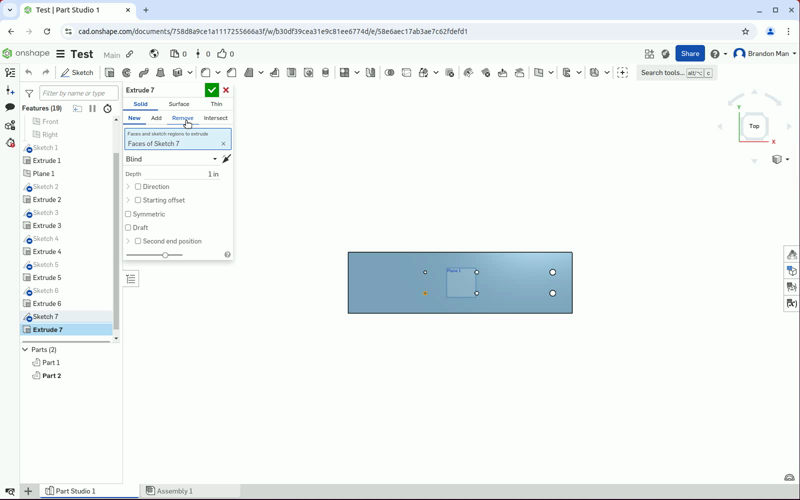
click(186, 120)
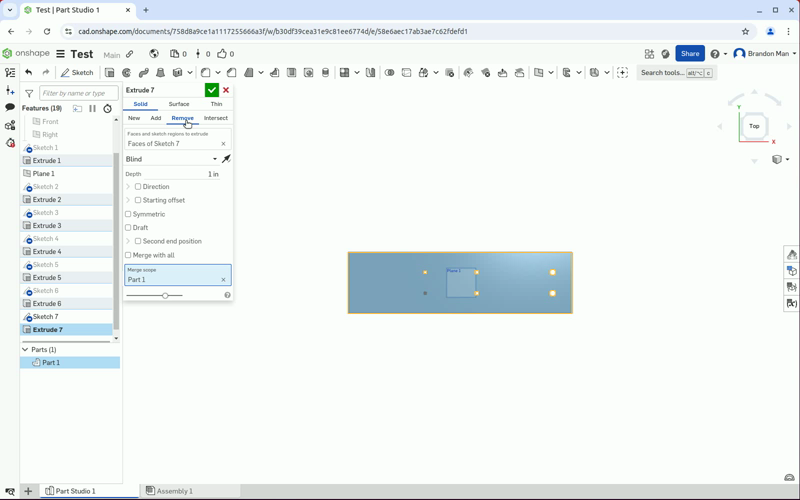
key(tab, 4)
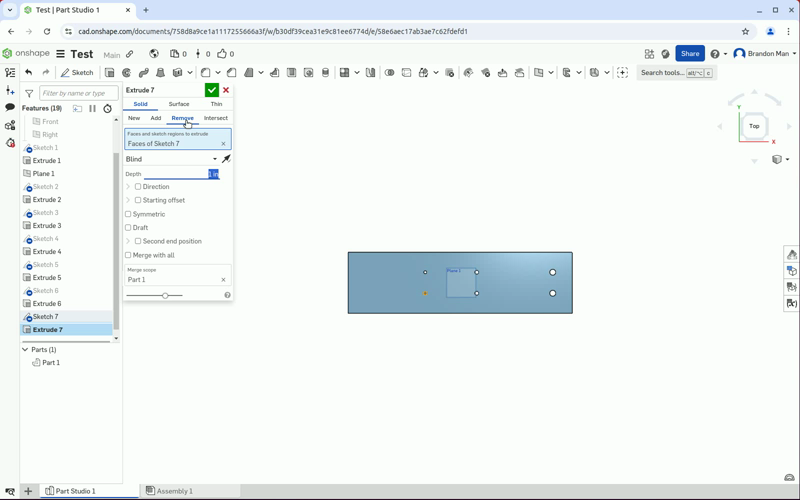
text(4.092)
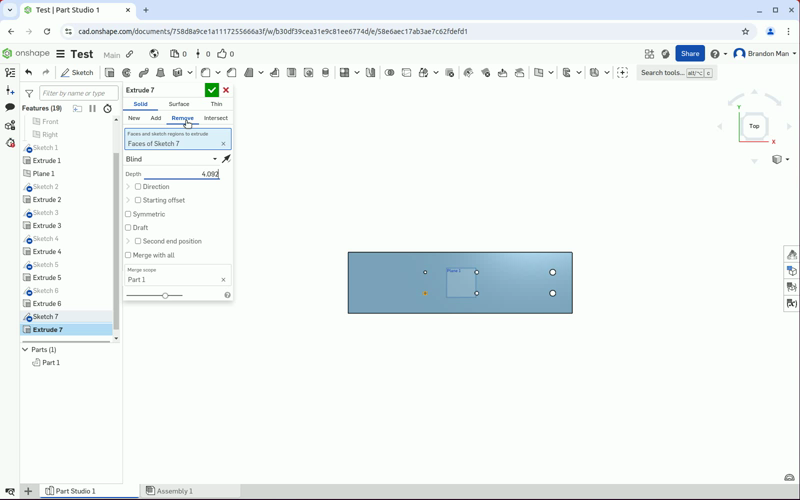
key(tab, 6)
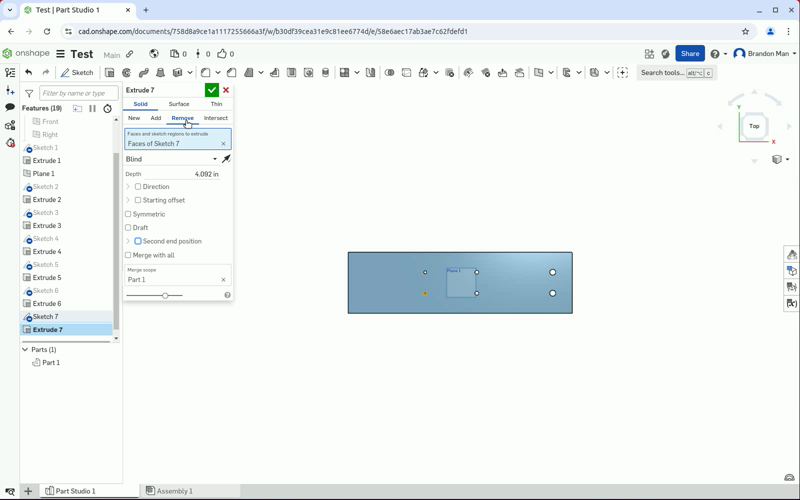
key(space)
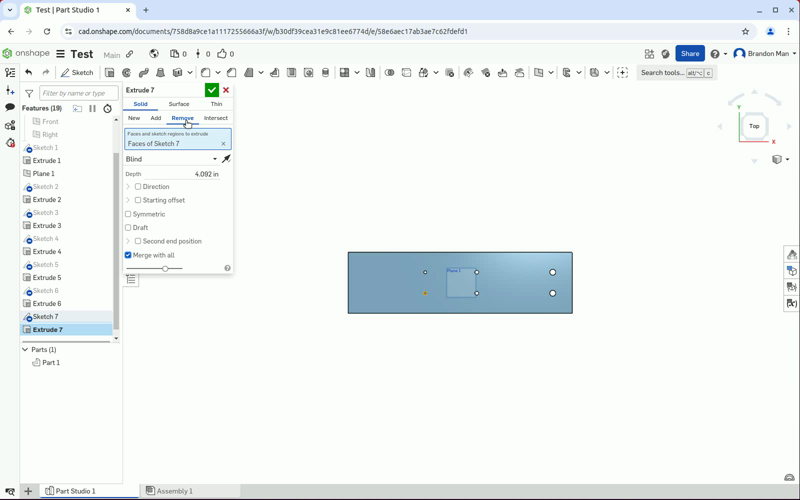
key(enter)
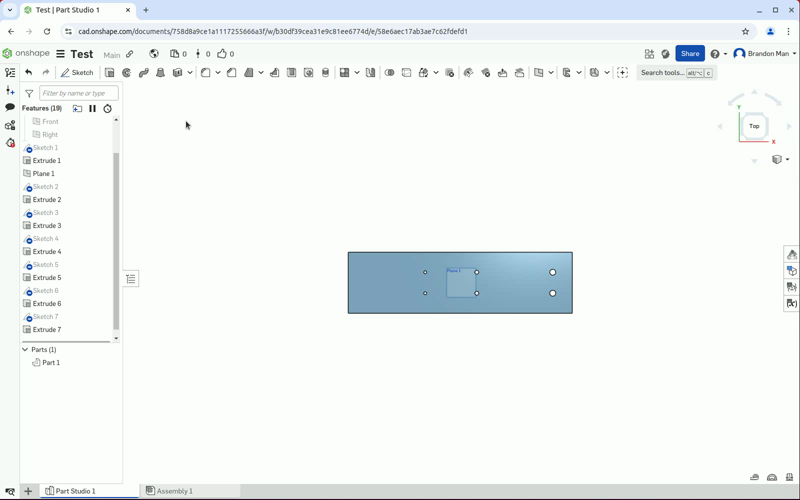
key(shift+h)
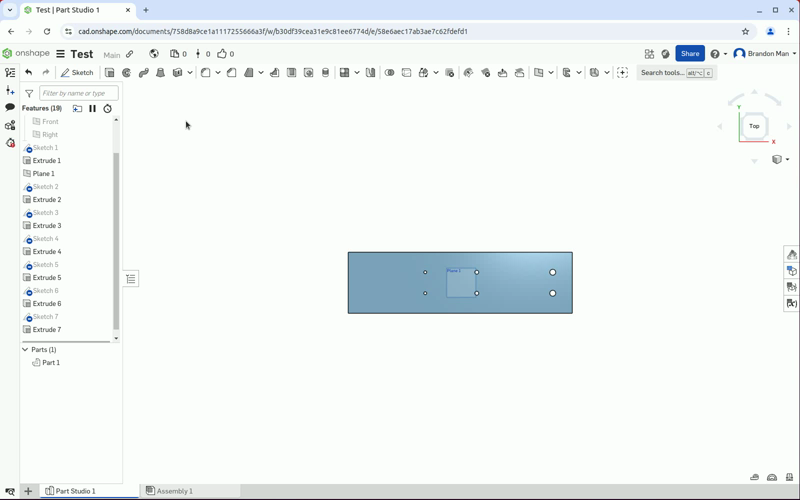
key(shift+h)
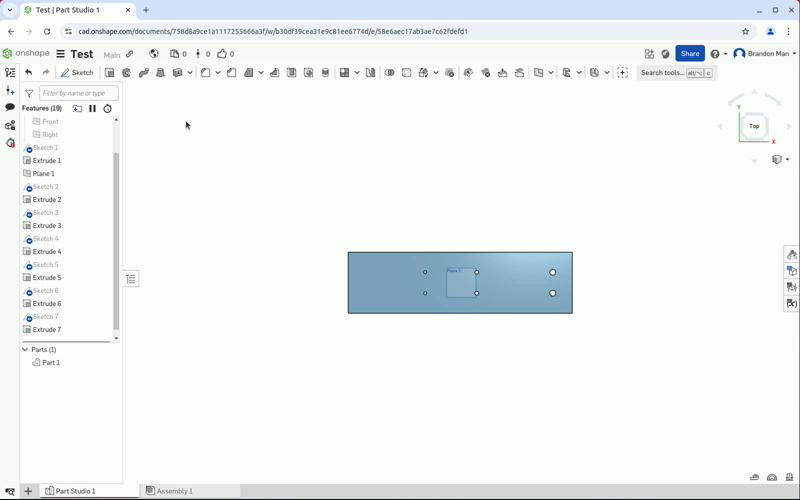
mouse_move(69, 150)
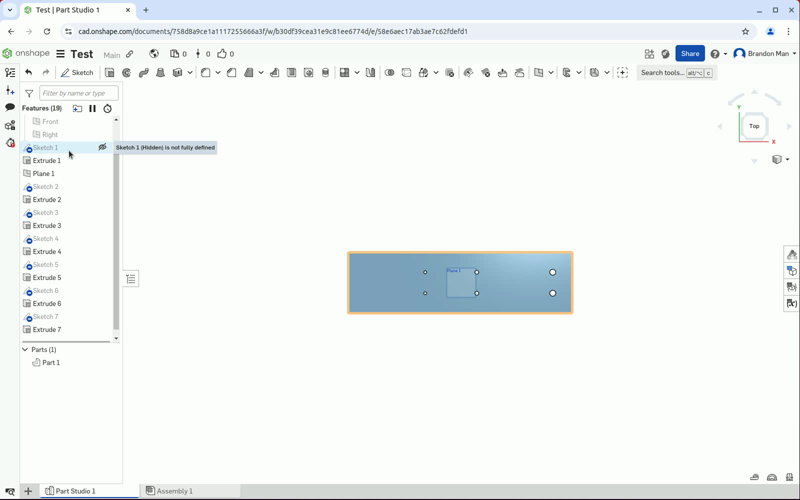
click(69, 150)
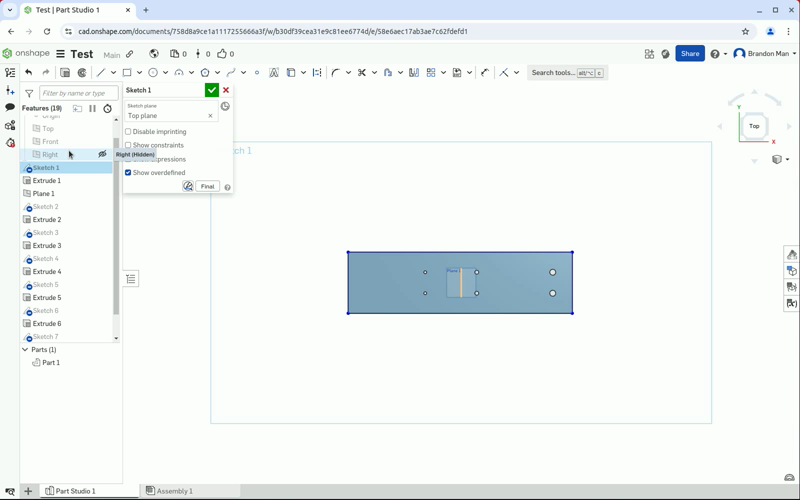
mouse_move(229, 92)
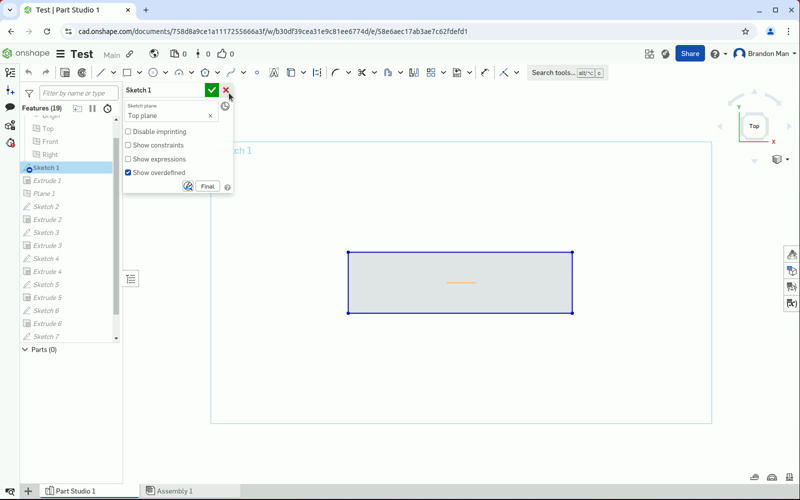
click(229, 92)
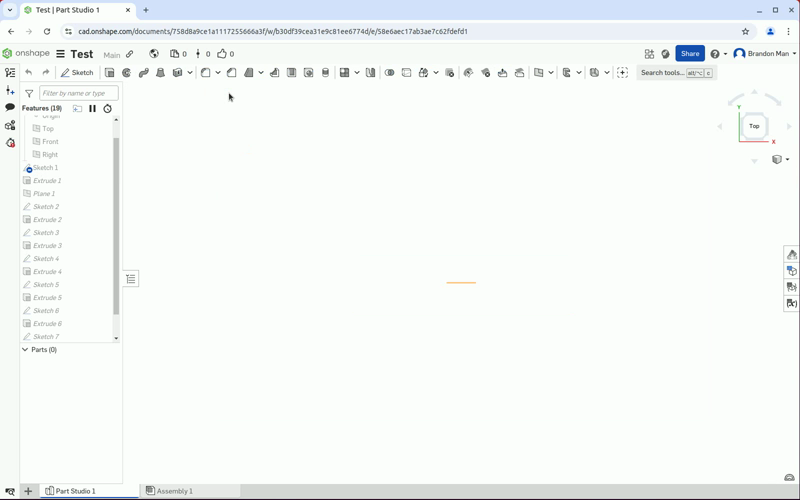
key(shift+s)
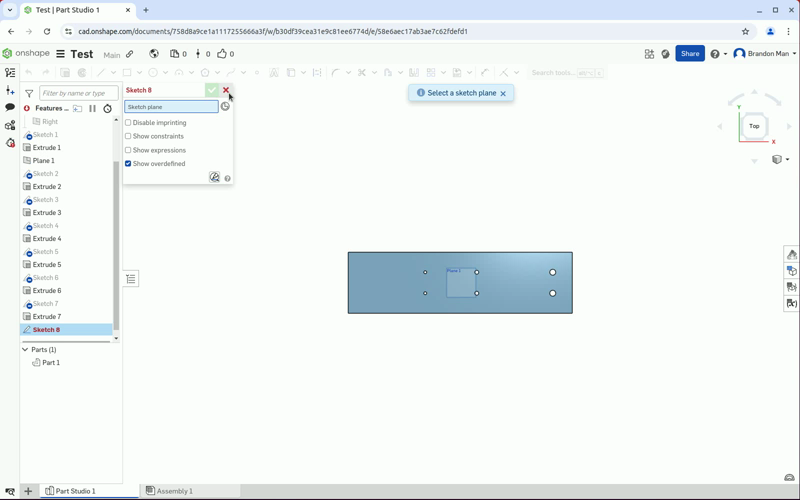
mouse_move(69, 163)
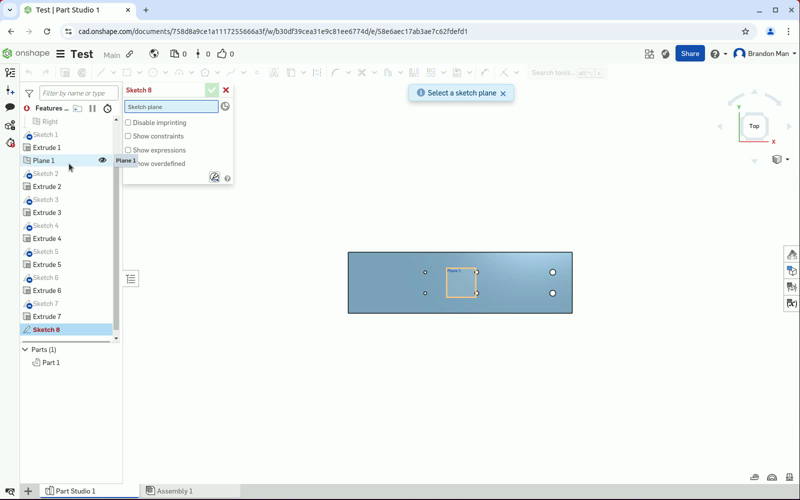
click(69, 163)
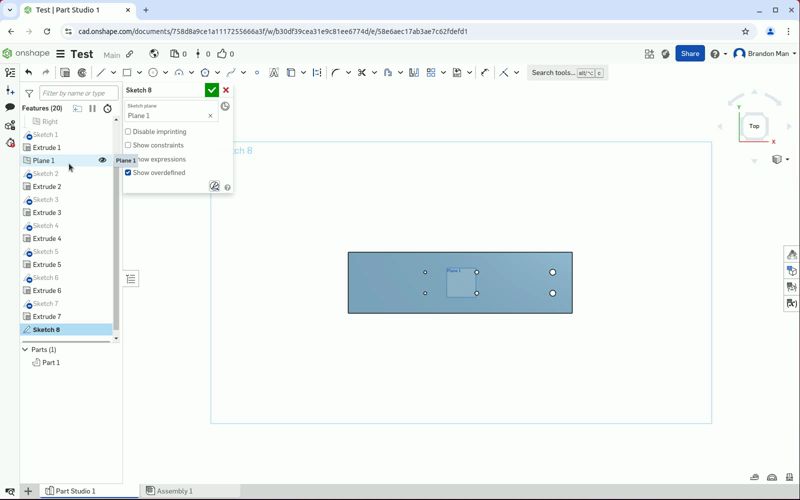
mouse_move(73, 352)
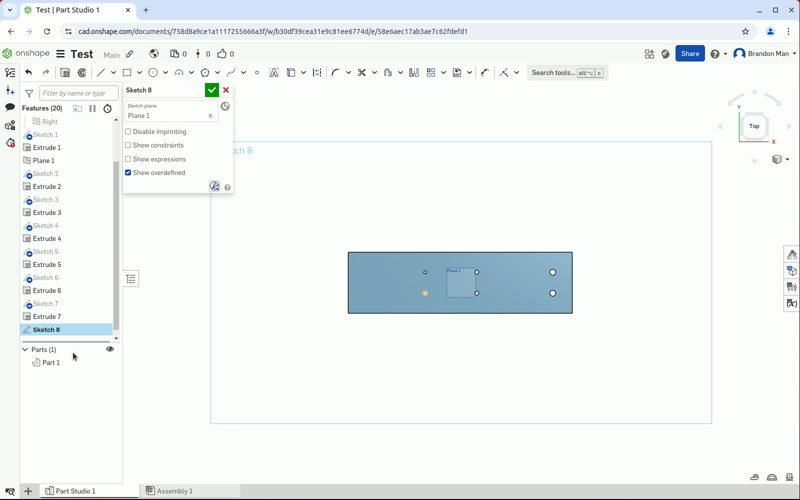
key(y)
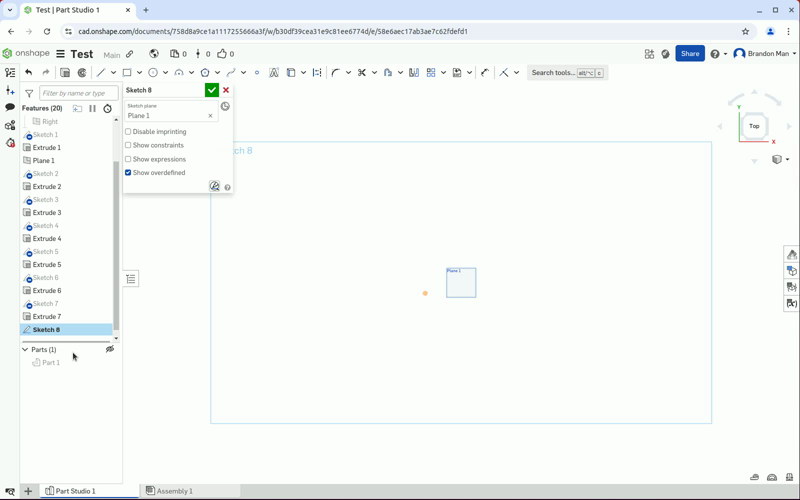
key(c)
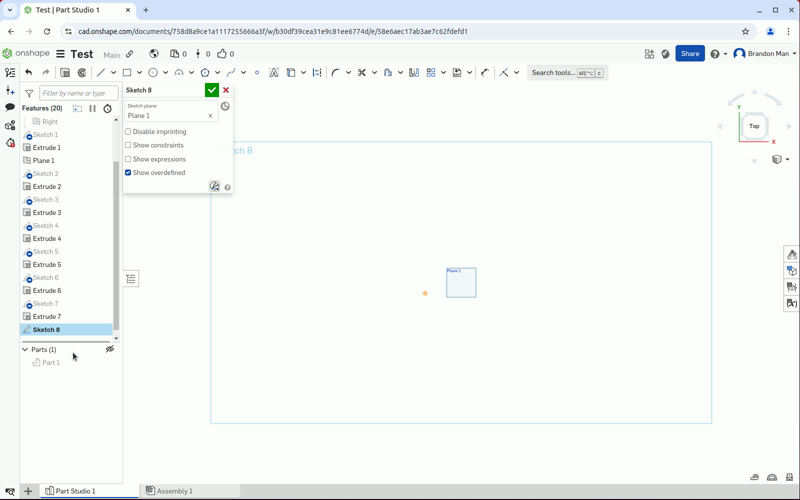
key_down(shift)
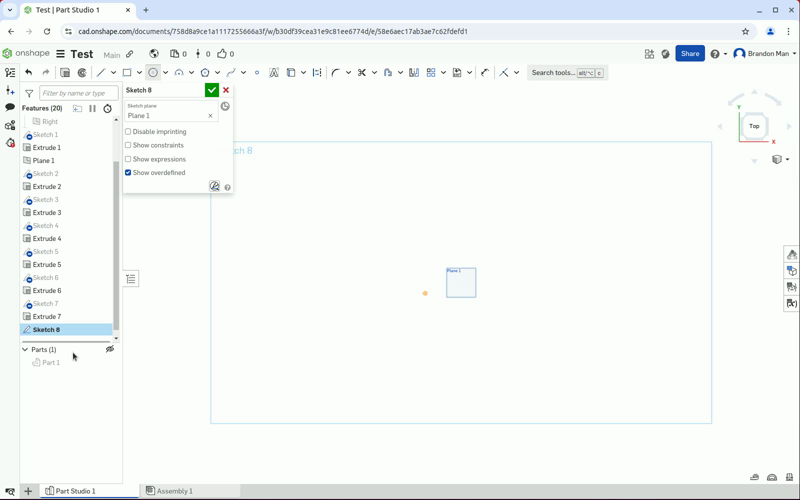
mouse_move(359, 272)
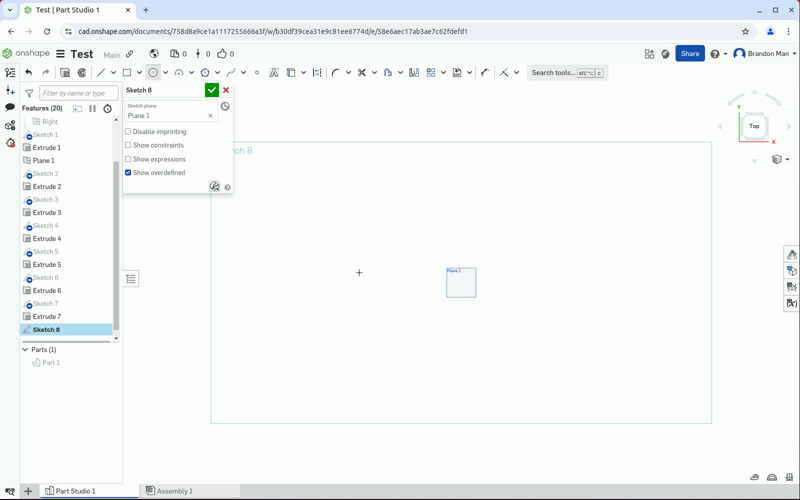
click(359, 272)
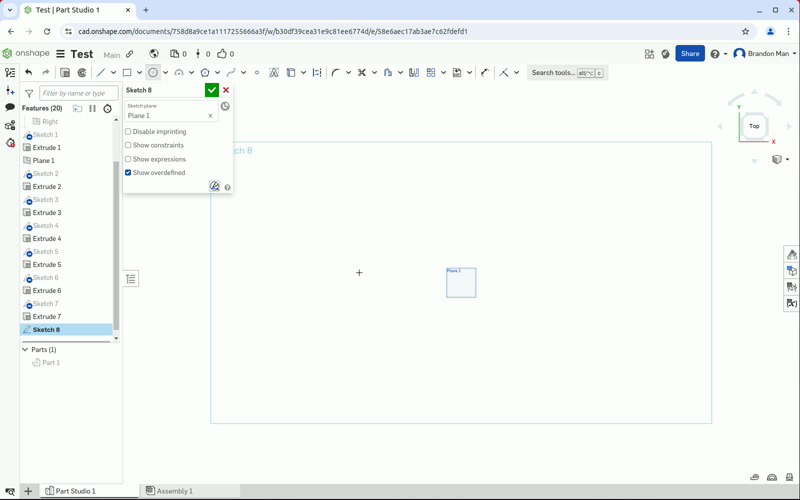
key_up(shift)
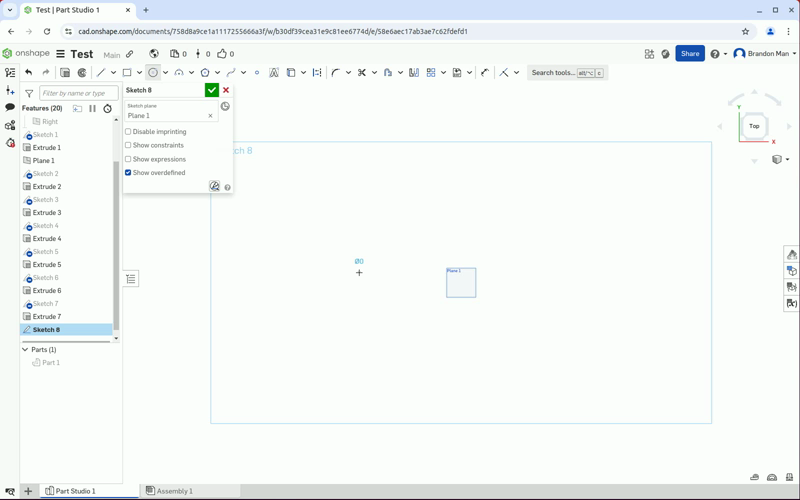
mouse_move(362, 272)
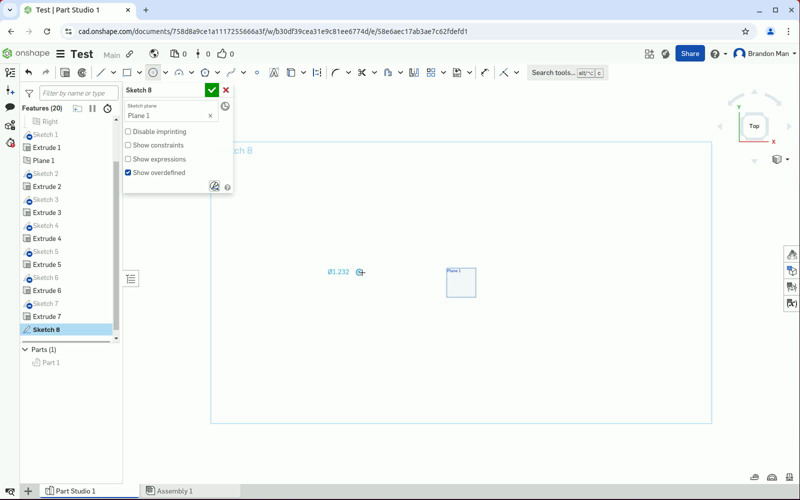
click(362, 272)
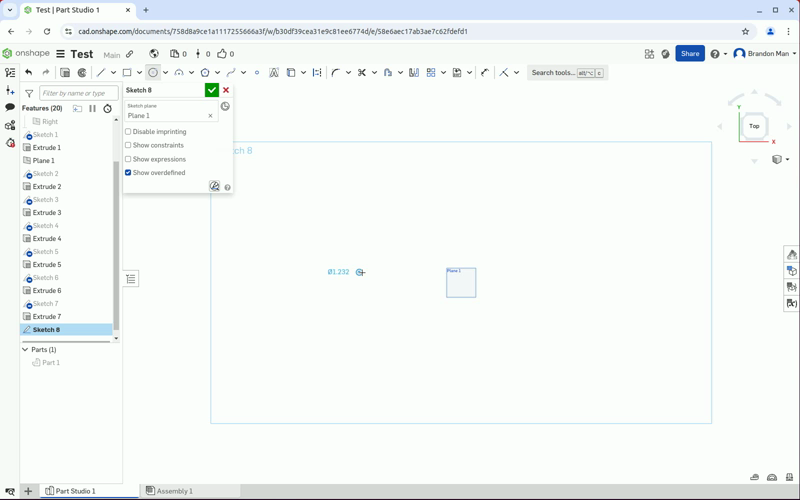
key(esc)
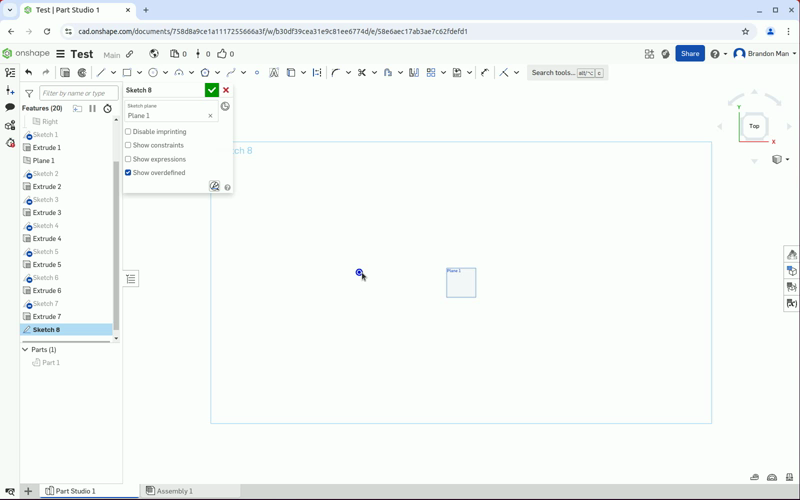
mouse_move(356, 271)
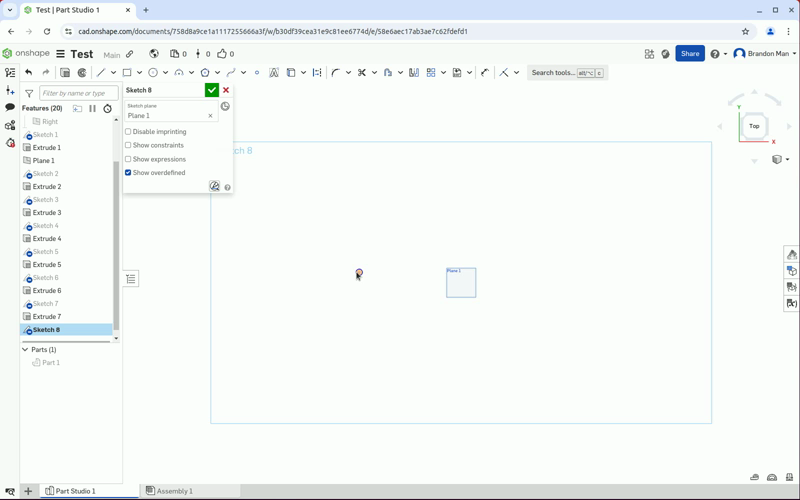
scroll(6)
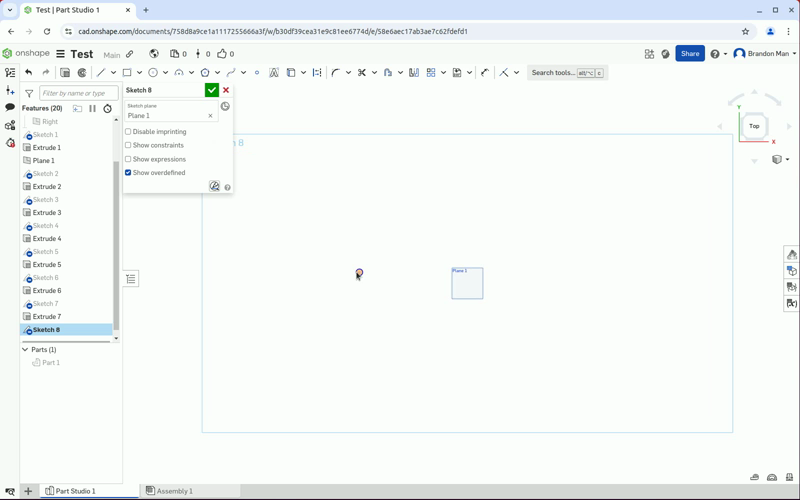
scroll(6)
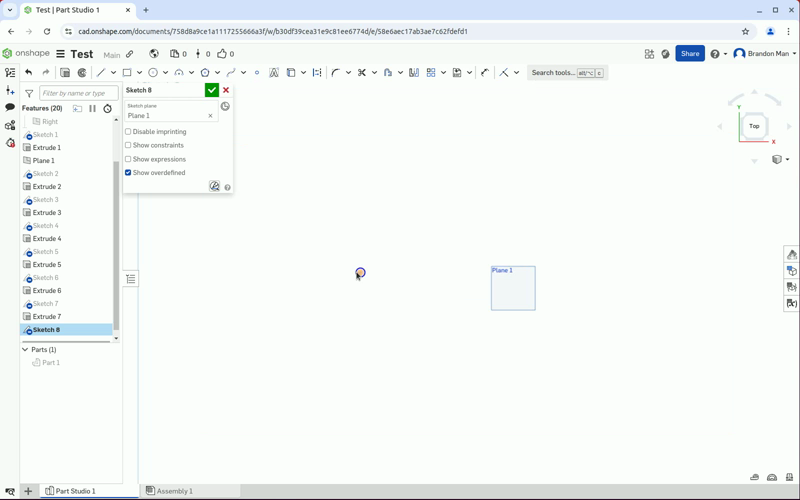
scroll(6)
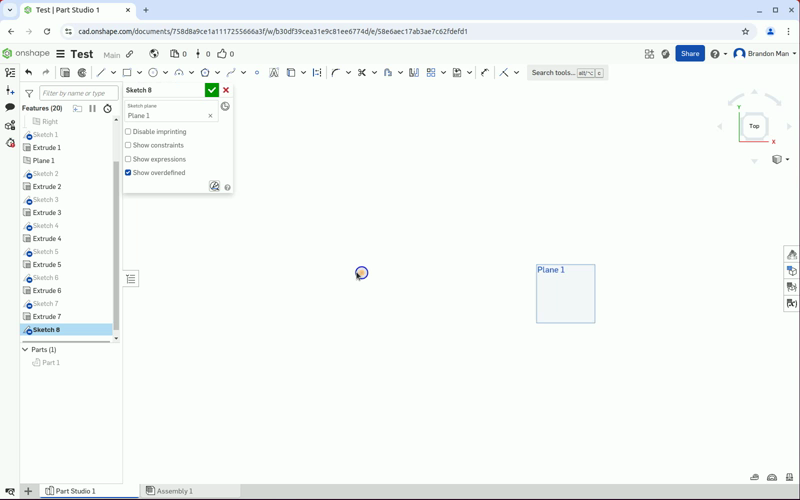
scroll(6)
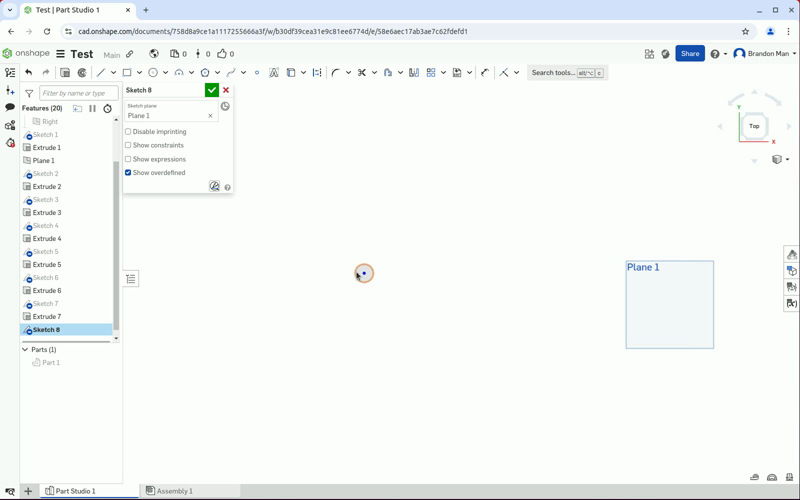
scroll(6)
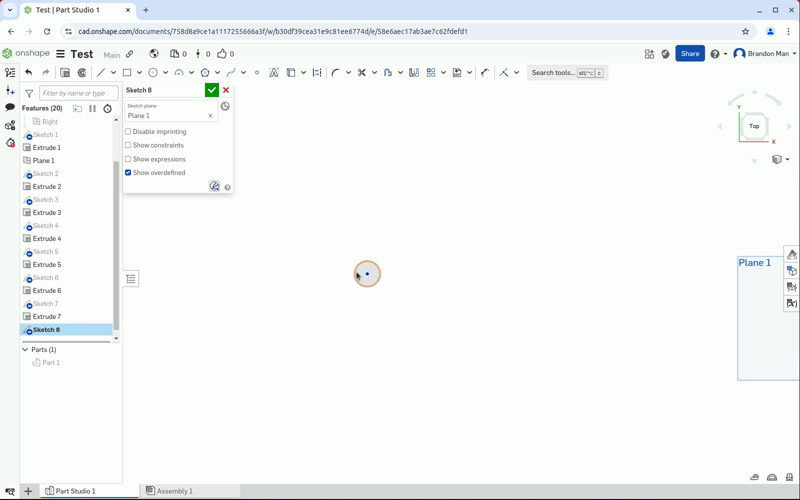
scroll(6)
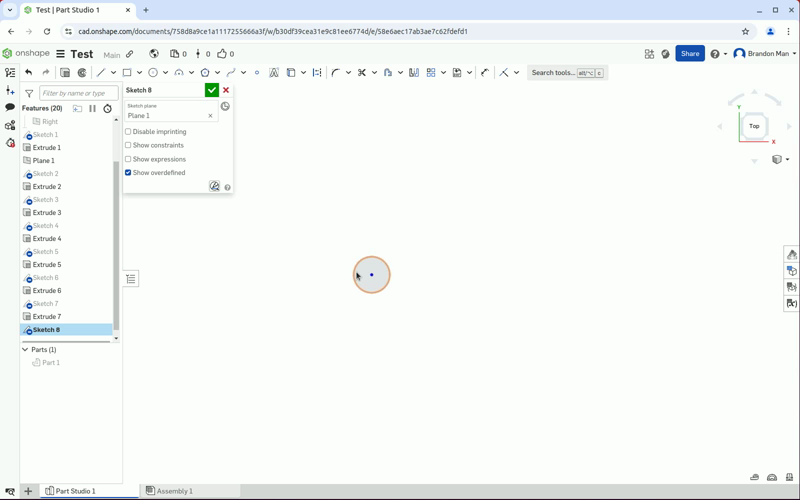
scroll(6)
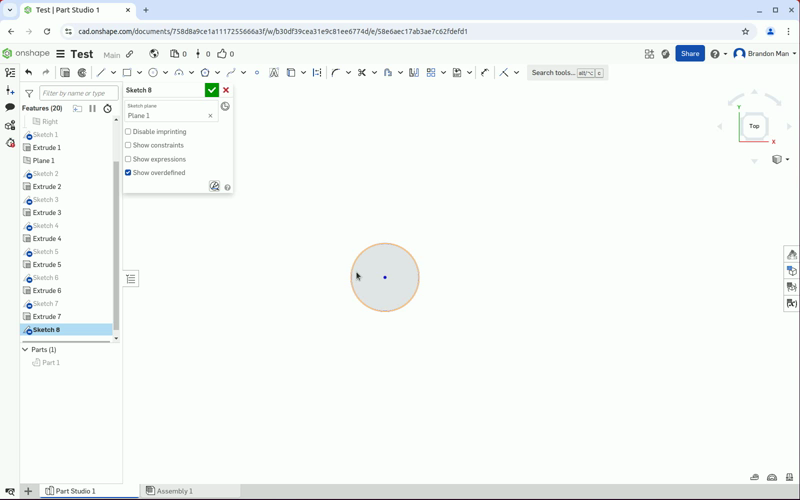
click(356, 271)
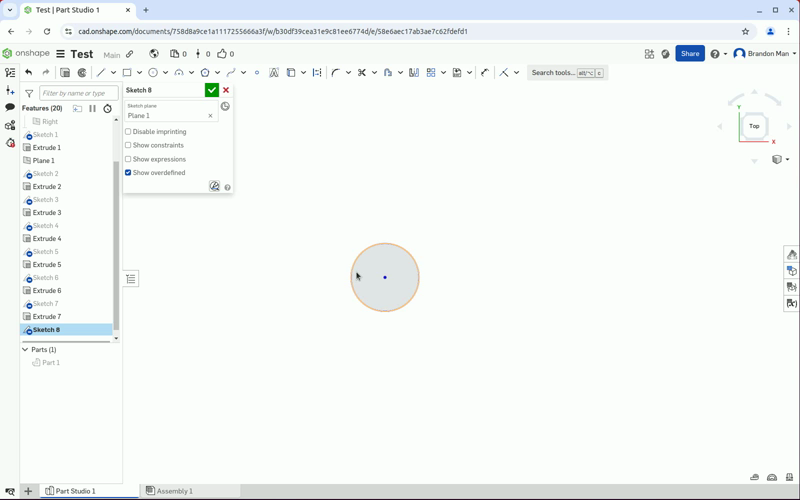
scroll(-6)
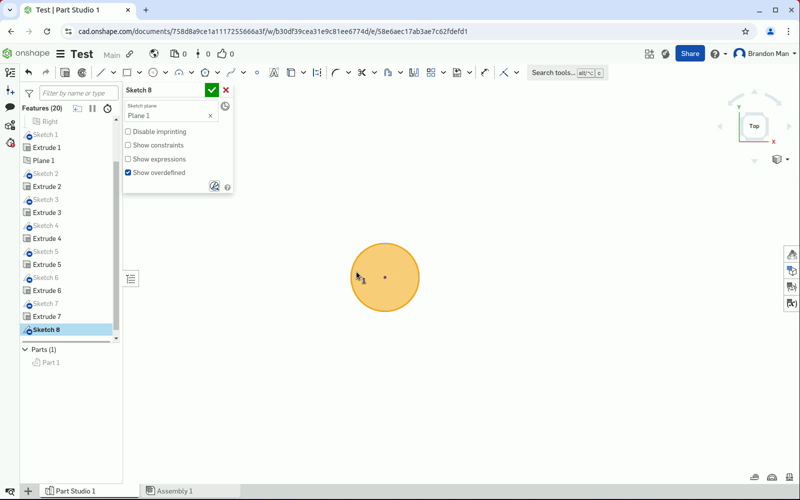
scroll(-6)
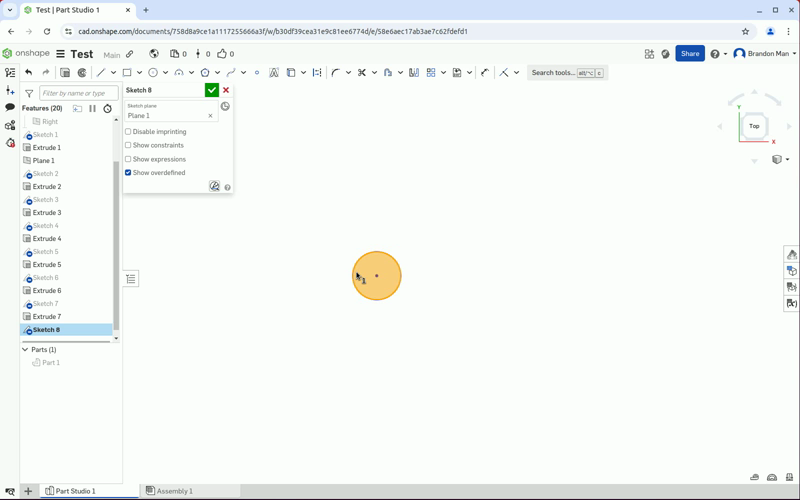
scroll(-6)
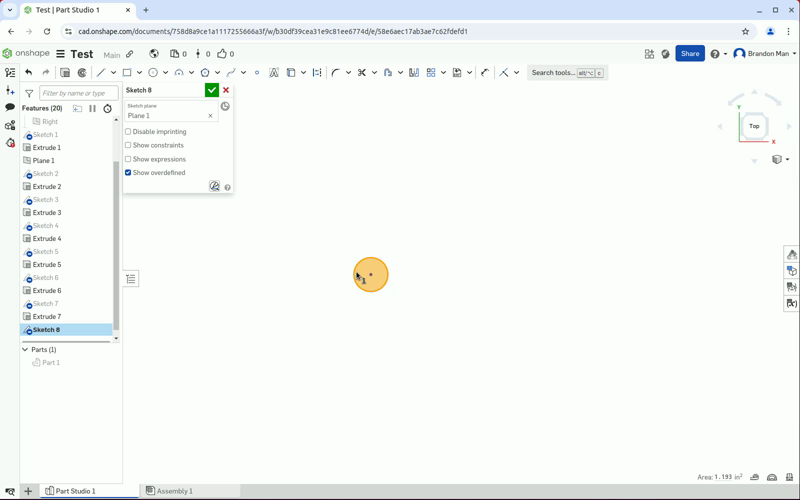
scroll(-6)
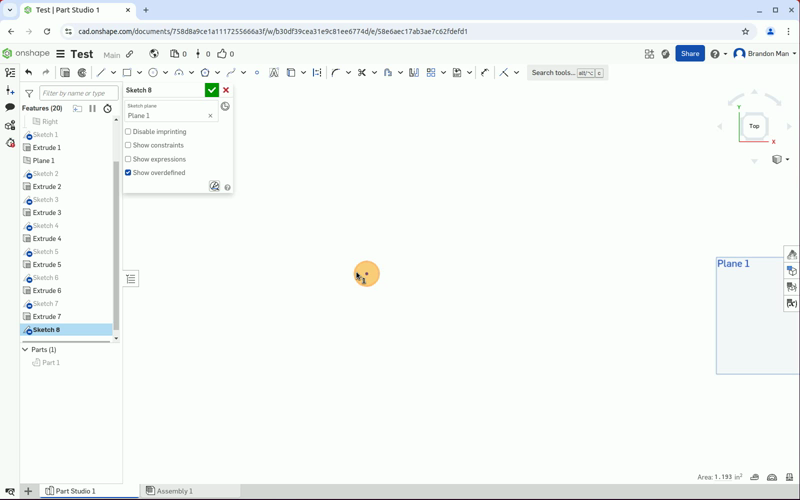
scroll(-6)
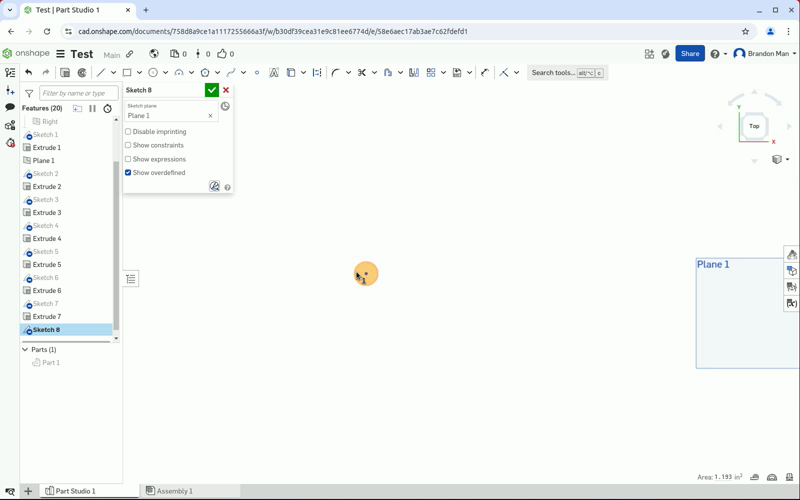
scroll(-6)
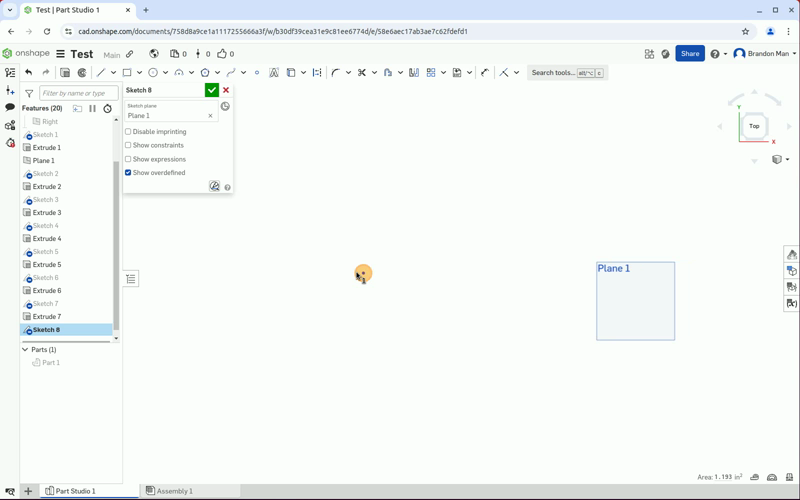
scroll(-6)
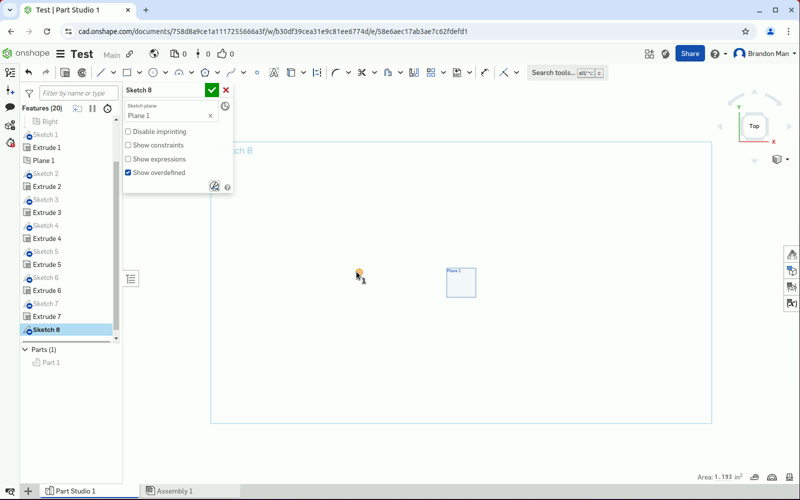
mouse_move(73, 352)
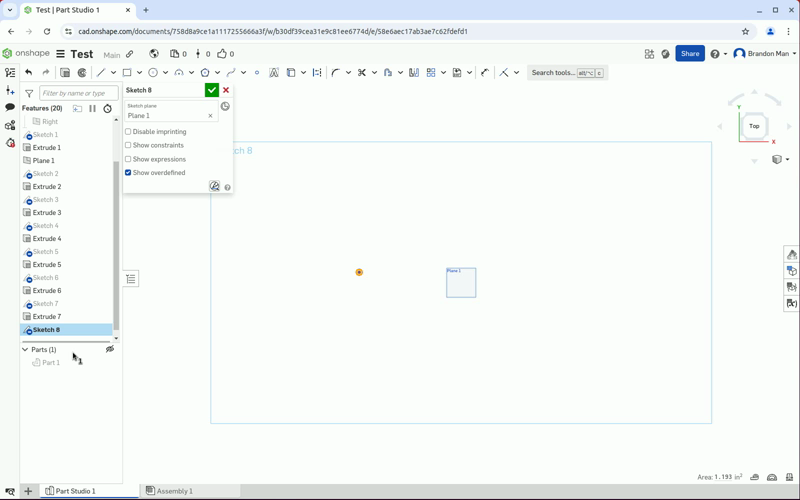
key(shift+y)
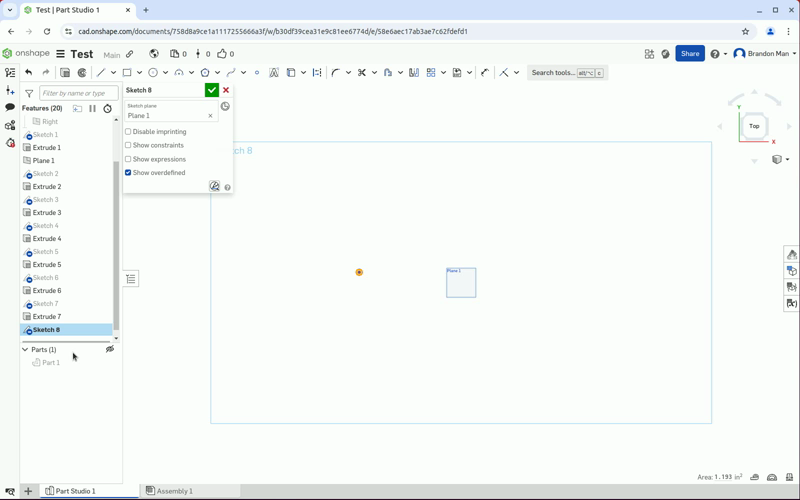
key(shift+e)
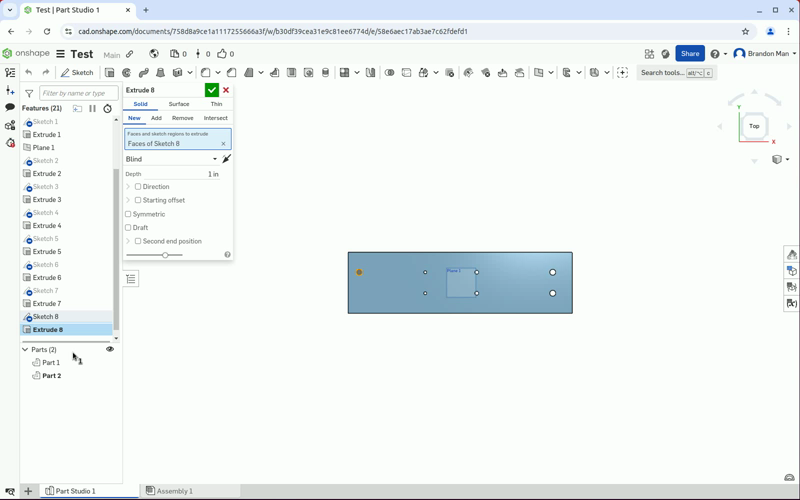
mouse_move(143, 106)
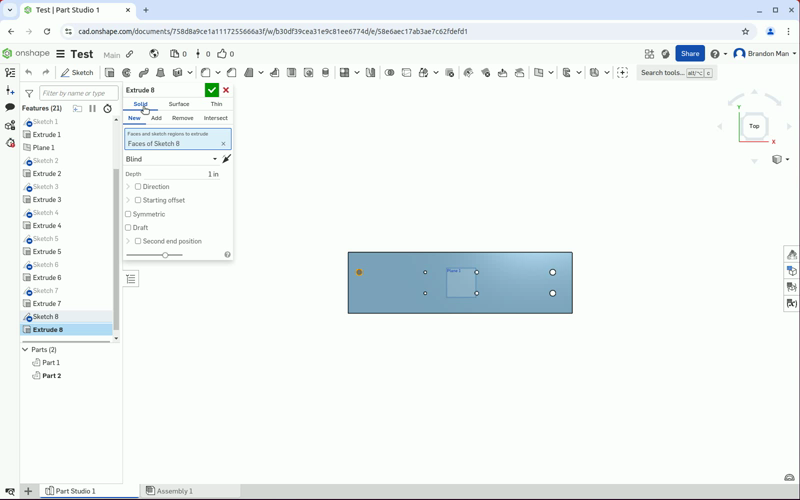
click(143, 106)
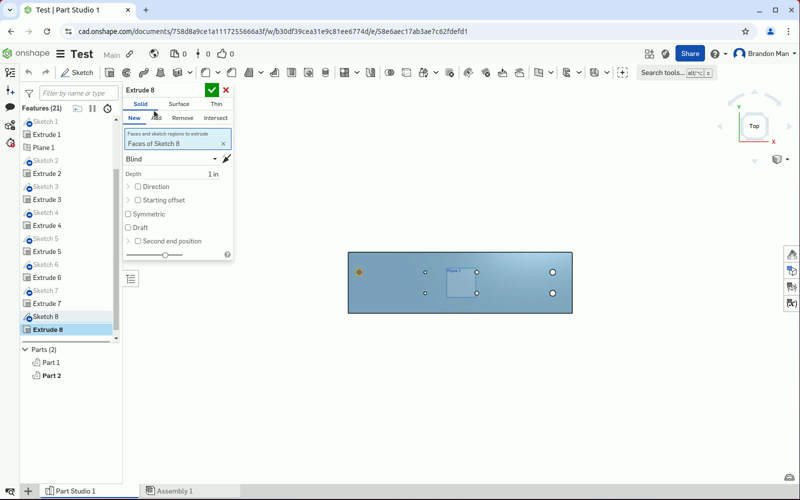
mouse_move(186, 120)
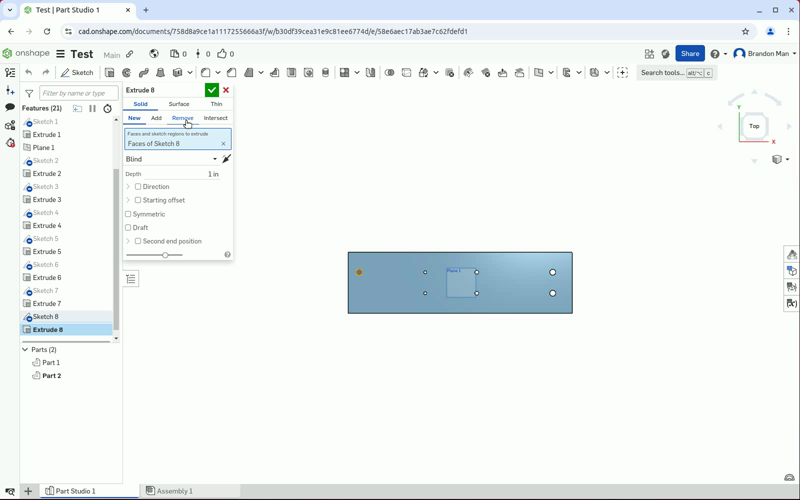
click(186, 120)
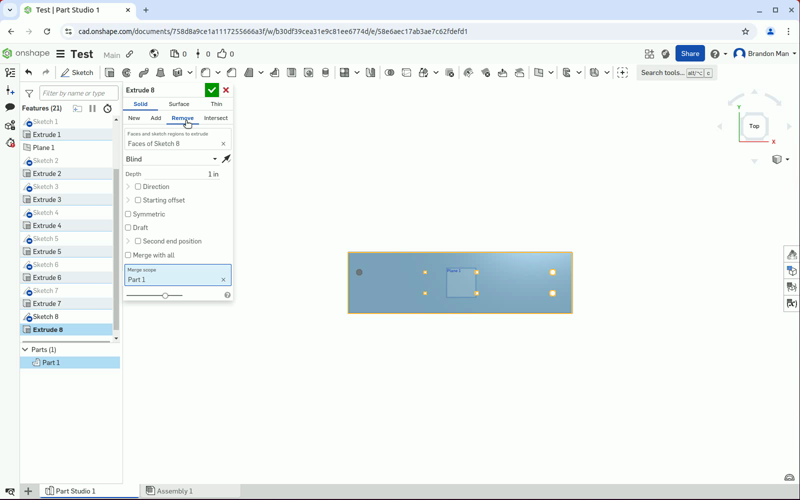
key(tab, 4)
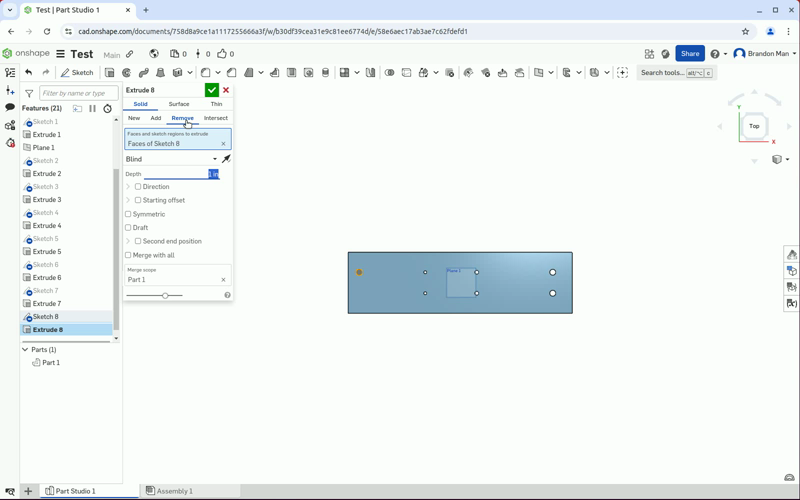
text(4.092)
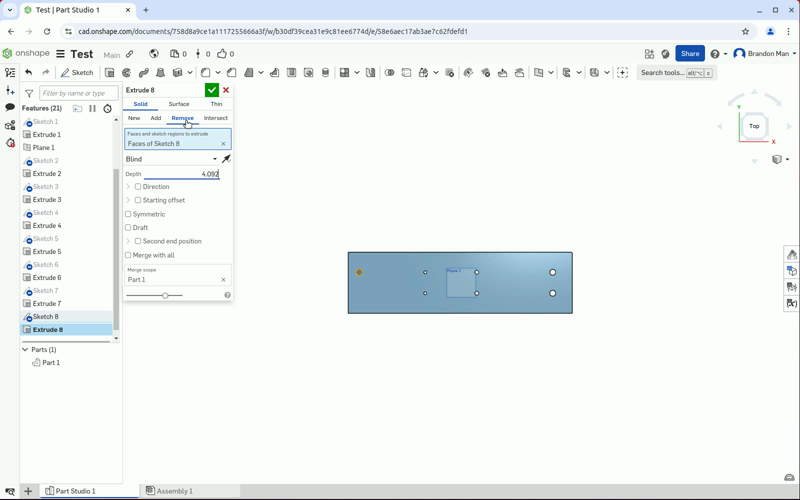
key(tab, 6)
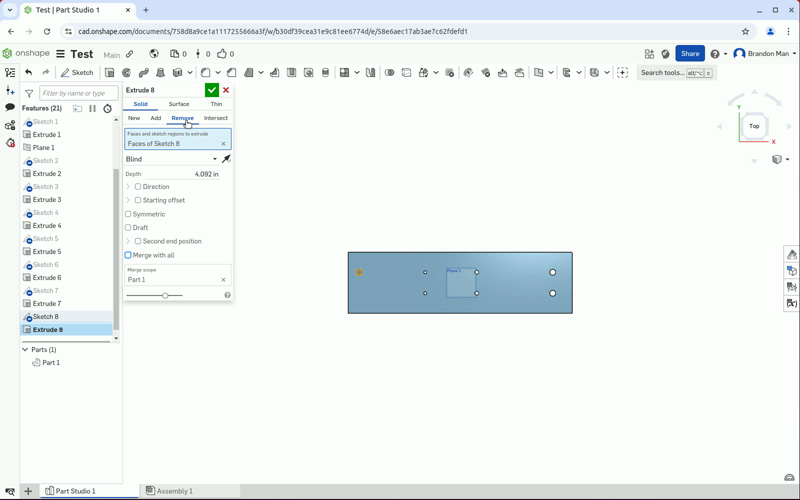
key(space)
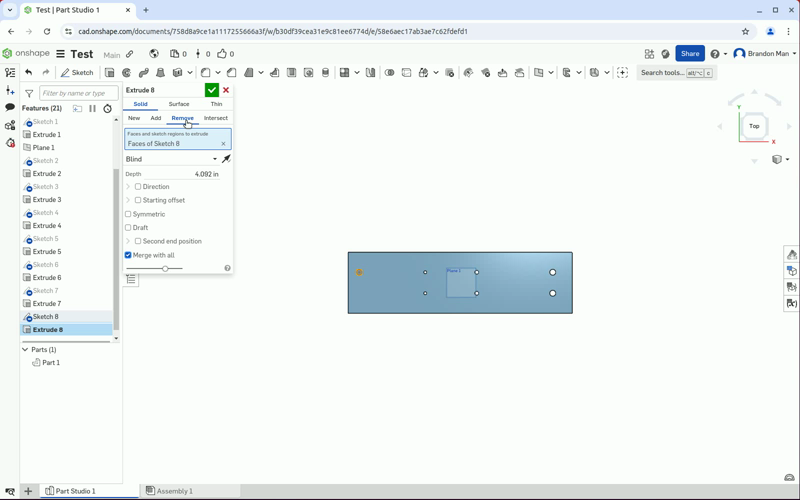
key(enter)
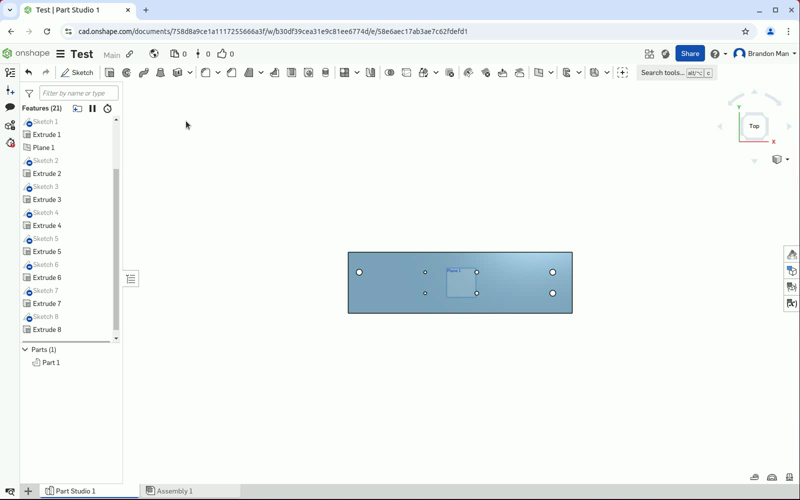
key(shift+h)
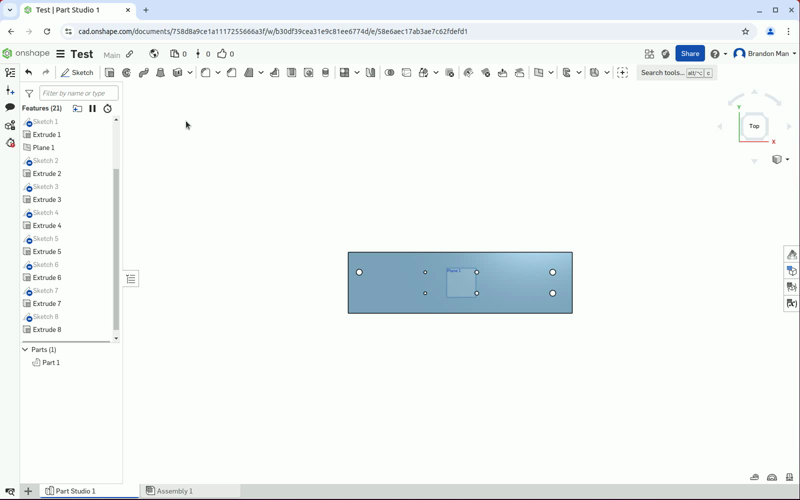
key(shift+h)
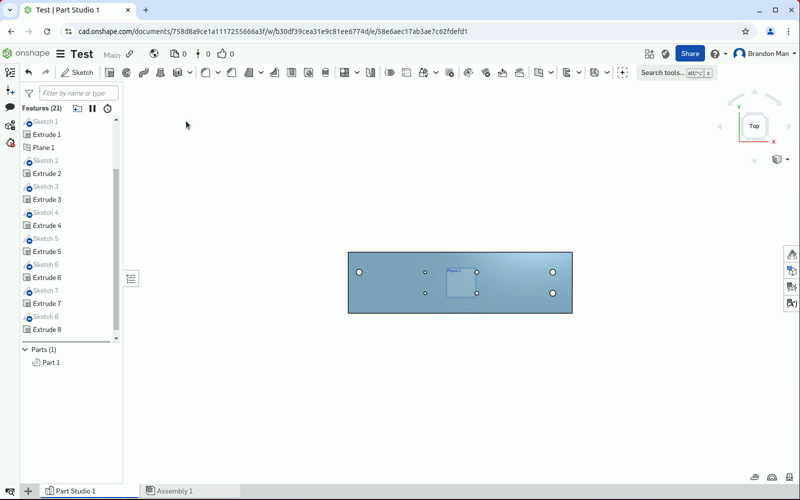
mouse_move(69, 124)
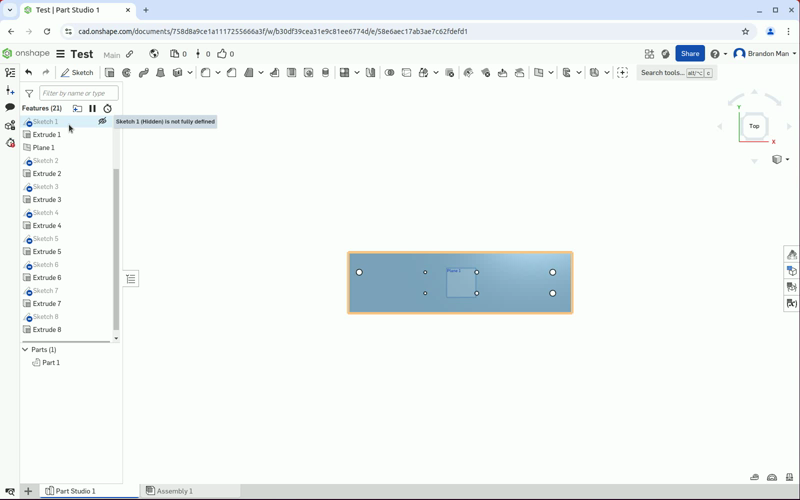
click(69, 124)
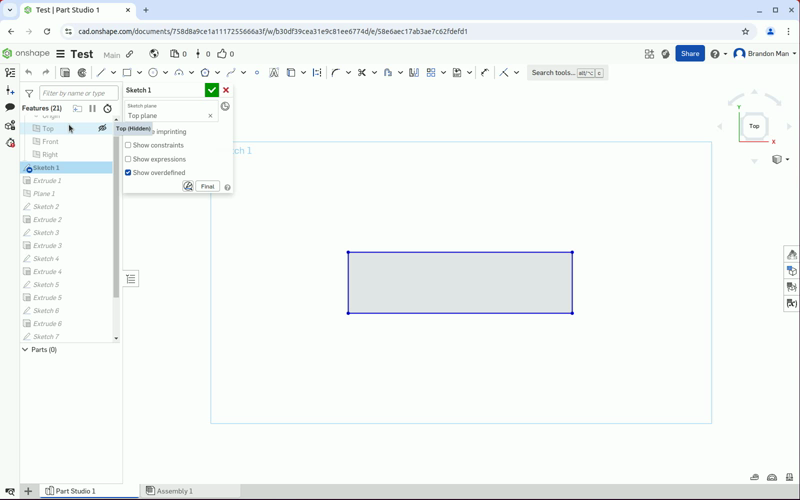
mouse_move(229, 92)
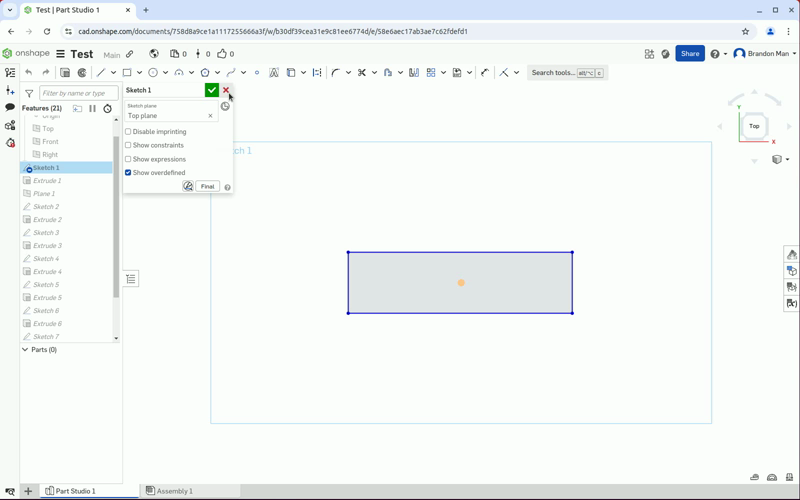
click(229, 92)
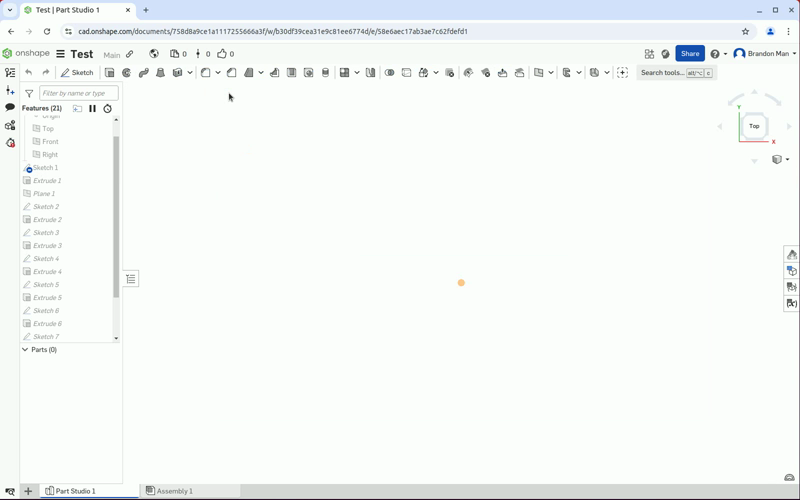
key(shift+s)
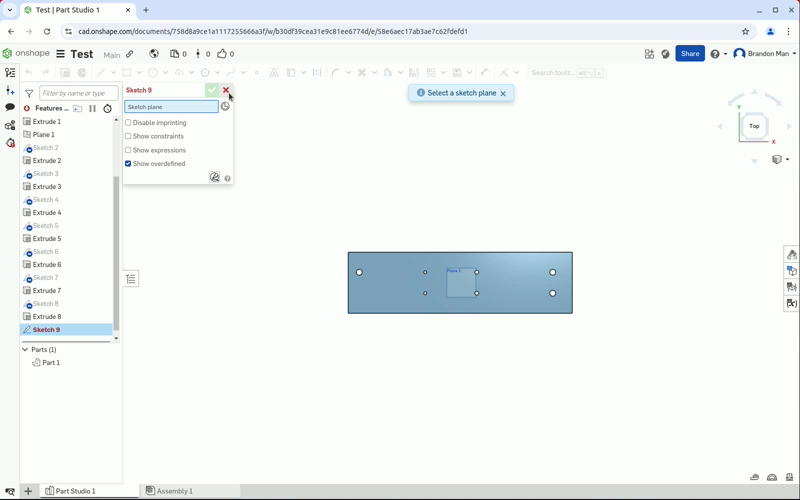
mouse_move(69, 137)
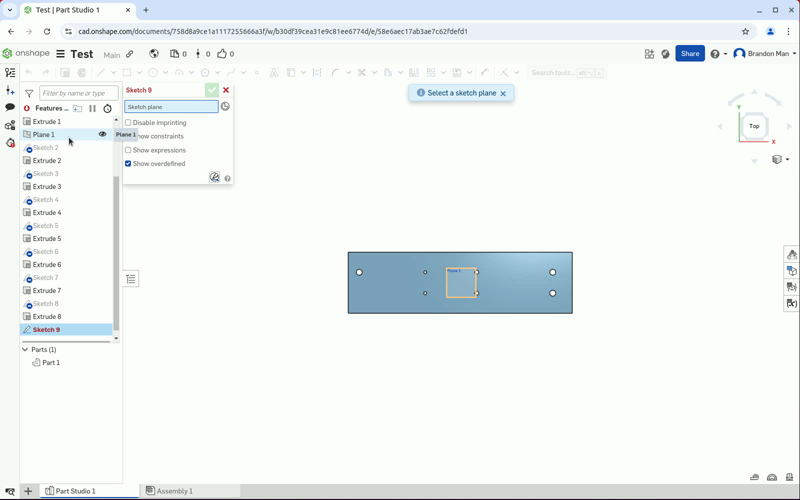
click(69, 137)
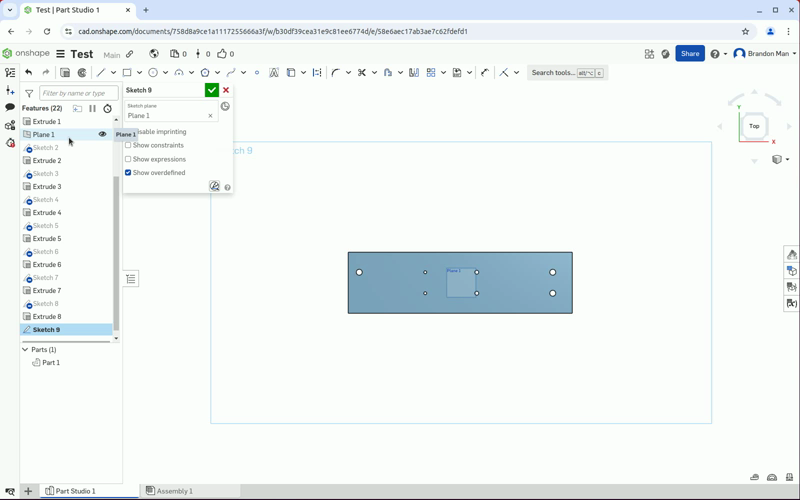
mouse_move(73, 352)
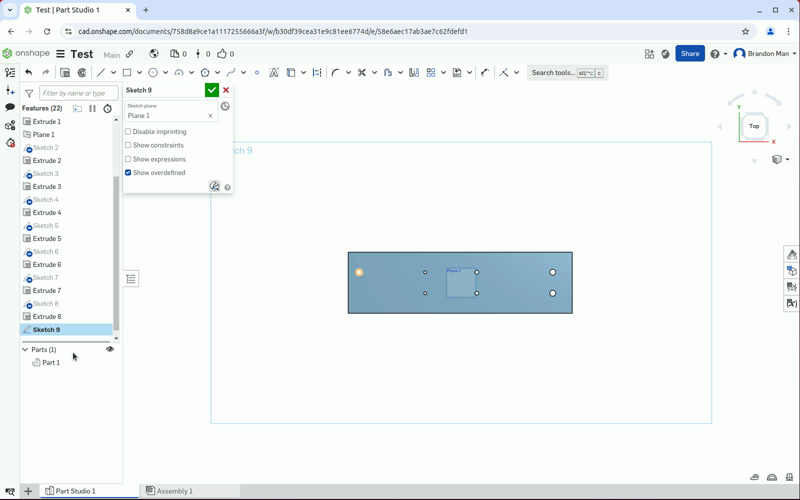
key(y)
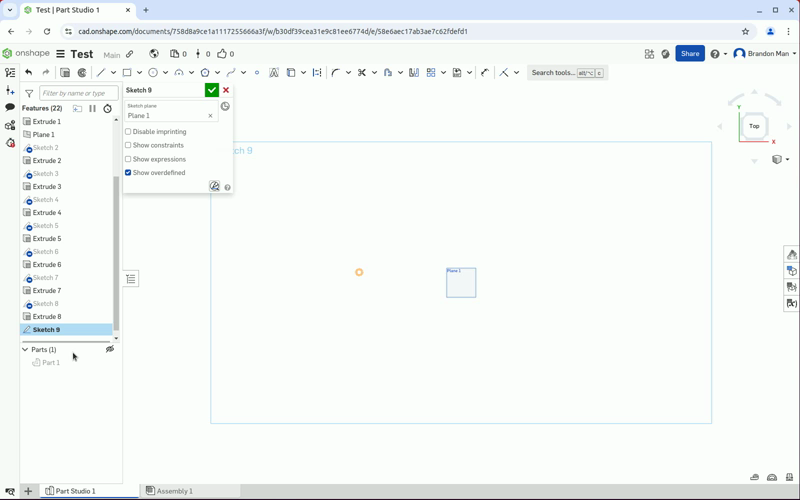
key(c)
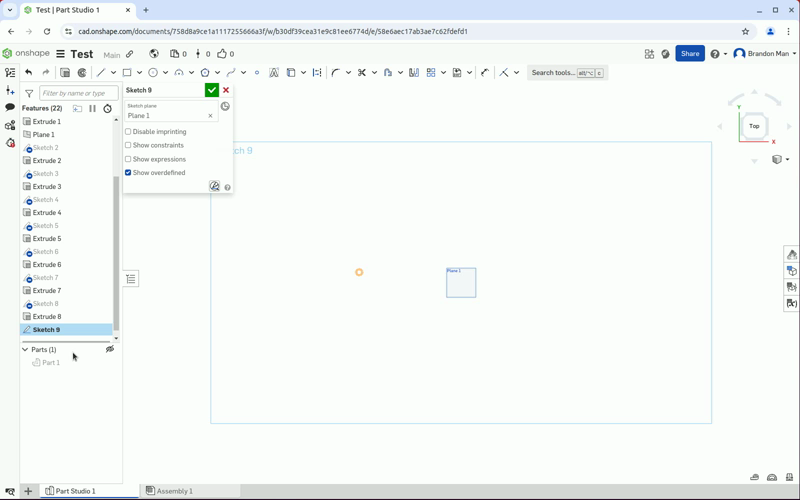
key_down(shift)
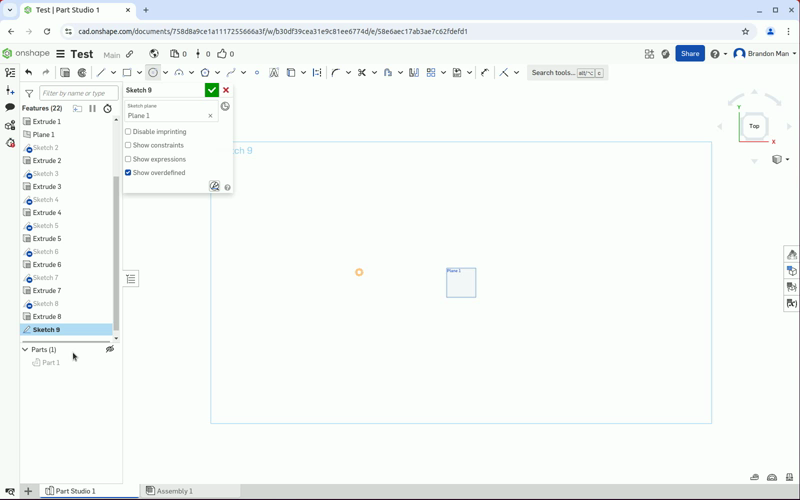
mouse_move(359, 293)
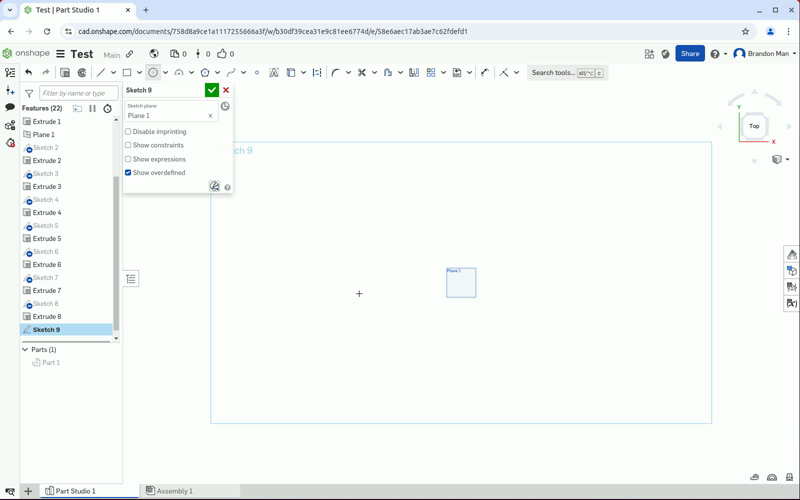
click(359, 293)
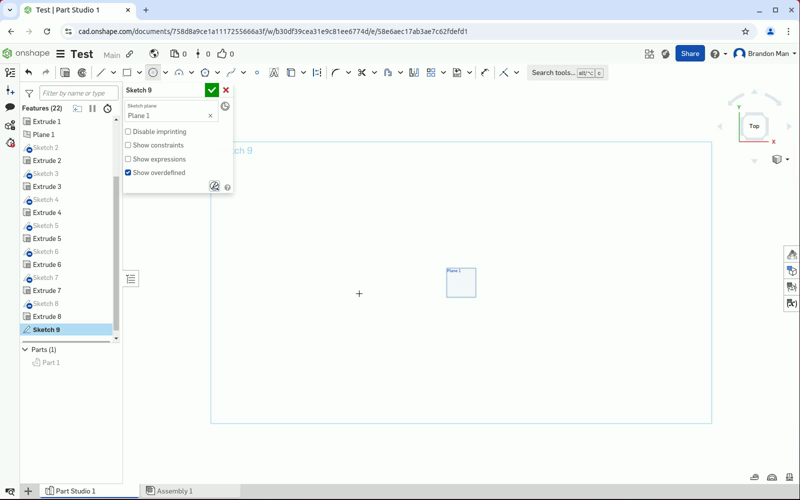
key_up(shift)
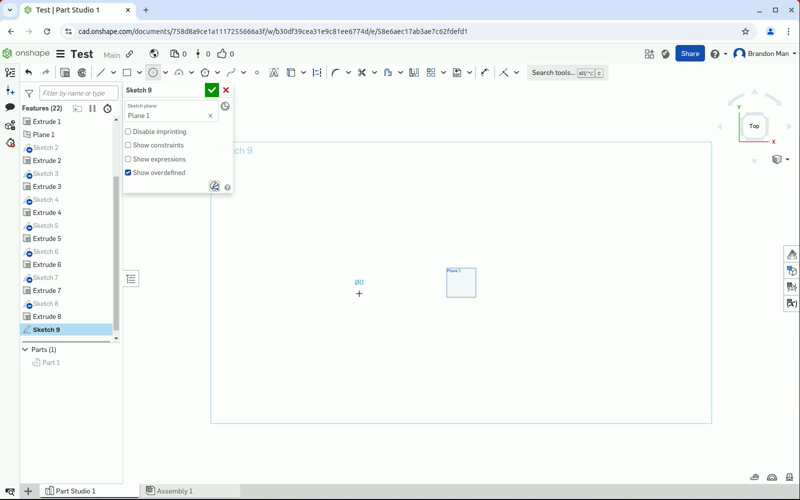
mouse_move(362, 293)
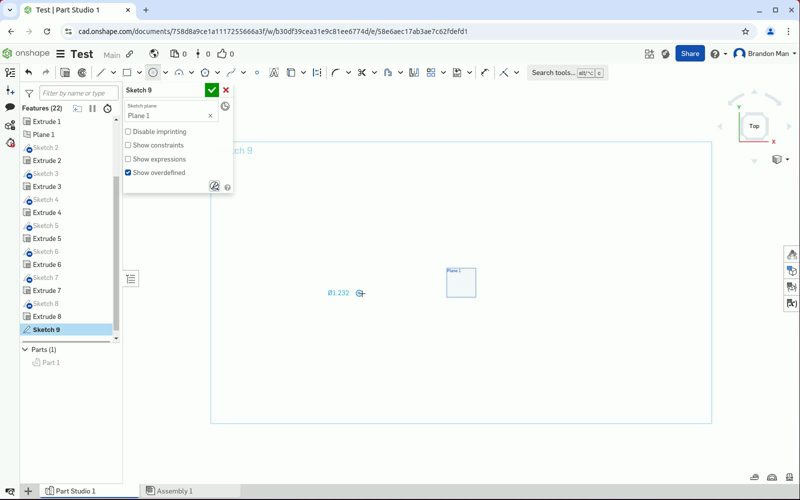
click(362, 293)
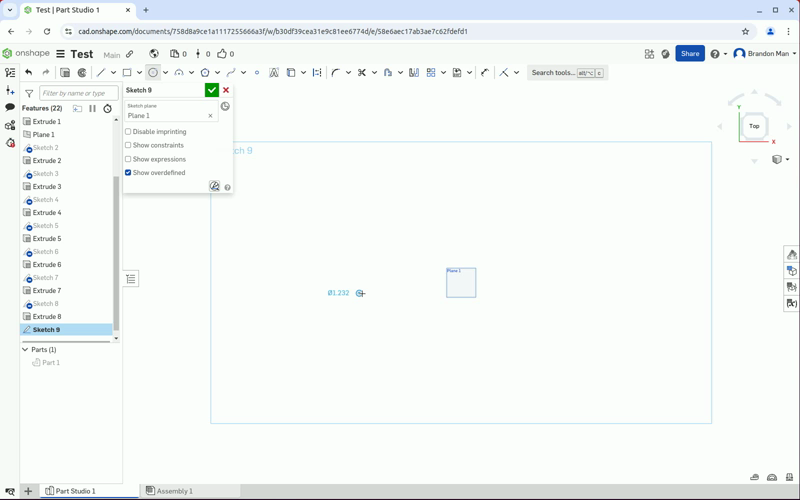
key(esc)
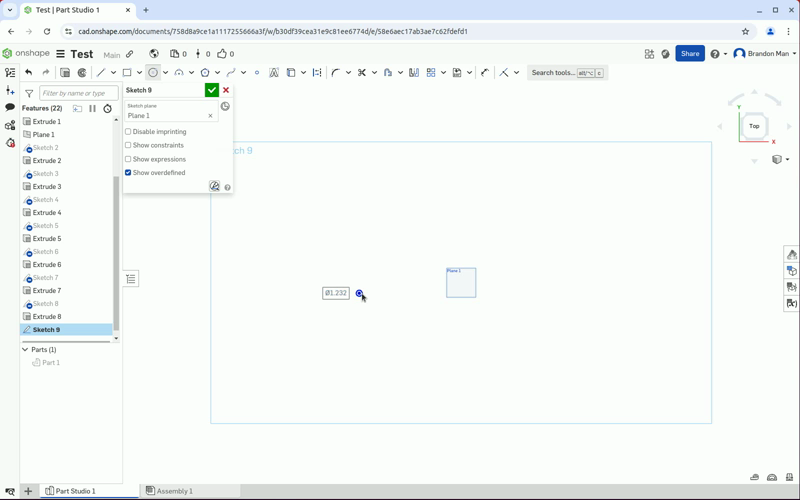
mouse_move(358, 296)
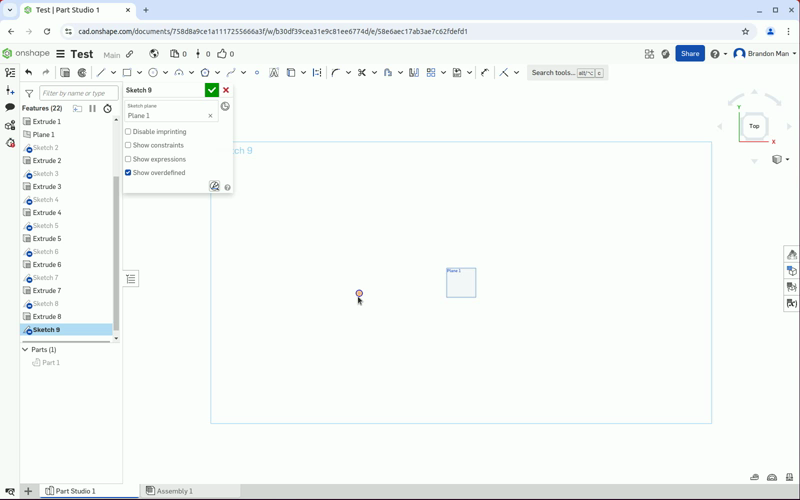
scroll(6)
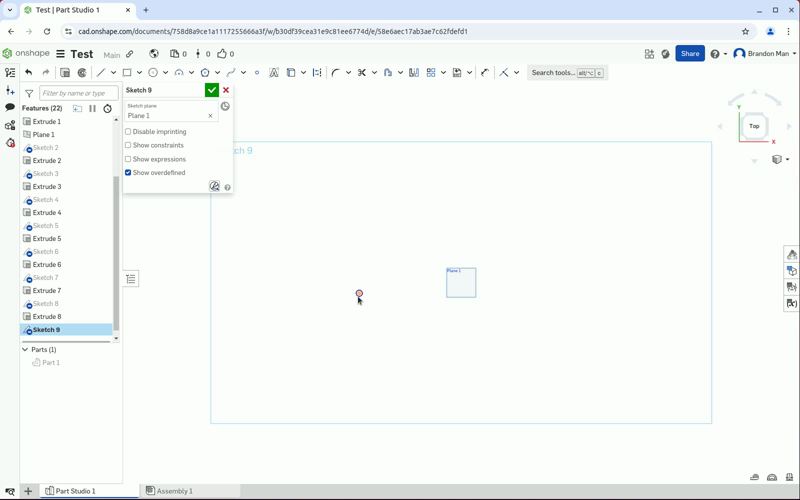
scroll(6)
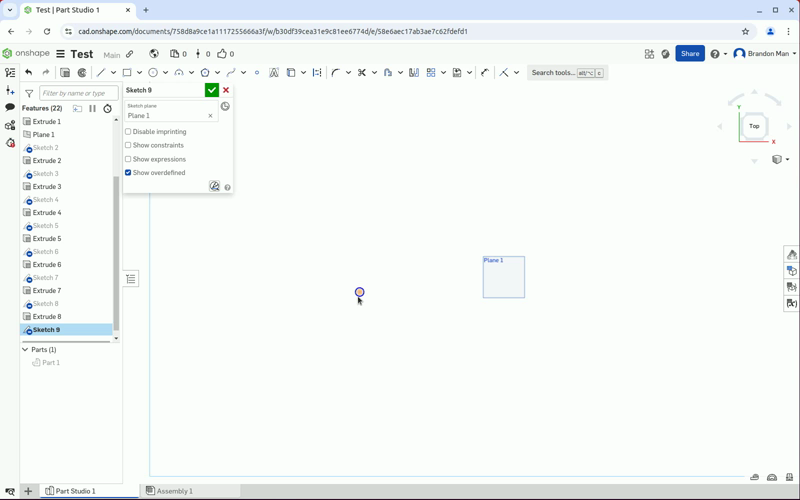
scroll(6)
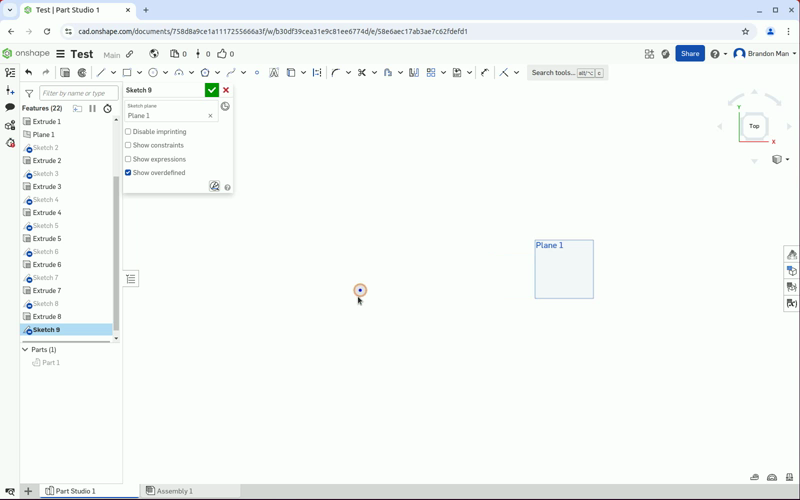
scroll(6)
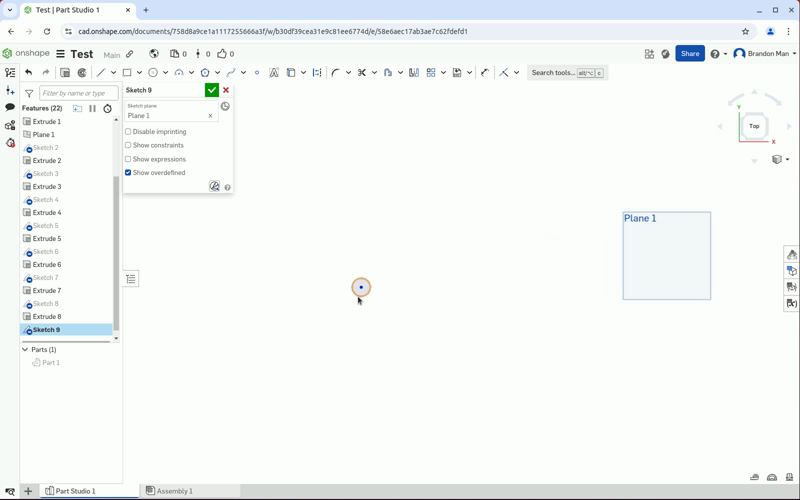
scroll(6)
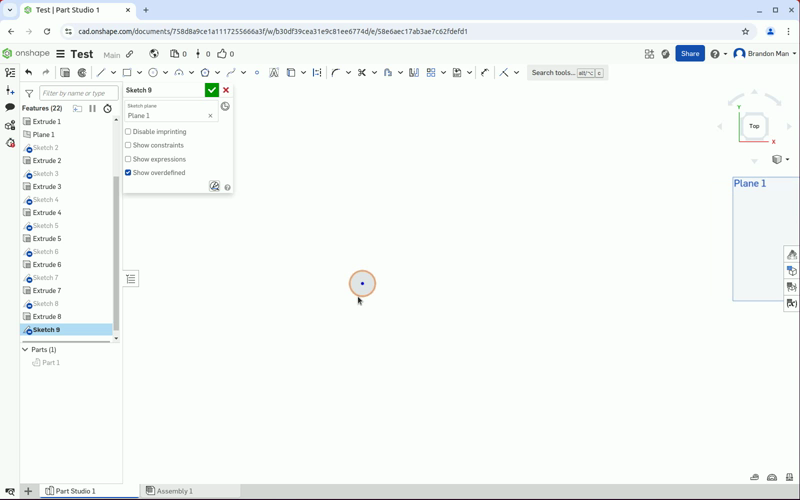
scroll(6)
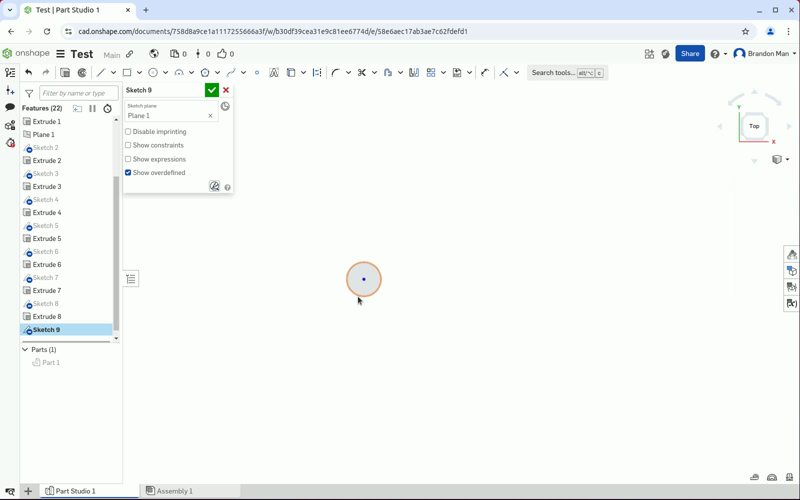
scroll(6)
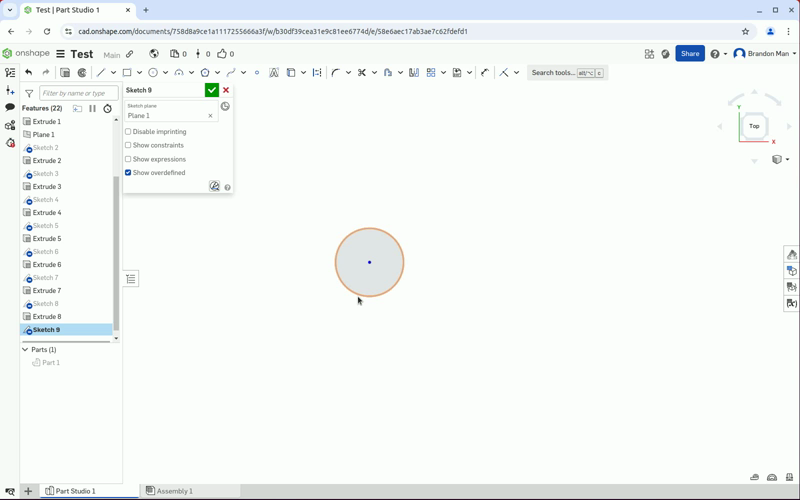
click(358, 296)
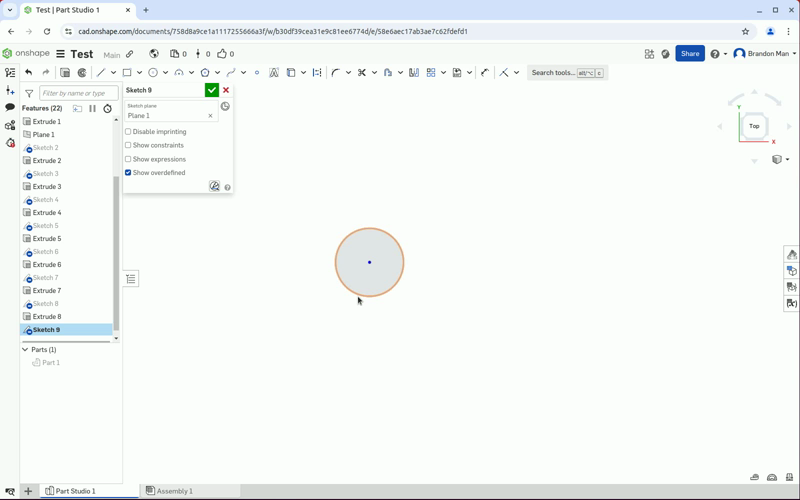
scroll(-6)
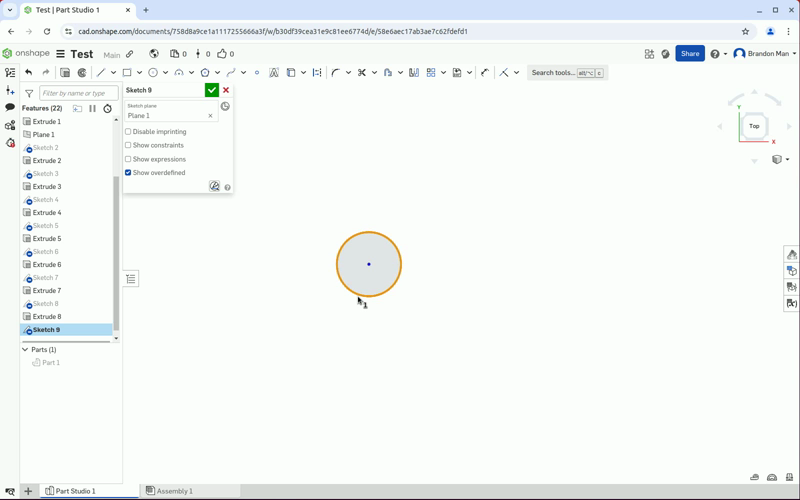
scroll(-6)
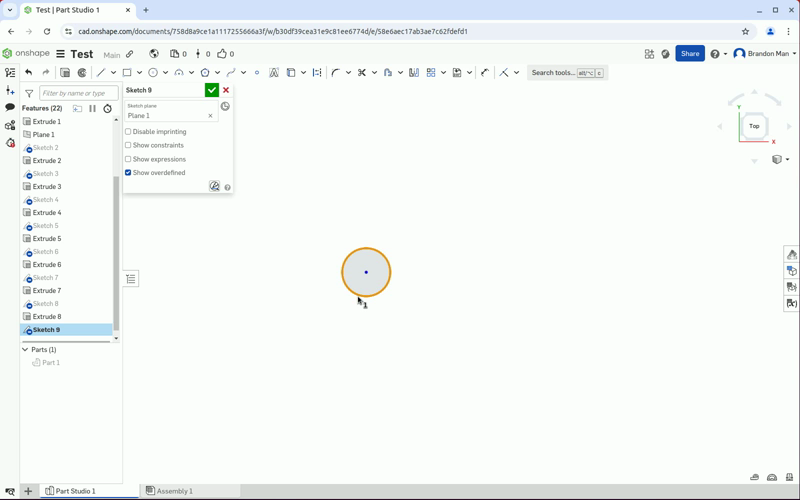
scroll(-6)
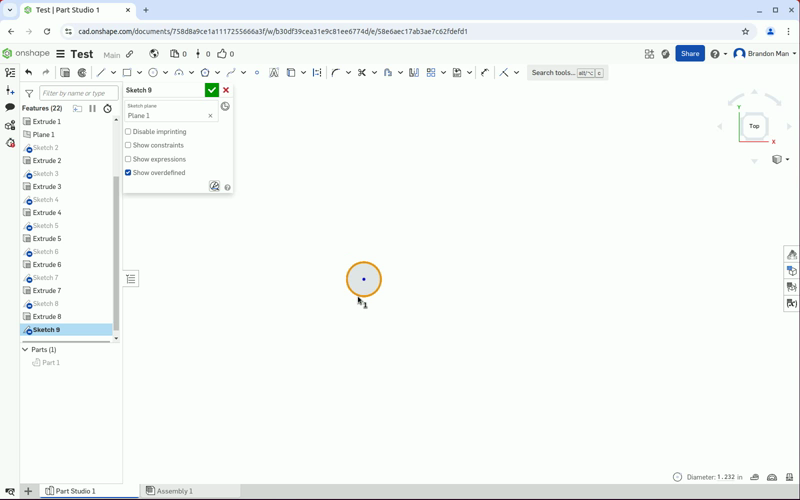
scroll(-6)
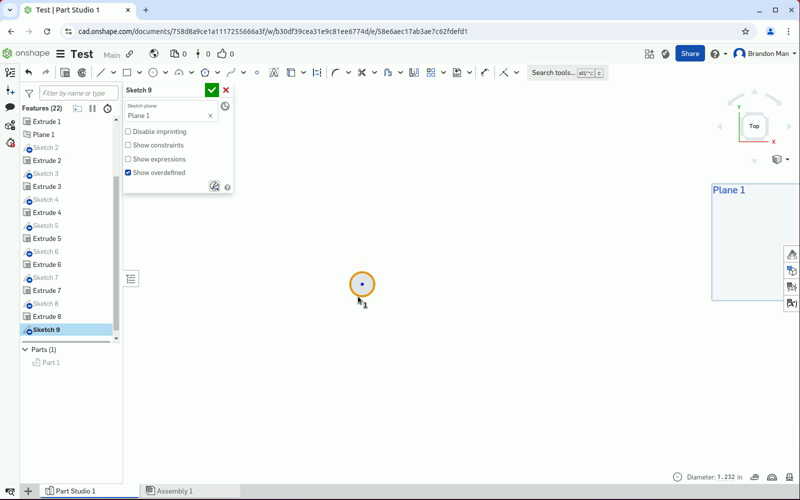
scroll(-6)
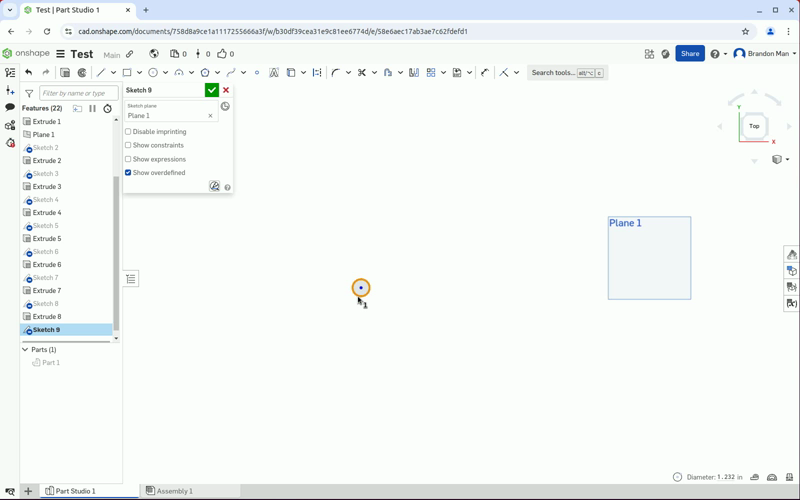
scroll(-6)
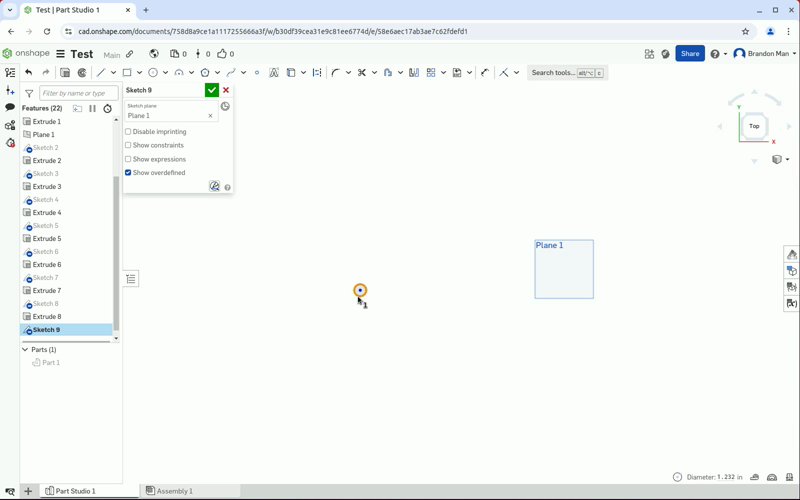
scroll(-6)
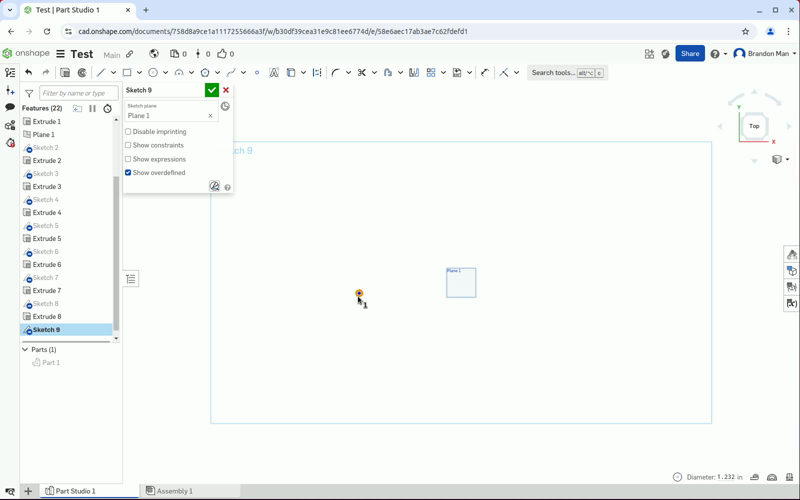
mouse_move(73, 352)
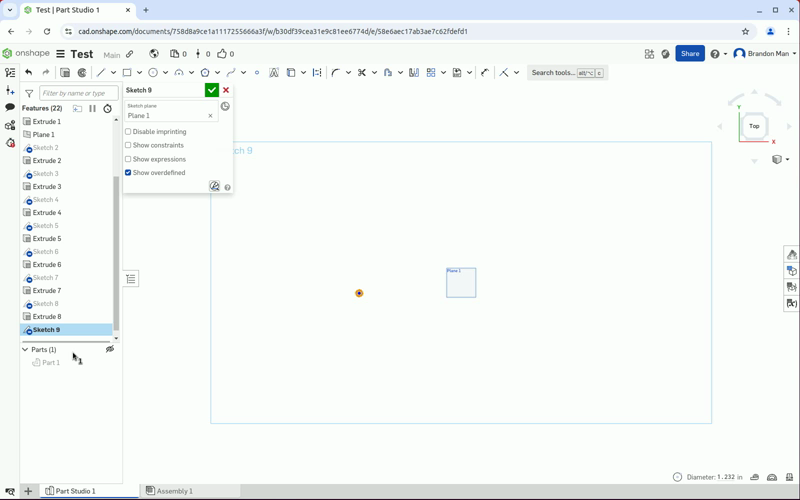
key(shift+y)
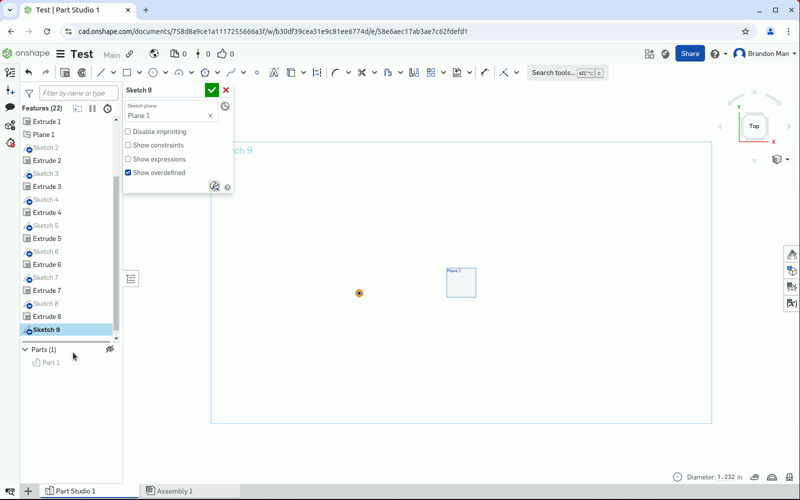
key(shift+e)
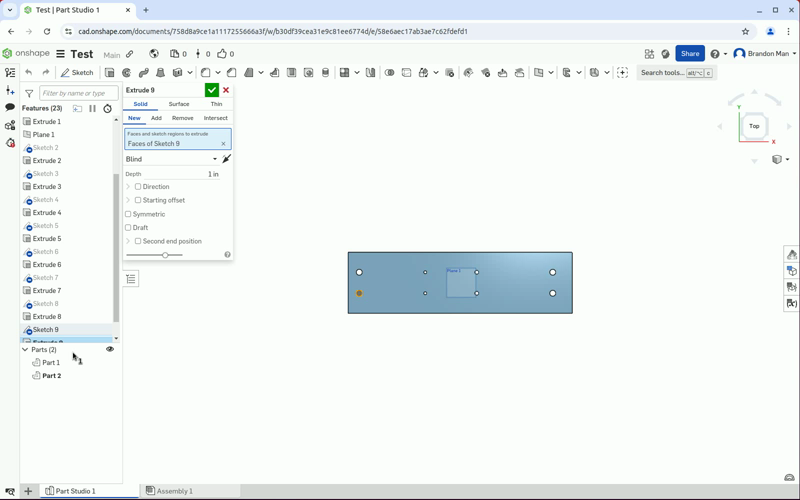
mouse_move(143, 106)
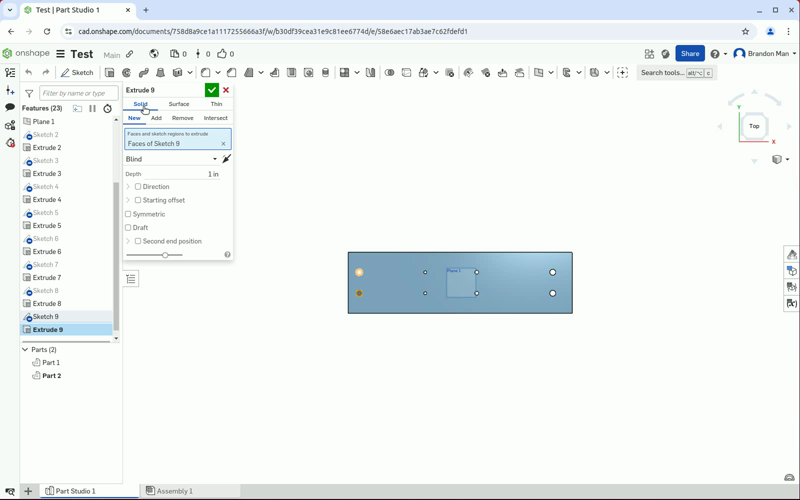
click(143, 106)
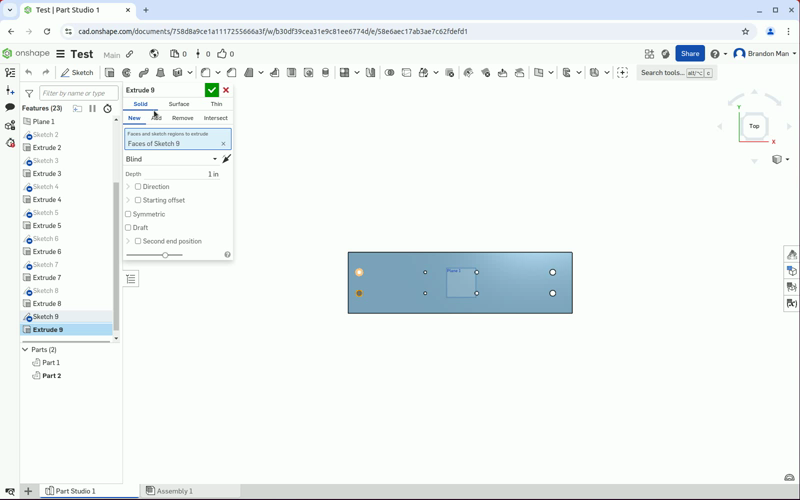
mouse_move(186, 120)
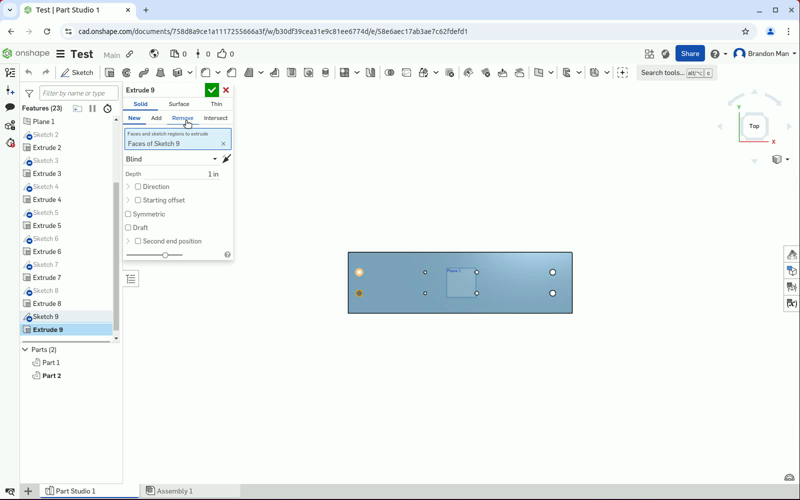
click(186, 120)
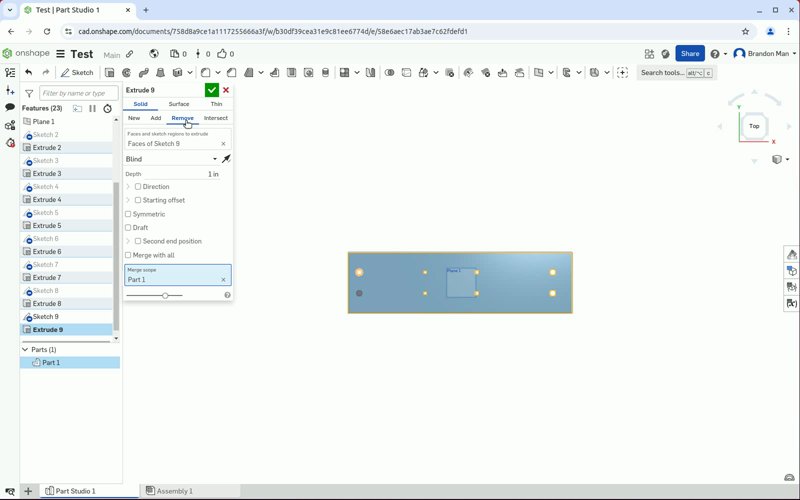
key(tab, 4)
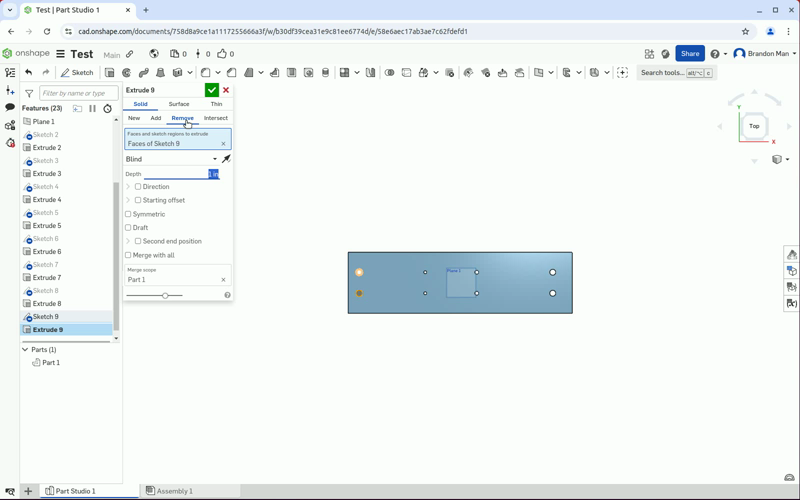
text(4.092)
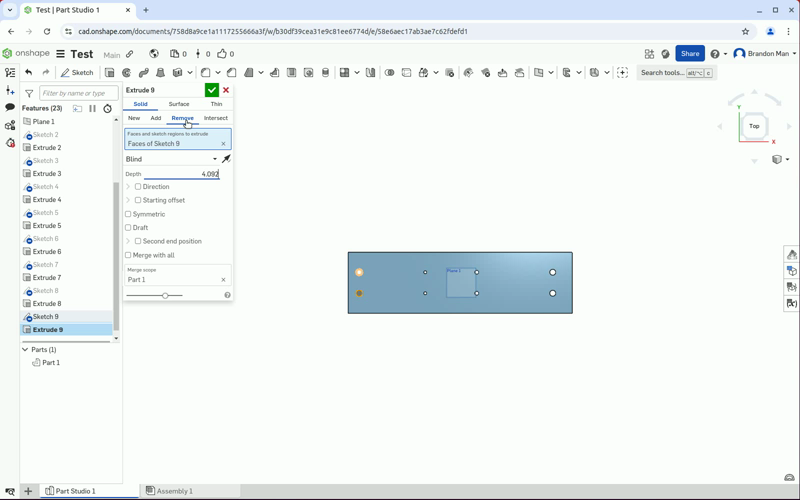
key(tab, 6)
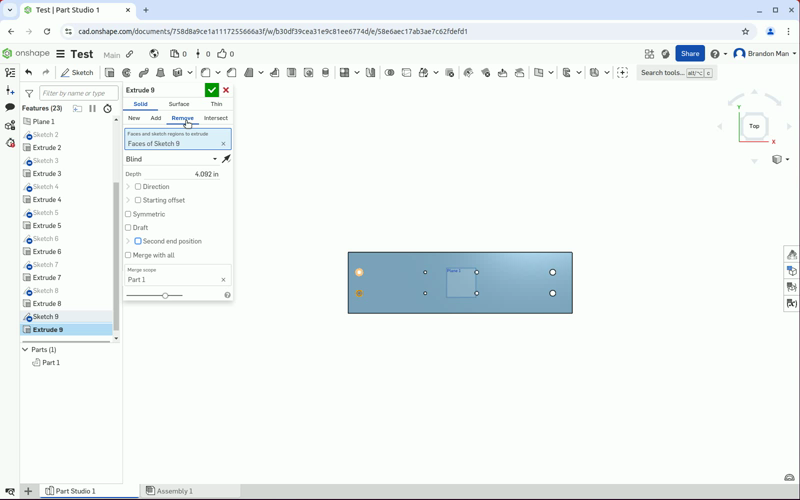
key(space)
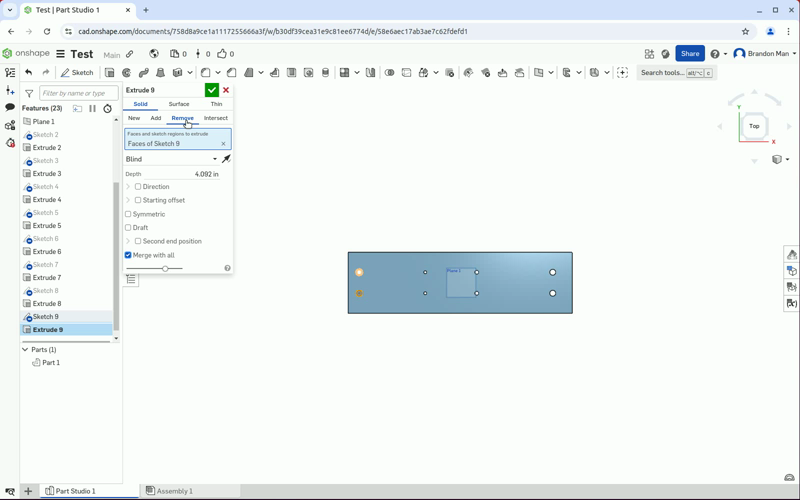
key(enter)
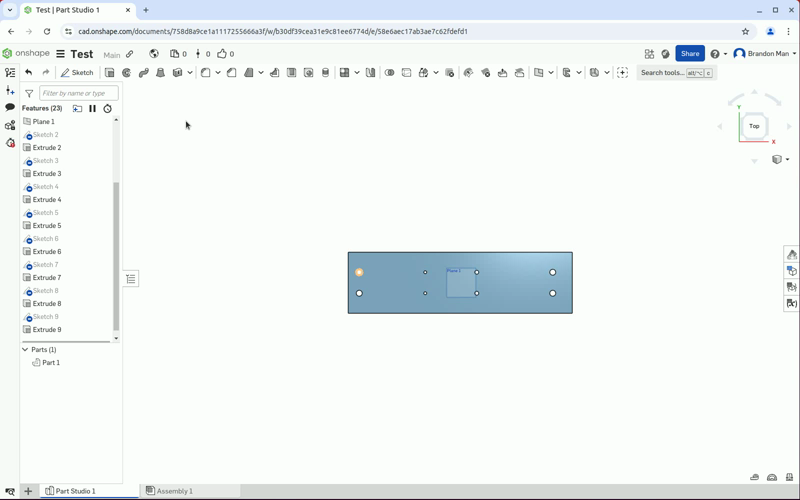
key(shift+h)
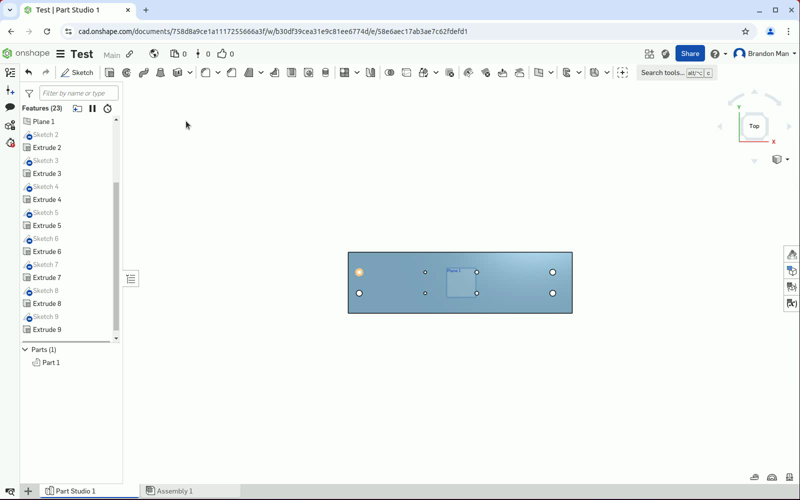
key(shift+h)
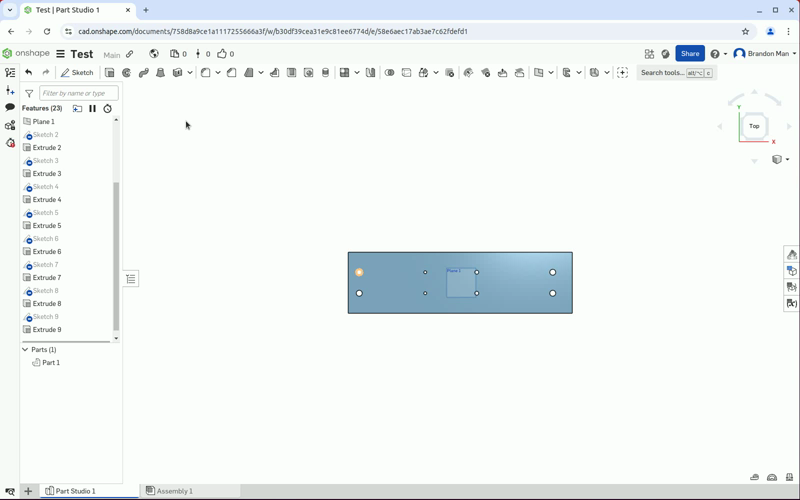
key(shift+7)
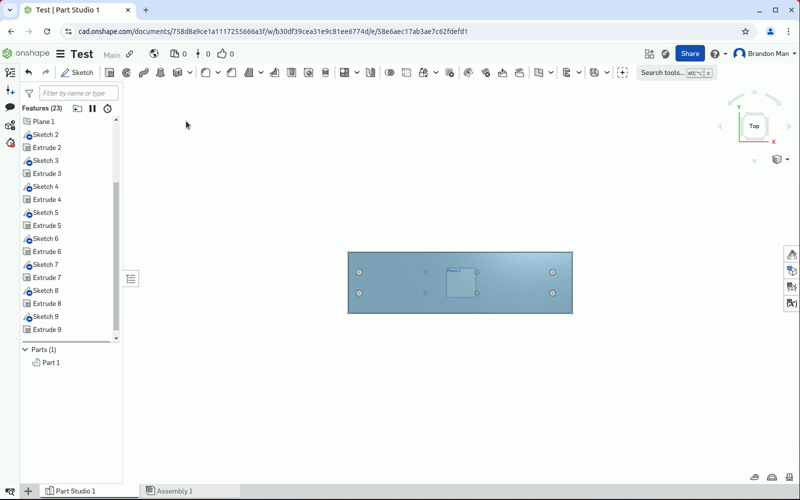
key(up, 3)
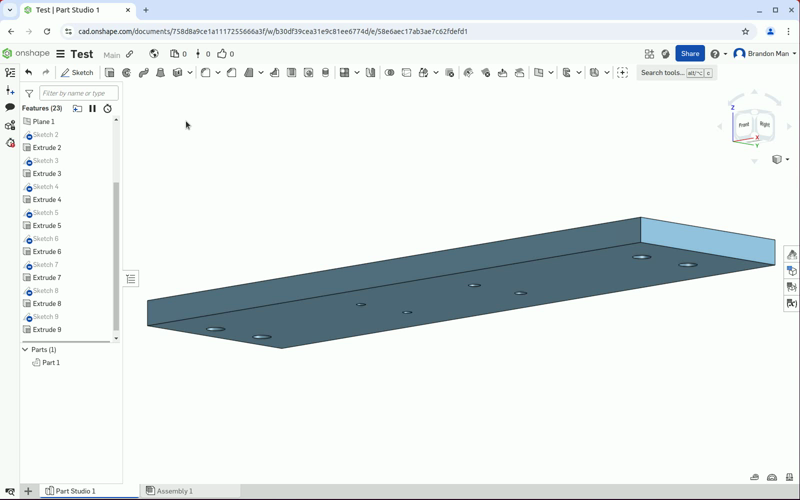
key(left, 3)
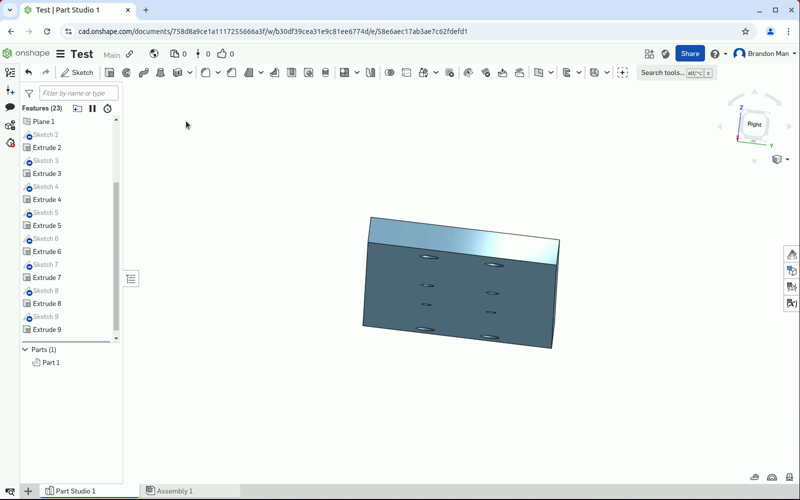
key(right, 3)
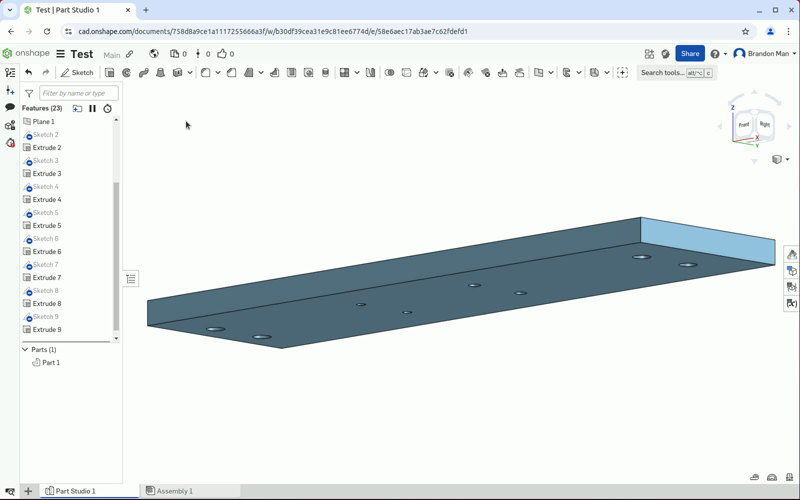
key(down, 3)
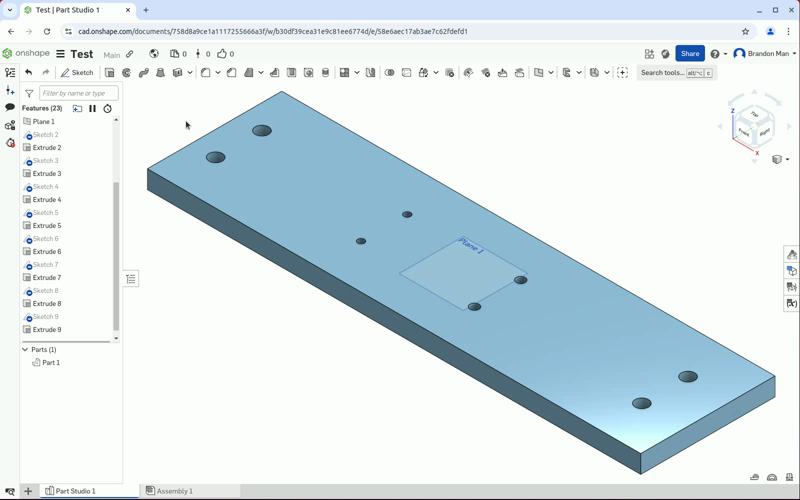
mouse_move(69, 98)
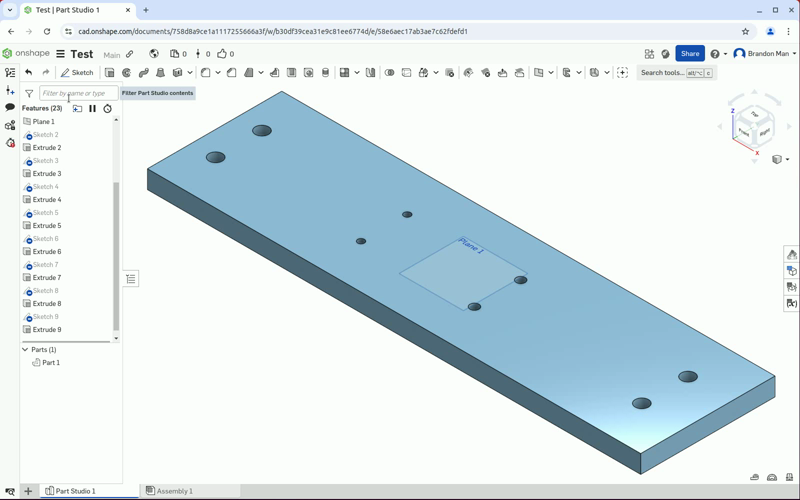
click(69, 98)